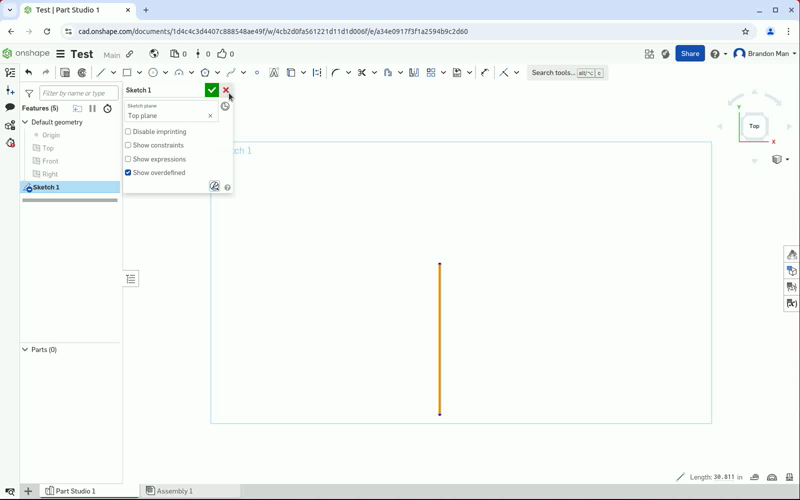
key(shift+h)
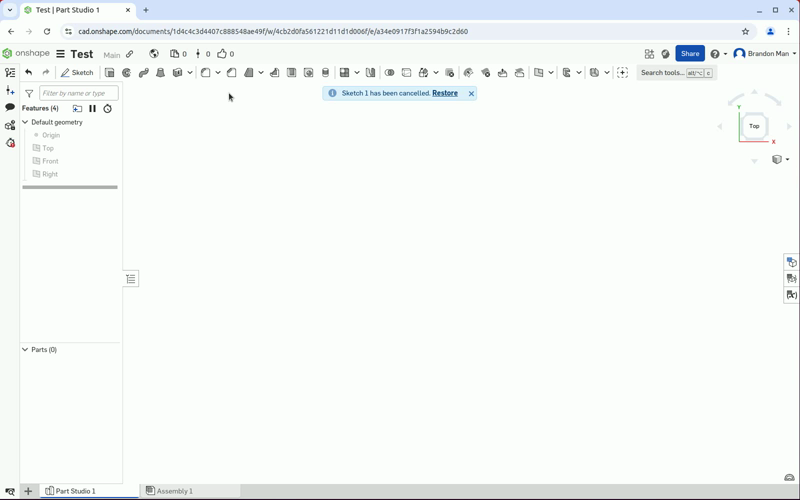
mouse_move(73, 352)
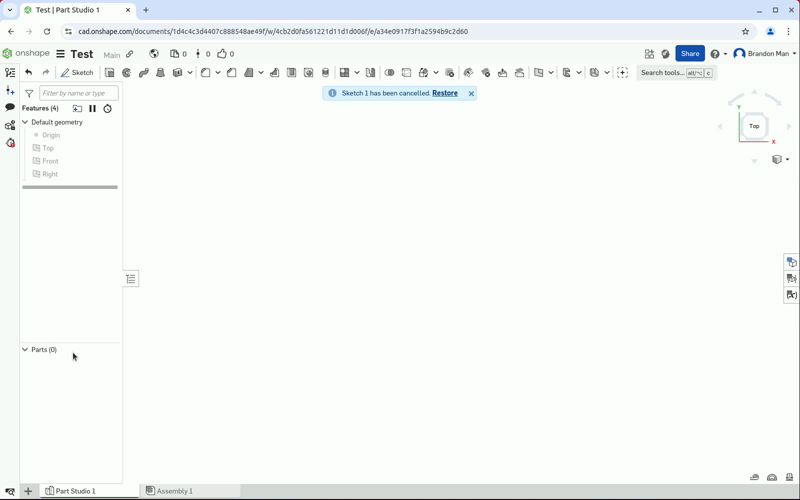
key(y)
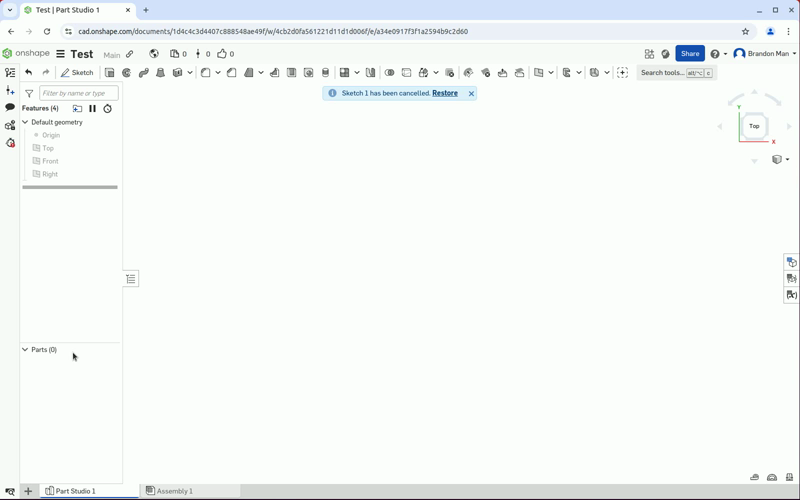
key(shift+p)
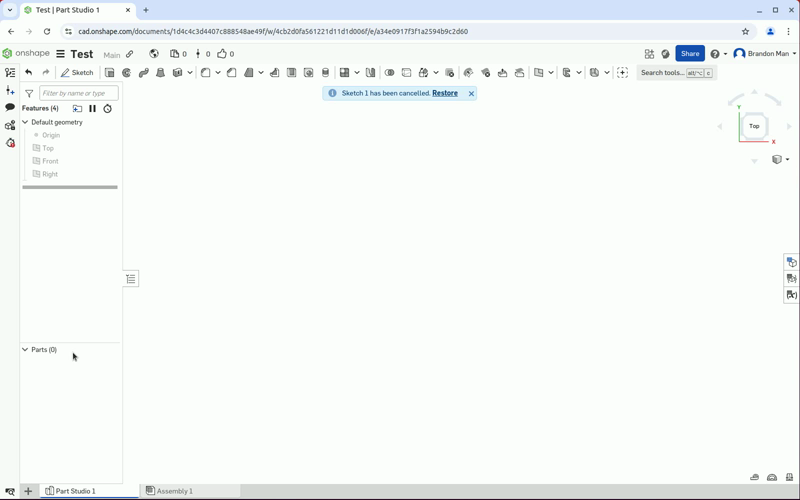
key(space)
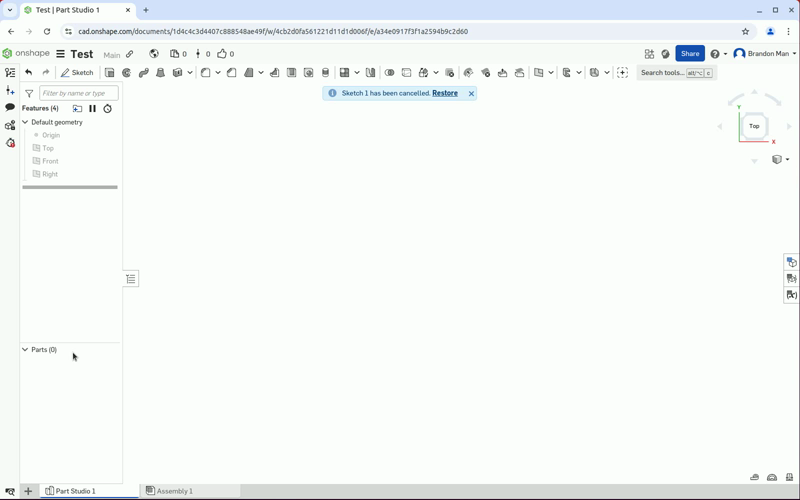
key_down(shift)
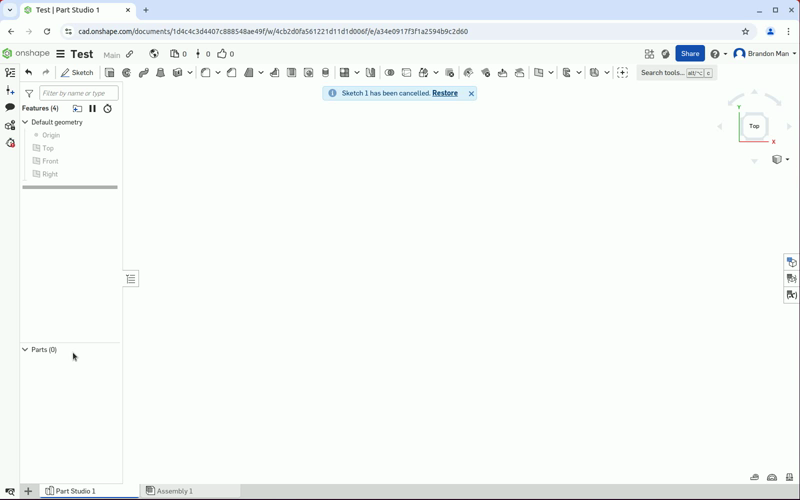
key(up)
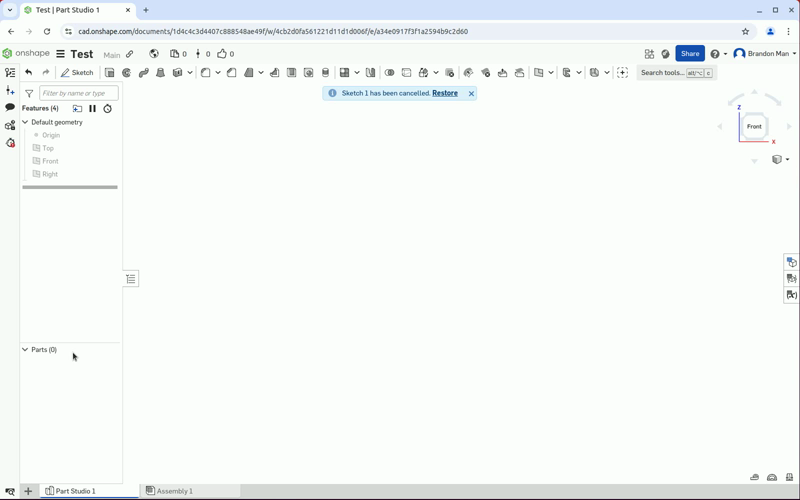
key_up(shift)
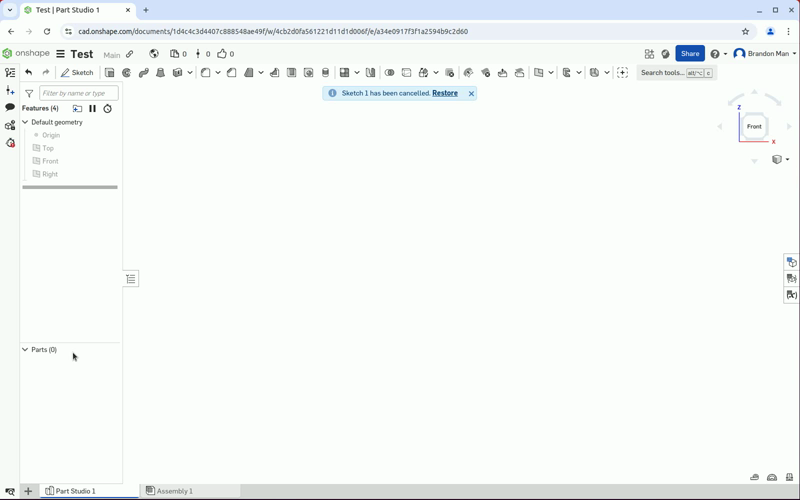
key(space)
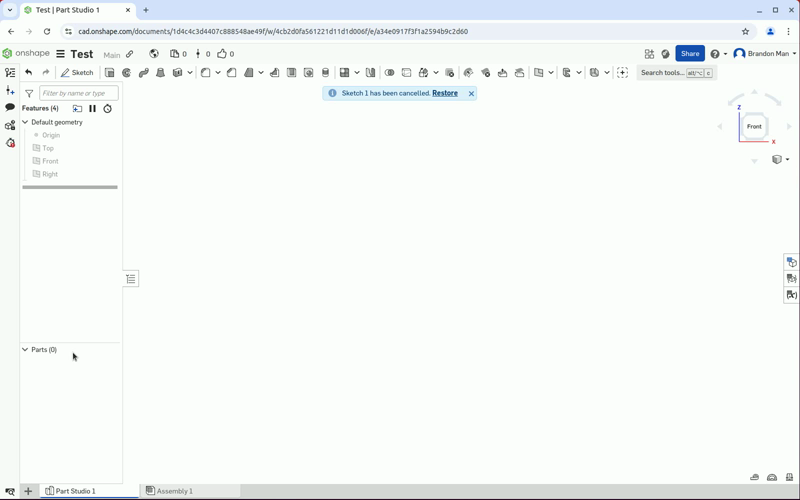
key_down(shift)
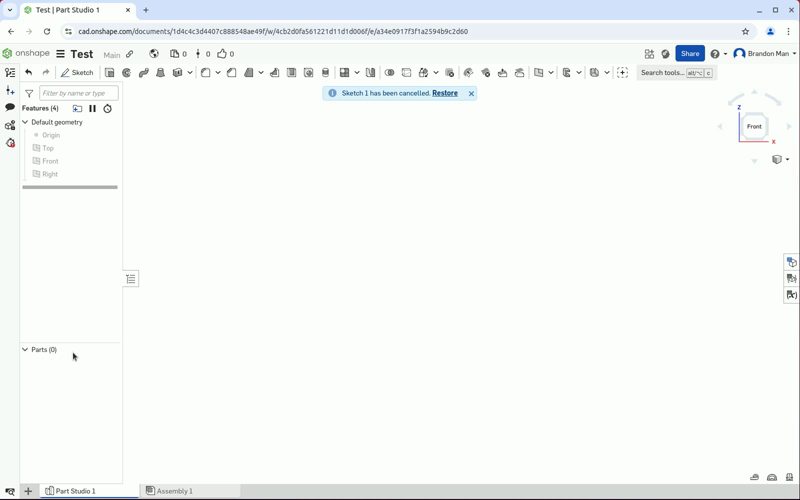
key(left)
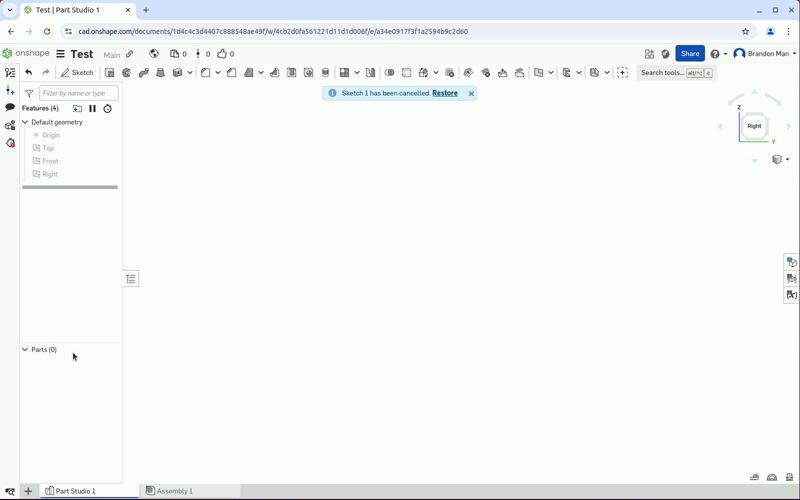
key_up(shift)
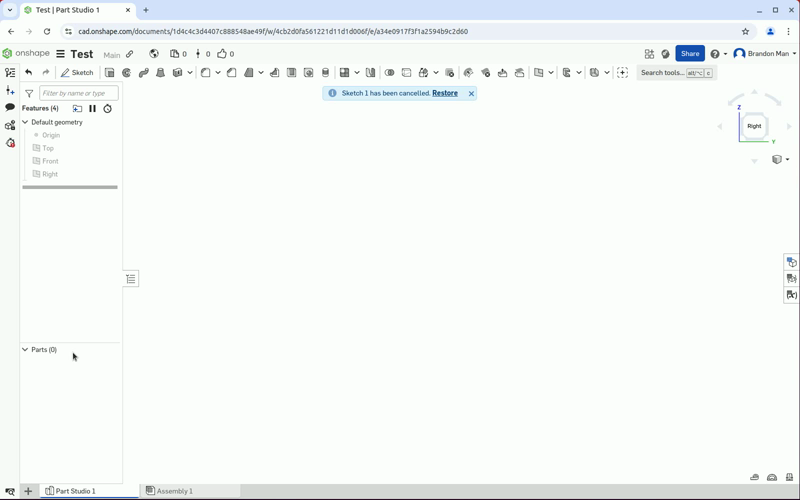
mouse_move(73, 352)
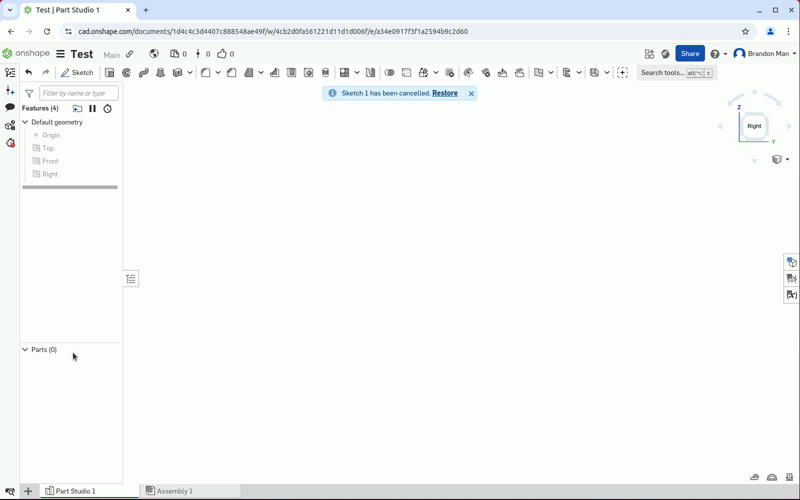
key(shift+y)
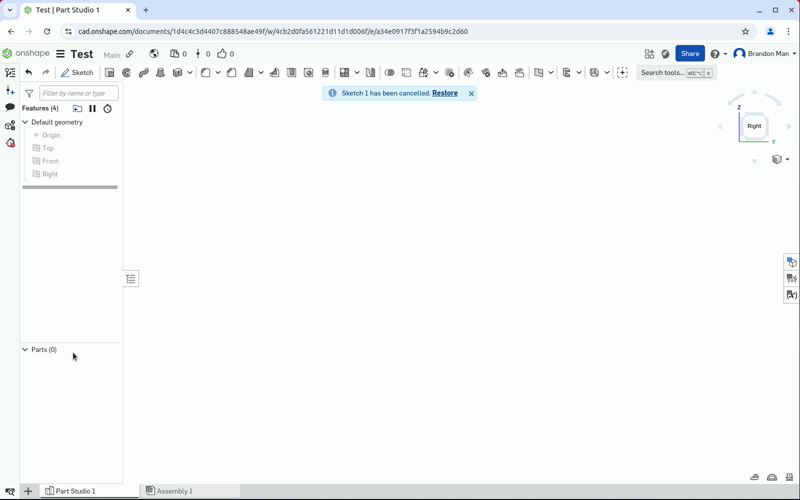
key(shift+s)
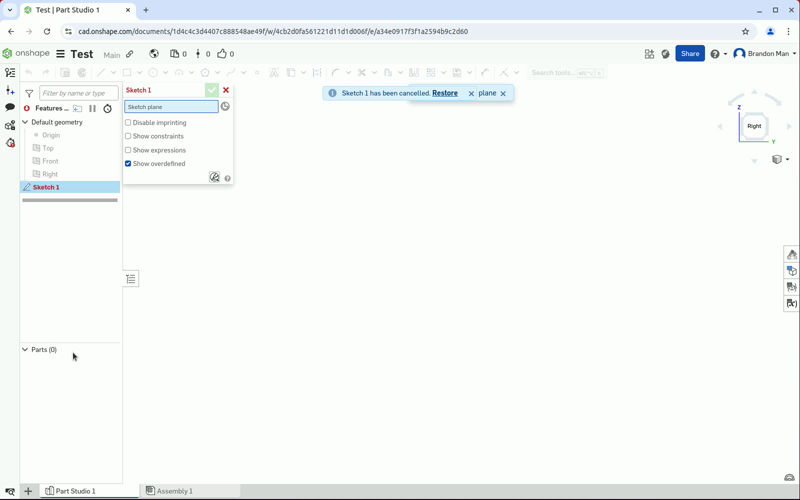
mouse_move(73, 176)
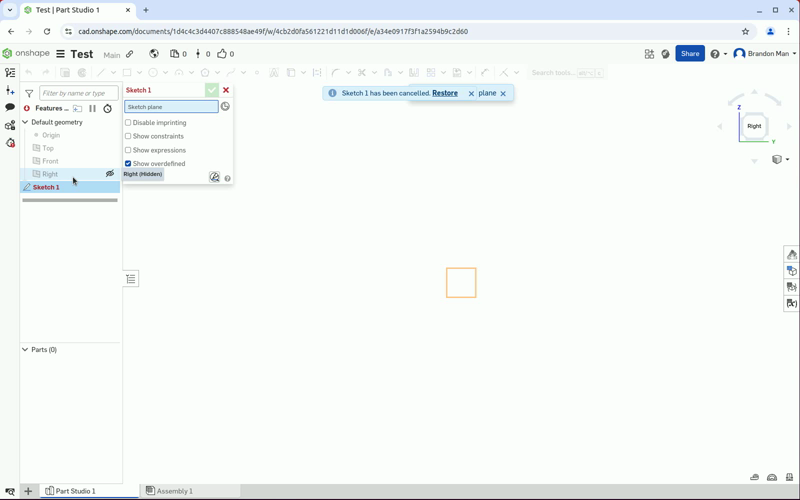
click(73, 176)
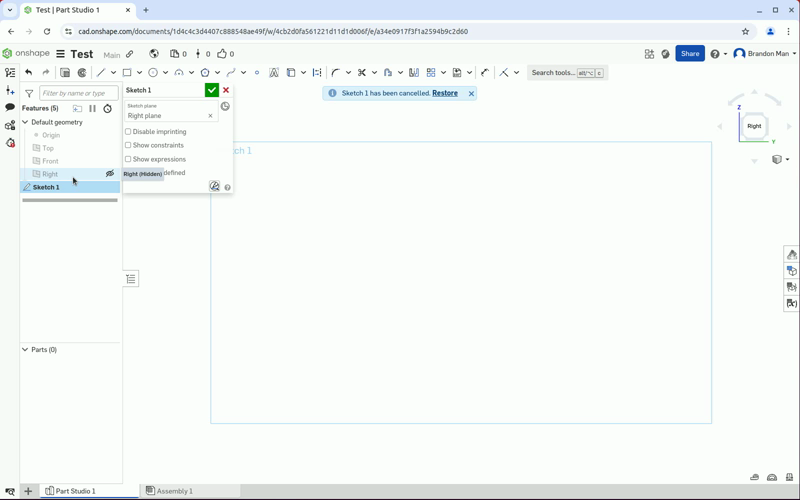
mouse_move(73, 352)
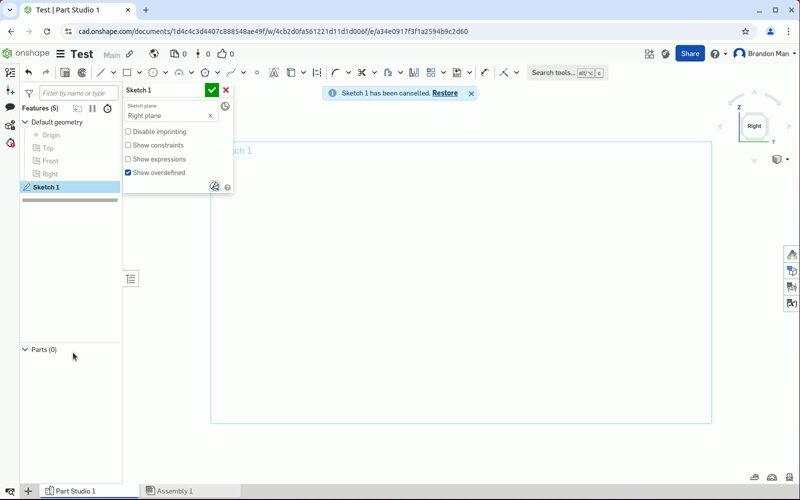
key(y)
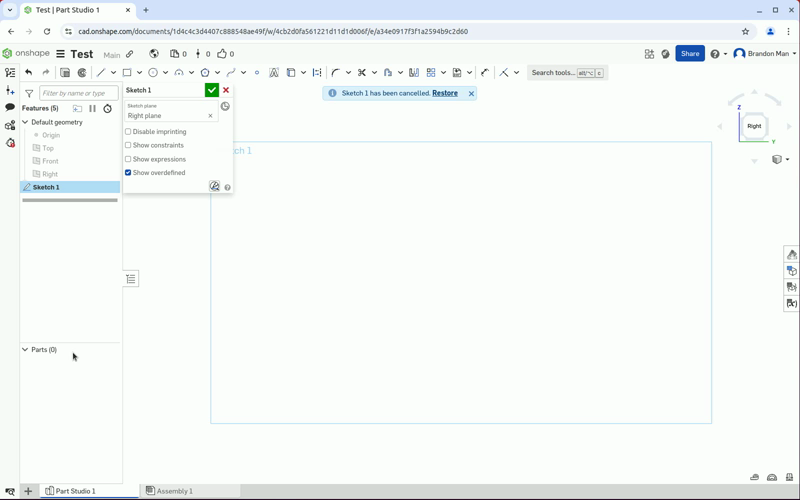
key(c)
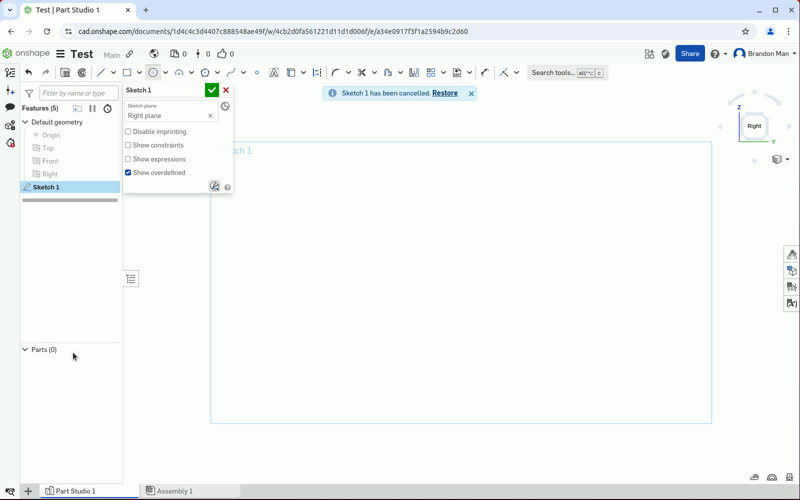
key_down(shift)
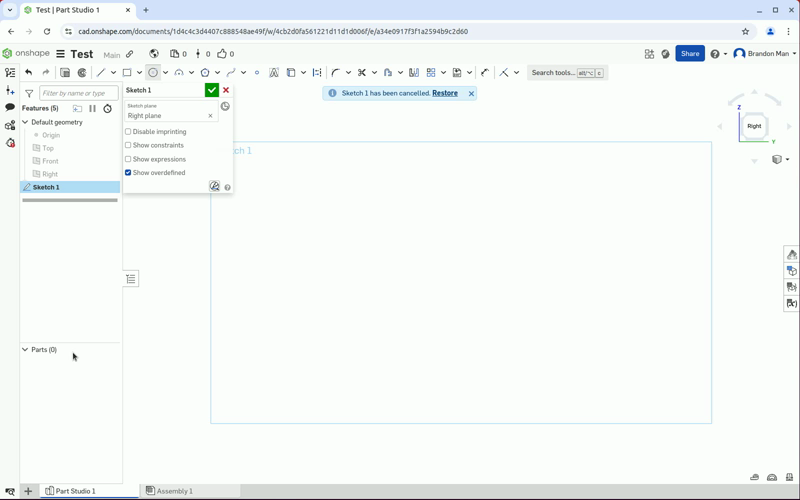
mouse_move(461, 282)
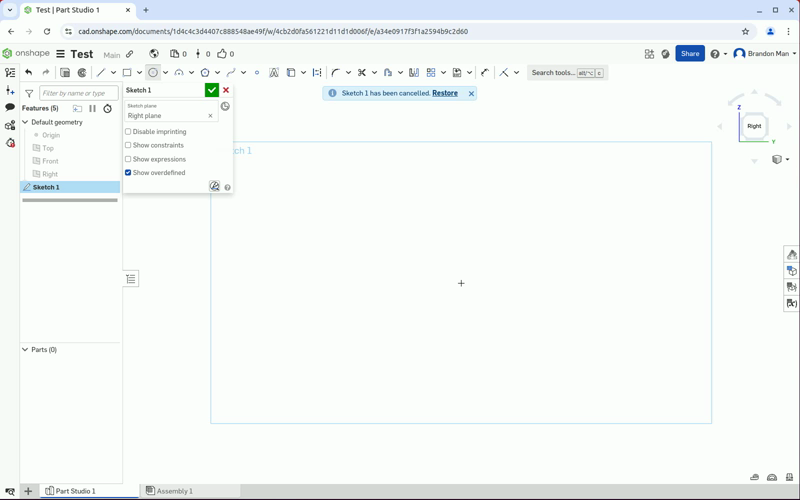
click(461, 282)
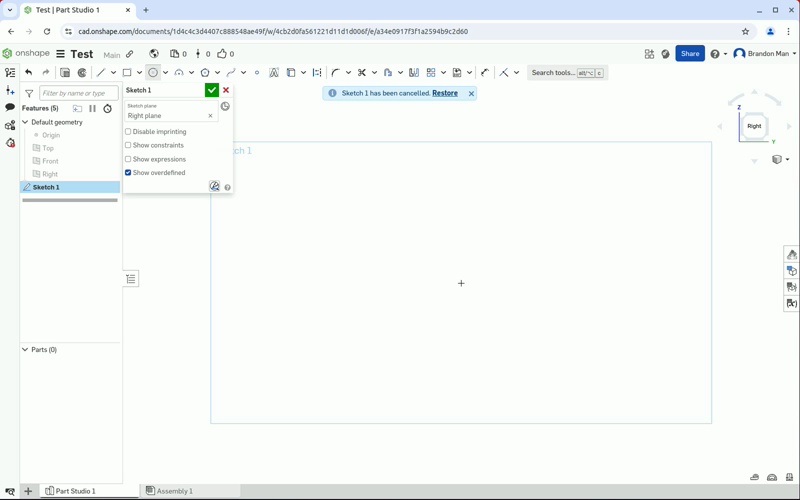
key_up(shift)
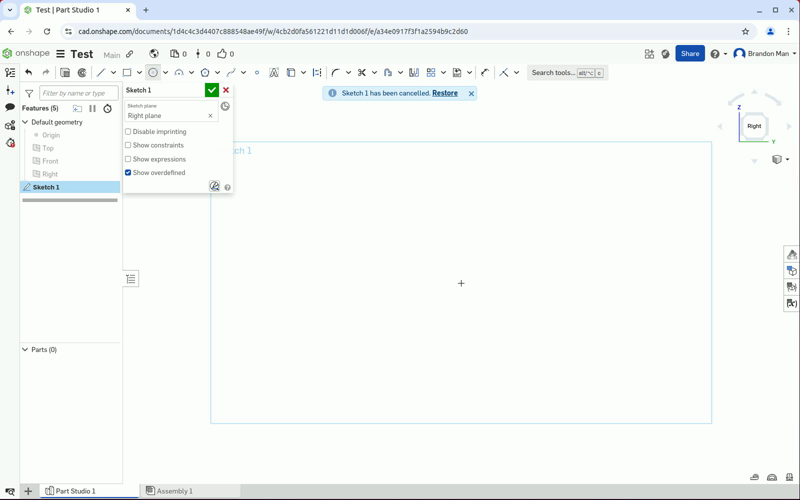
mouse_move(464, 282)
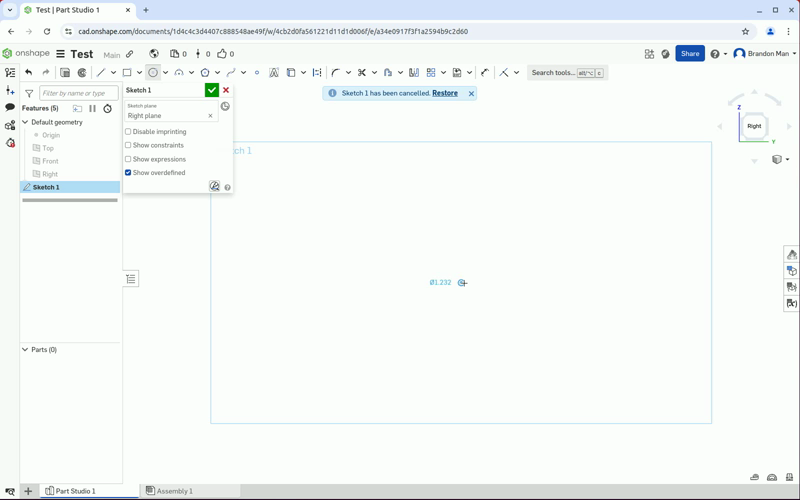
click(464, 282)
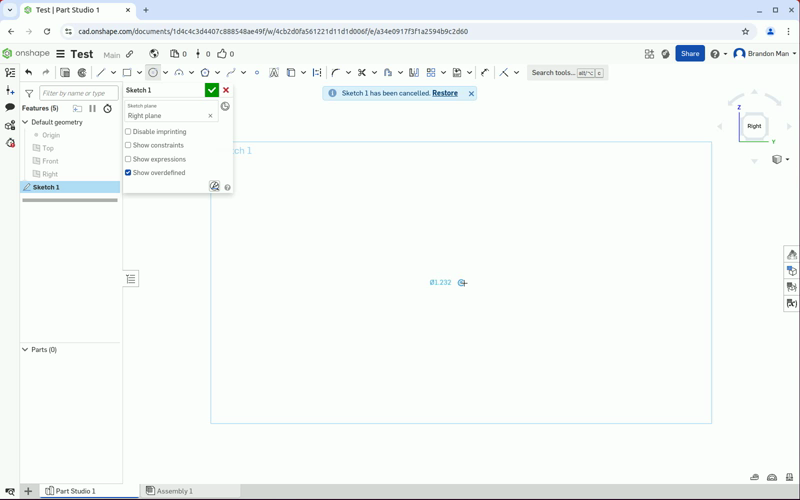
key(esc)
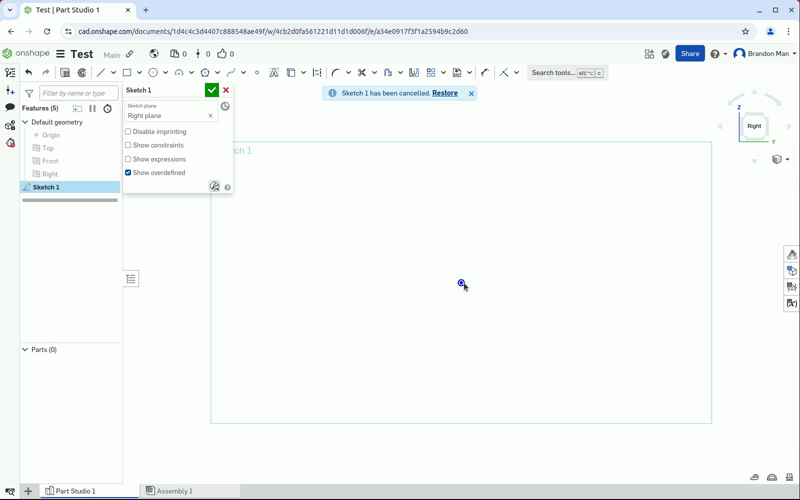
key(c)
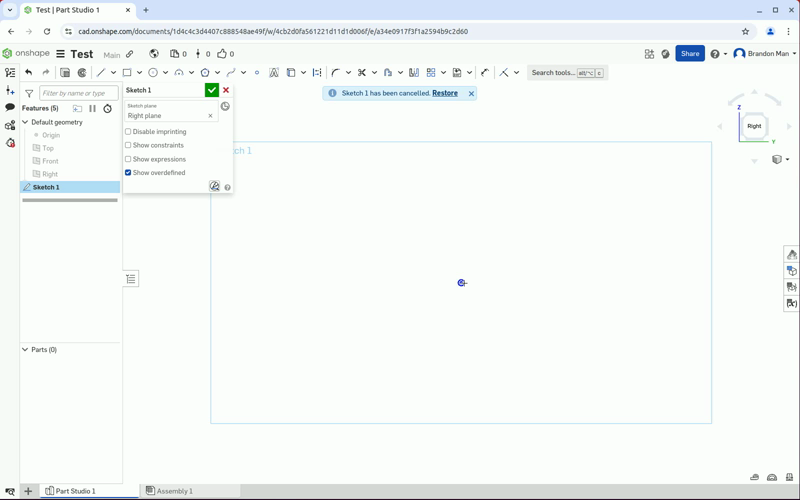
key_down(shift)
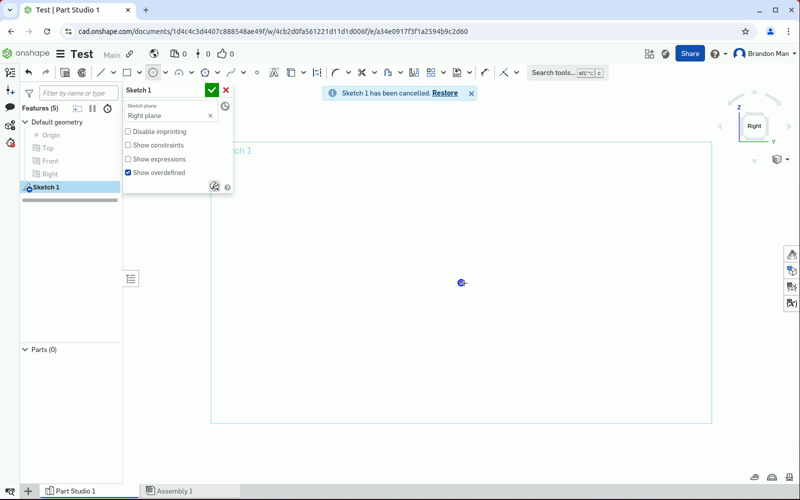
mouse_move(461, 282)
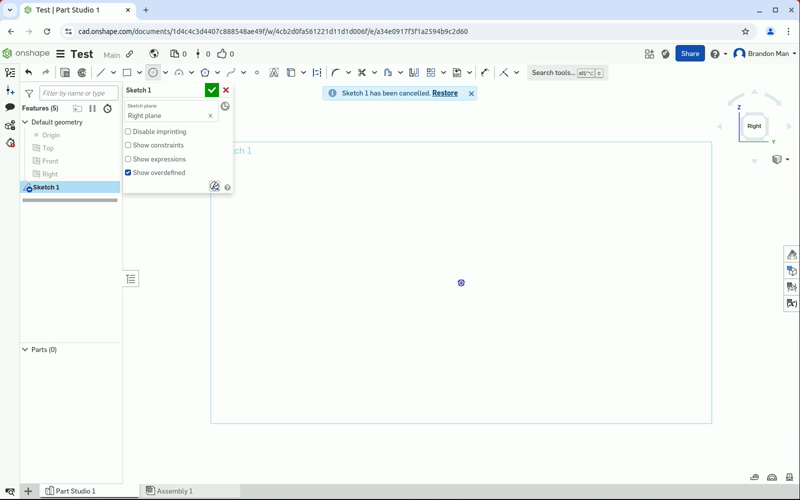
scroll(6)
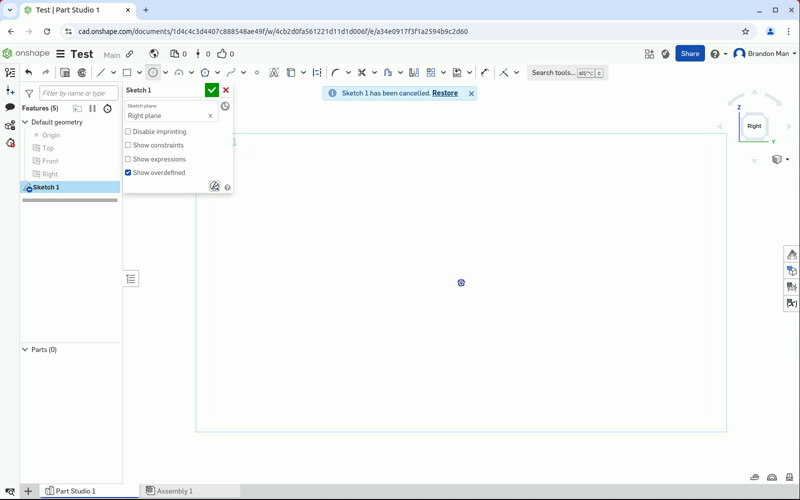
scroll(6)
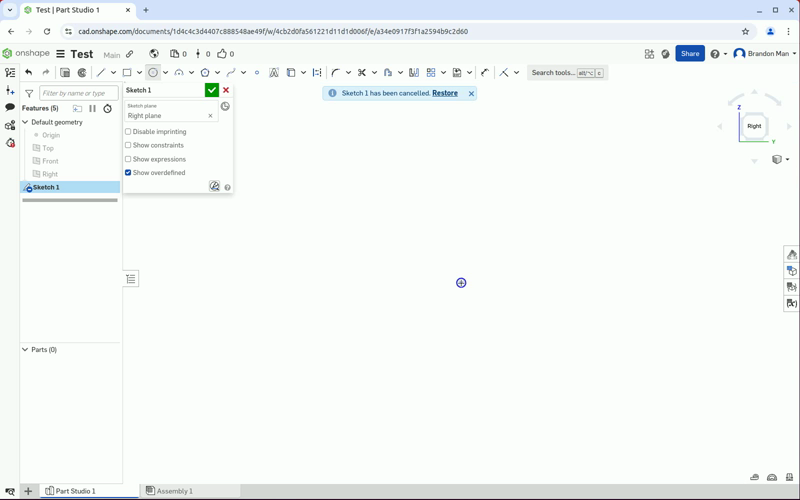
scroll(6)
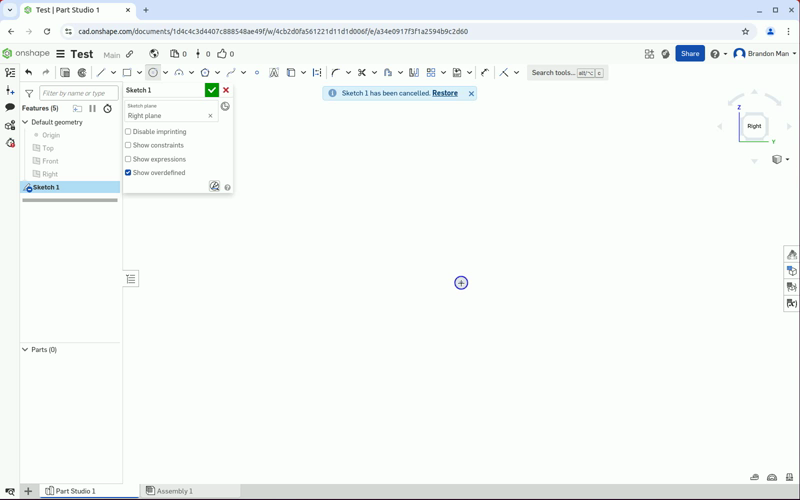
scroll(6)
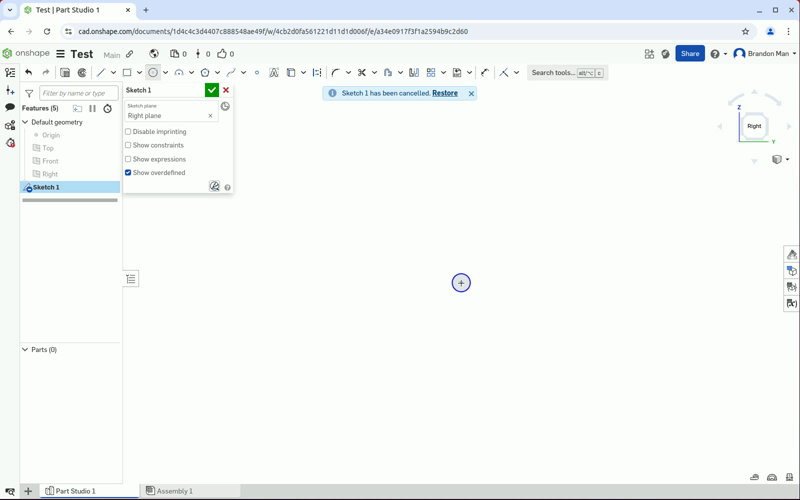
scroll(6)
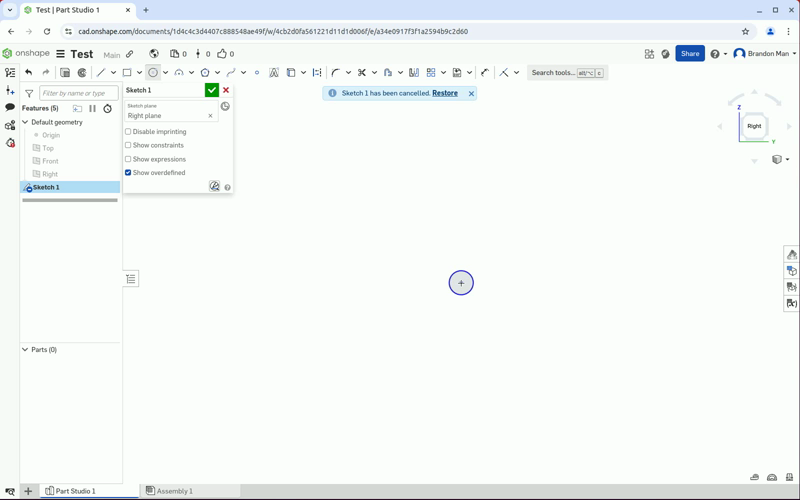
scroll(6)
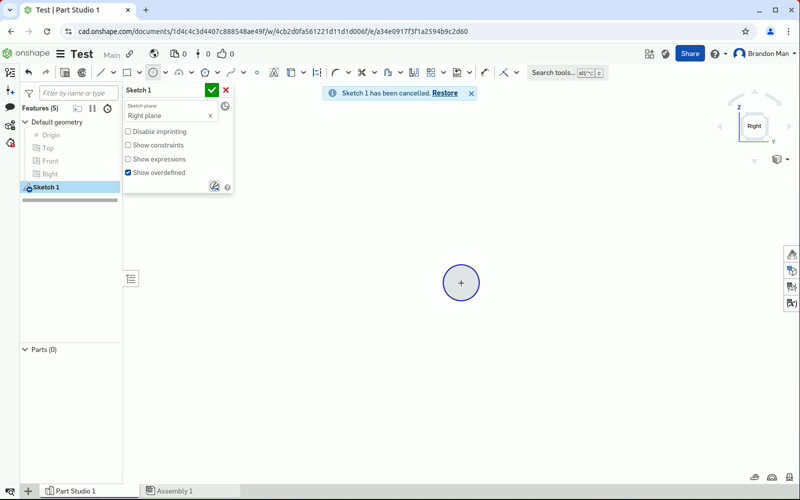
scroll(6)
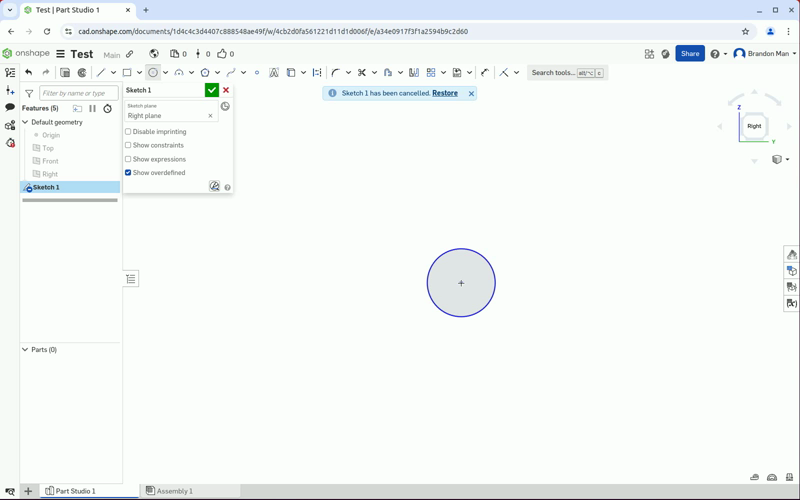
click(461, 282)
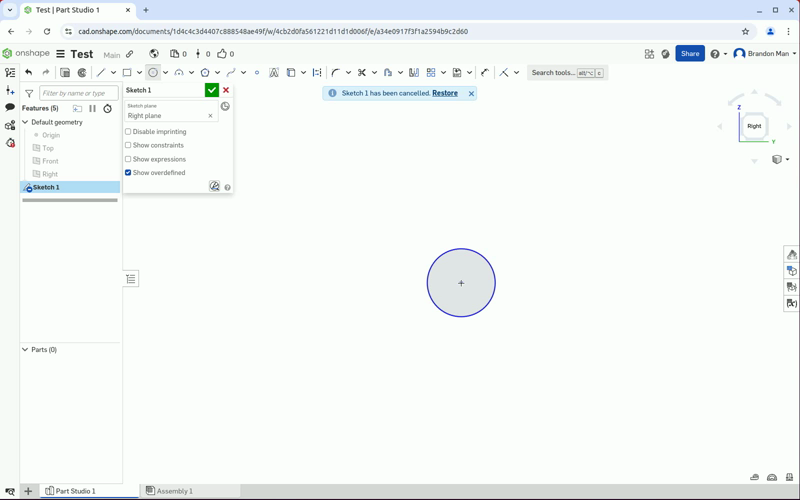
scroll(-6)
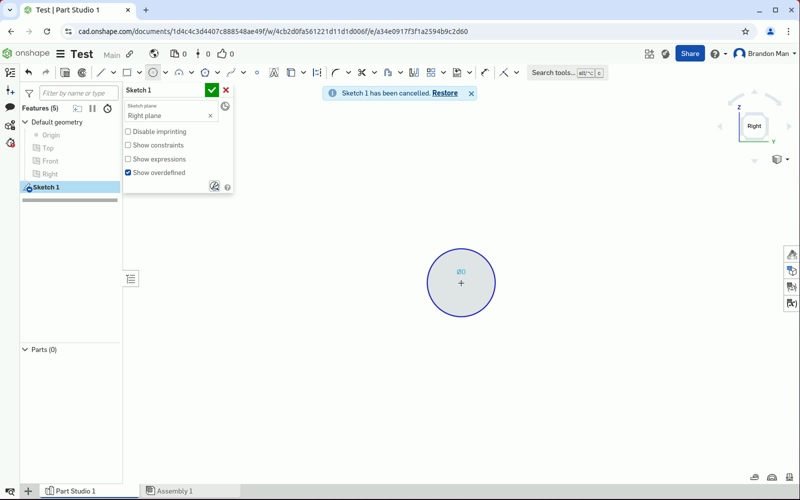
scroll(-6)
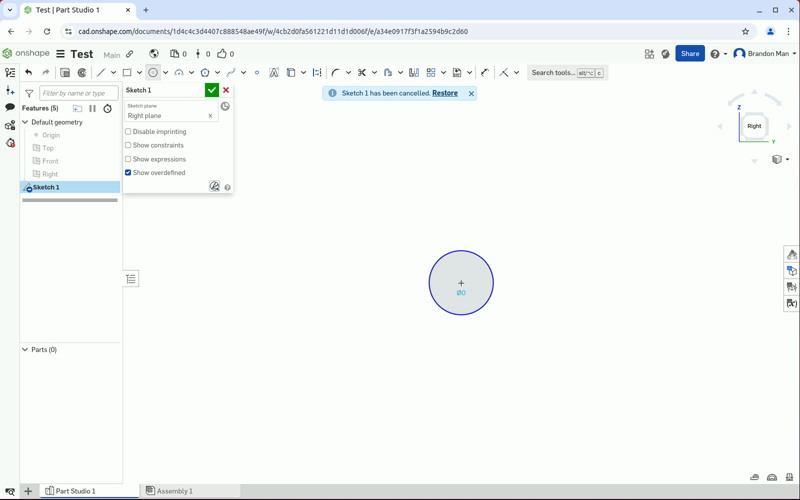
scroll(-6)
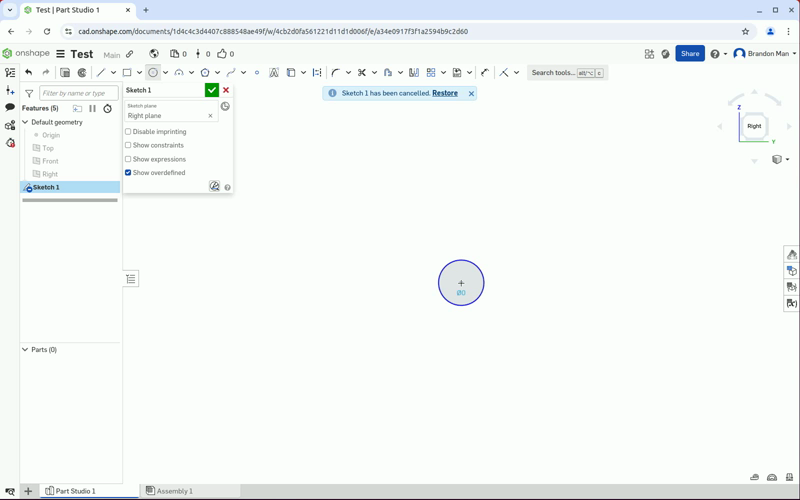
scroll(-6)
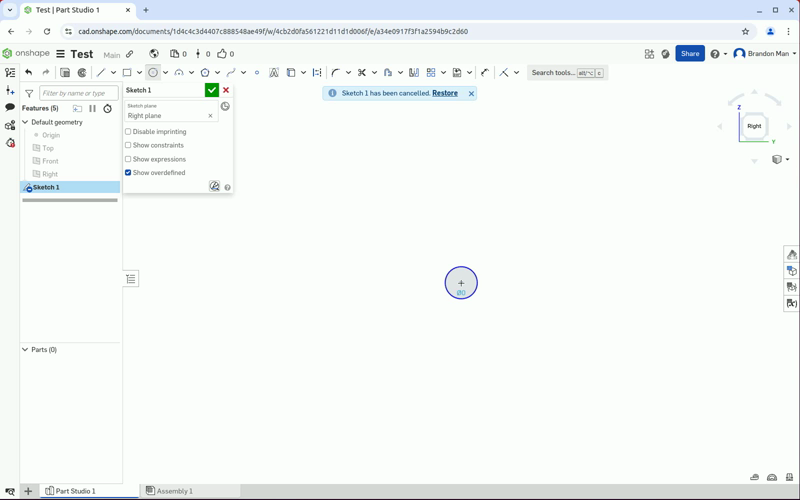
scroll(-6)
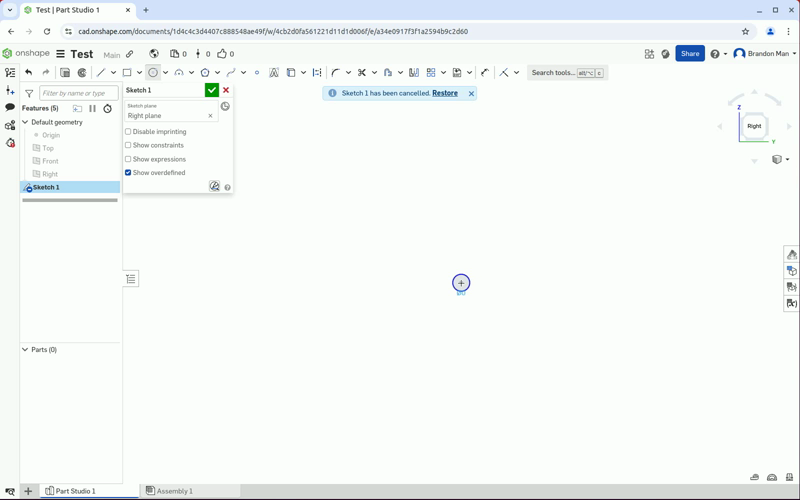
scroll(-6)
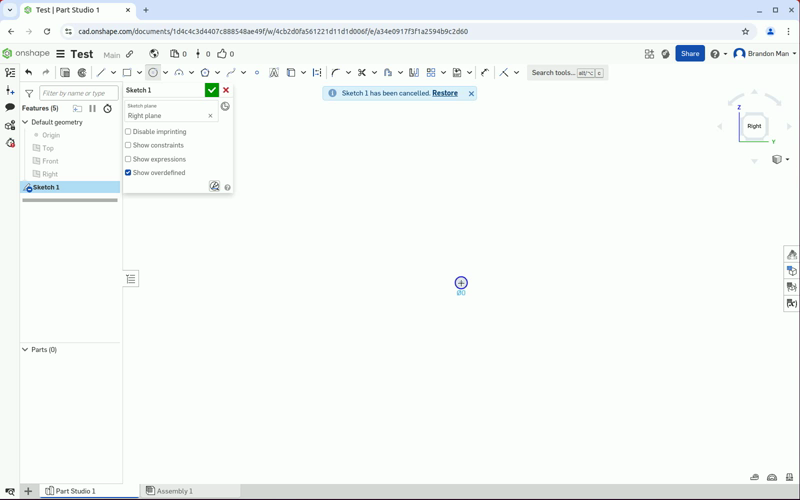
scroll(-6)
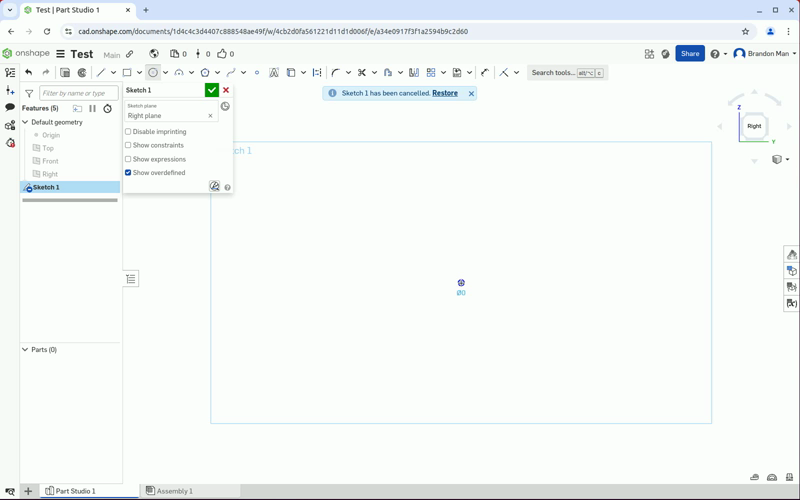
key_up(shift)
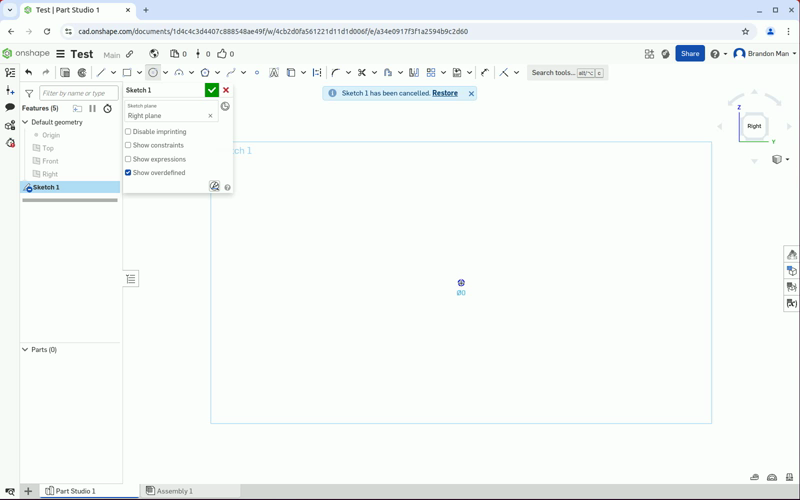
mouse_move(462, 282)
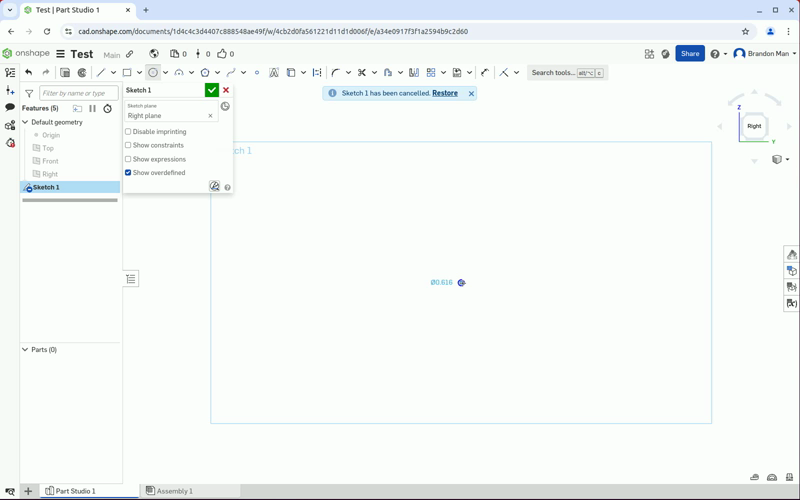
scroll(6)
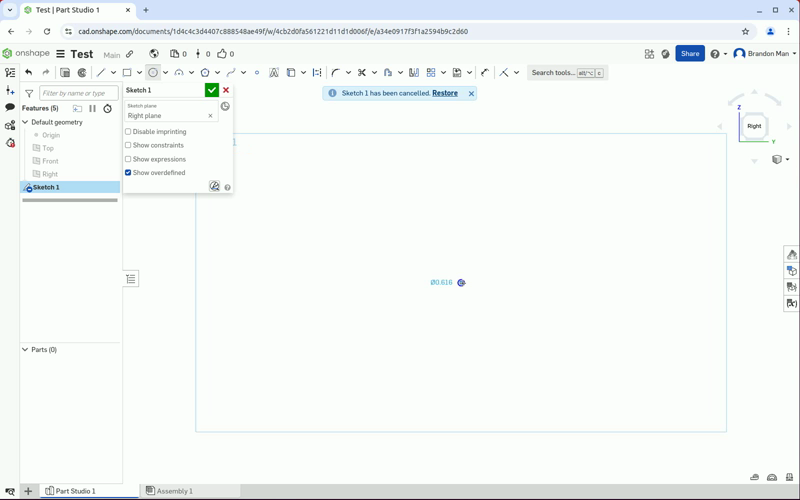
scroll(6)
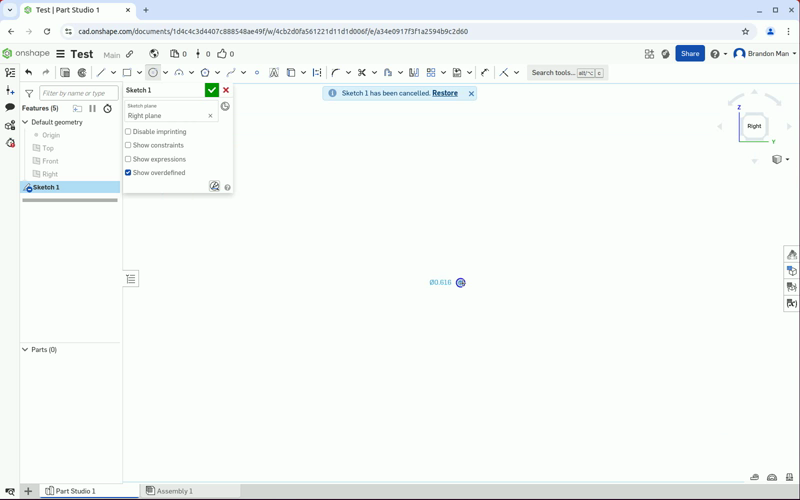
scroll(6)
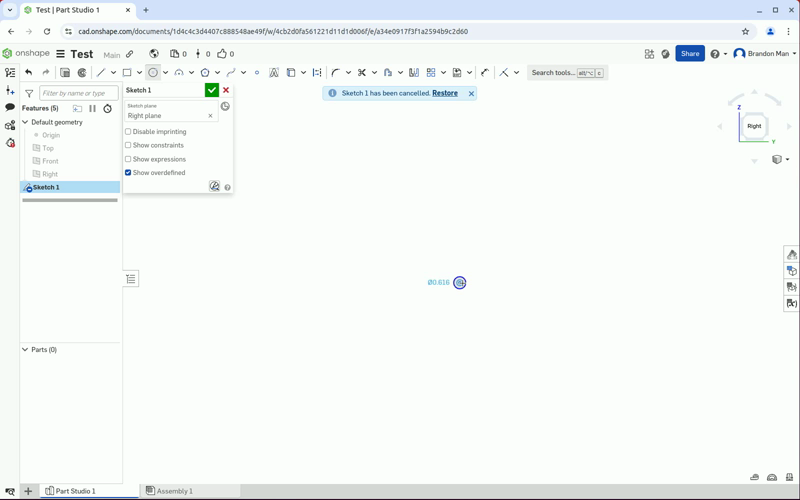
scroll(6)
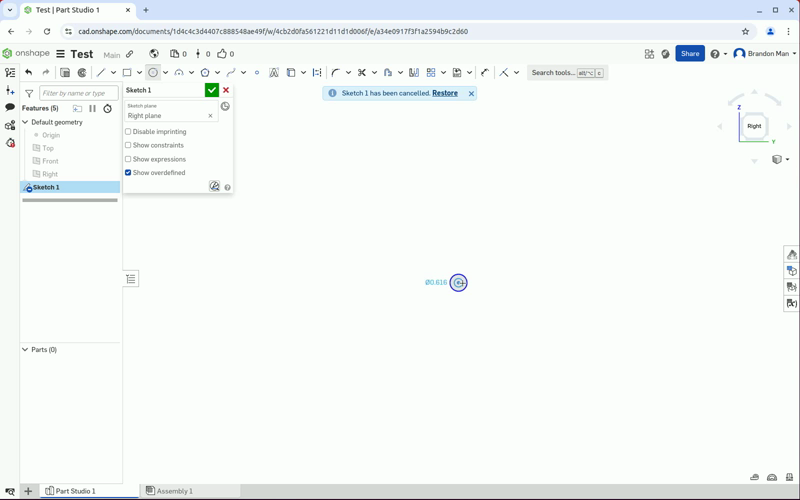
scroll(6)
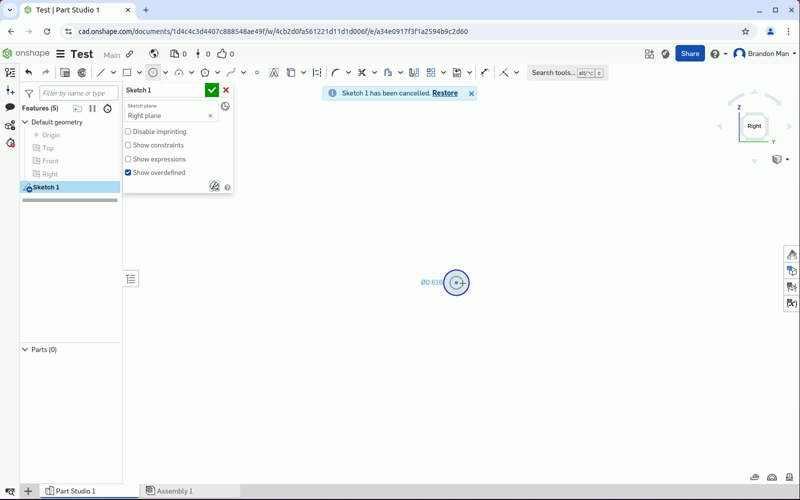
scroll(6)
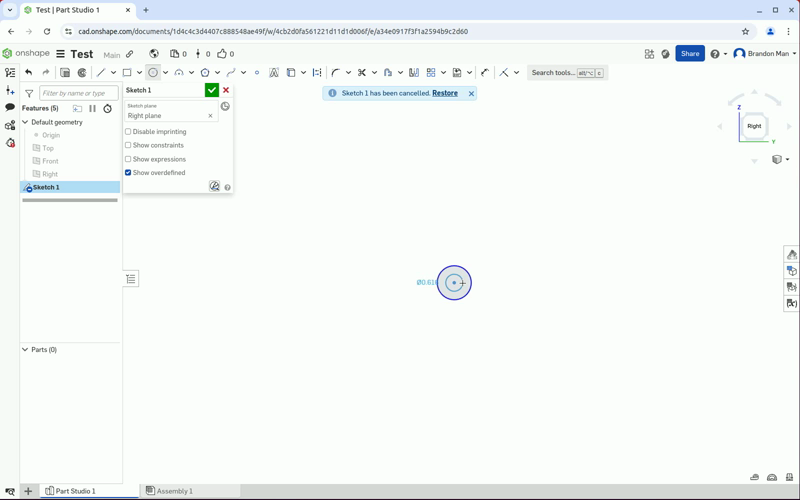
scroll(6)
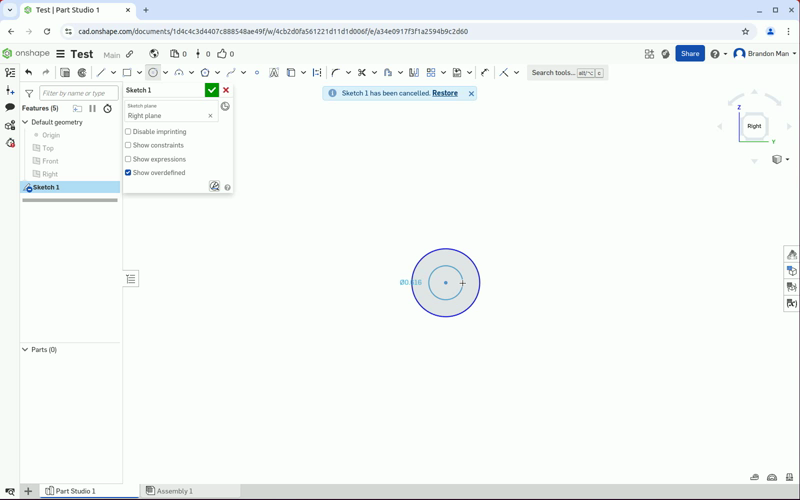
click(462, 282)
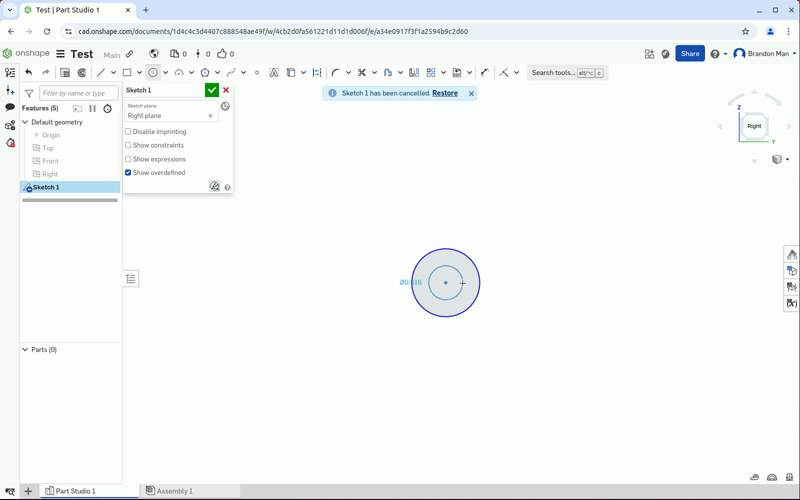
scroll(-6)
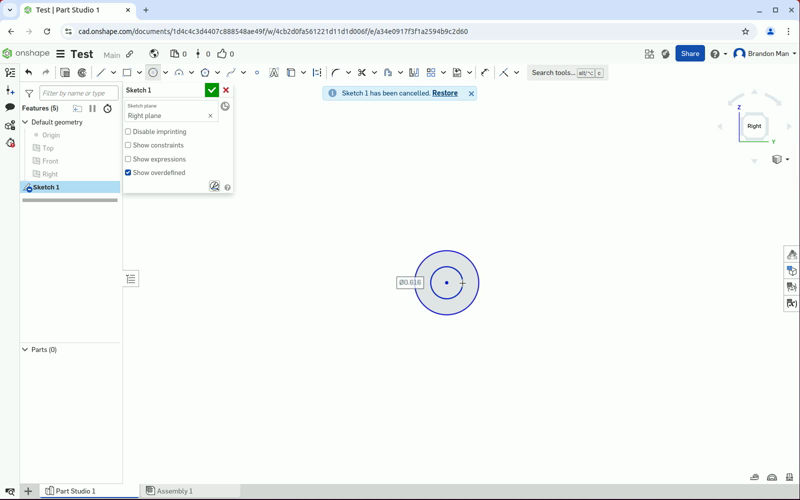
scroll(-6)
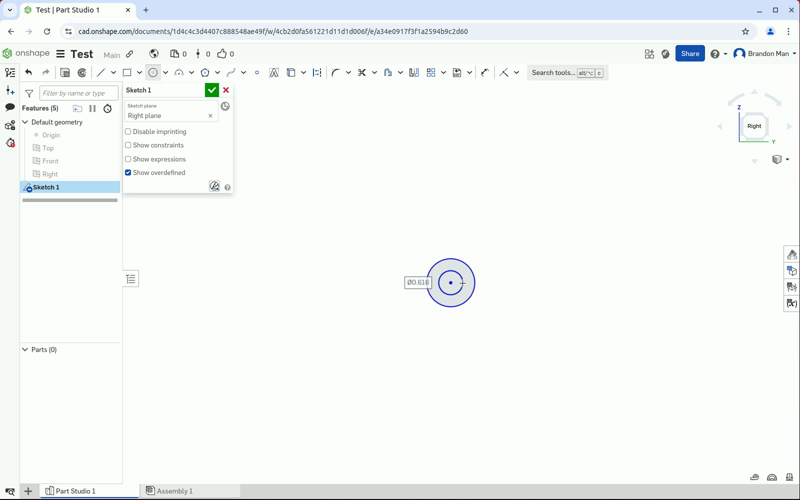
scroll(-6)
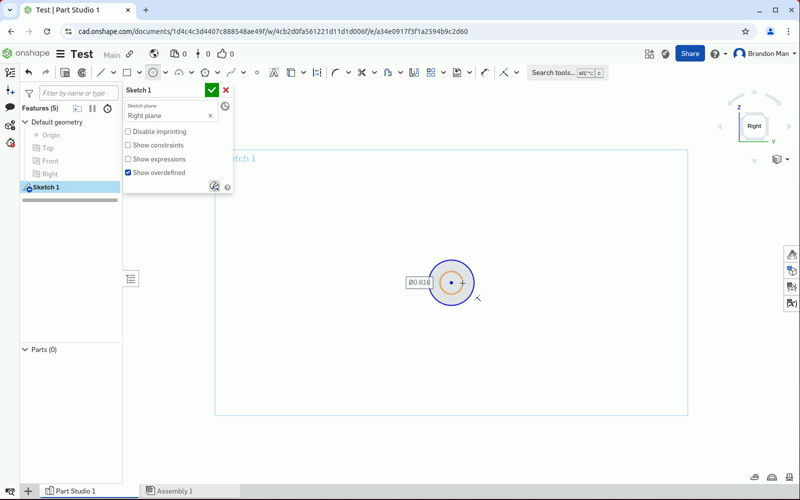
scroll(-6)
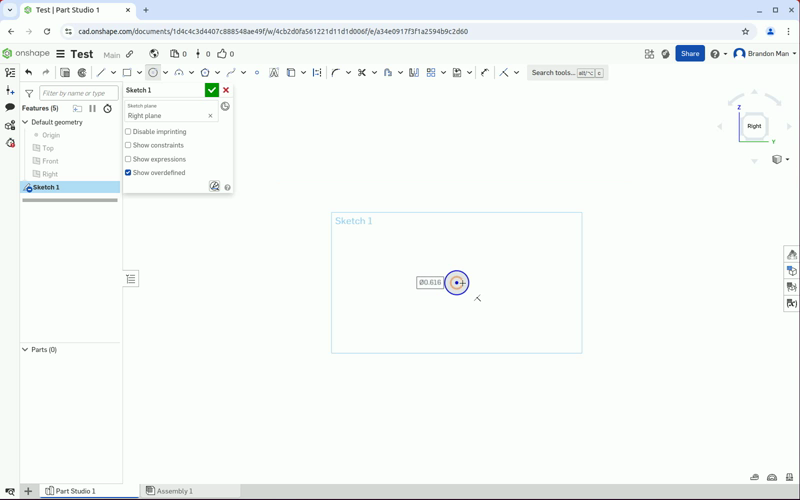
scroll(-6)
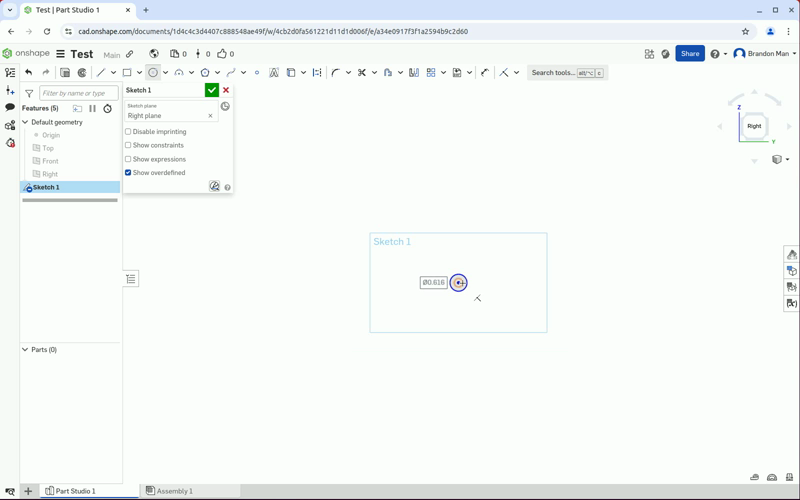
scroll(-6)
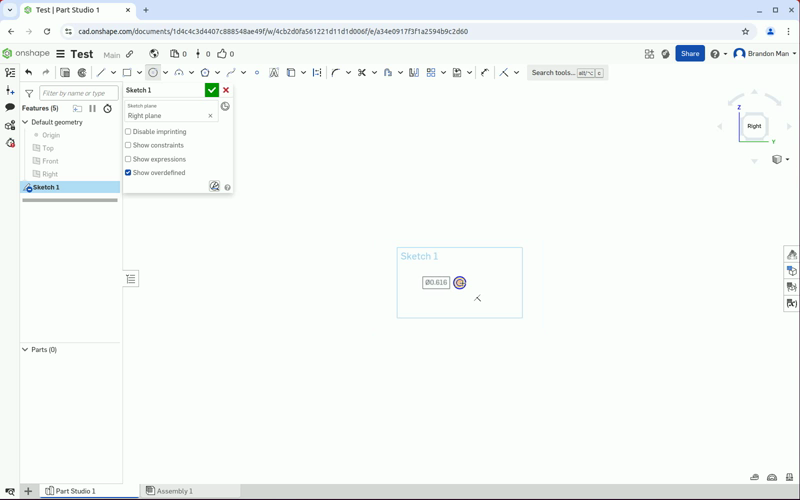
scroll(-6)
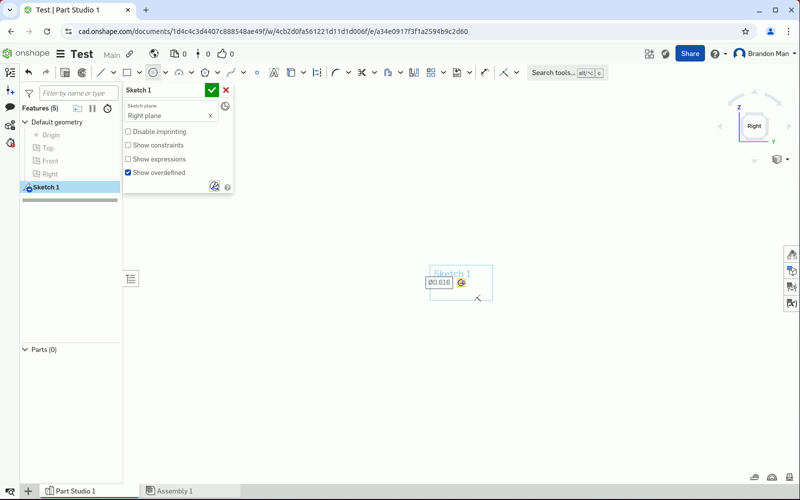
key(esc)
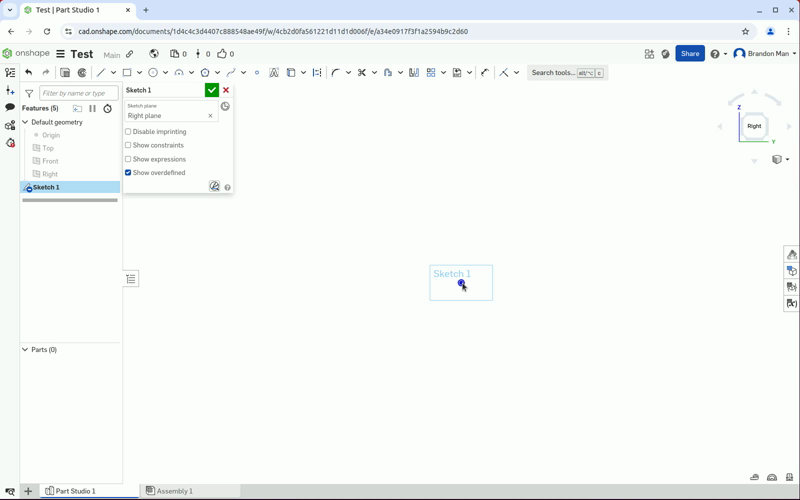
mouse_move(459, 281)
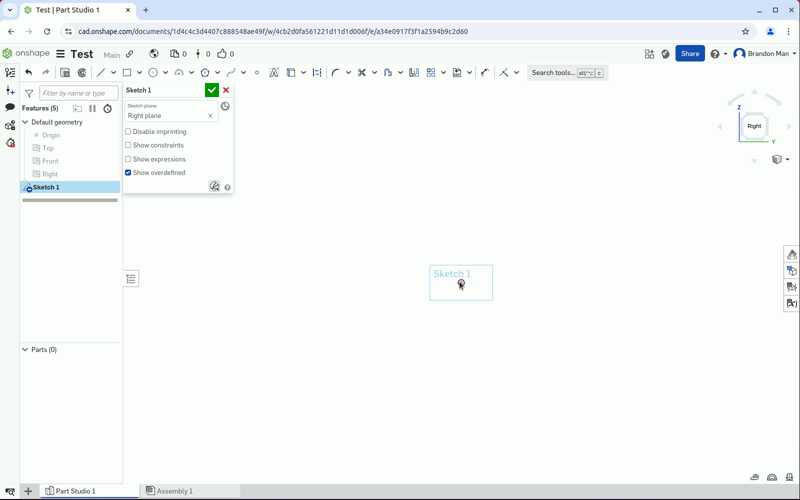
scroll(6)
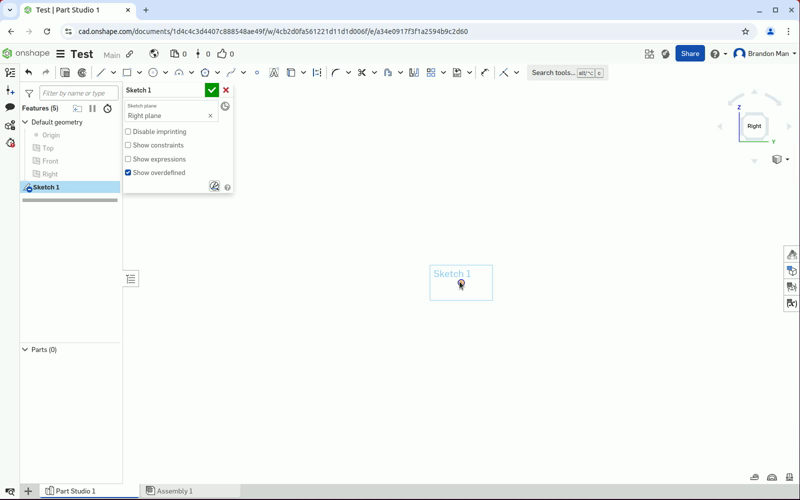
scroll(6)
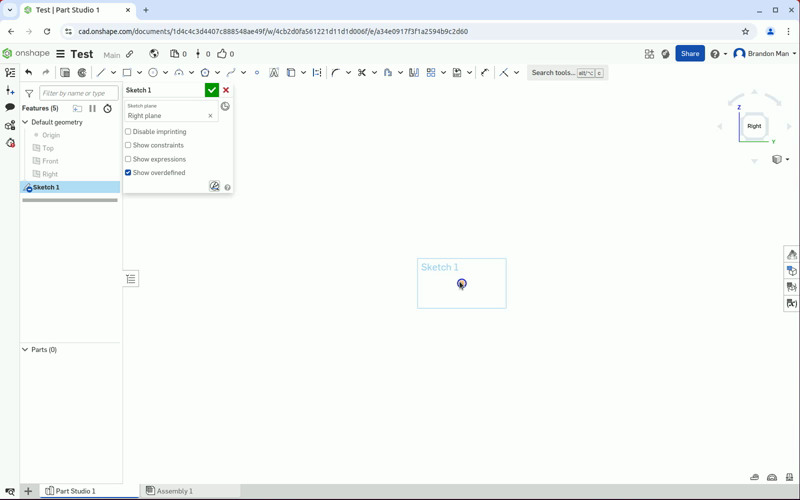
scroll(6)
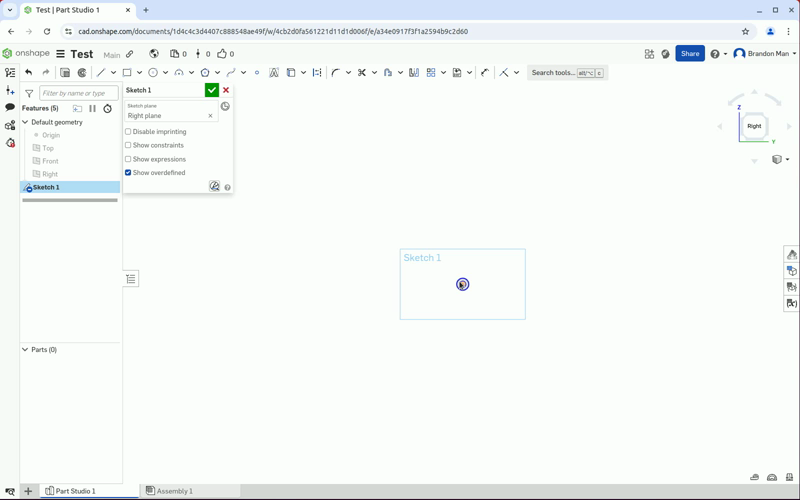
scroll(6)
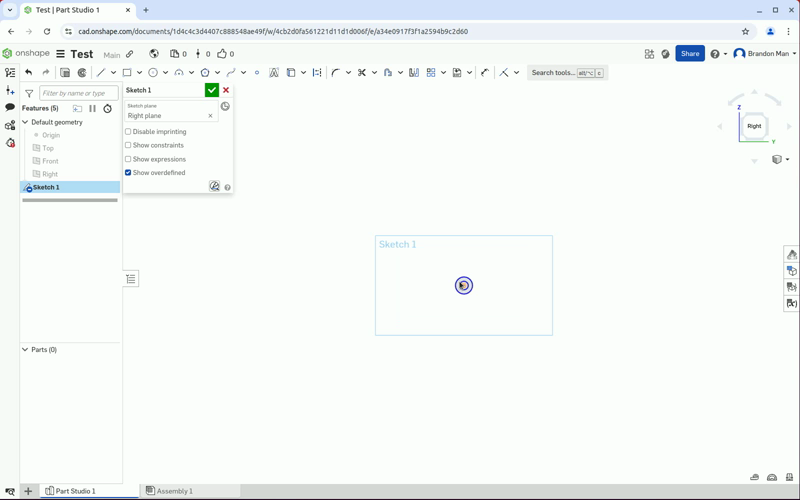
scroll(6)
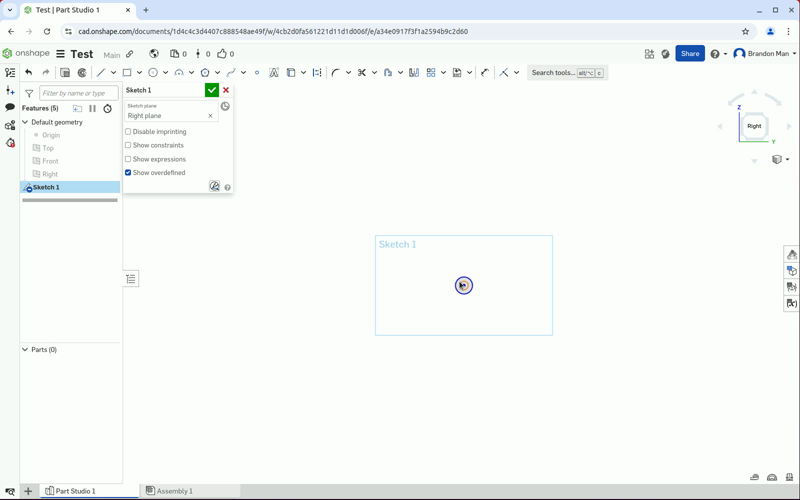
scroll(6)
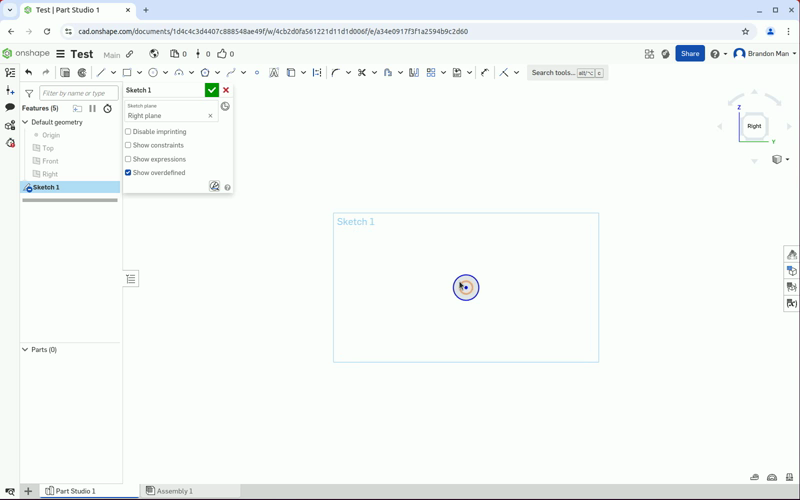
scroll(6)
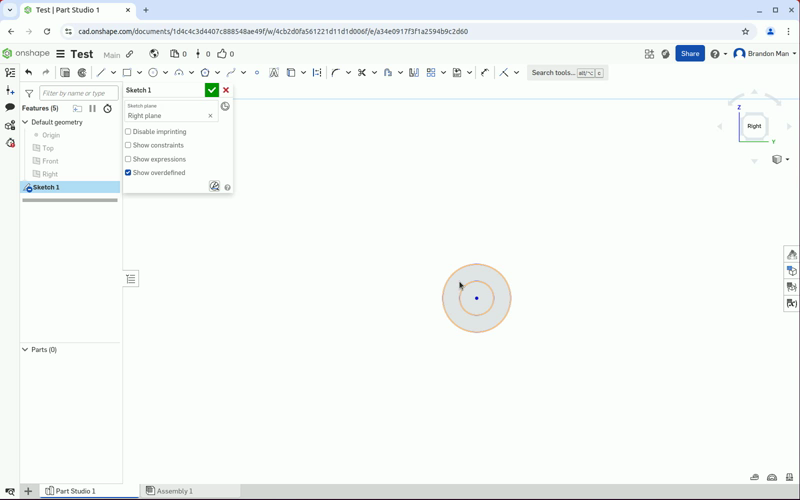
click(459, 281)
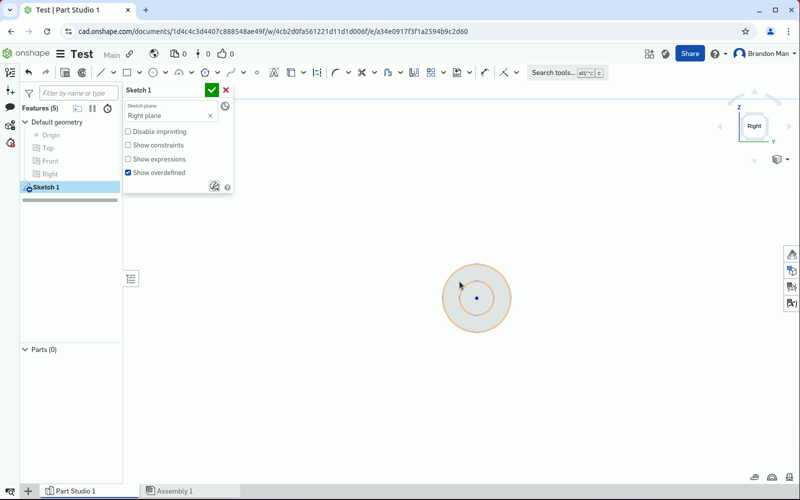
scroll(-6)
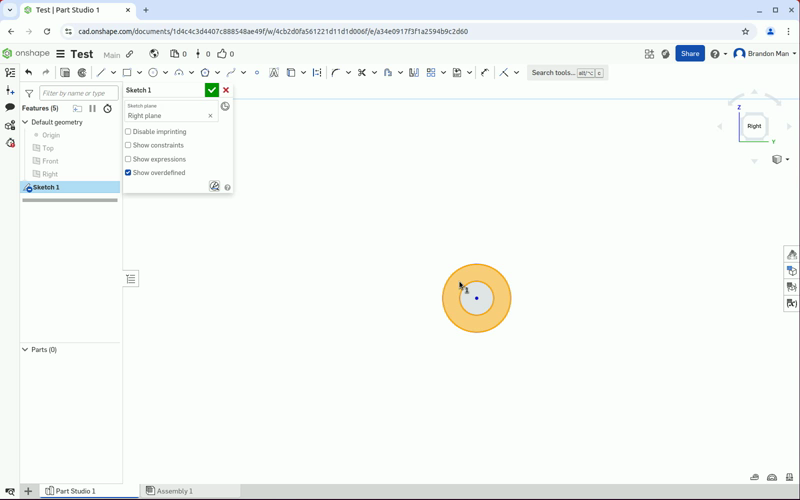
scroll(-6)
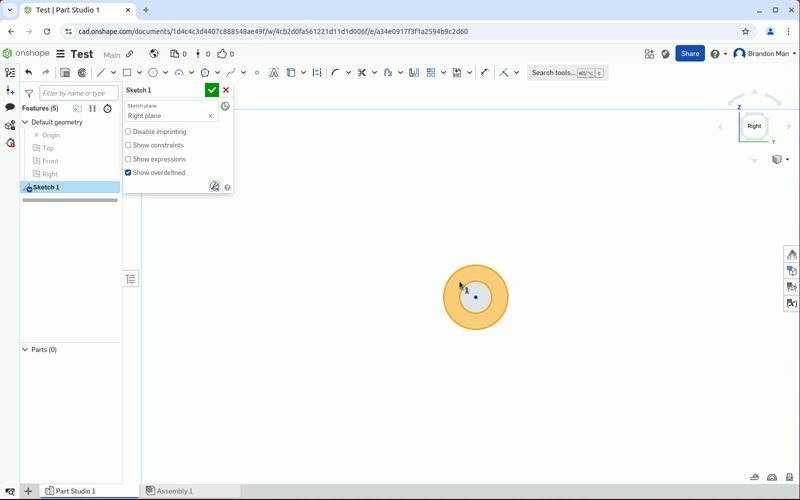
scroll(-6)
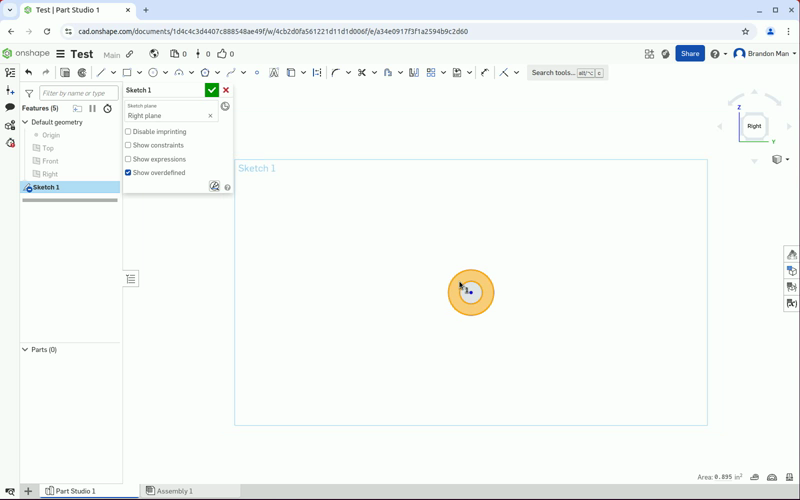
scroll(-6)
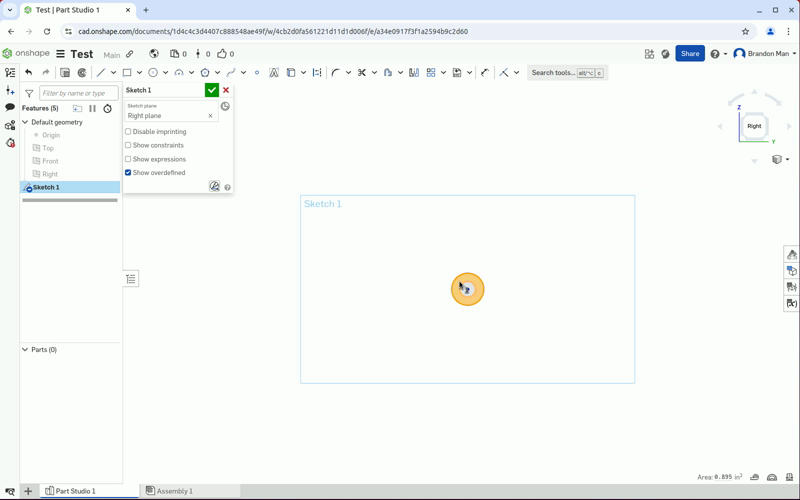
scroll(-6)
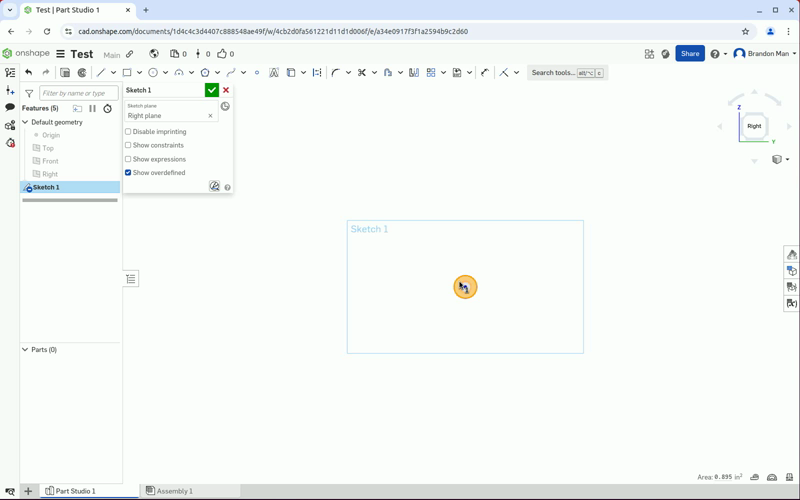
scroll(-6)
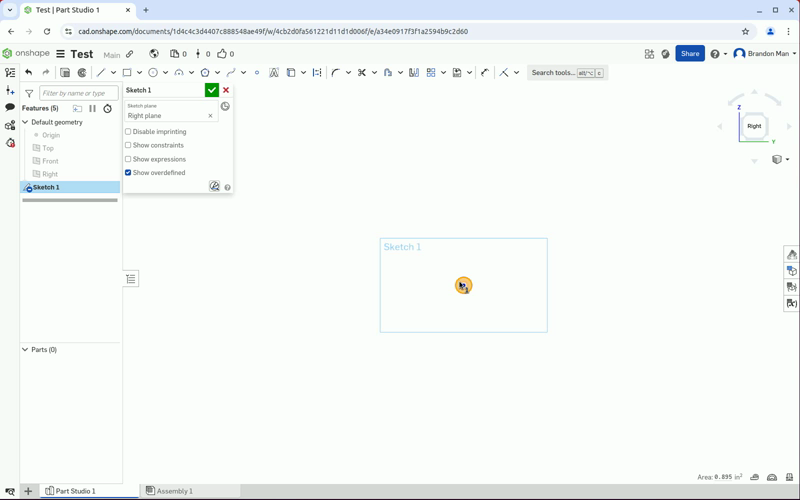
scroll(-6)
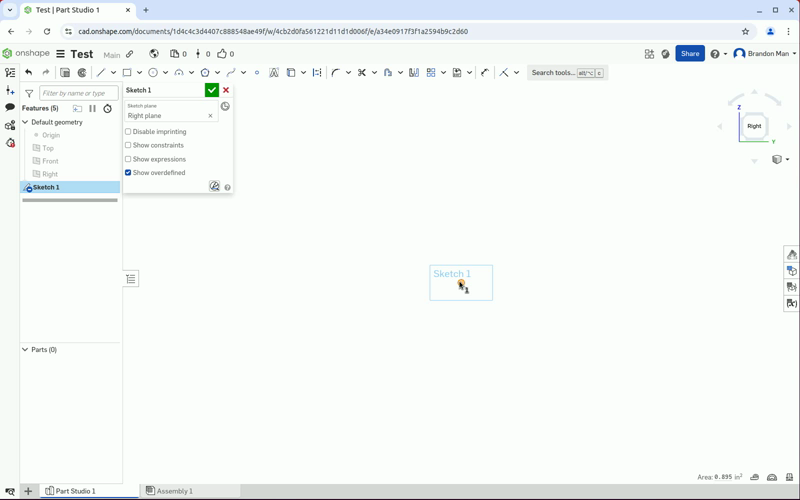
mouse_move(73, 352)
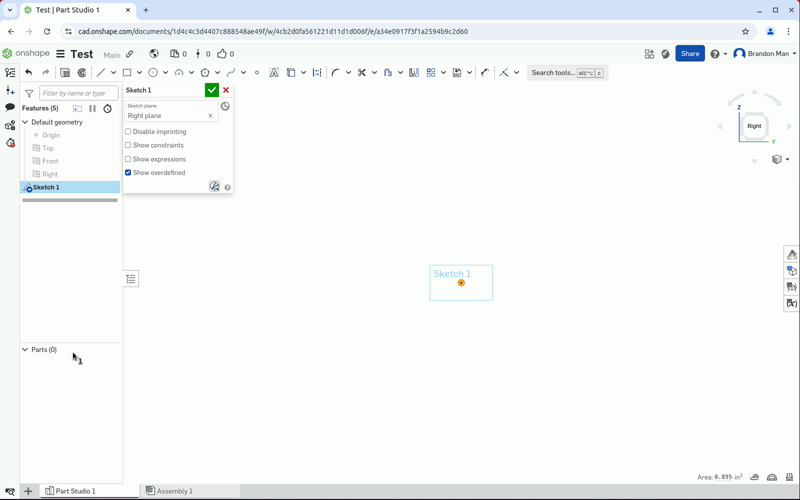
key(shift+y)
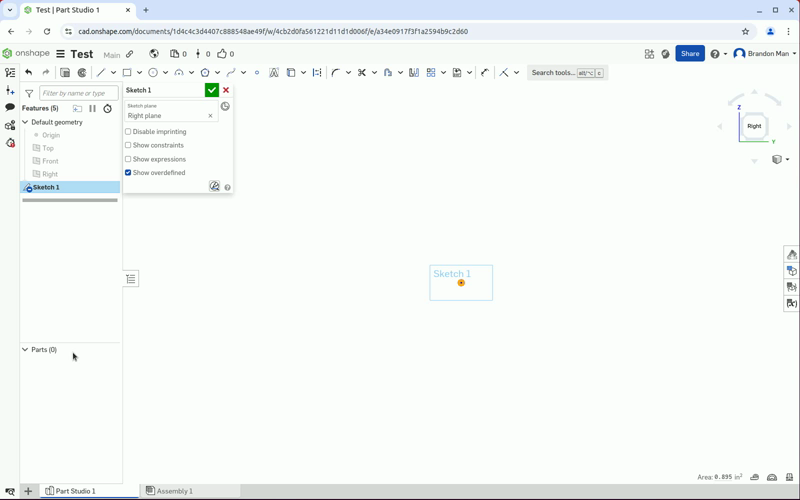
key(shift+e)
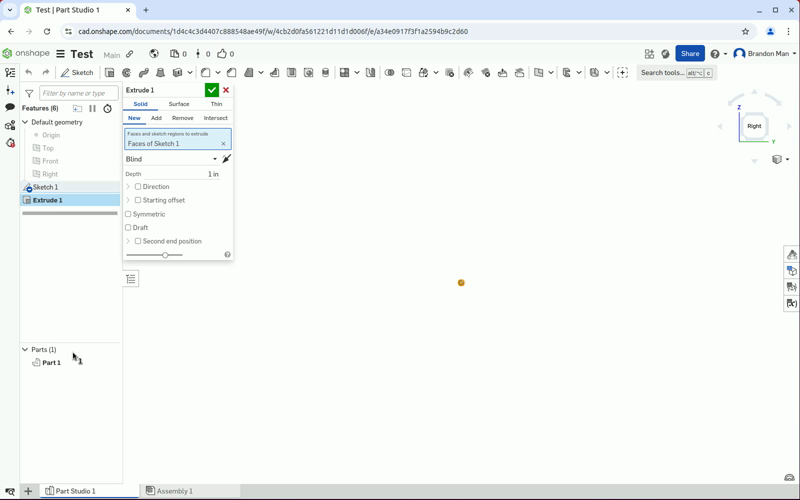
mouse_move(143, 106)
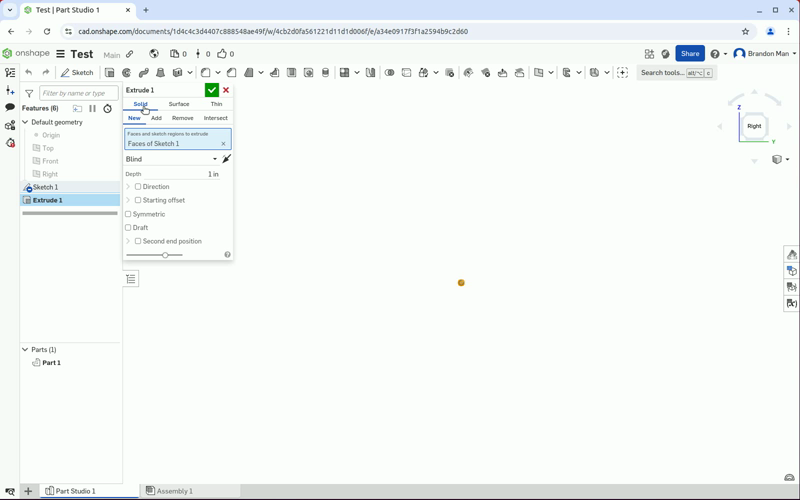
click(143, 106)
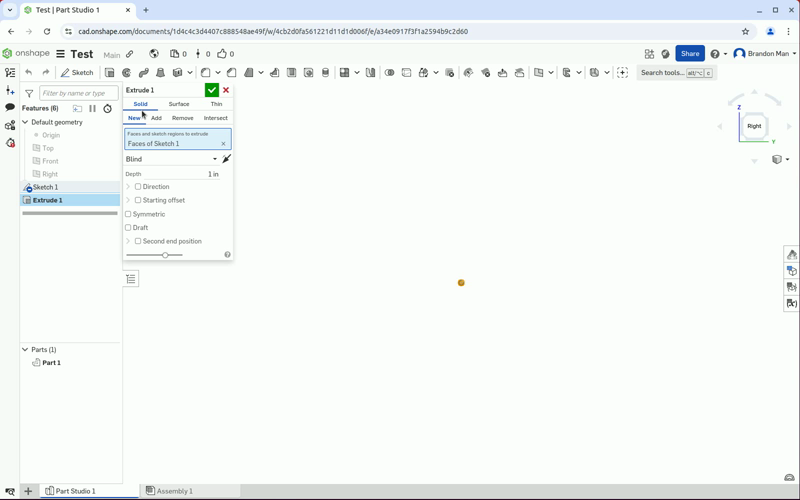
mouse_move(137, 120)
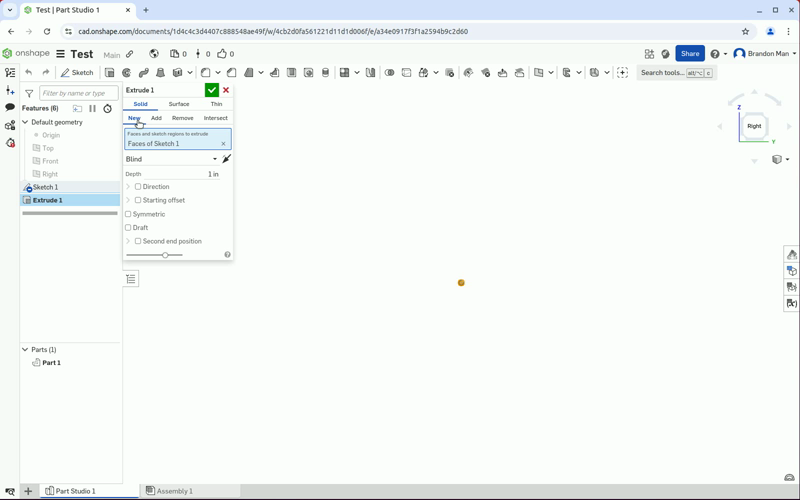
click(137, 120)
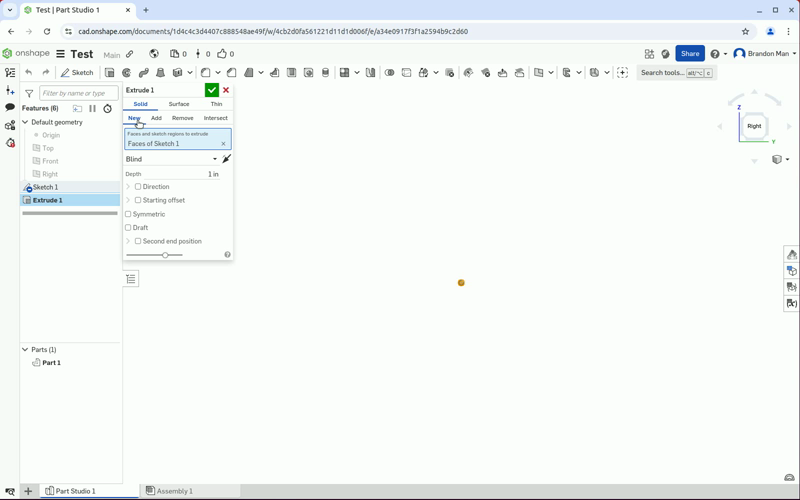
key(tab, 4)
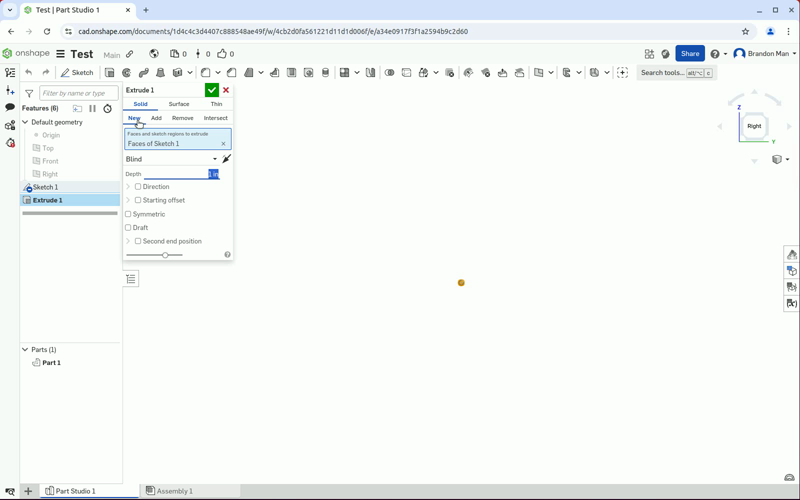
text(0.241)
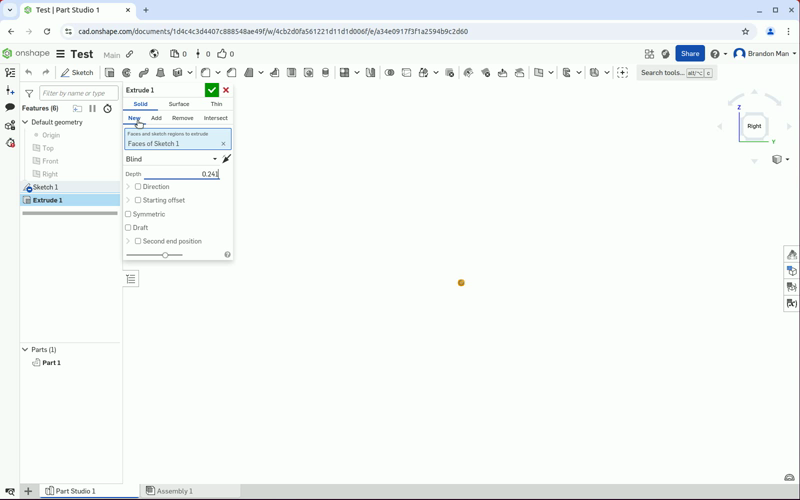
key(enter)
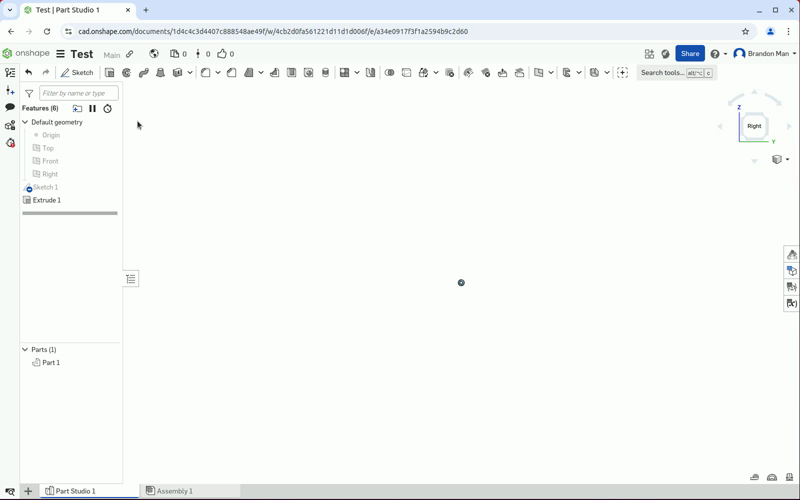
key(shift+h)
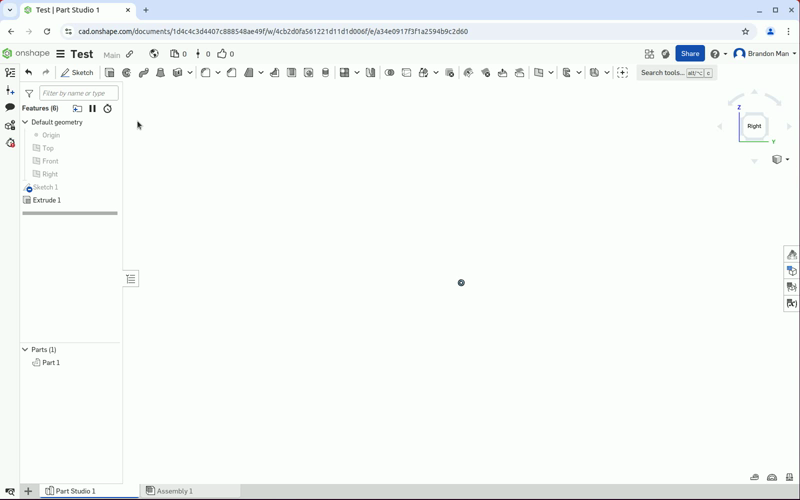
key(shift+h)
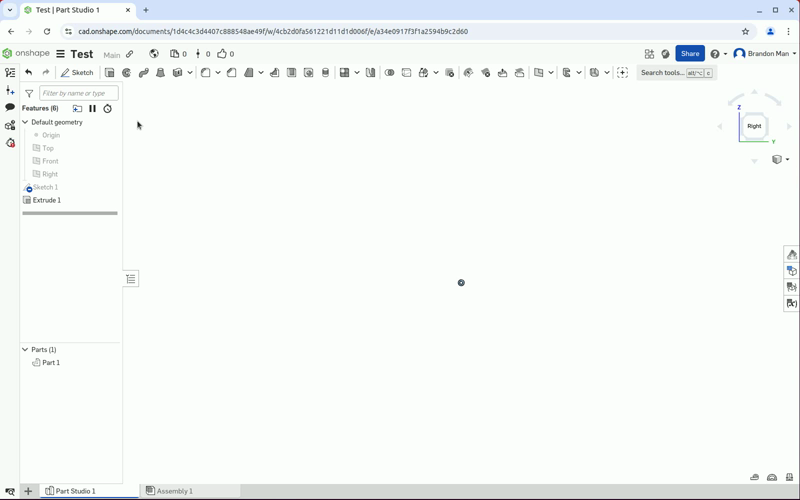
mouse_move(73, 189)
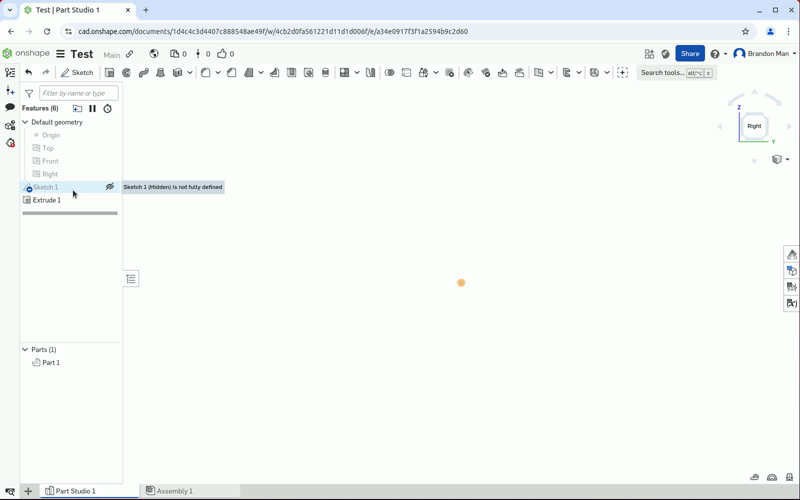
click(73, 189)
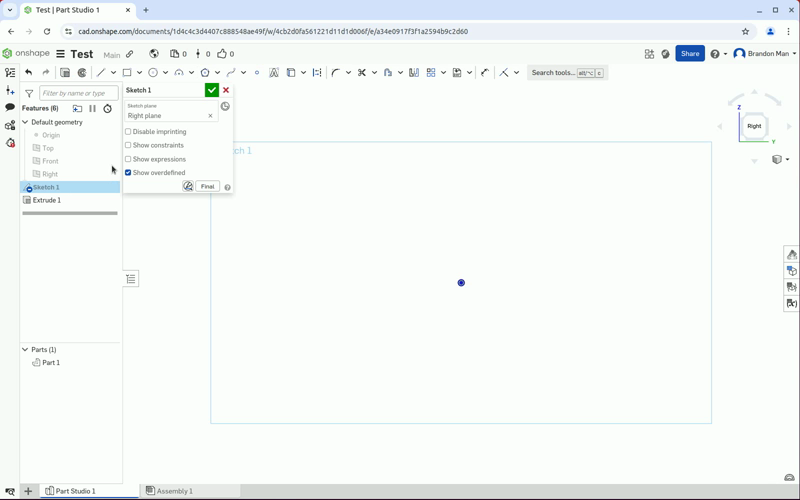
mouse_move(229, 92)
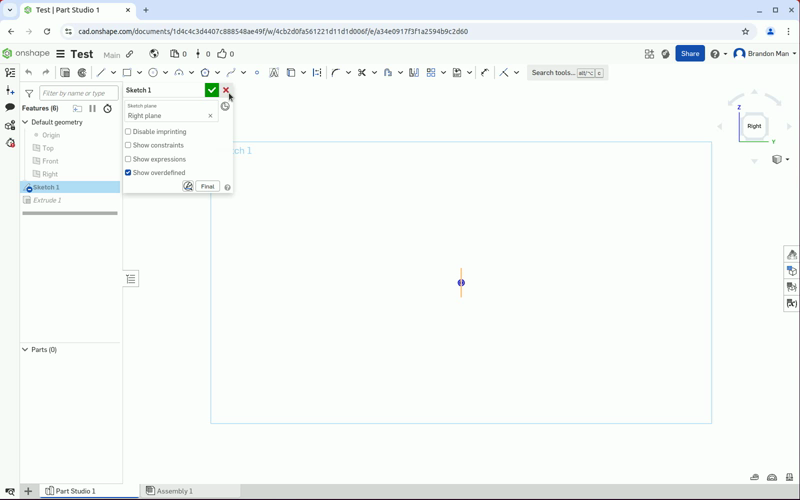
click(229, 92)
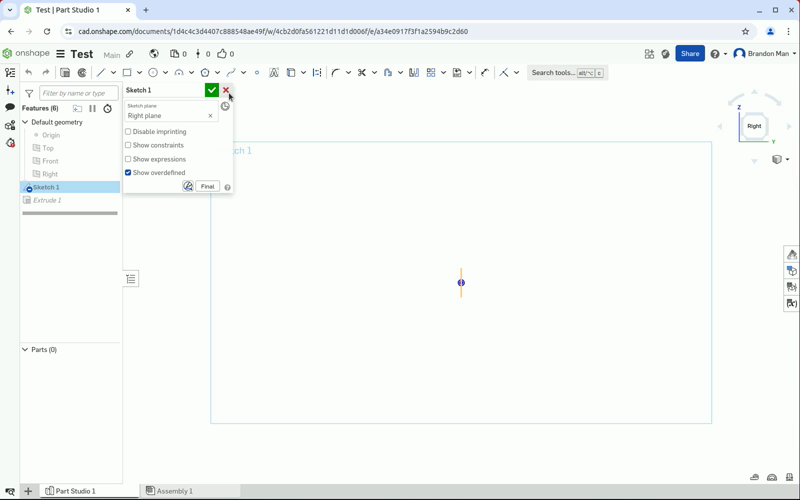
key(shift+s)
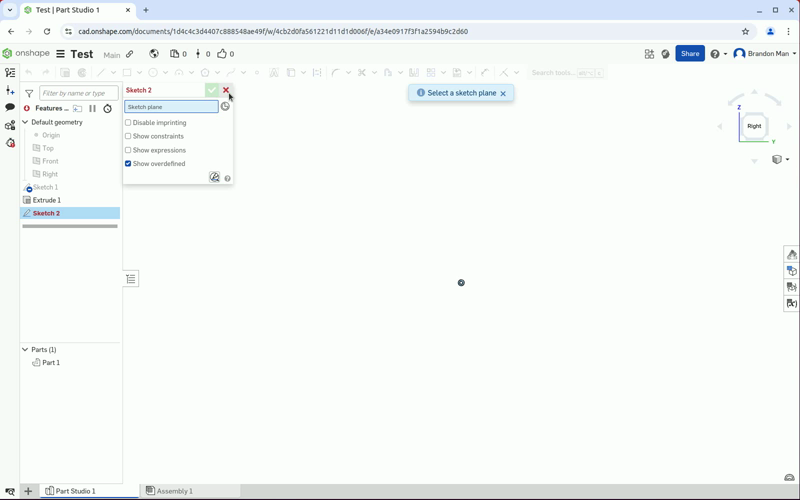
mouse_move(73, 176)
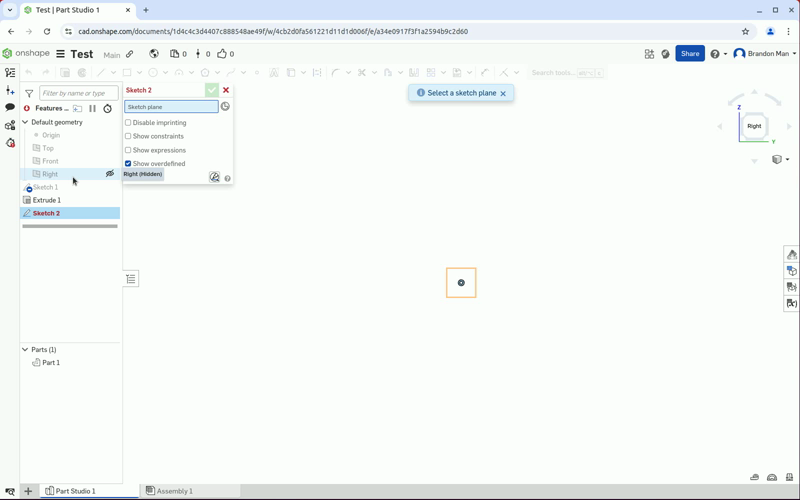
click(73, 176)
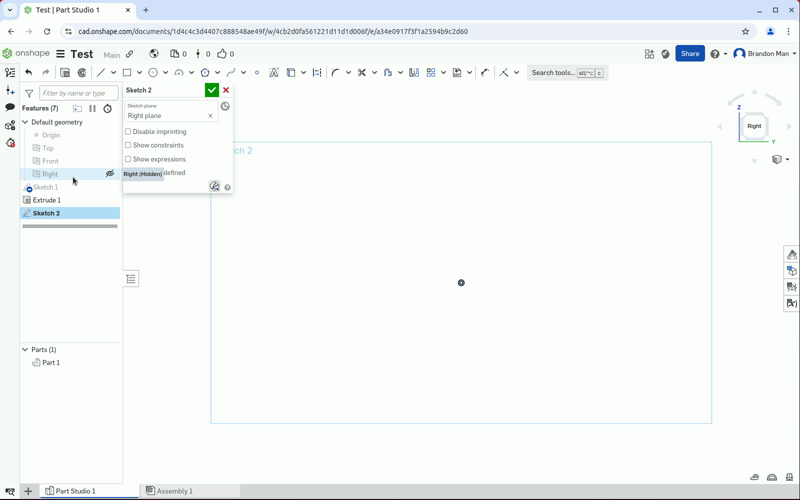
mouse_move(73, 352)
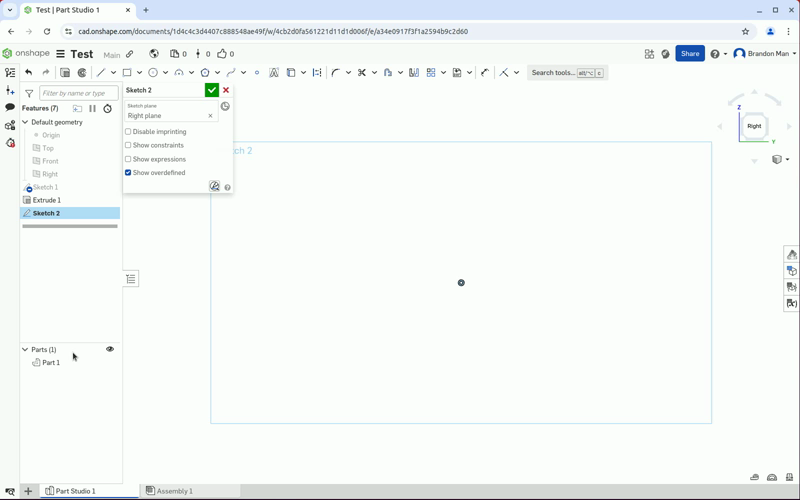
key(y)
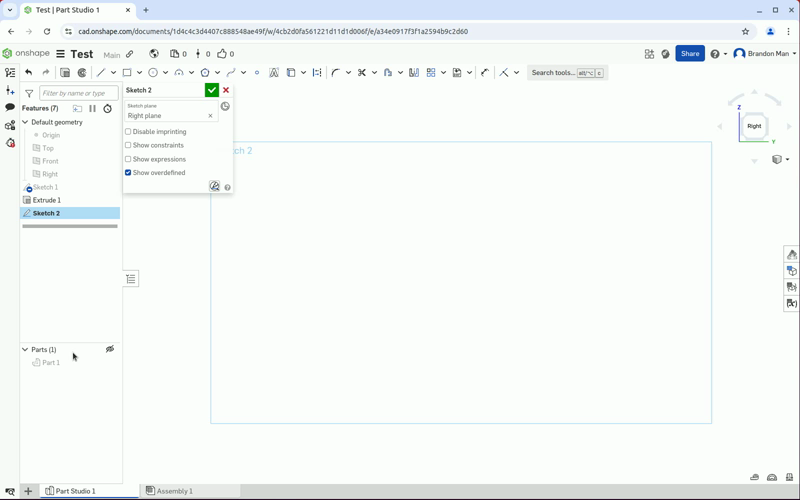
key(c)
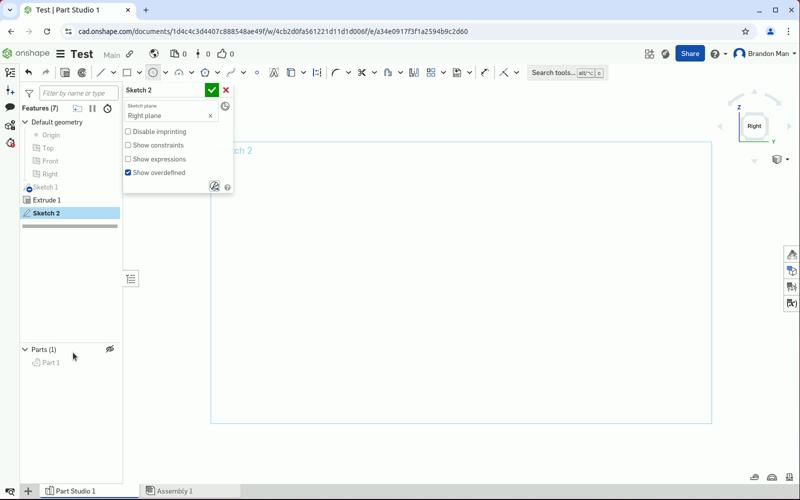
key_down(shift)
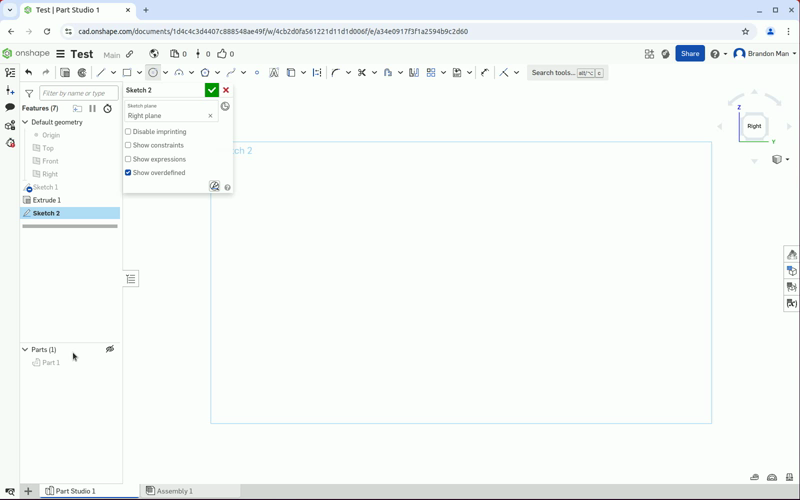
mouse_move(461, 172)
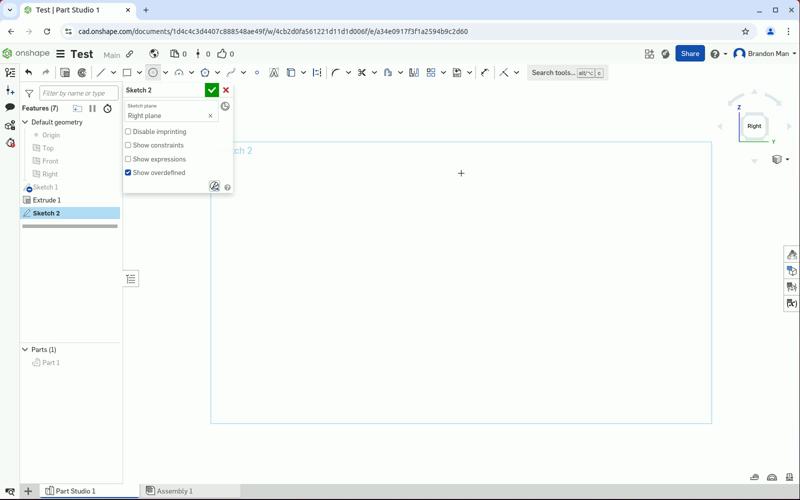
click(461, 172)
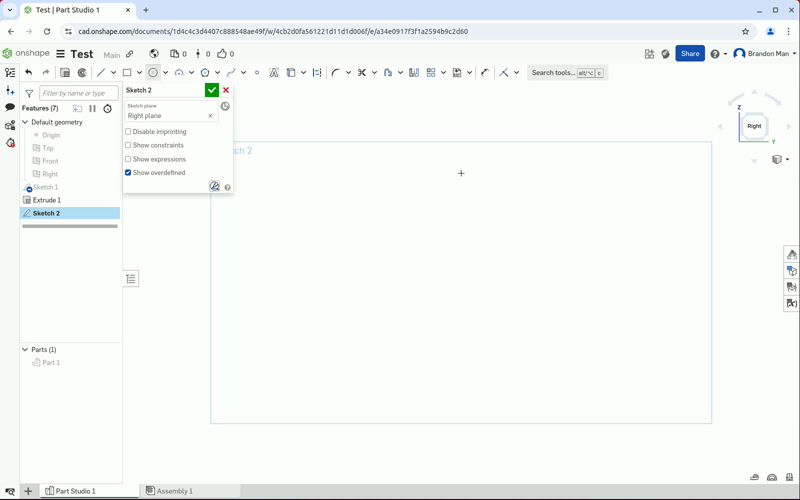
key_up(shift)
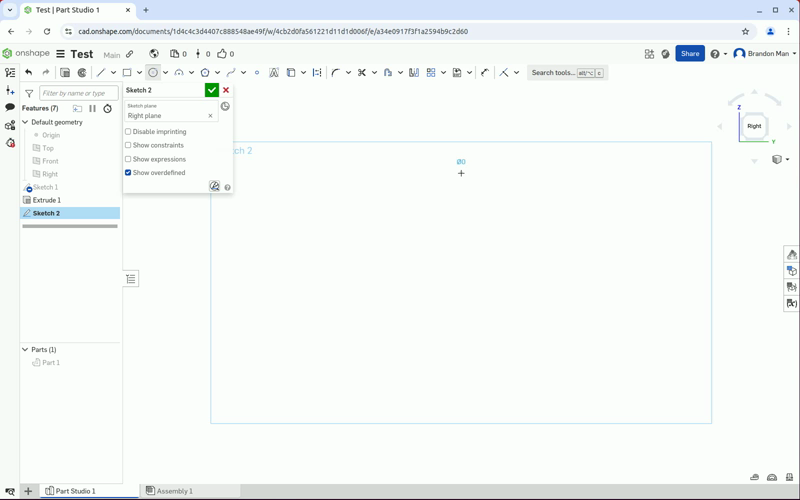
mouse_move(464, 172)
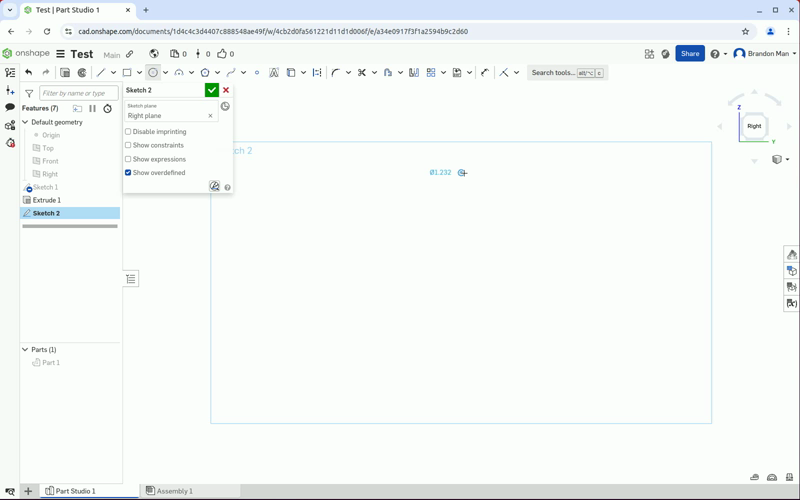
click(464, 172)
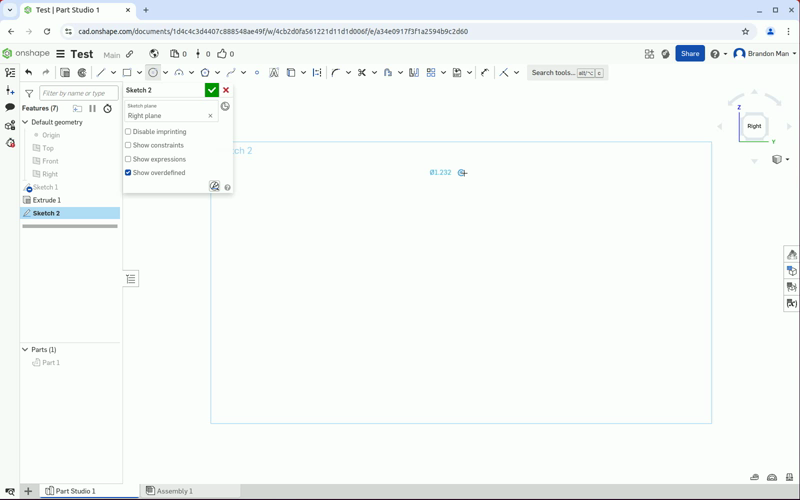
key(esc)
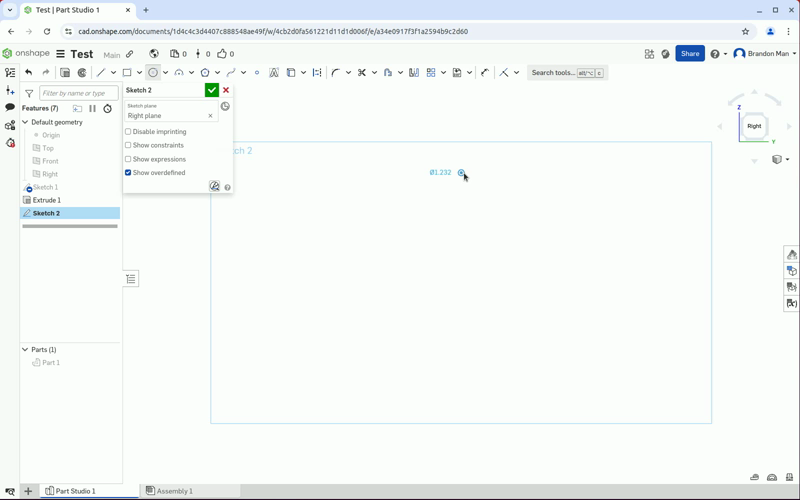
key(c)
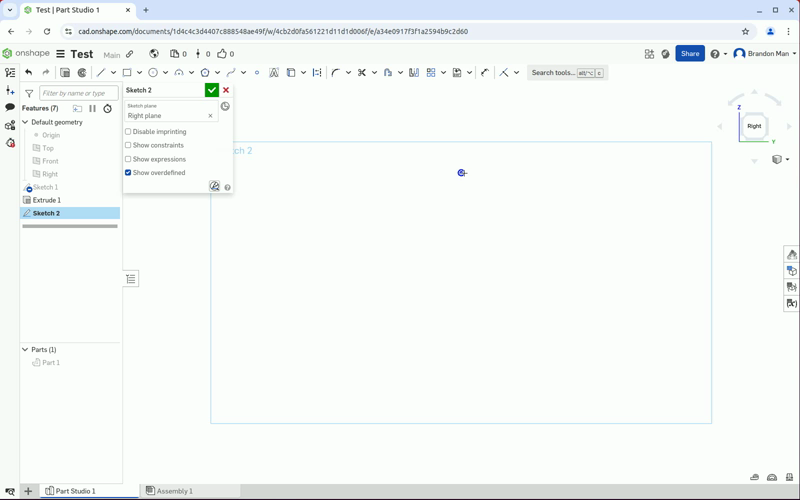
key_down(shift)
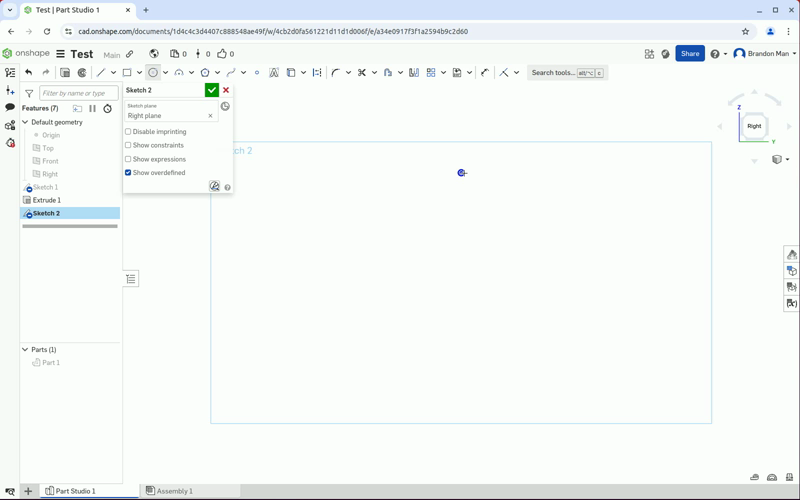
mouse_move(461, 172)
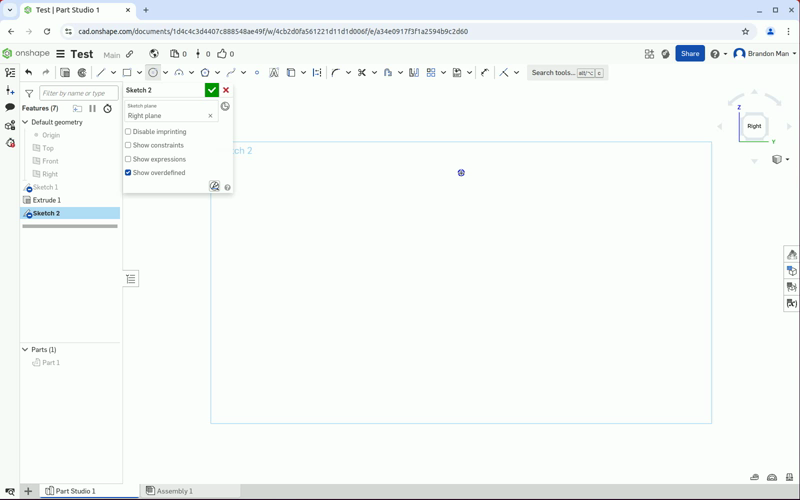
scroll(6)
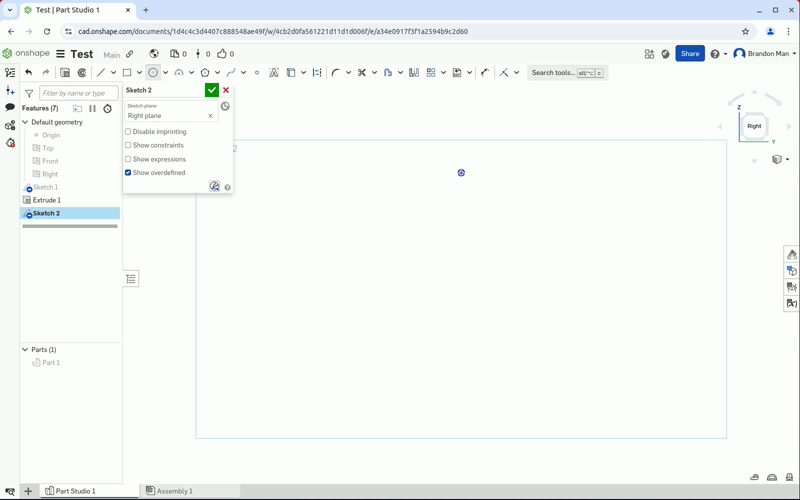
scroll(6)
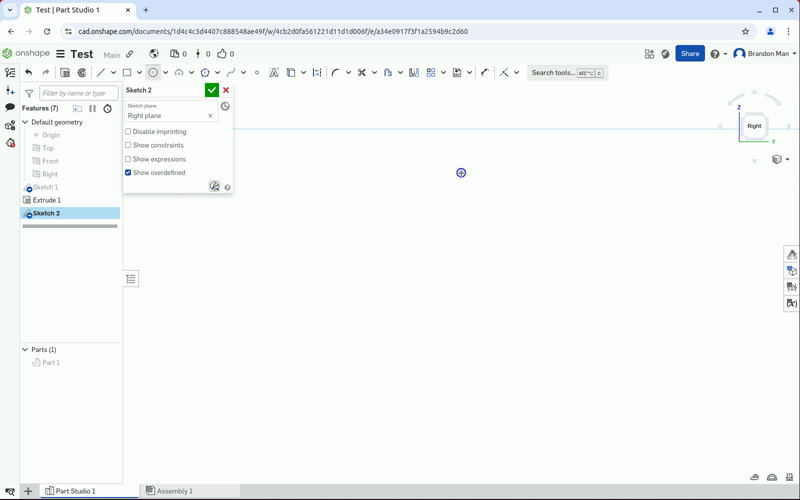
scroll(6)
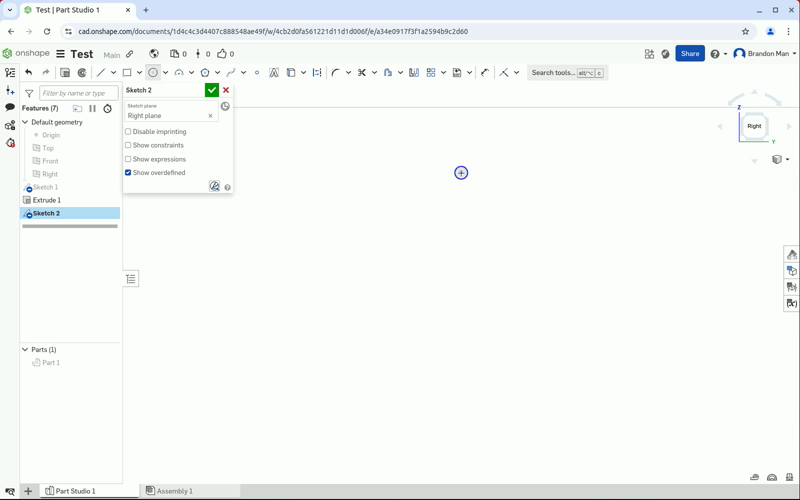
scroll(6)
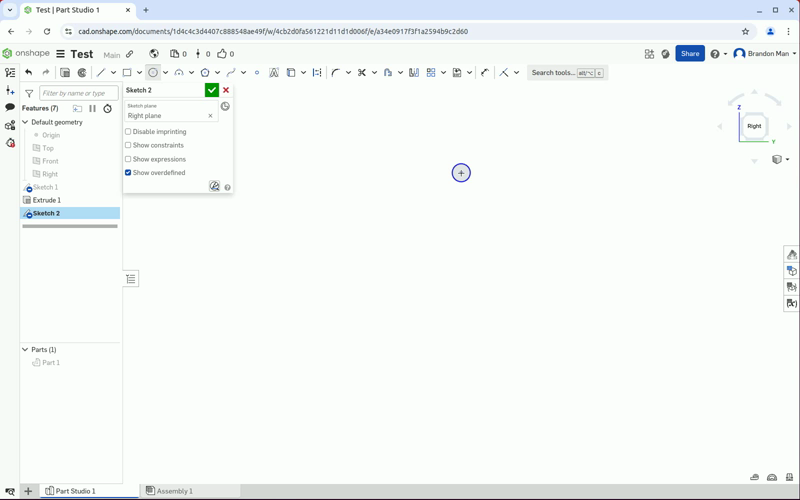
scroll(6)
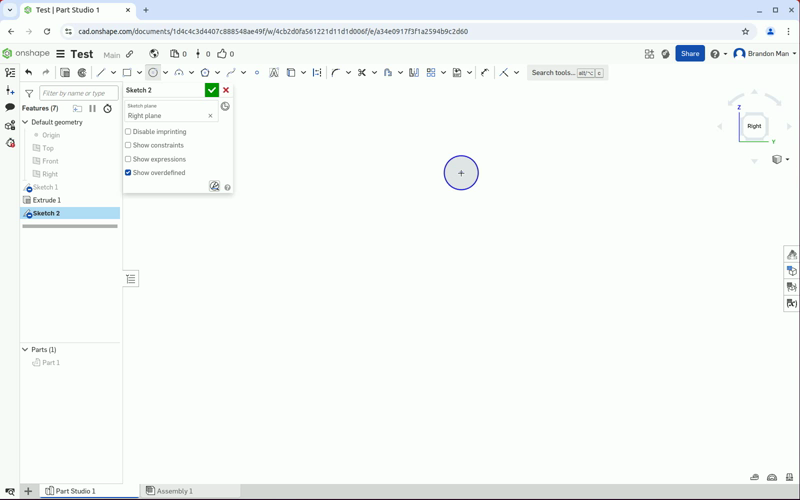
scroll(6)
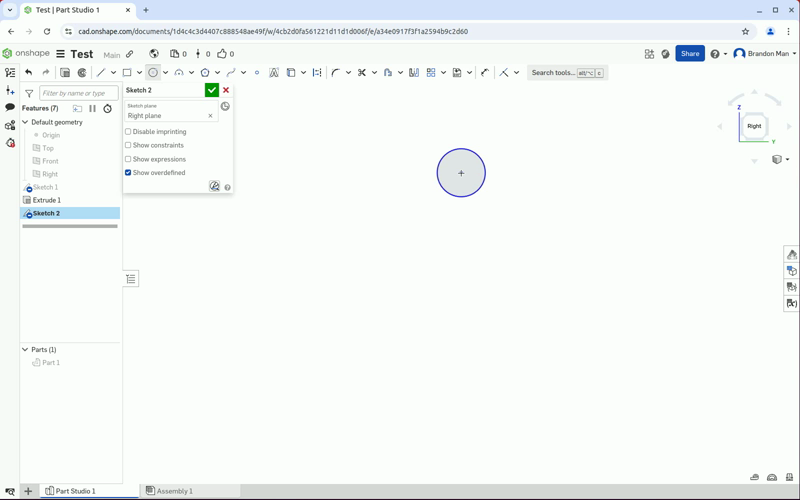
scroll(6)
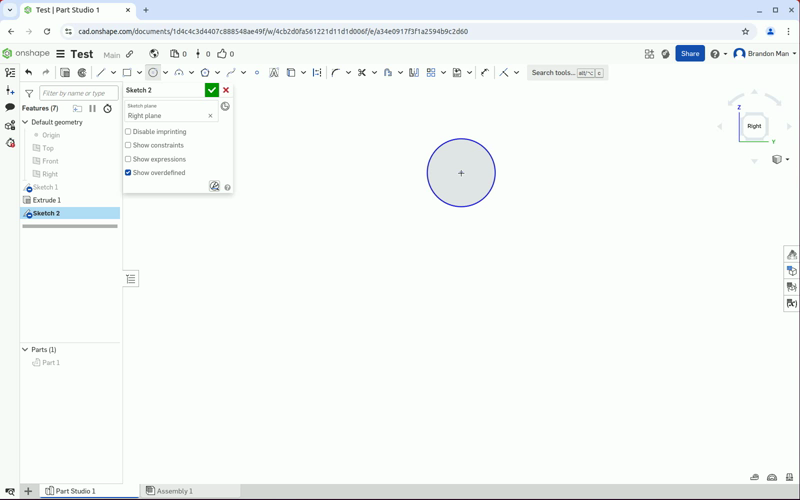
click(461, 172)
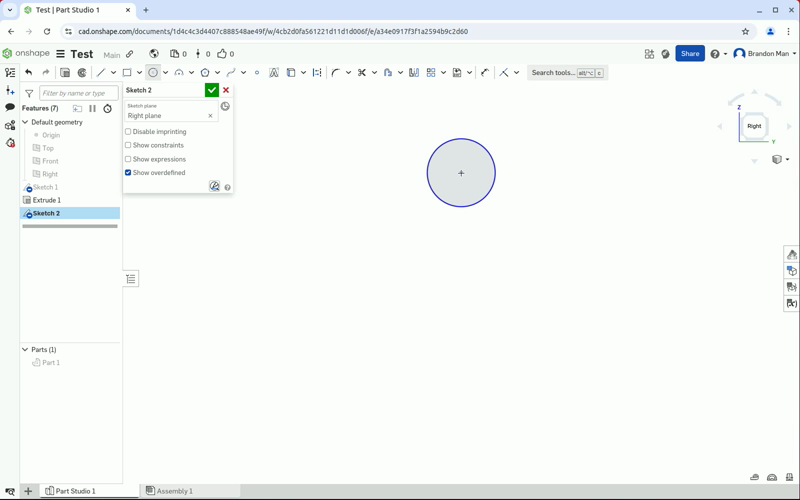
scroll(-6)
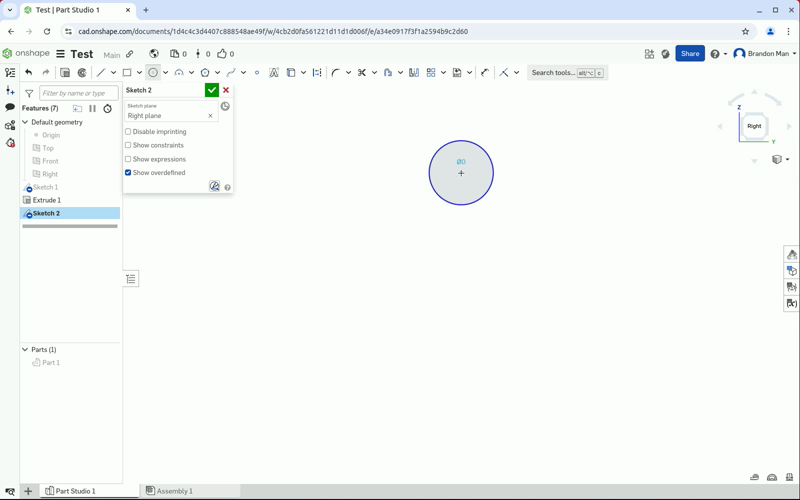
scroll(-6)
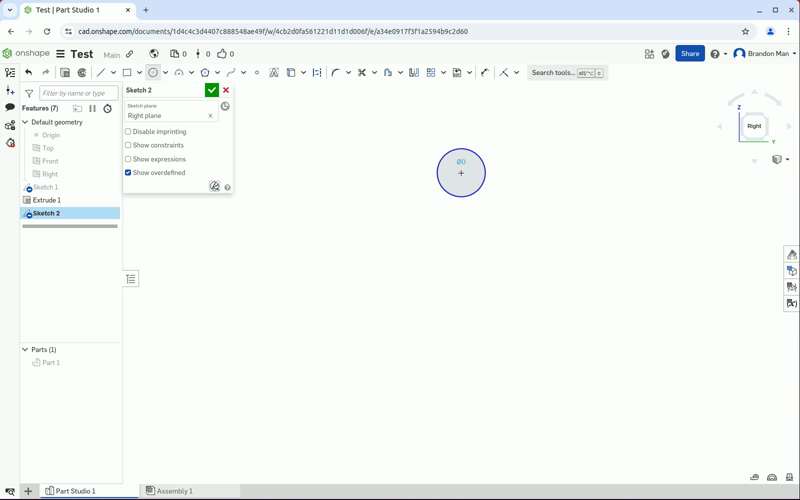
scroll(-6)
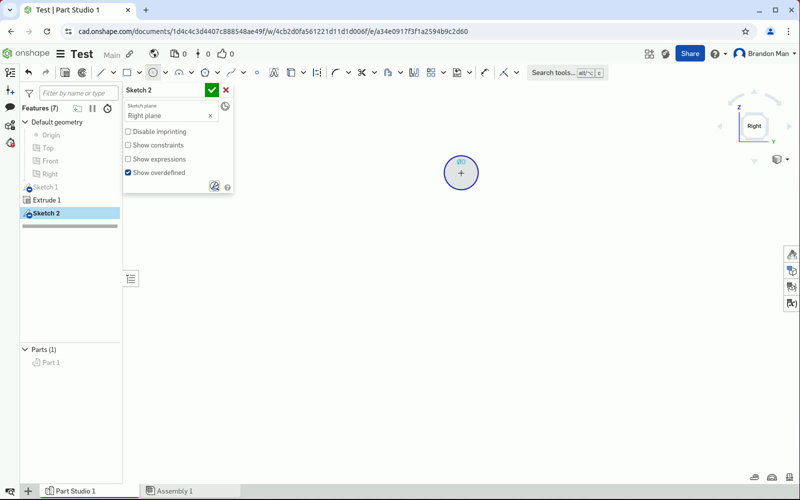
scroll(-6)
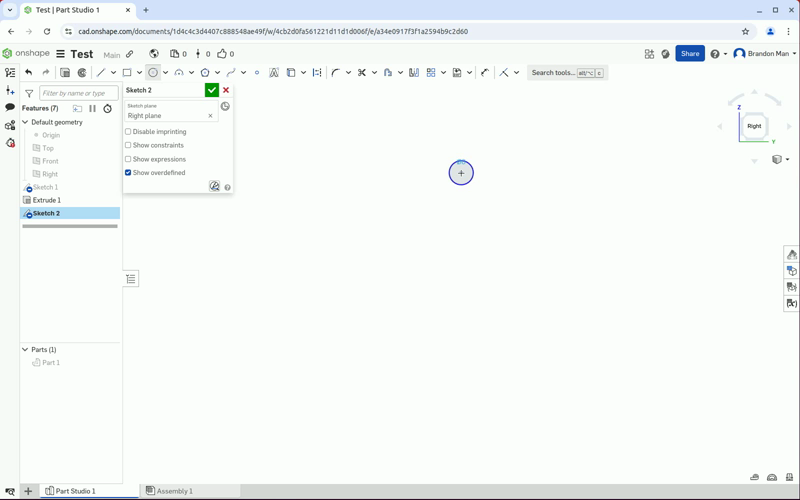
scroll(-6)
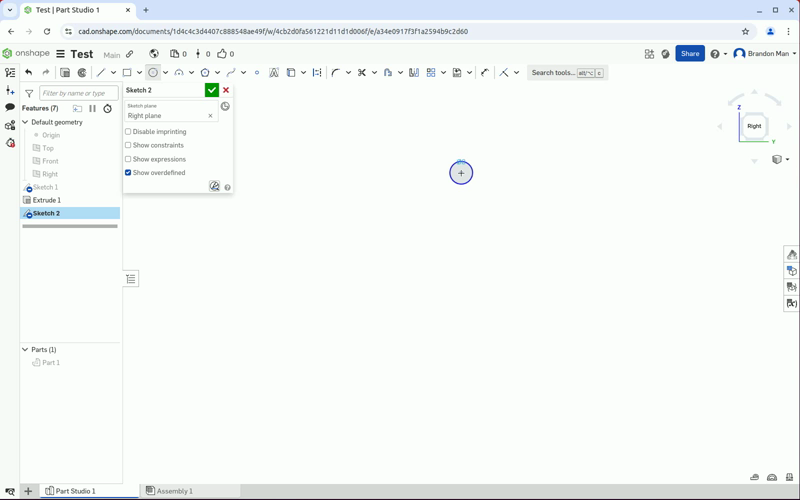
scroll(-6)
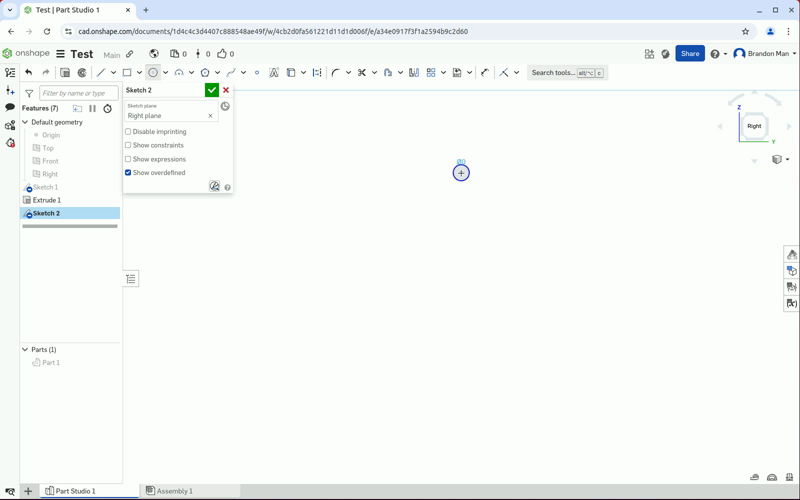
scroll(-6)
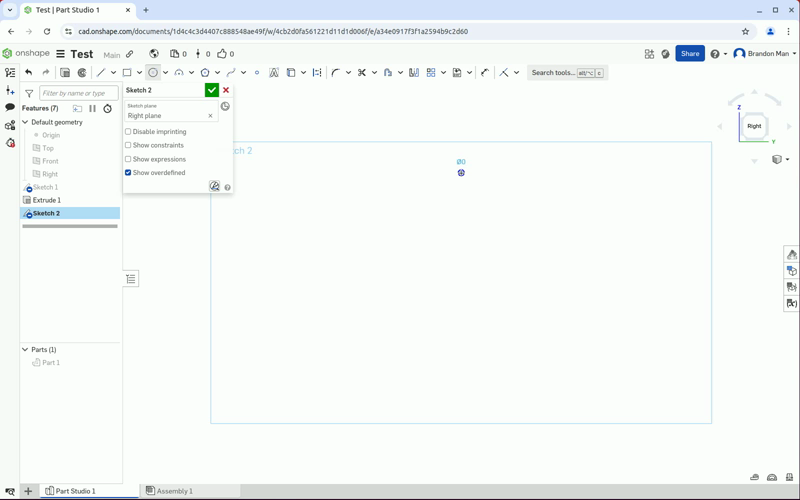
key_up(shift)
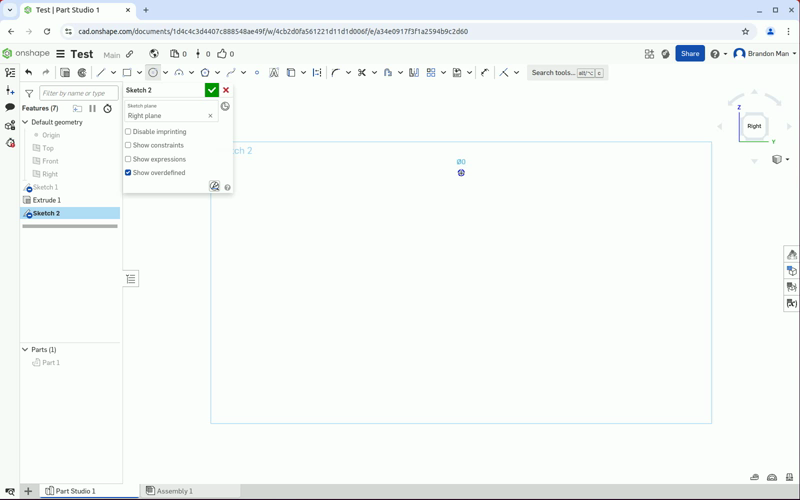
mouse_move(462, 172)
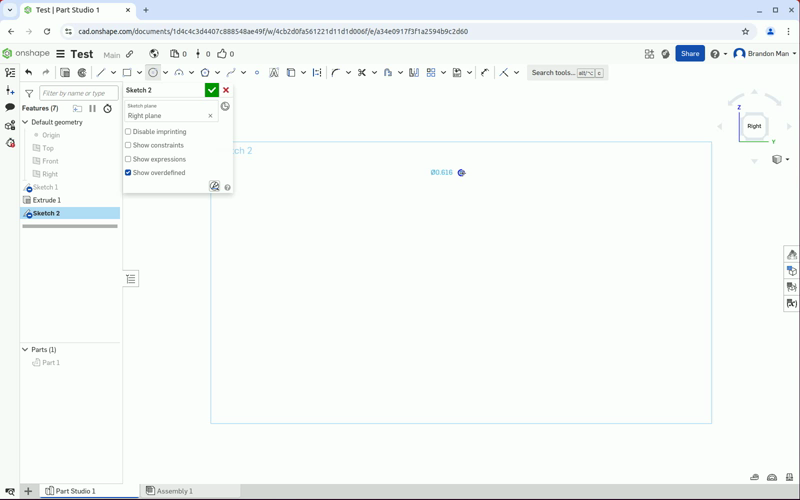
scroll(6)
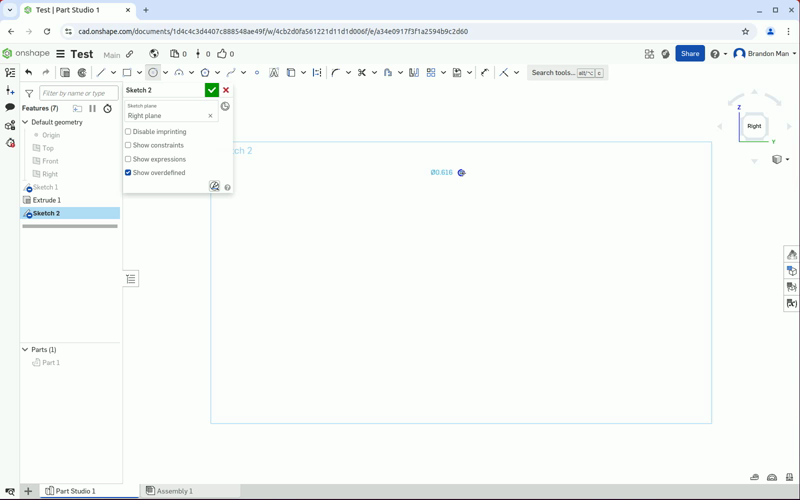
scroll(6)
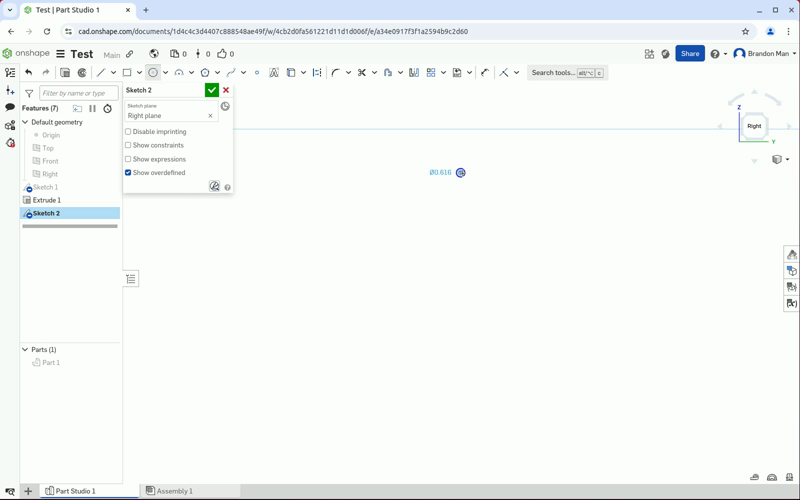
scroll(6)
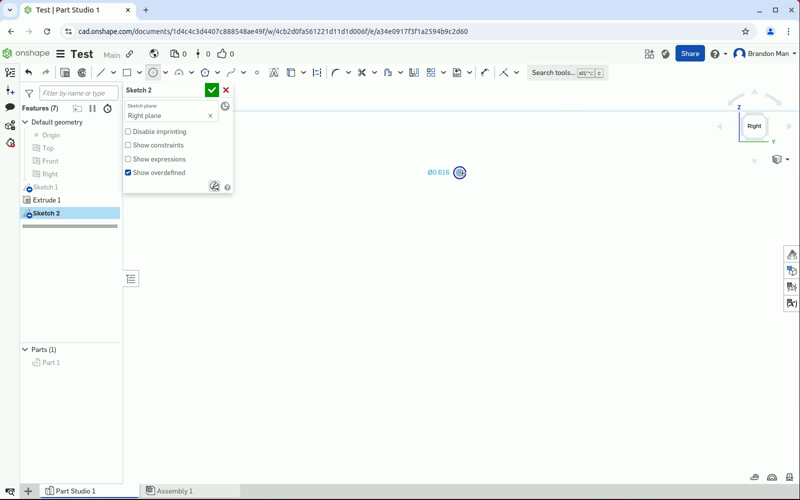
scroll(6)
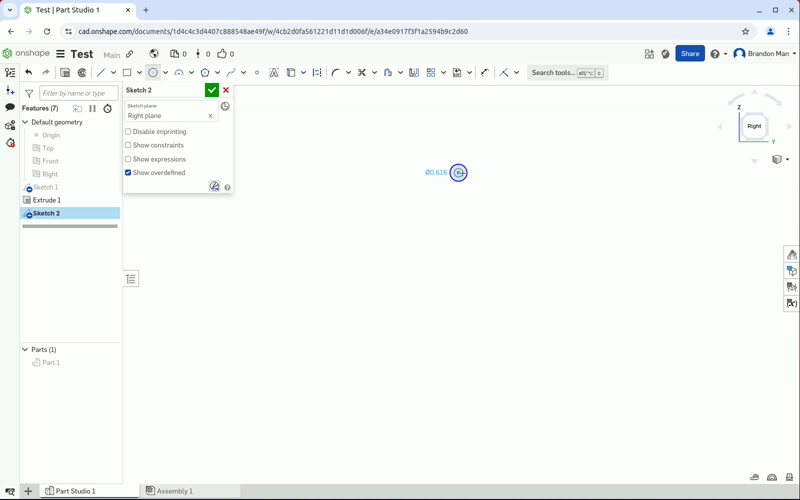
scroll(6)
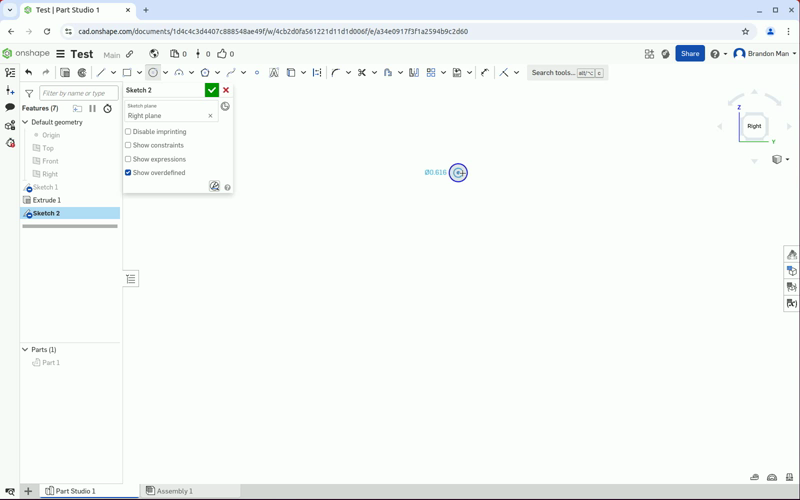
scroll(6)
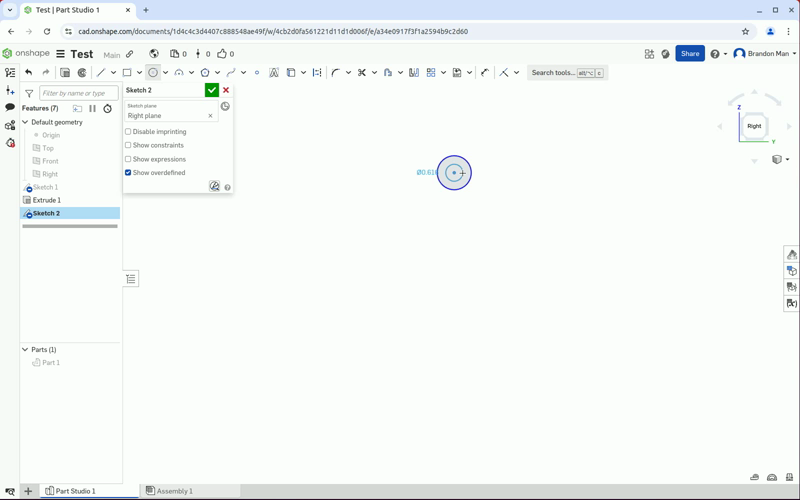
scroll(6)
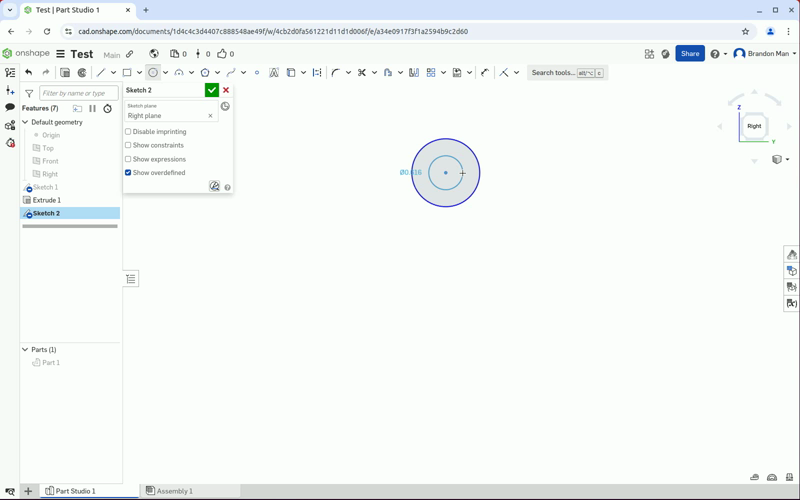
click(462, 172)
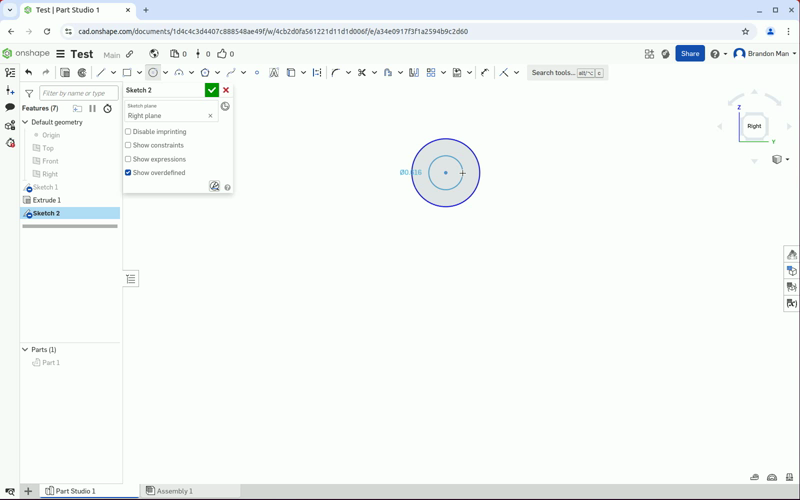
scroll(-6)
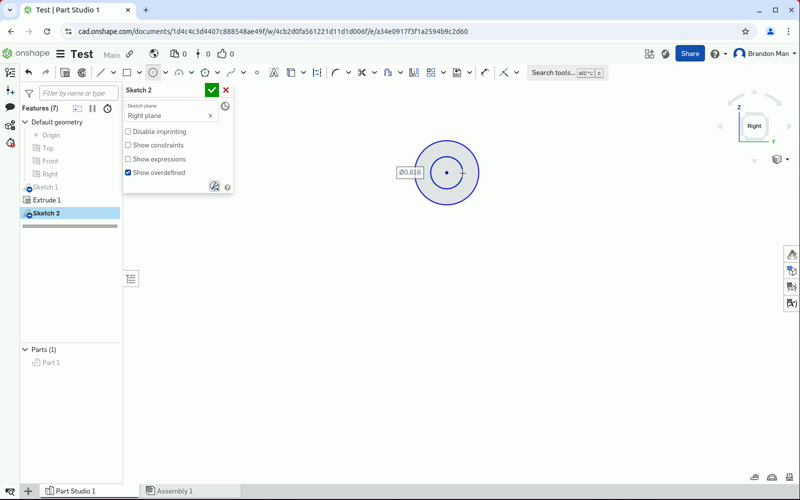
scroll(-6)
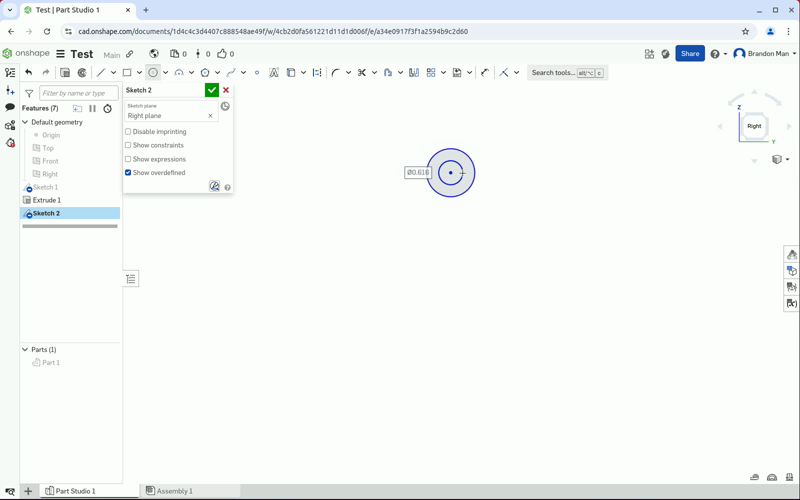
scroll(-6)
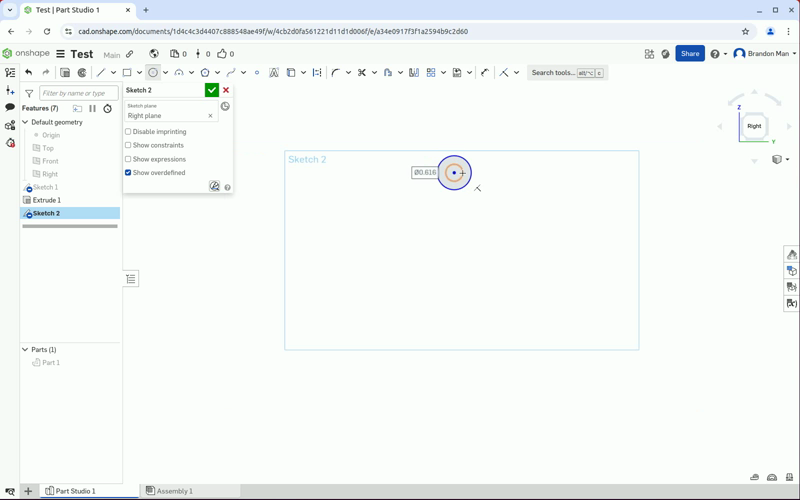
scroll(-6)
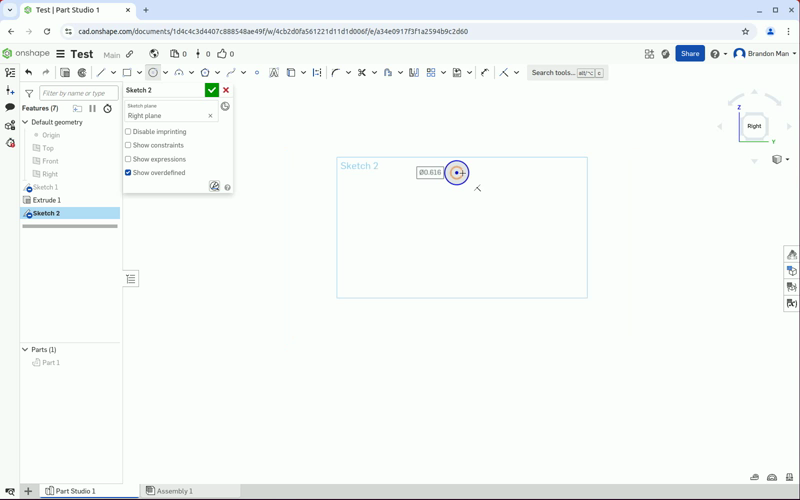
scroll(-6)
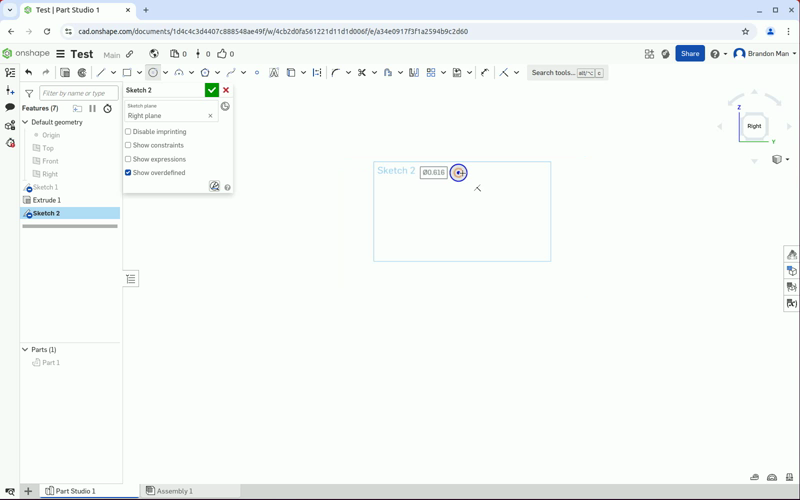
scroll(-6)
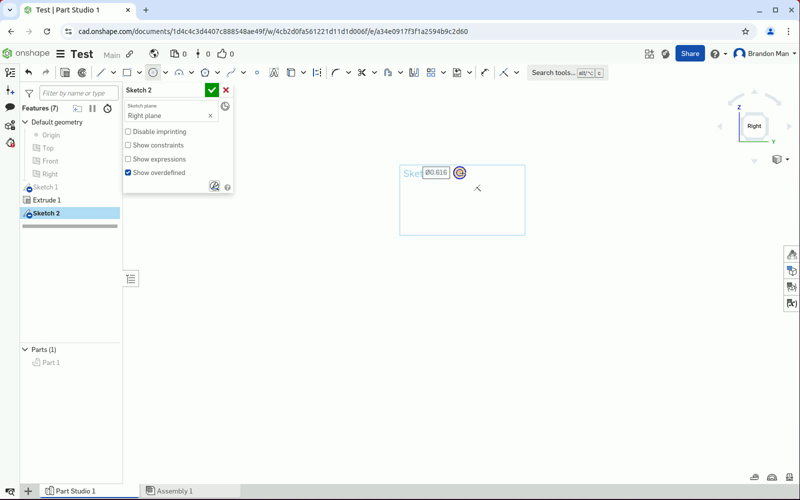
scroll(-6)
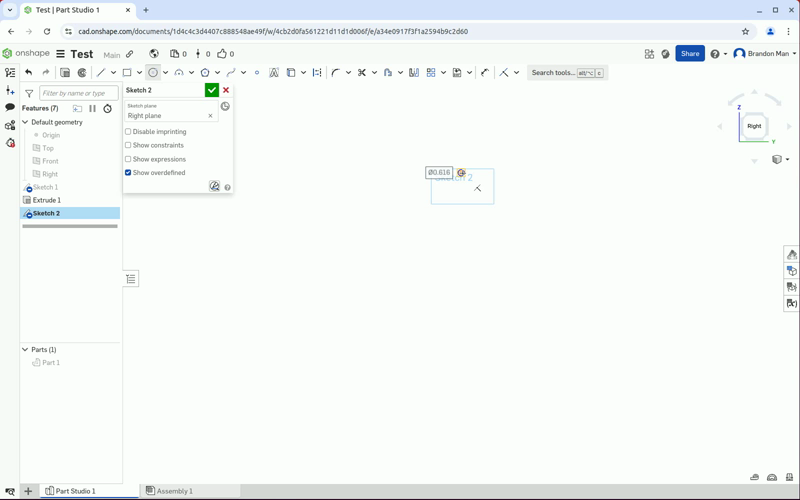
key(esc)
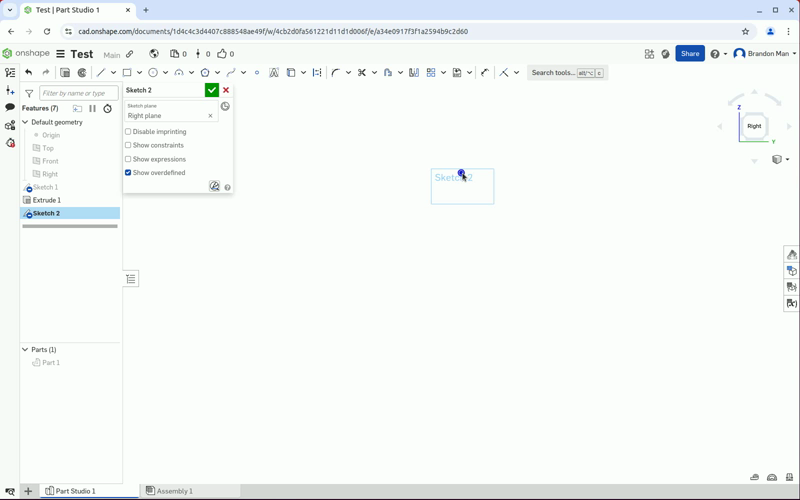
mouse_move(463, 174)
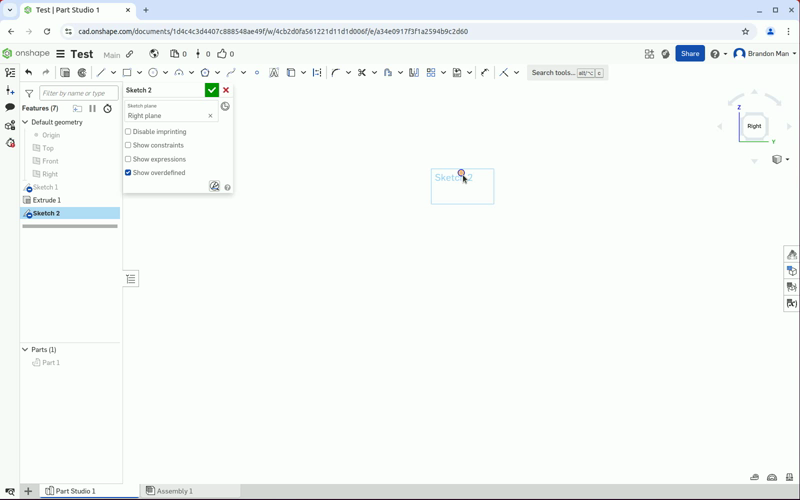
scroll(6)
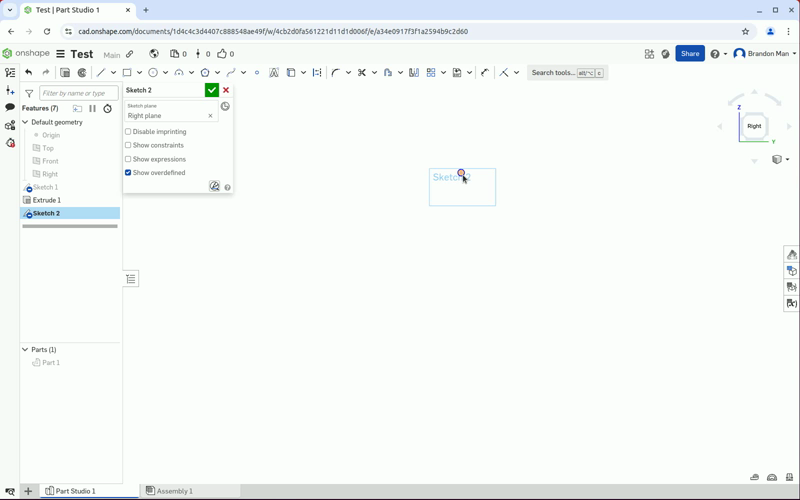
scroll(6)
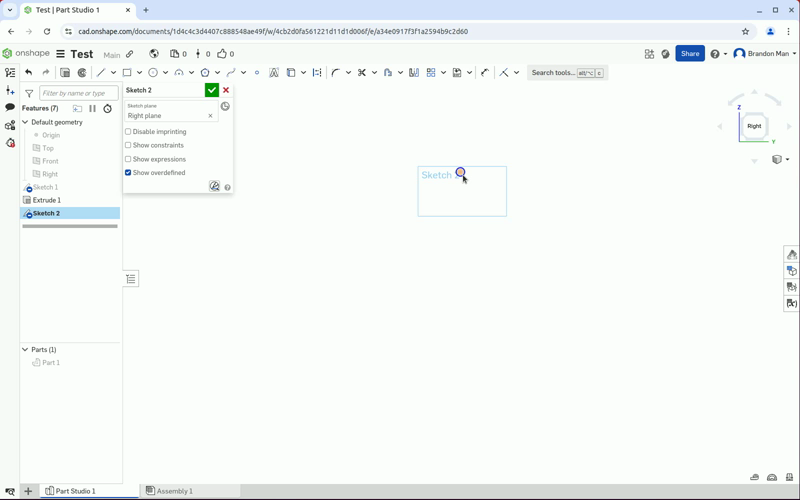
scroll(6)
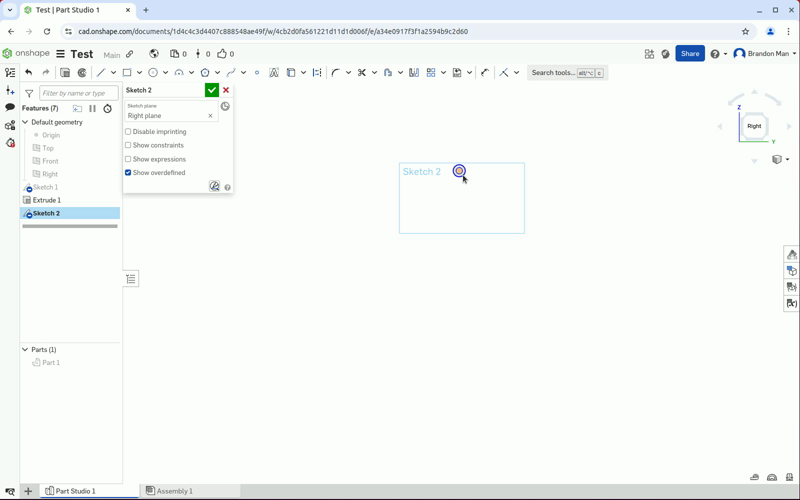
scroll(6)
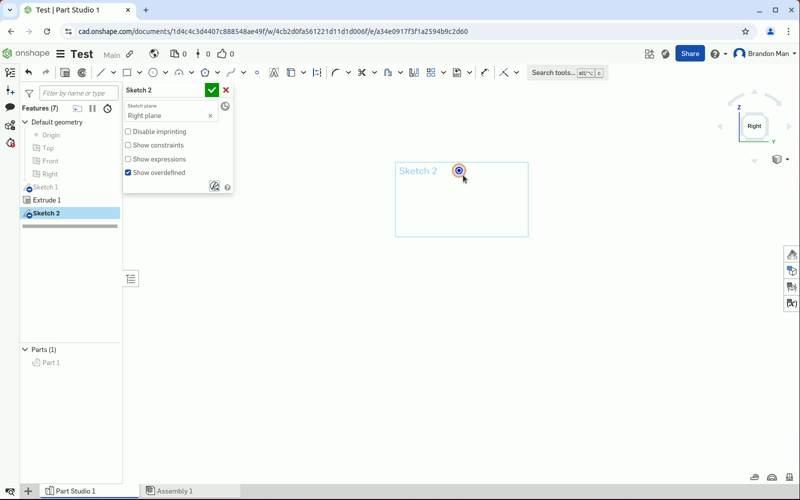
scroll(6)
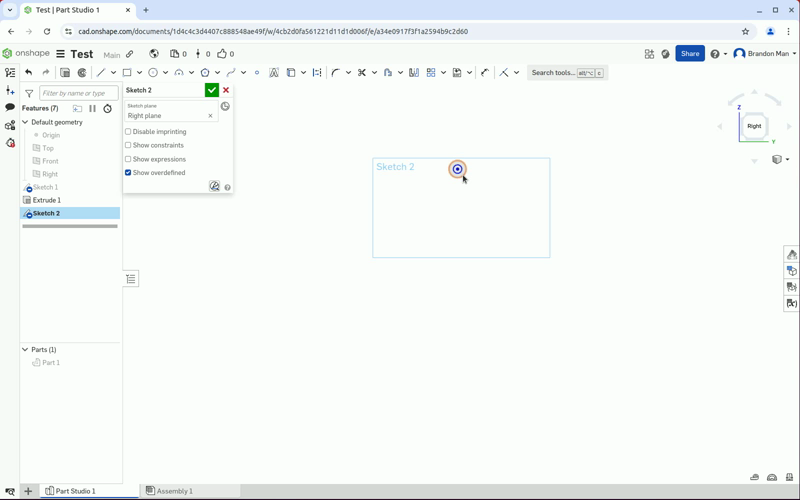
scroll(6)
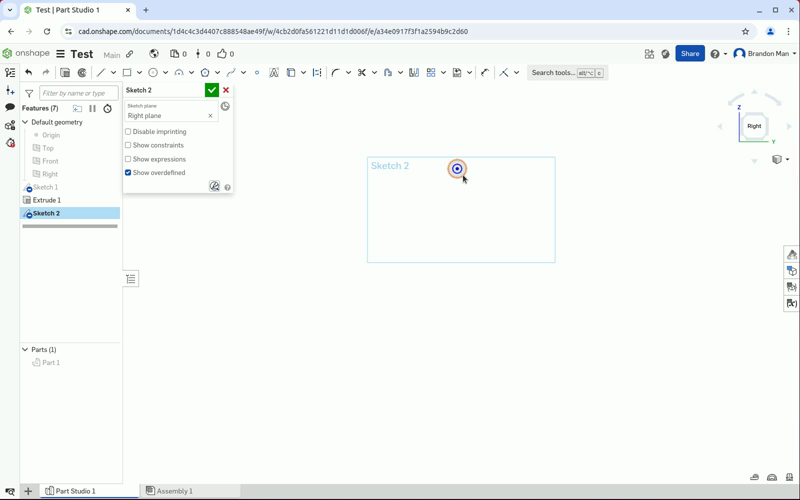
scroll(6)
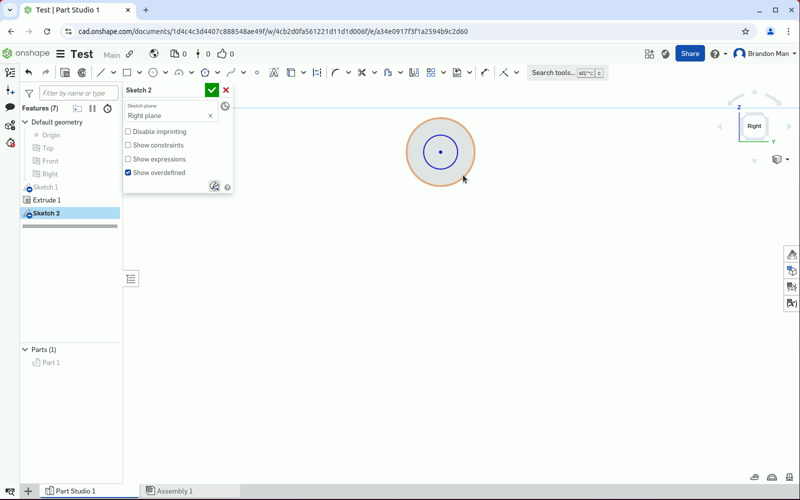
click(463, 174)
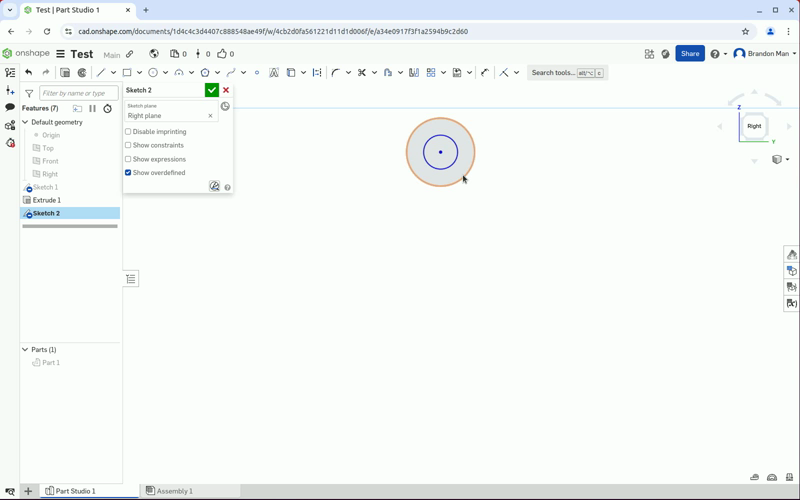
scroll(-6)
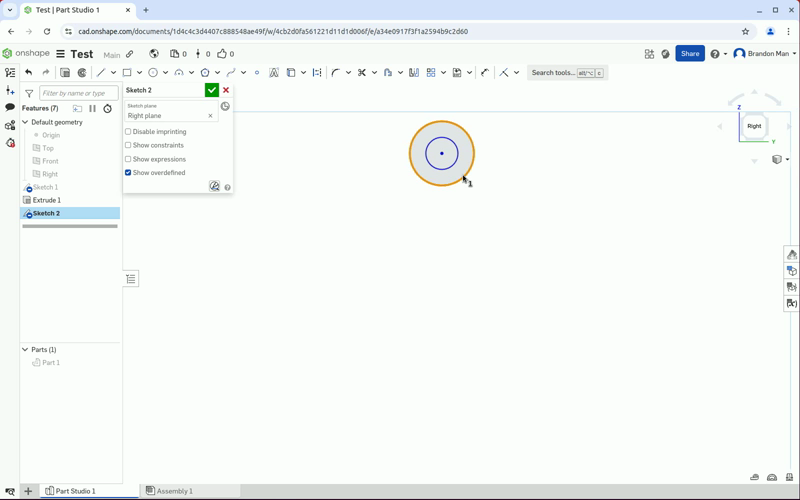
scroll(-6)
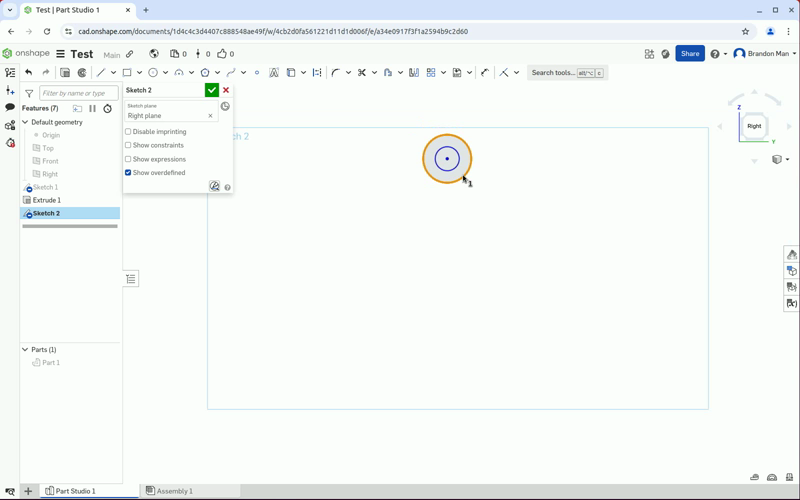
scroll(-6)
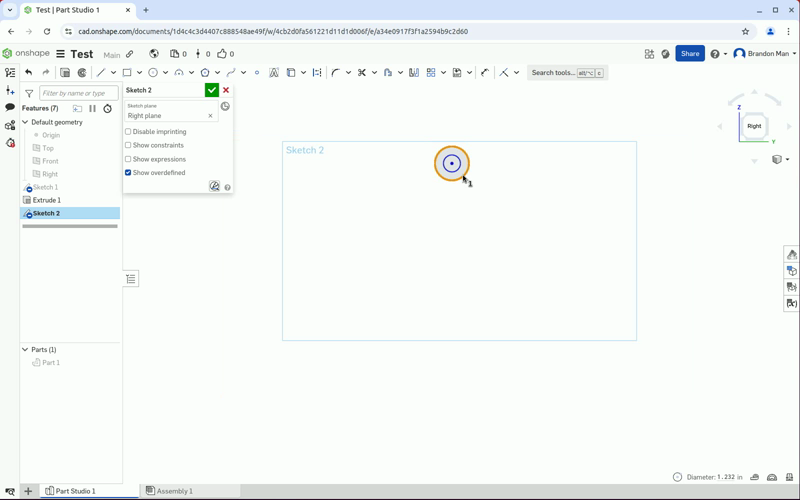
scroll(-6)
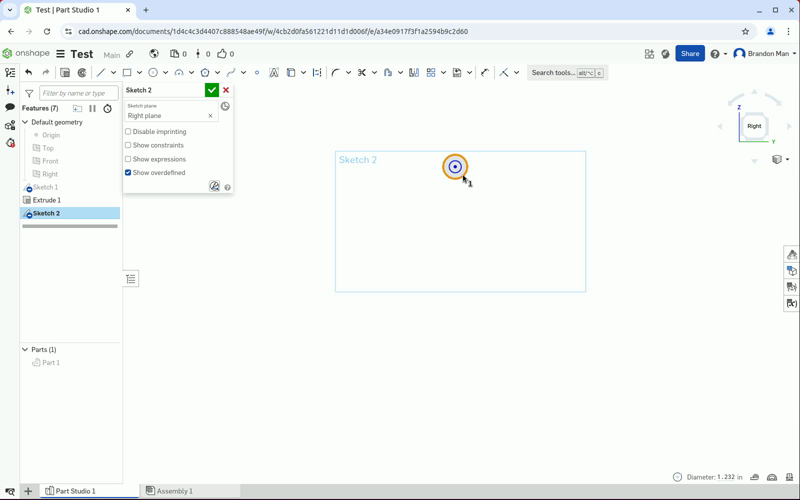
scroll(-6)
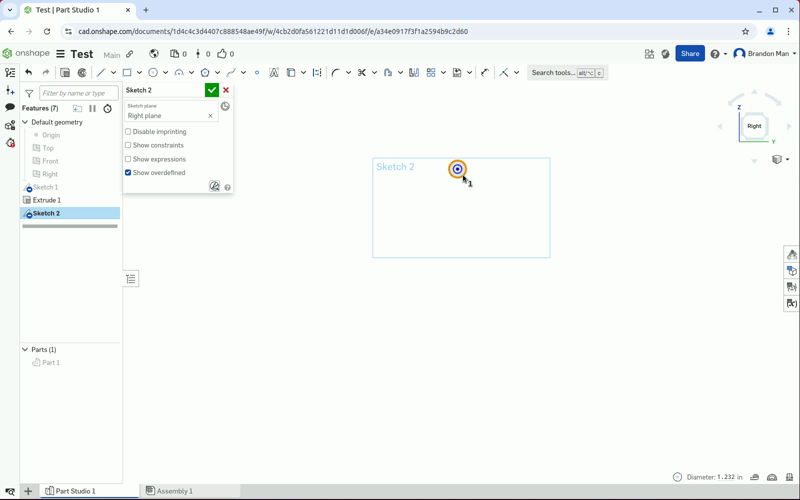
scroll(-6)
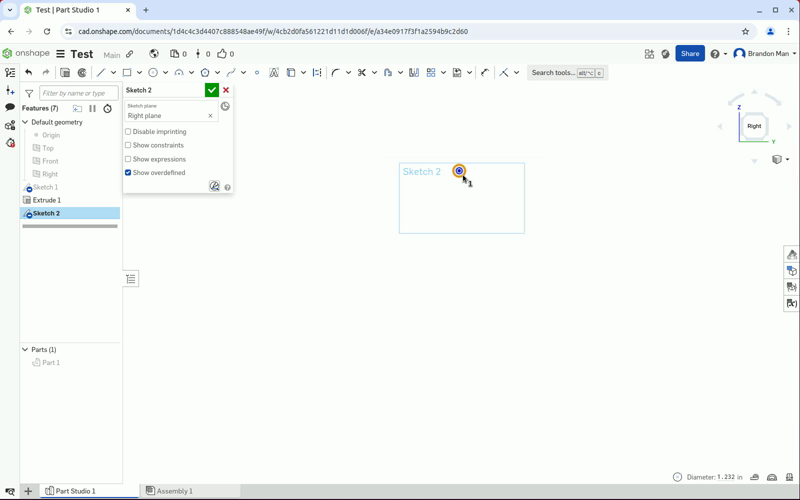
scroll(-6)
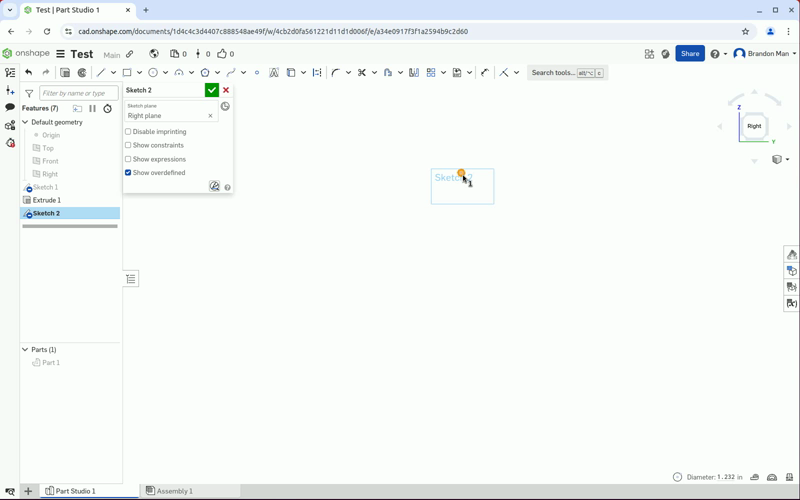
mouse_move(73, 352)
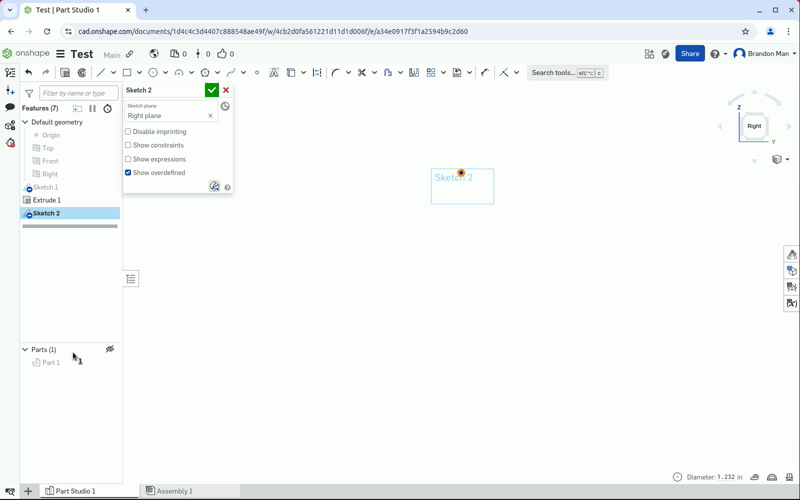
key(shift+y)
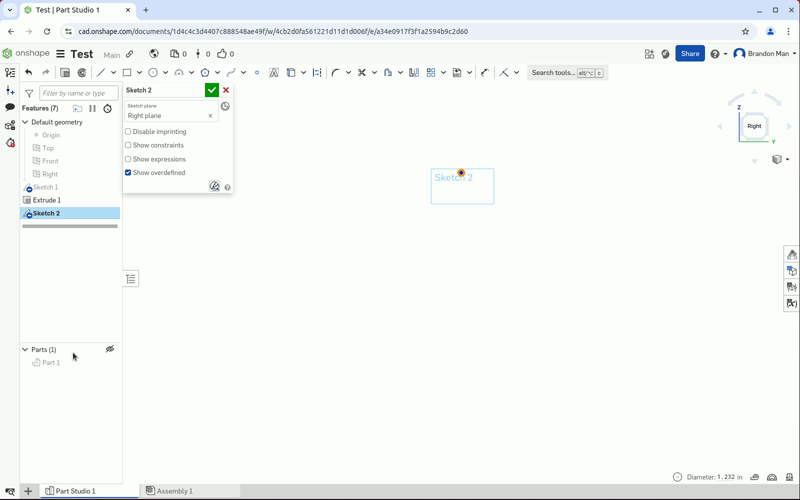
key(shift+e)
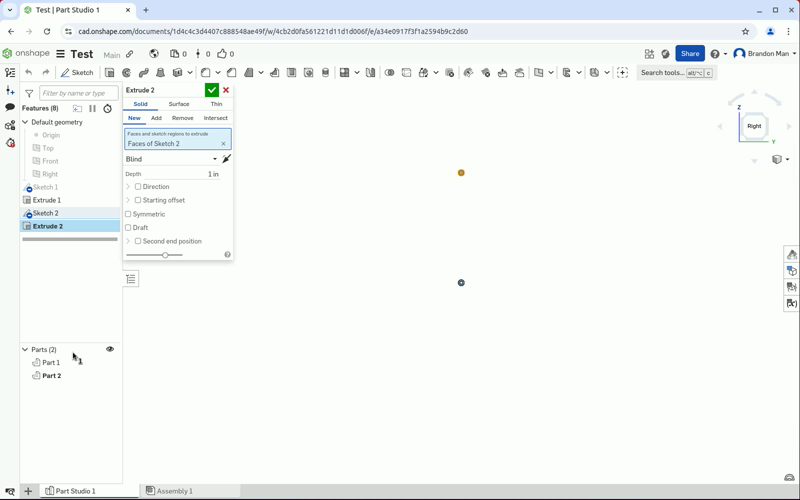
mouse_move(143, 106)
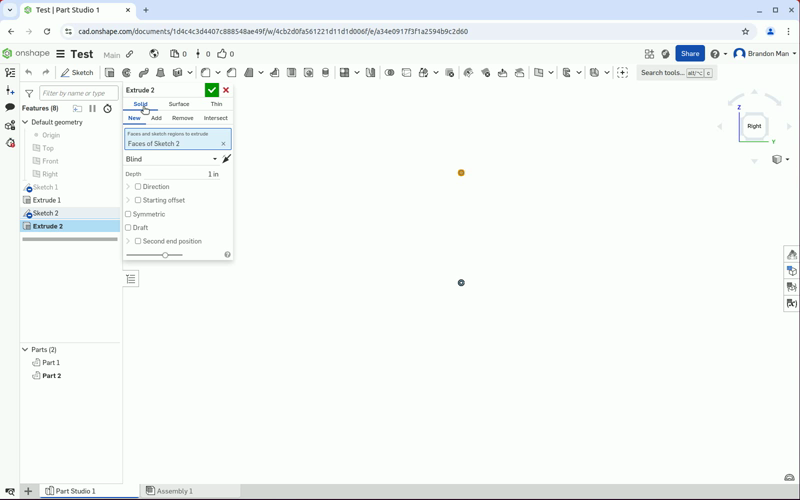
click(143, 106)
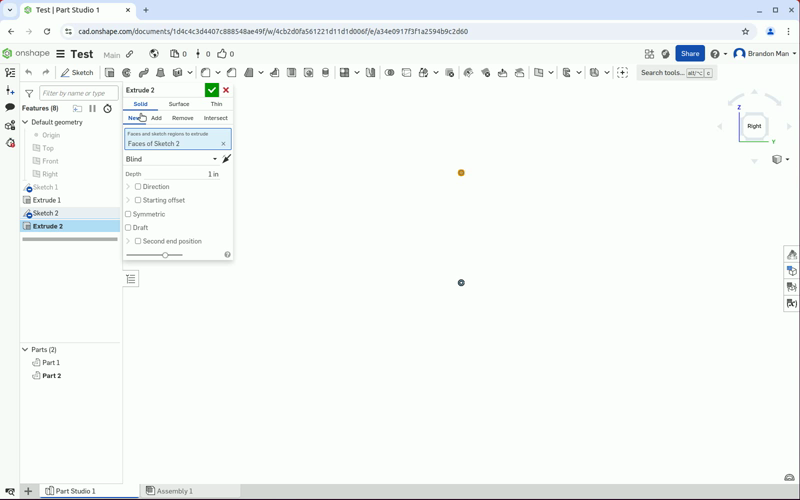
mouse_move(137, 120)
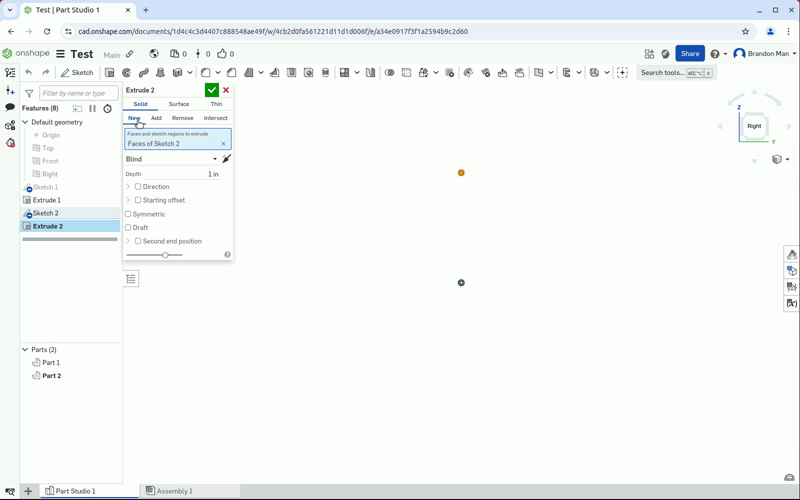
click(137, 120)
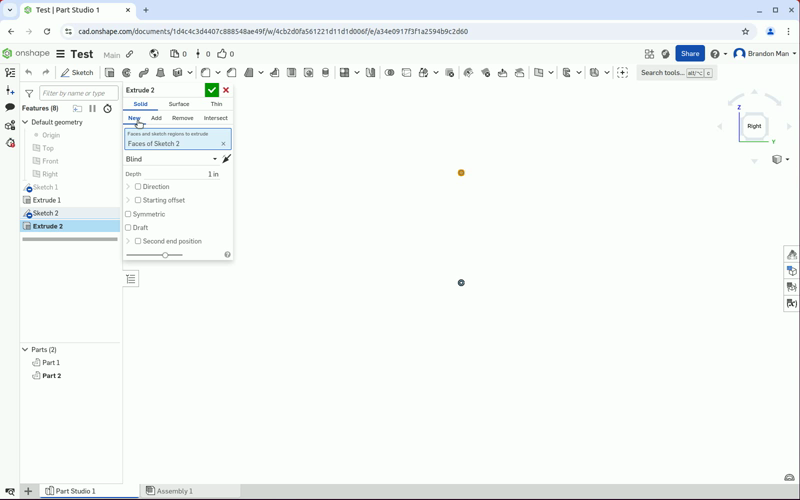
key(tab, 4)
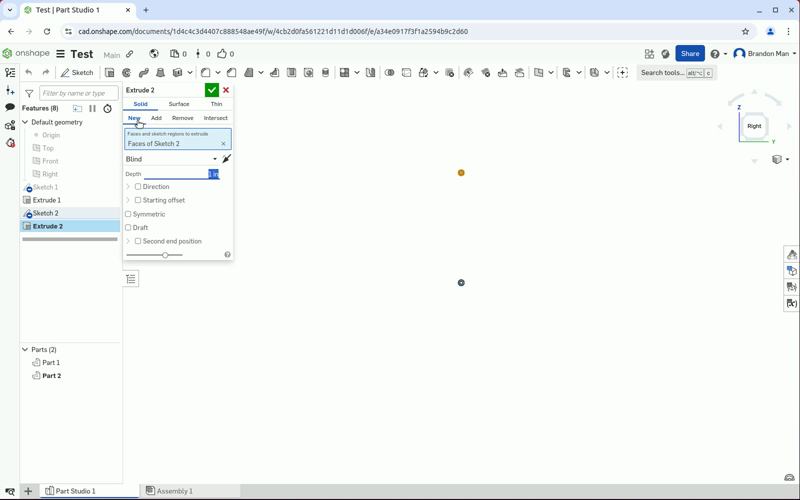
text(0.241)
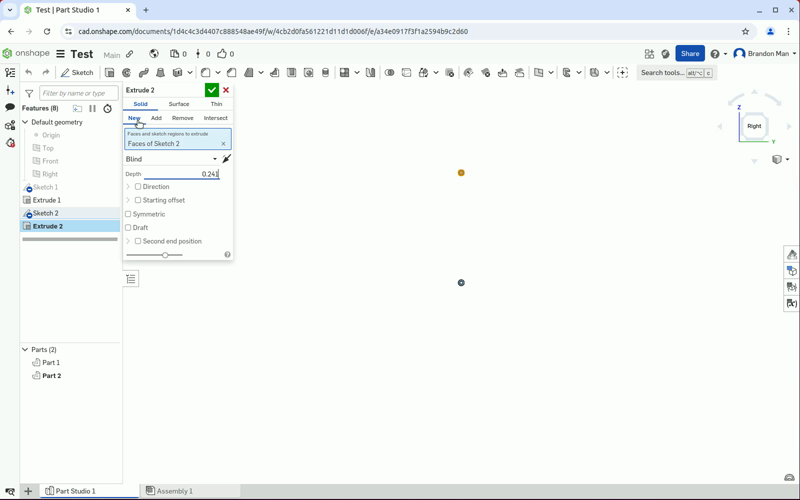
key(enter)
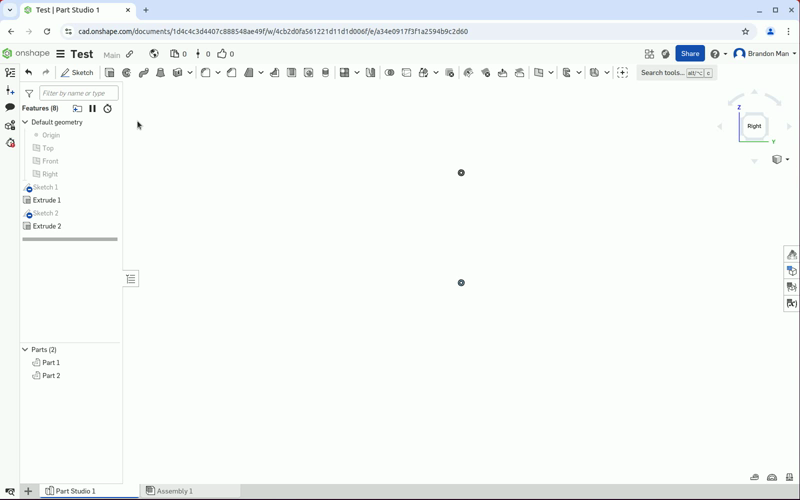
key(shift+h)
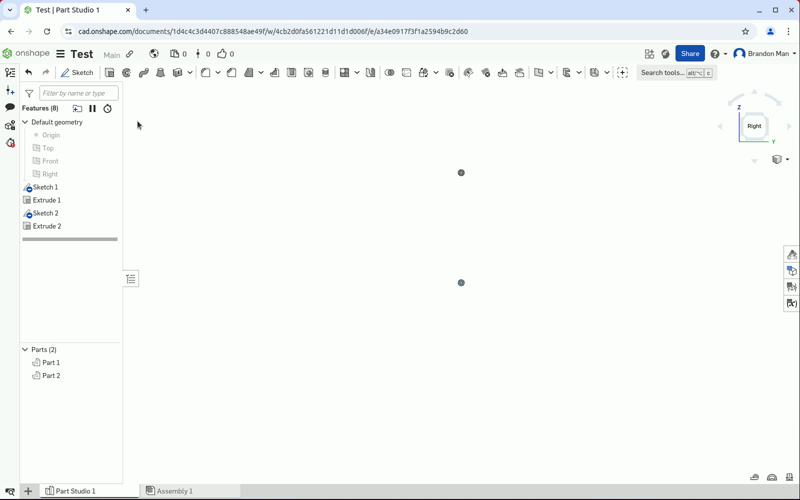
key(shift+h)
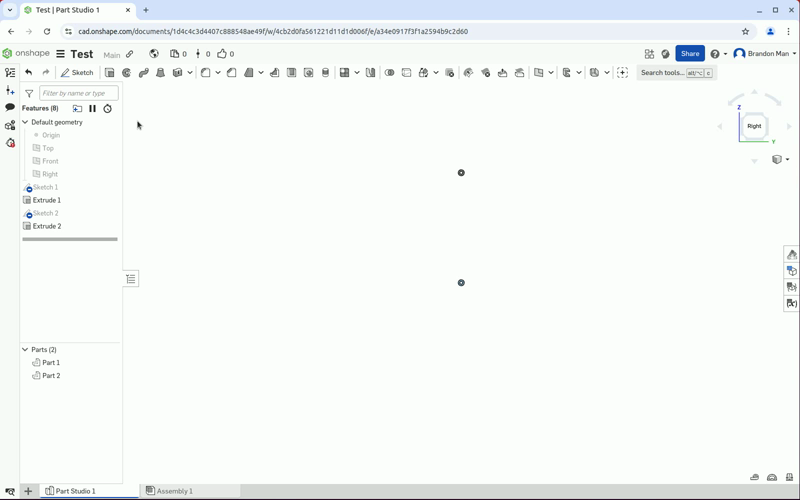
mouse_move(73, 189)
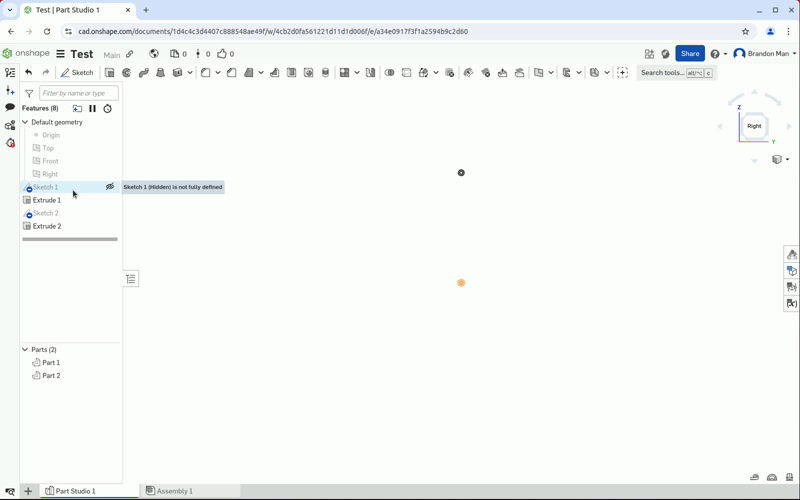
click(73, 189)
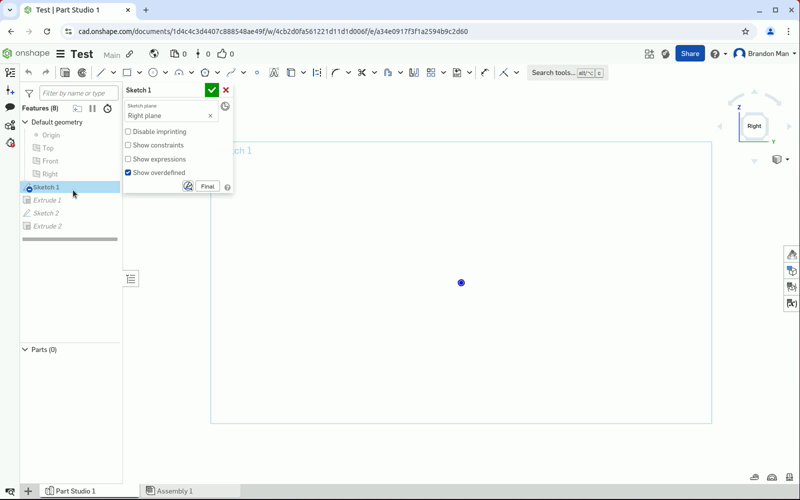
mouse_move(229, 92)
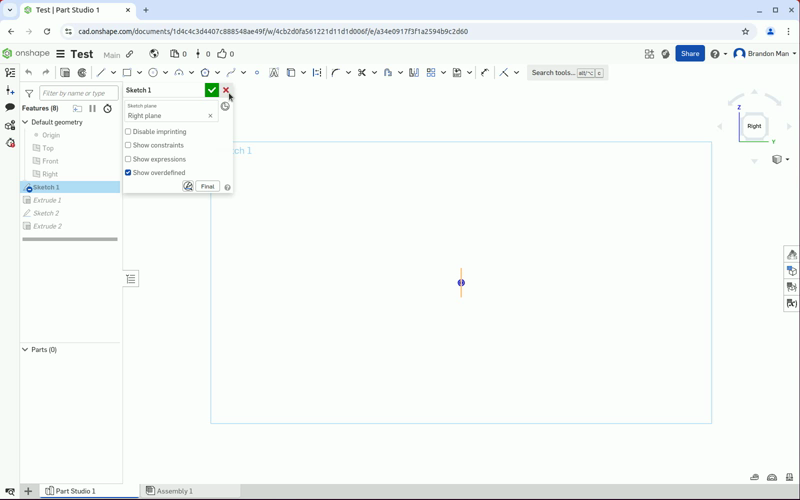
click(229, 92)
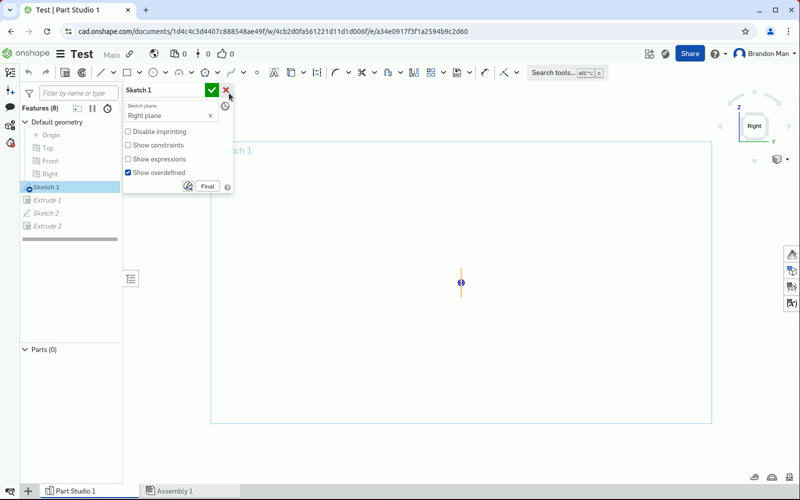
key(shift+s)
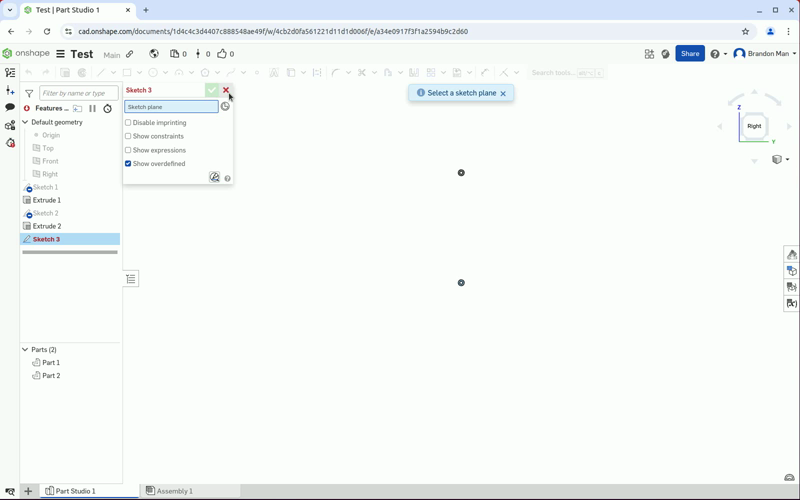
mouse_move(73, 176)
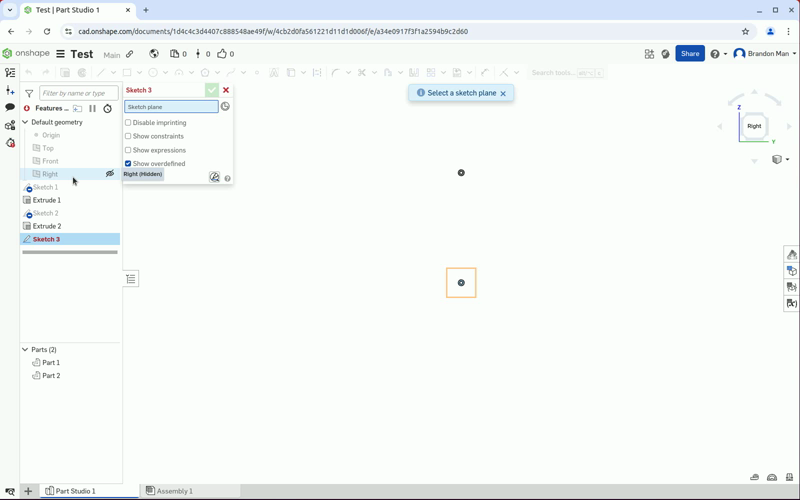
click(73, 176)
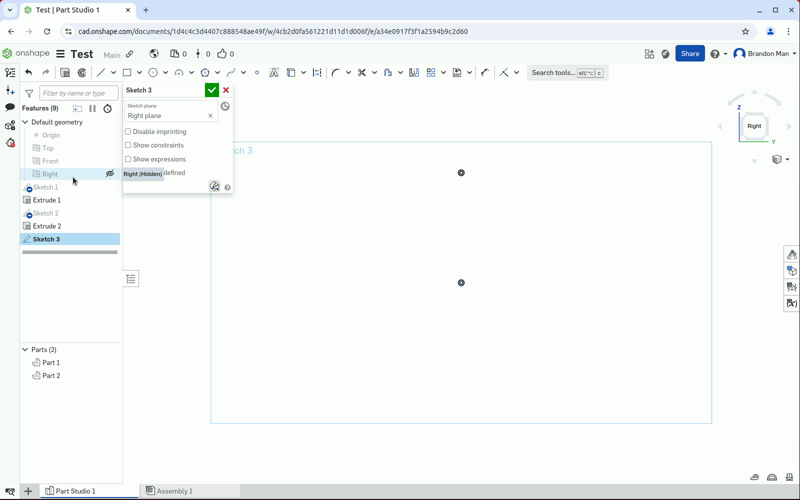
mouse_move(73, 352)
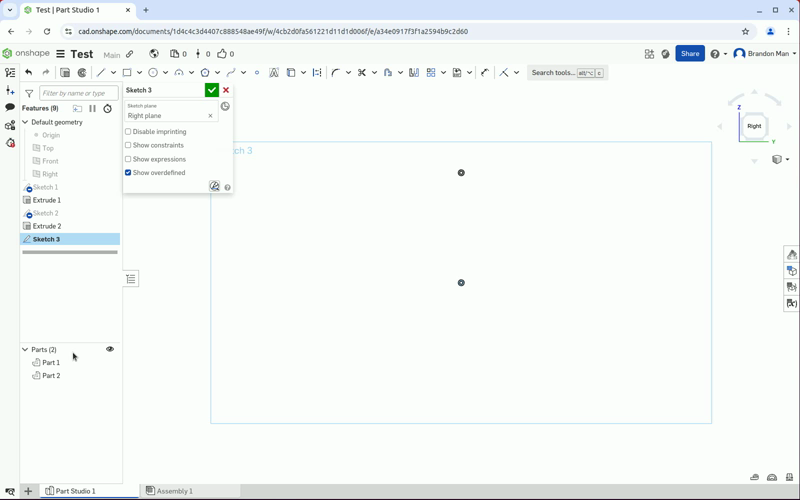
key(y)
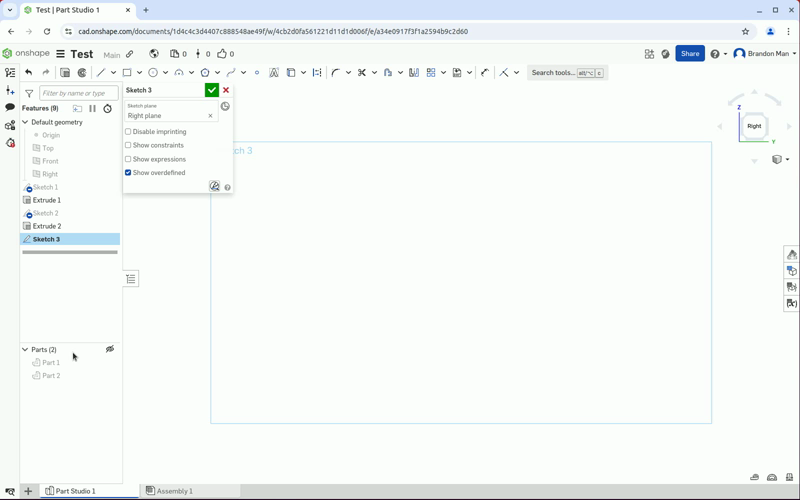
key(a)
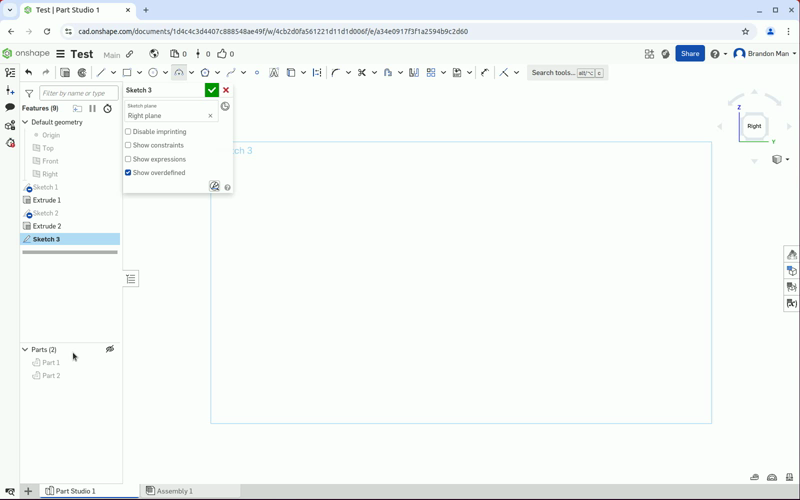
key_down(shift)
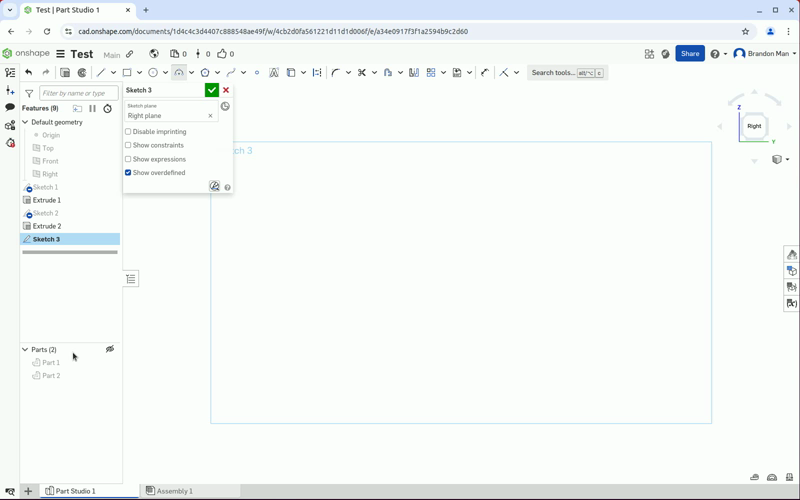
mouse_move(458, 282)
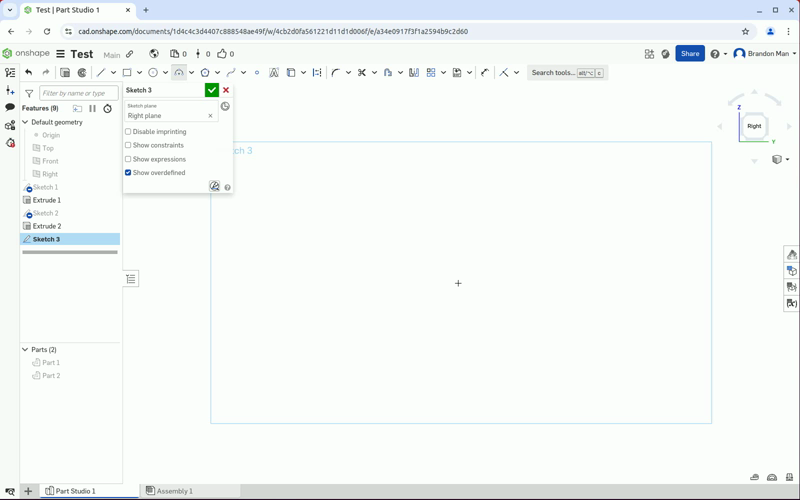
click(458, 282)
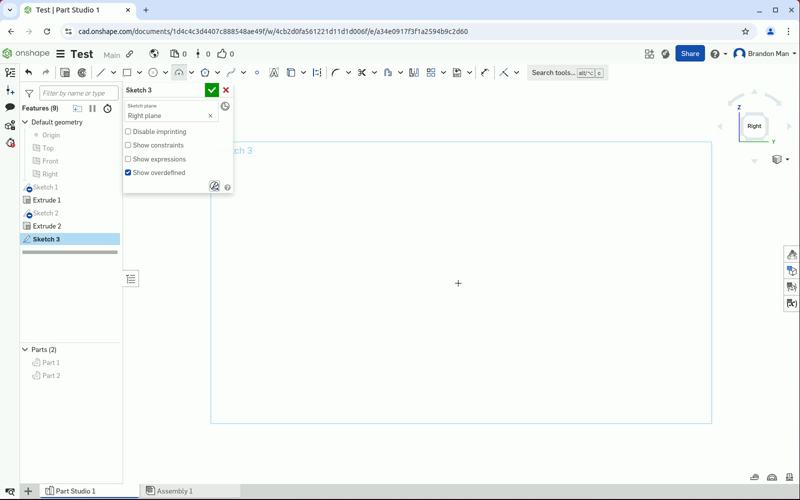
key_up(shift)
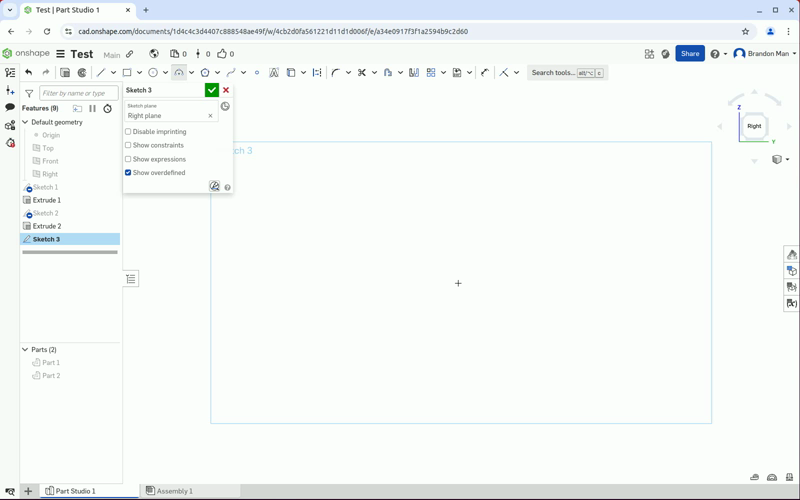
key_down(shift)
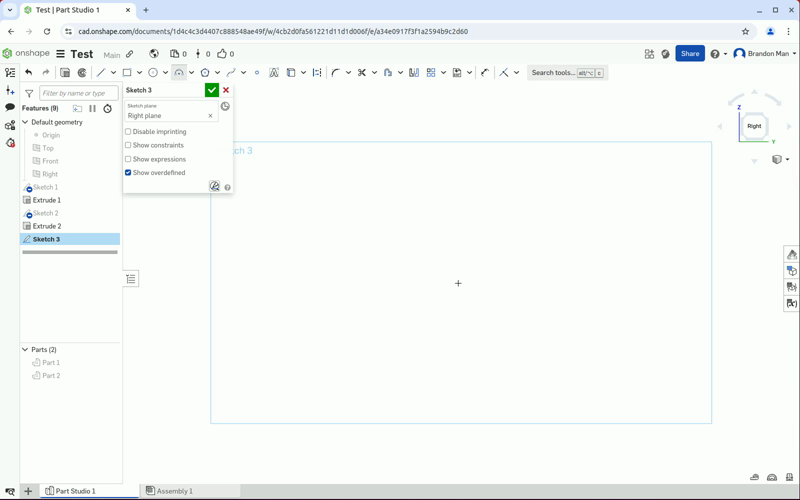
mouse_move(462, 282)
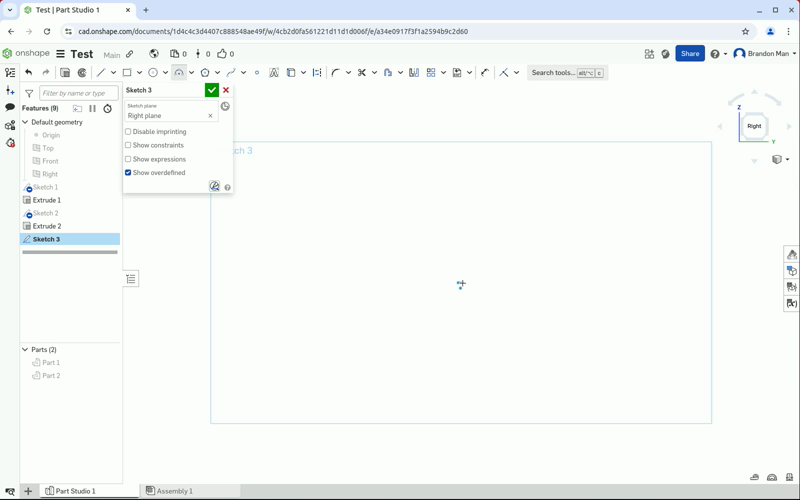
scroll(6)
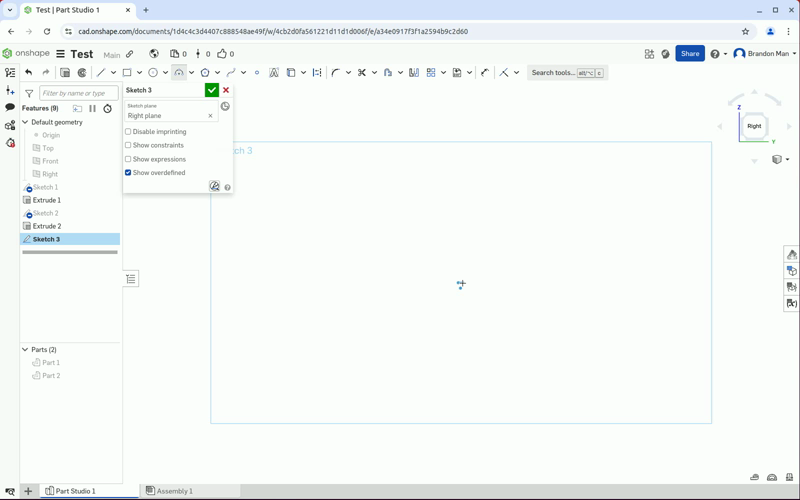
scroll(6)
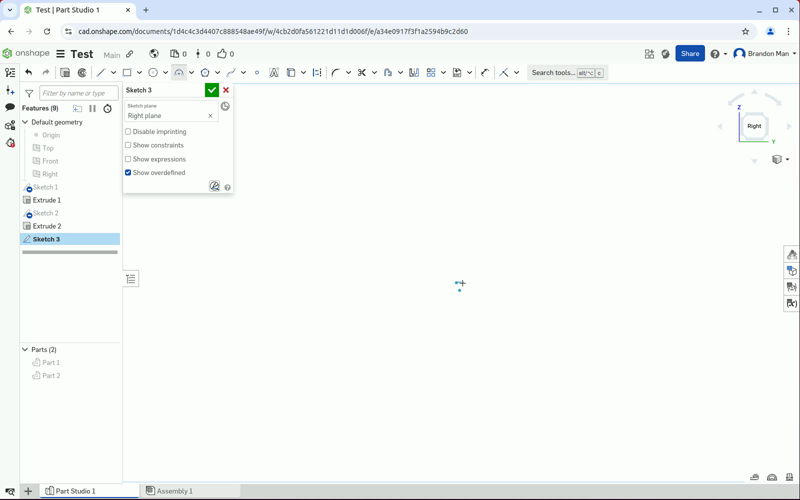
scroll(6)
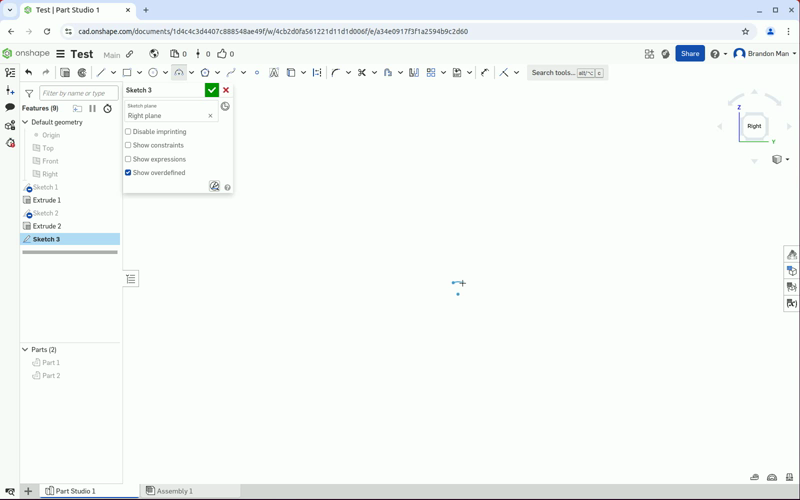
scroll(6)
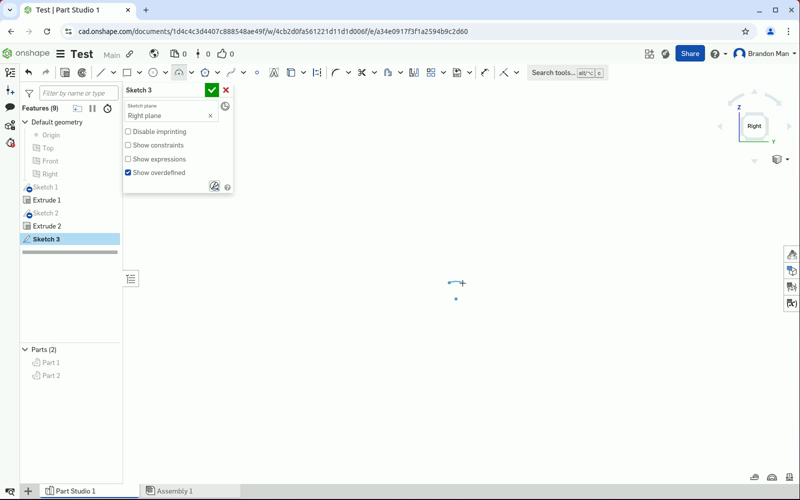
scroll(6)
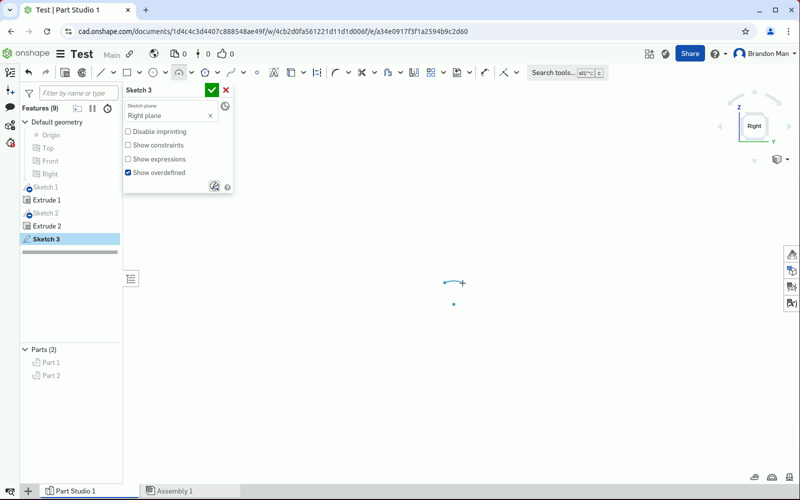
scroll(6)
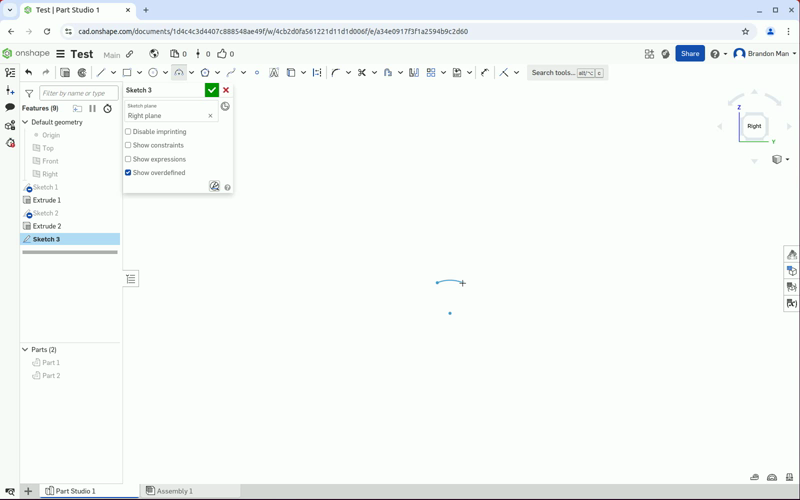
scroll(6)
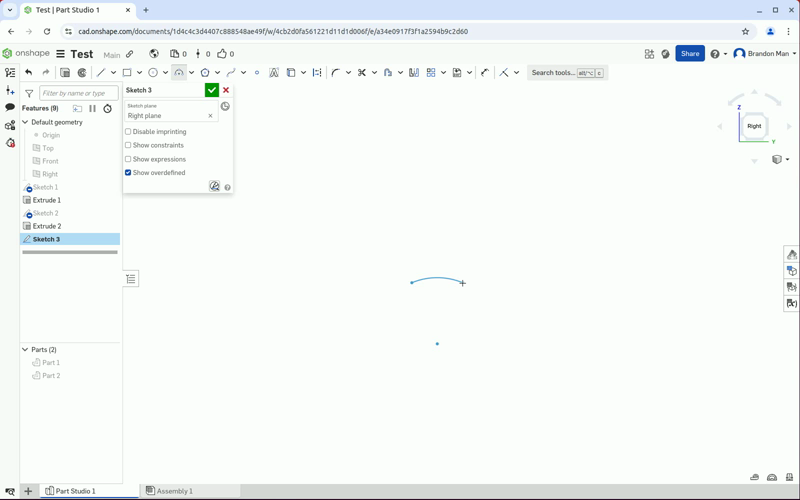
click(462, 282)
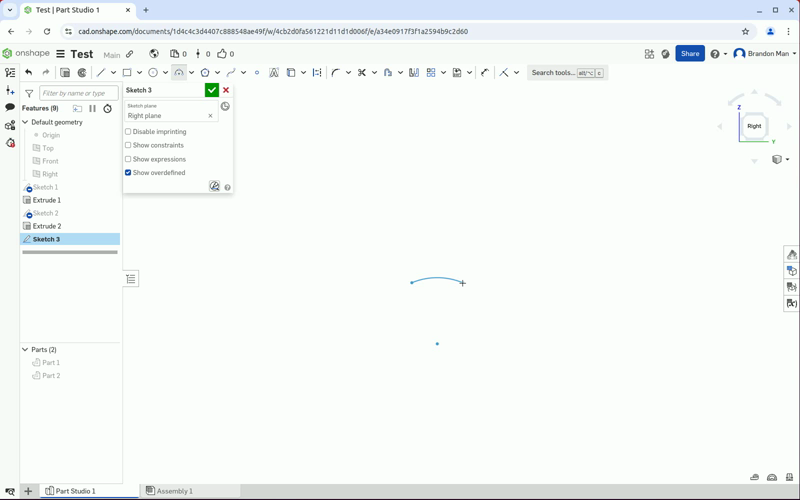
scroll(-6)
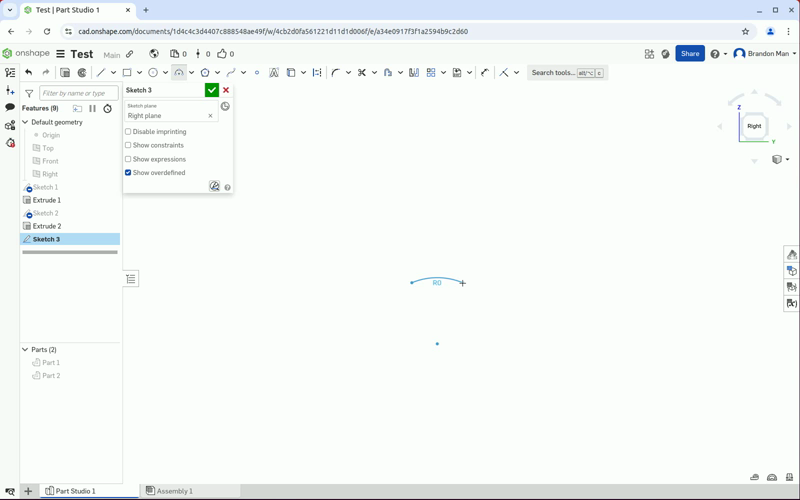
scroll(-6)
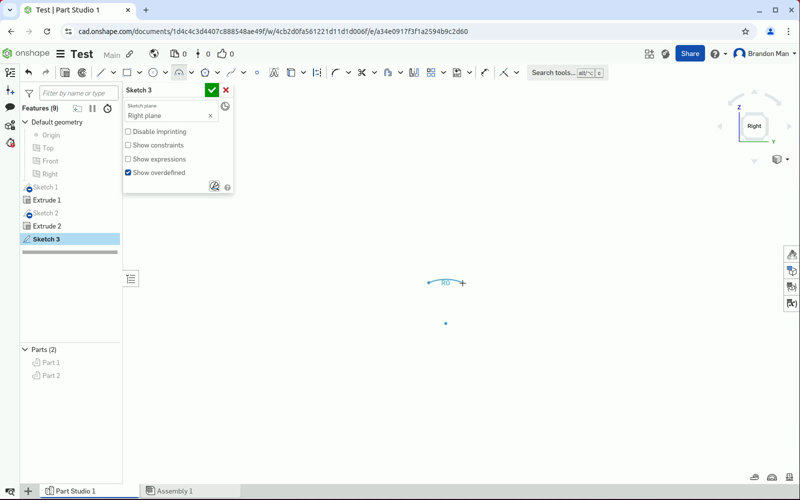
scroll(-6)
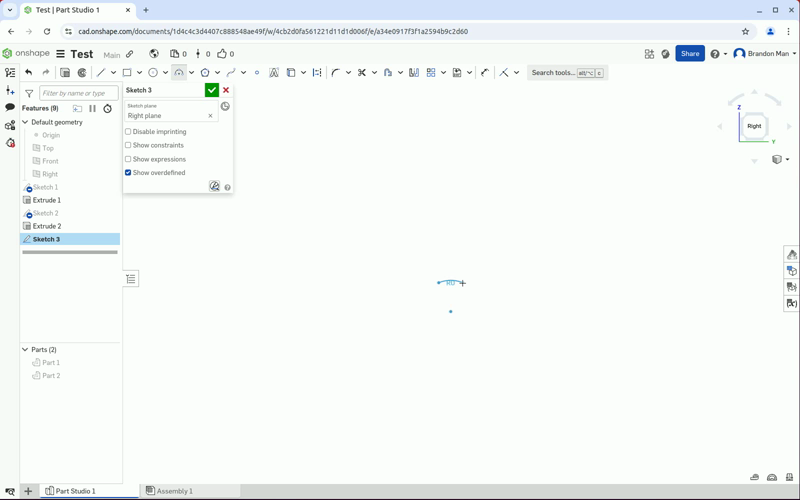
scroll(-6)
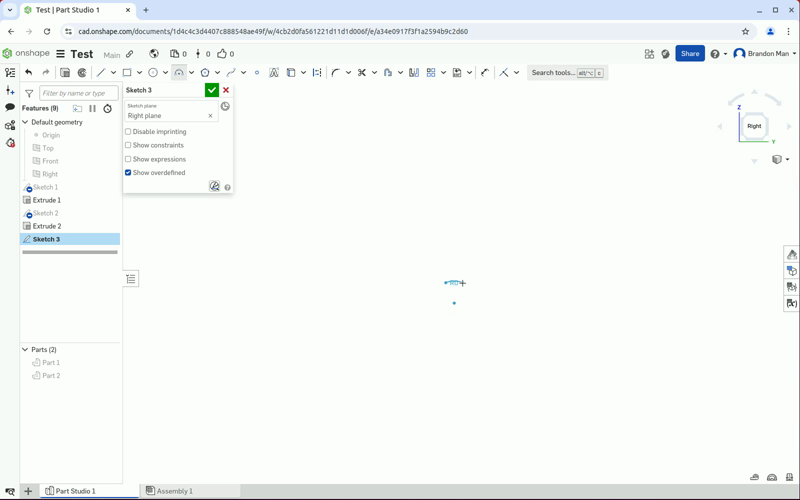
scroll(-6)
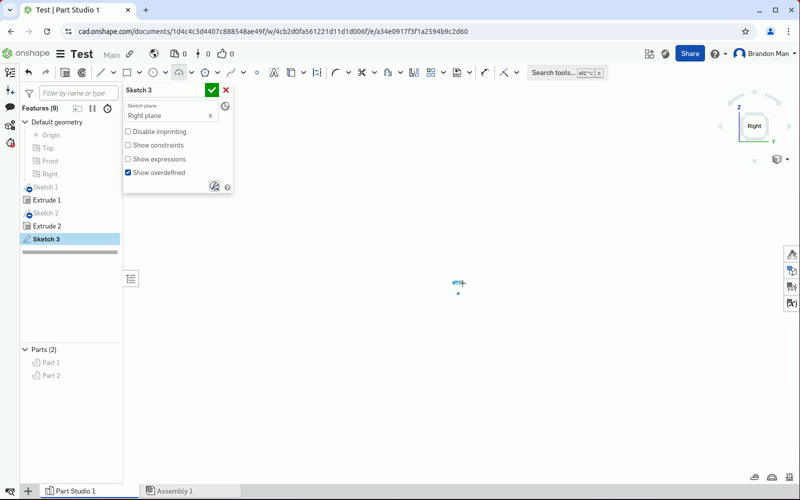
scroll(-6)
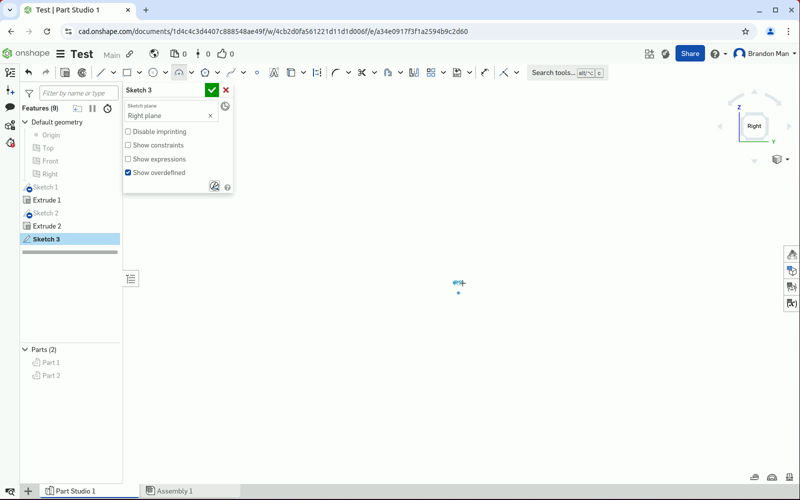
scroll(-6)
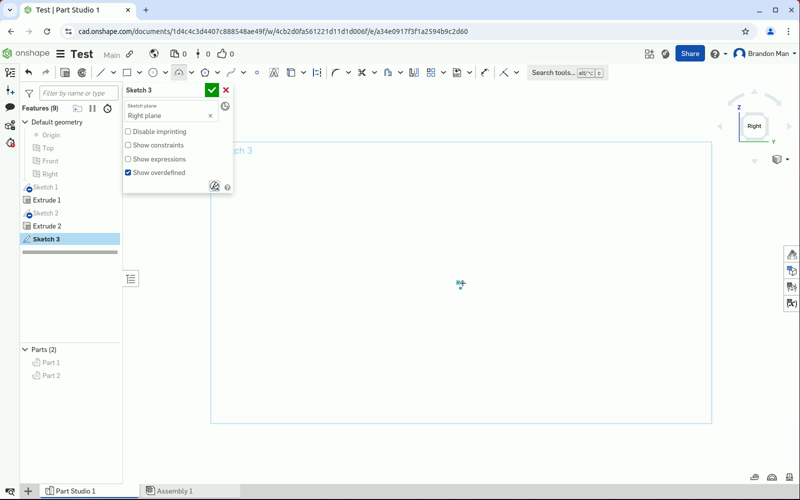
mouse_move(460, 280)
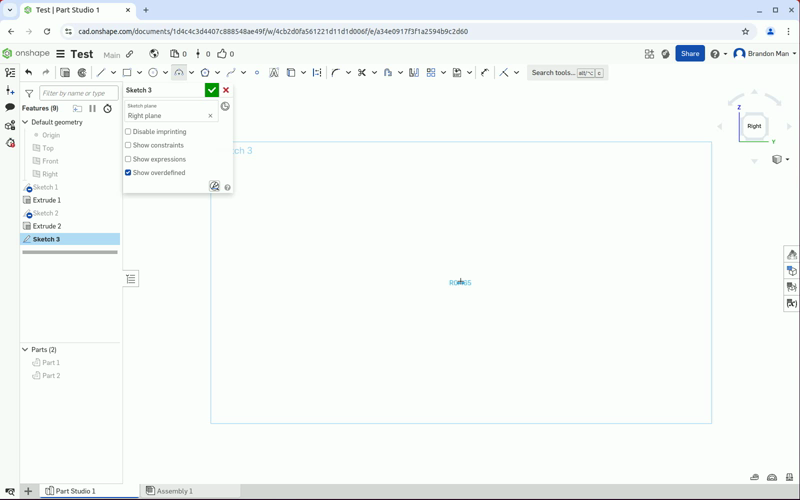
scroll(6)
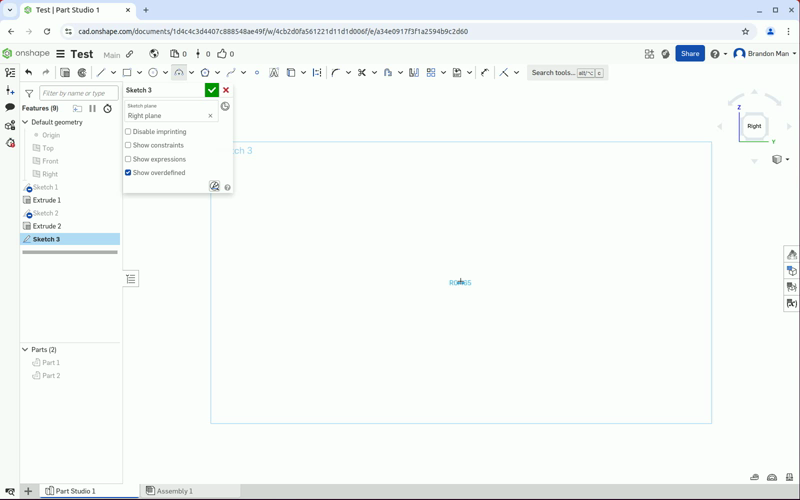
scroll(6)
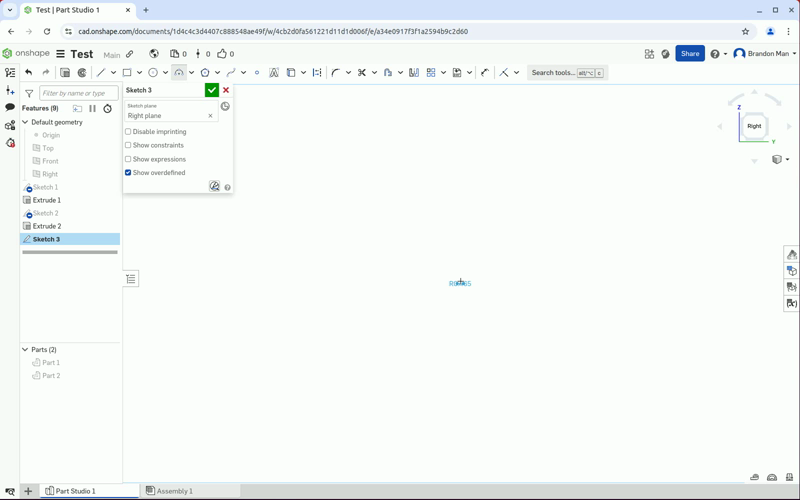
scroll(6)
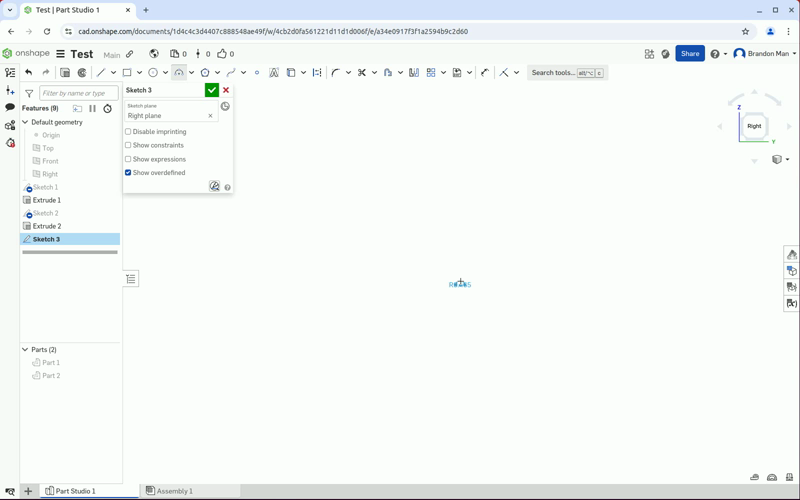
scroll(6)
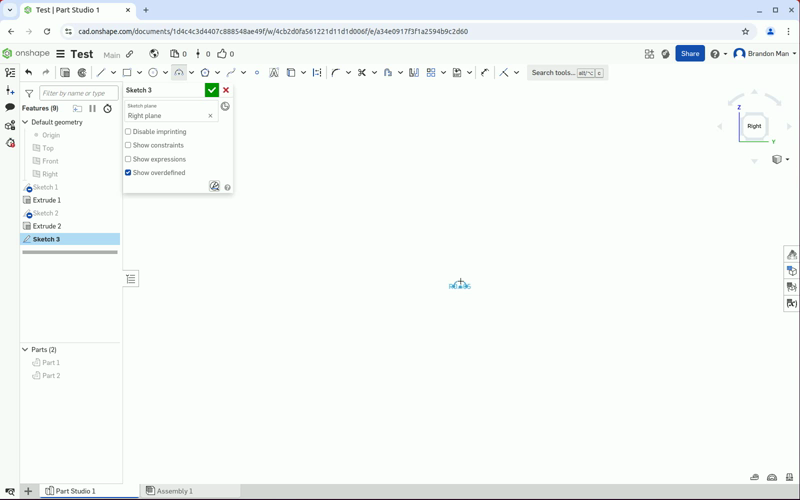
scroll(6)
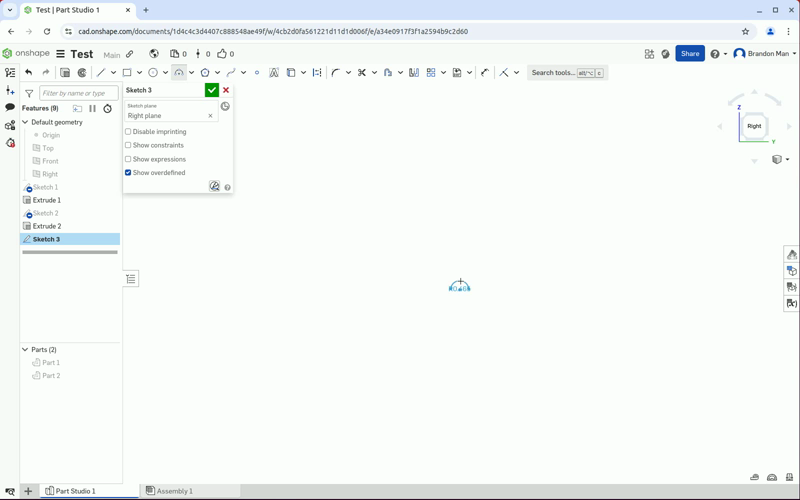
scroll(6)
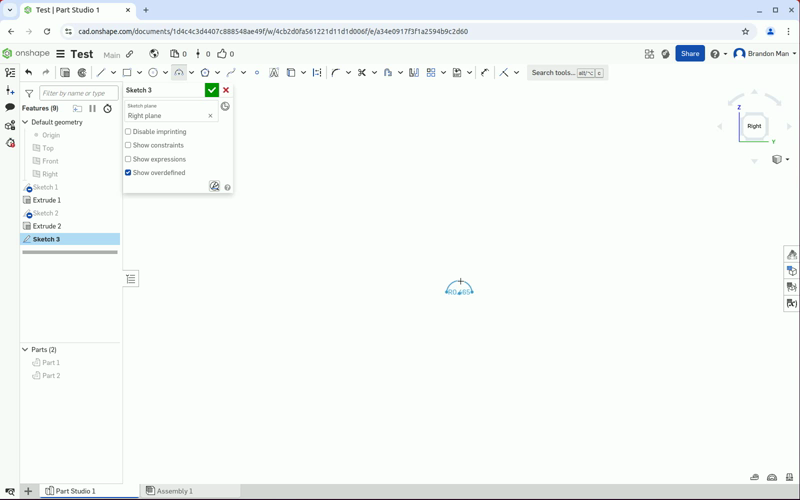
scroll(6)
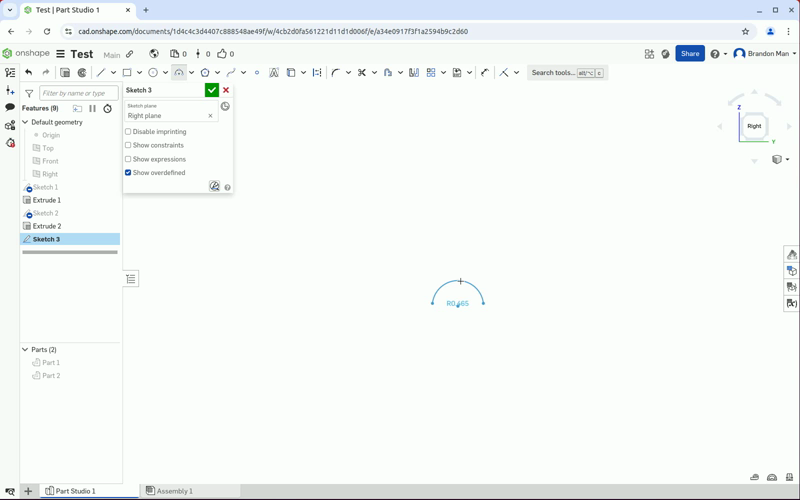
click(460, 280)
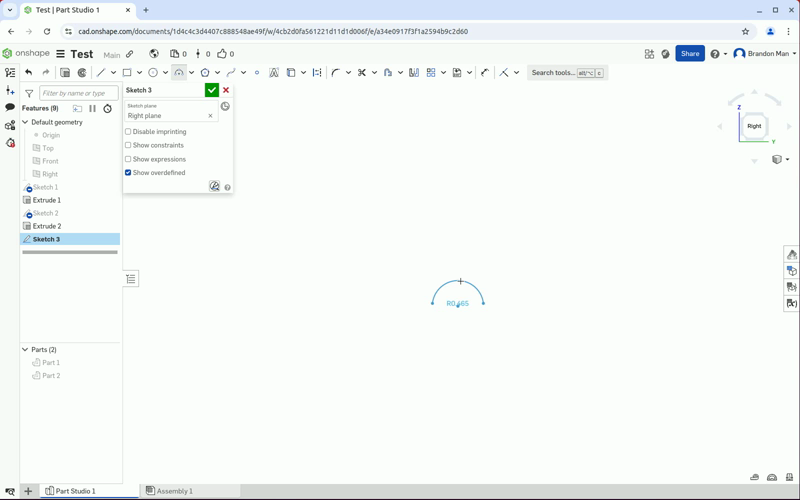
scroll(-6)
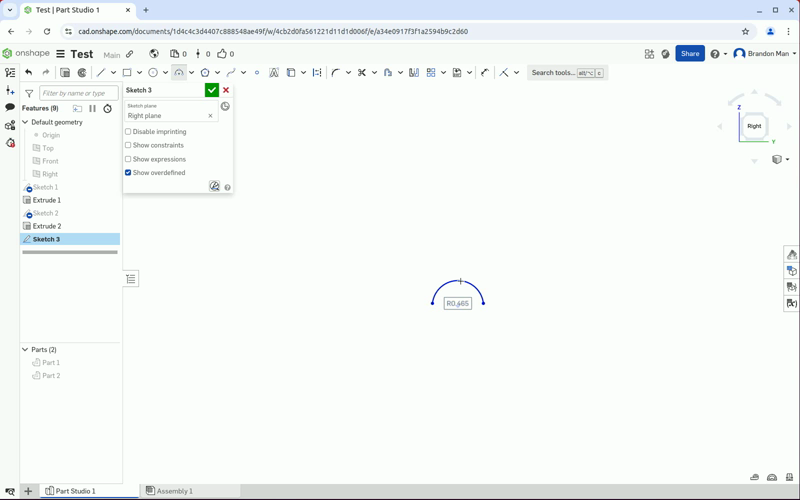
scroll(-6)
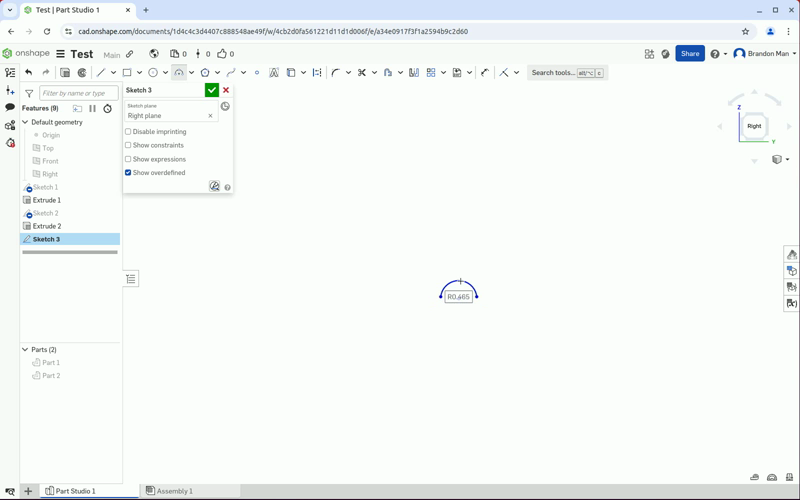
scroll(-6)
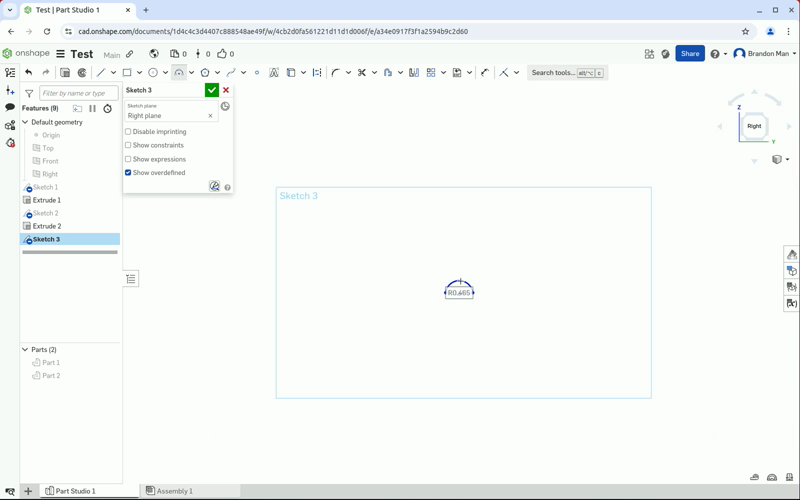
scroll(-6)
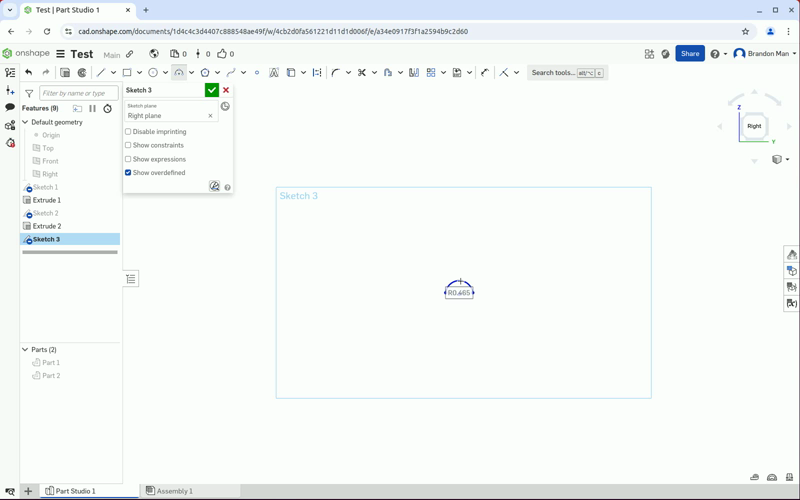
scroll(-6)
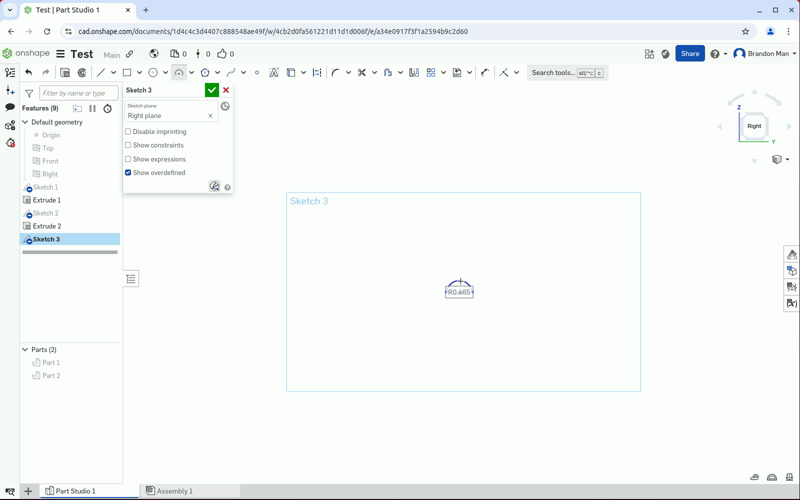
scroll(-6)
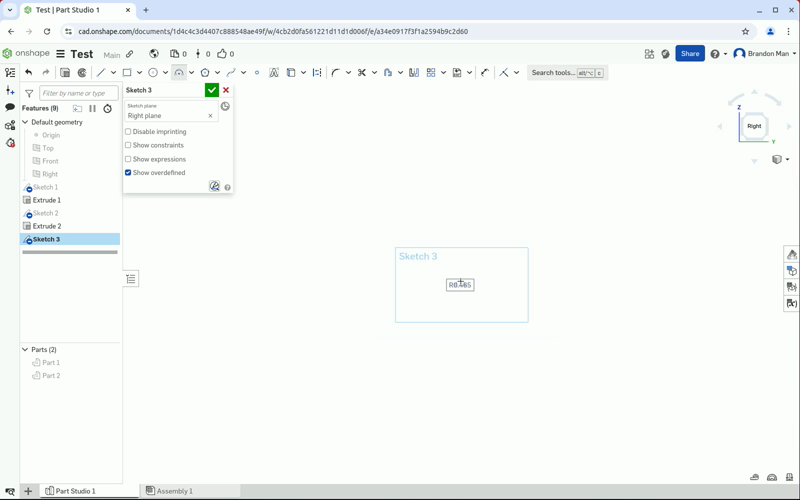
scroll(-6)
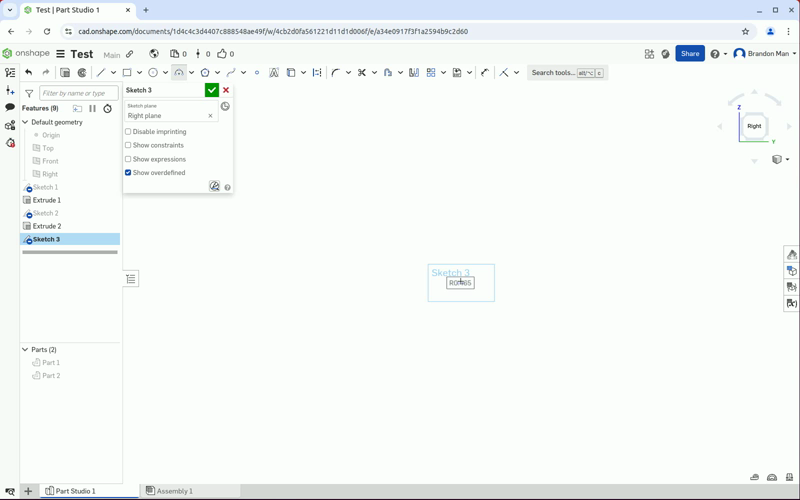
key_up(shift)
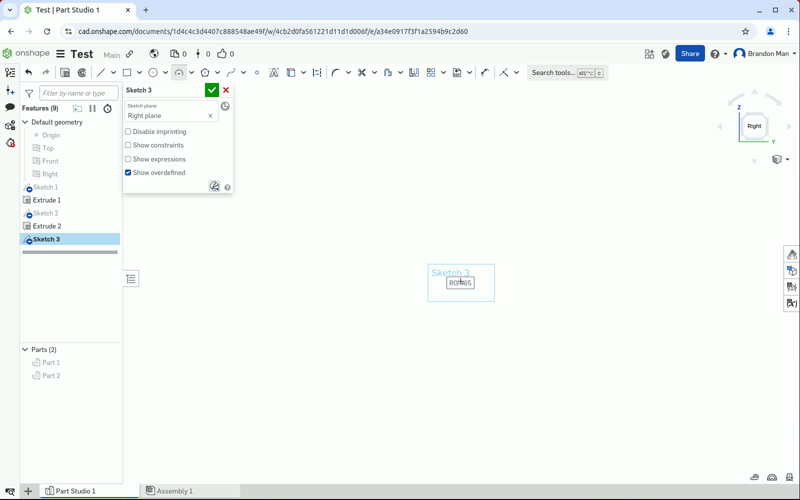
key(esc)
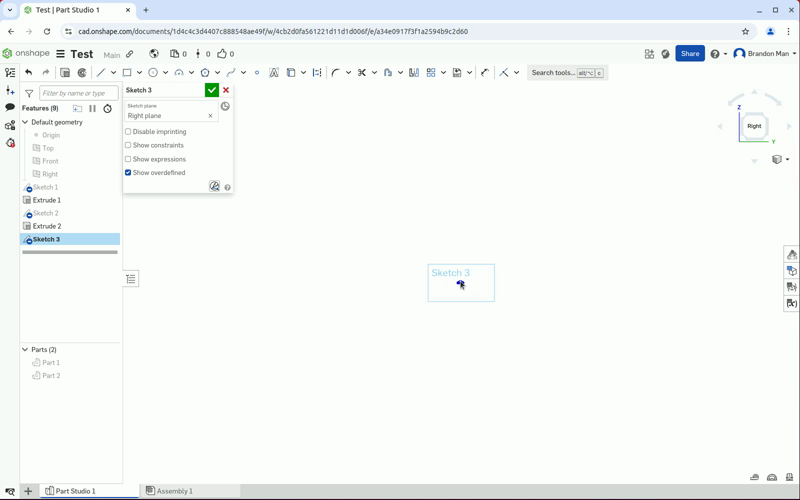
key(l)
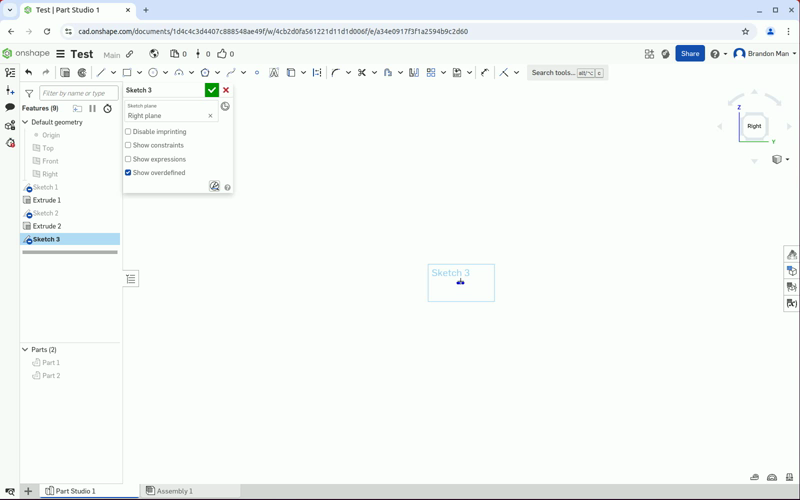
mouse_move(462, 282)
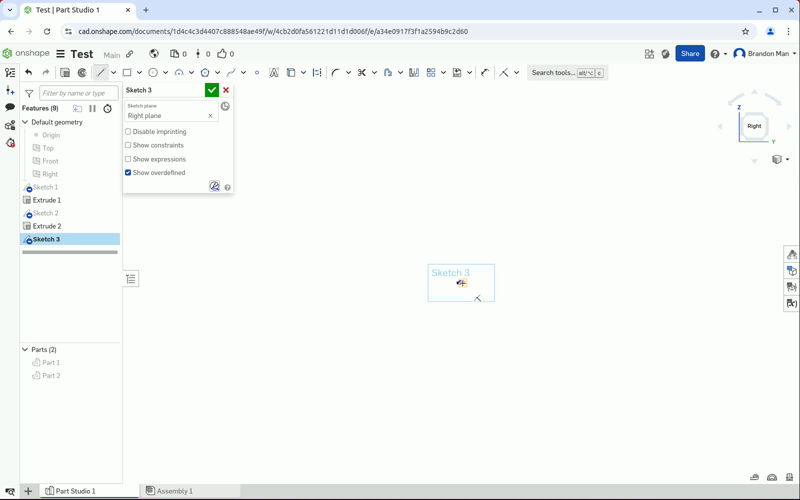
scroll(6)
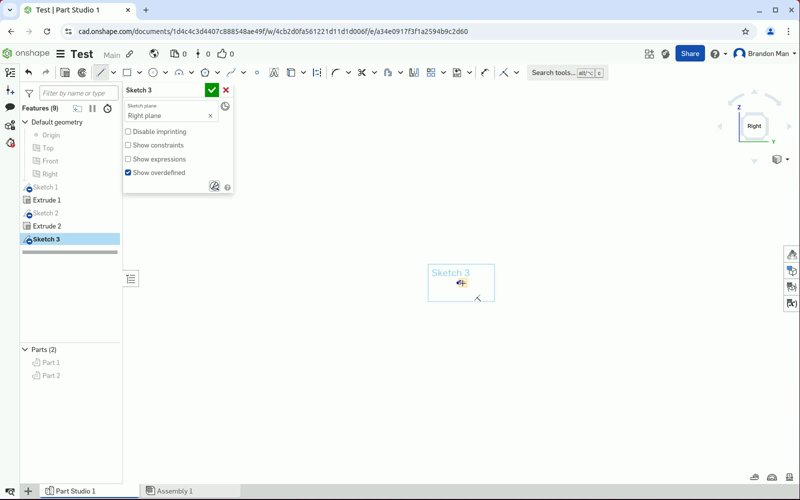
scroll(6)
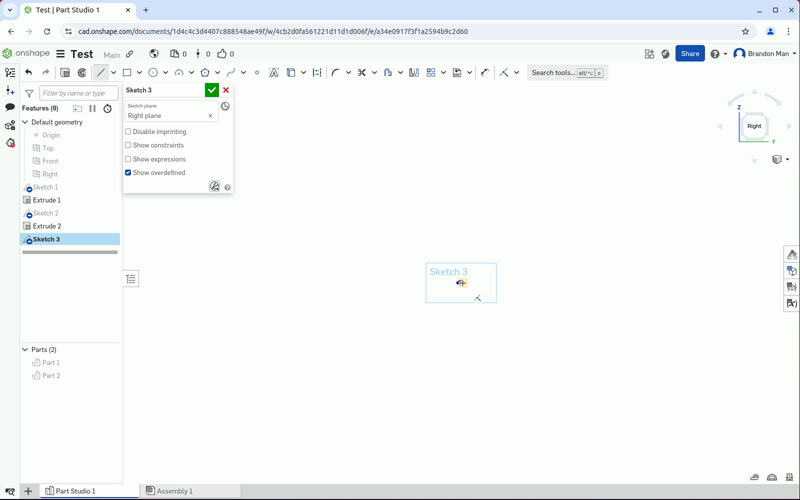
scroll(6)
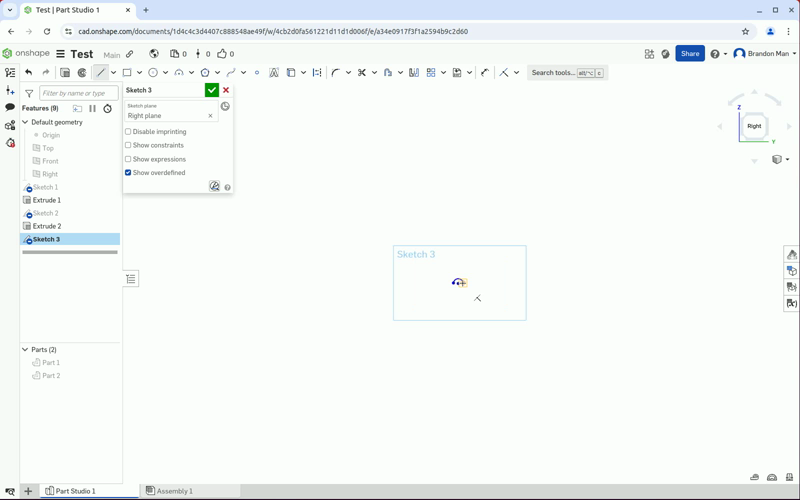
scroll(6)
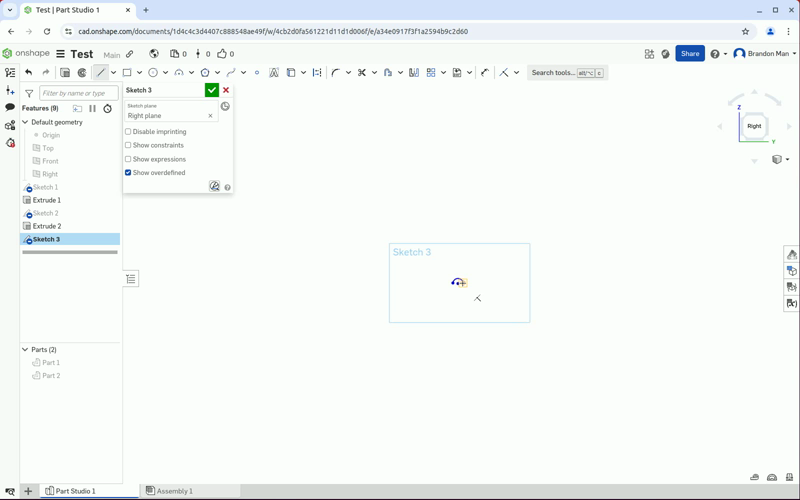
scroll(6)
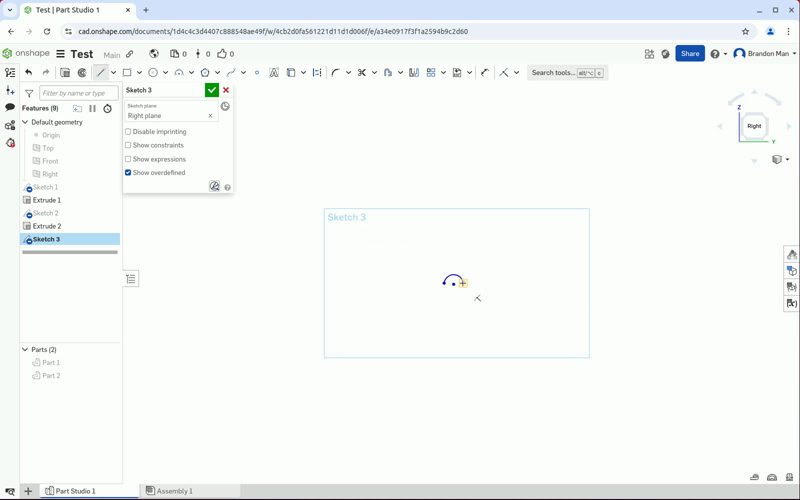
scroll(6)
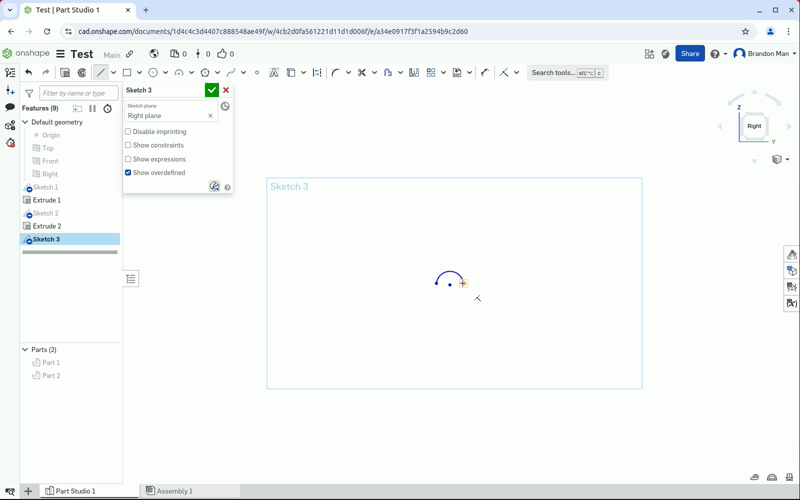
scroll(6)
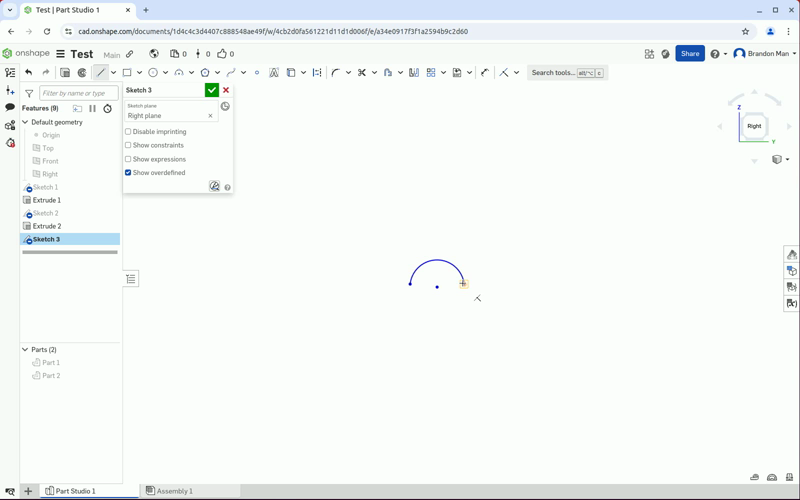
click(462, 282)
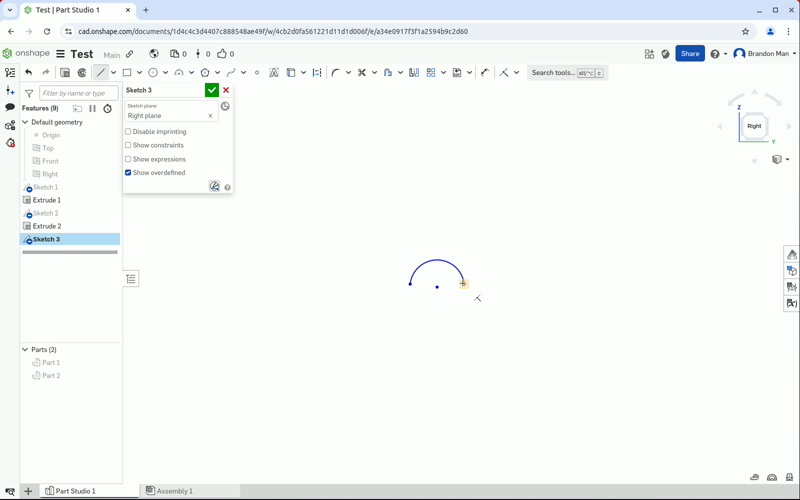
scroll(-6)
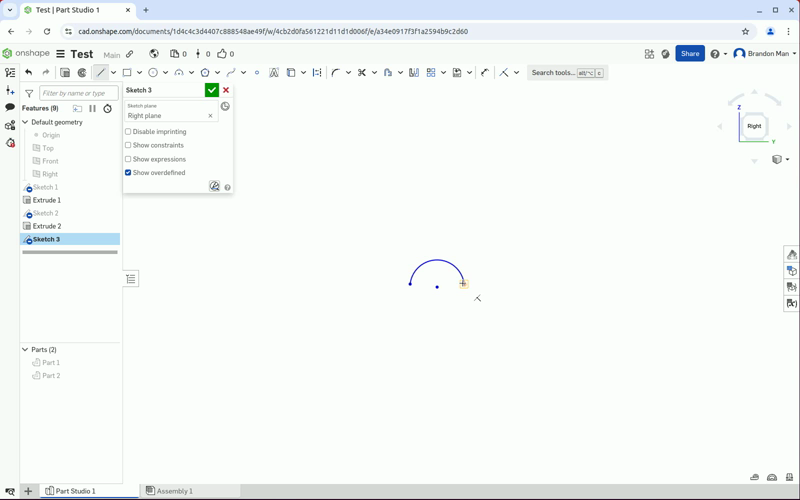
scroll(-6)
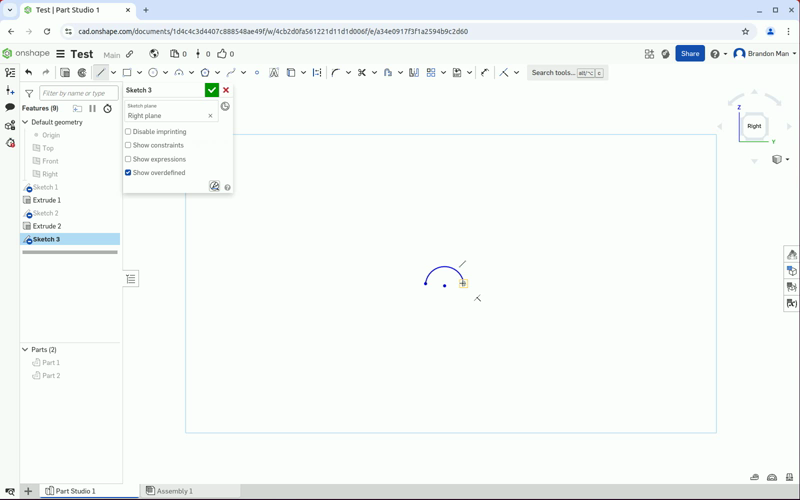
scroll(-6)
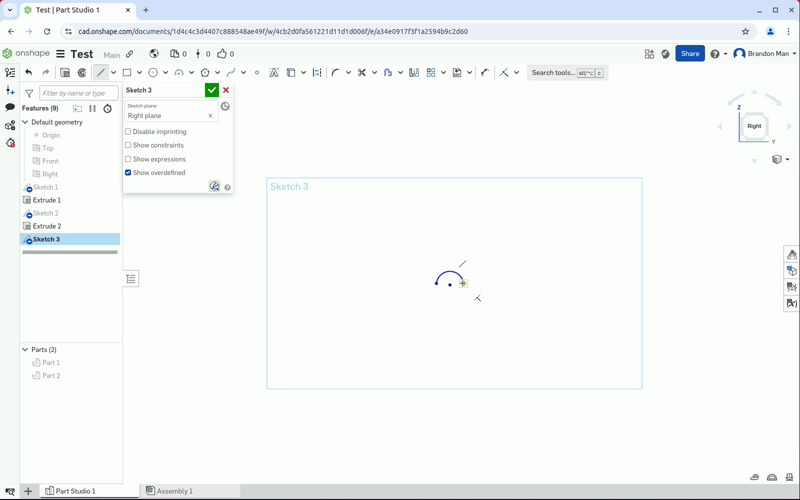
scroll(-6)
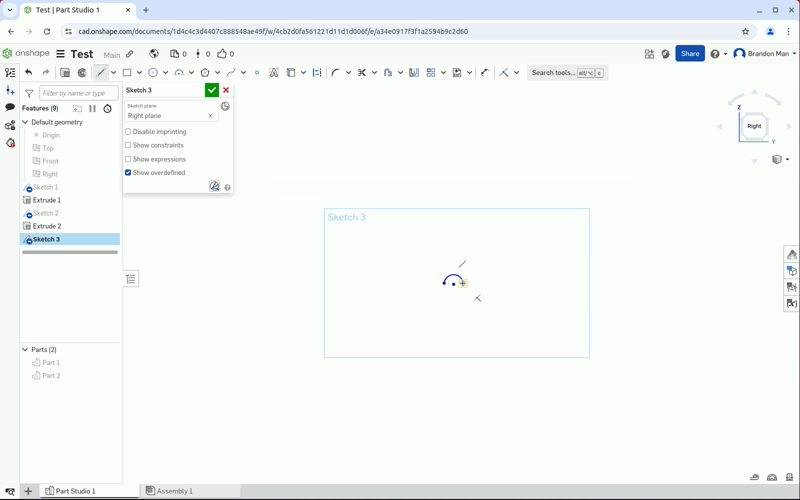
scroll(-6)
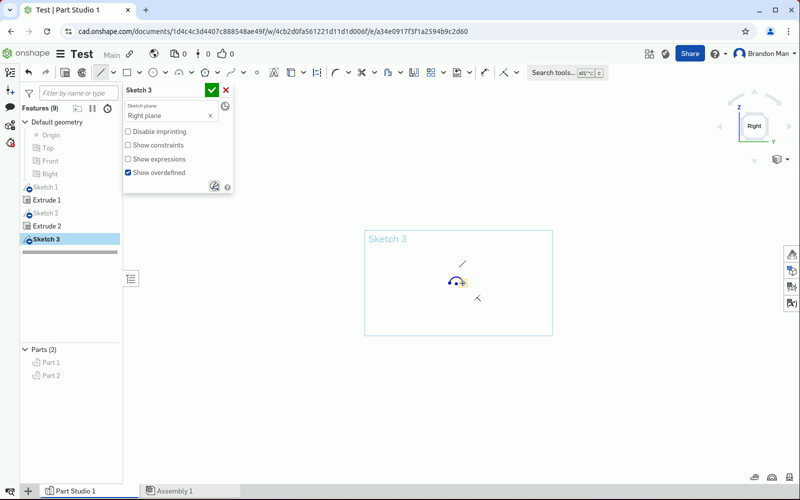
scroll(-6)
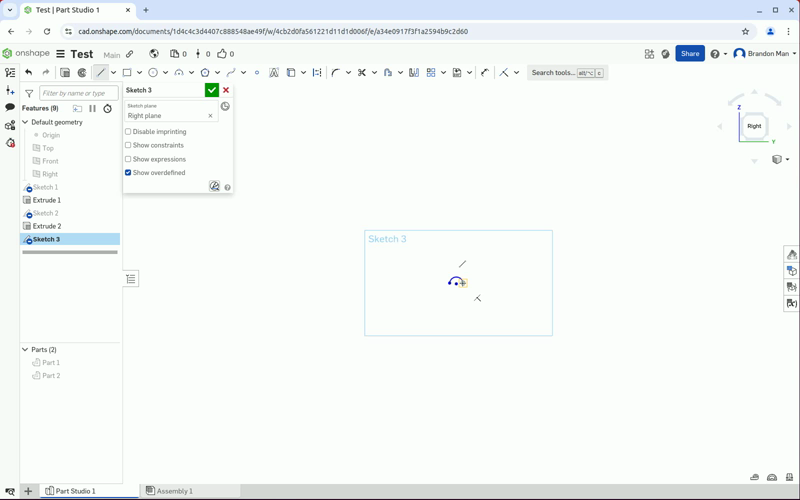
scroll(-6)
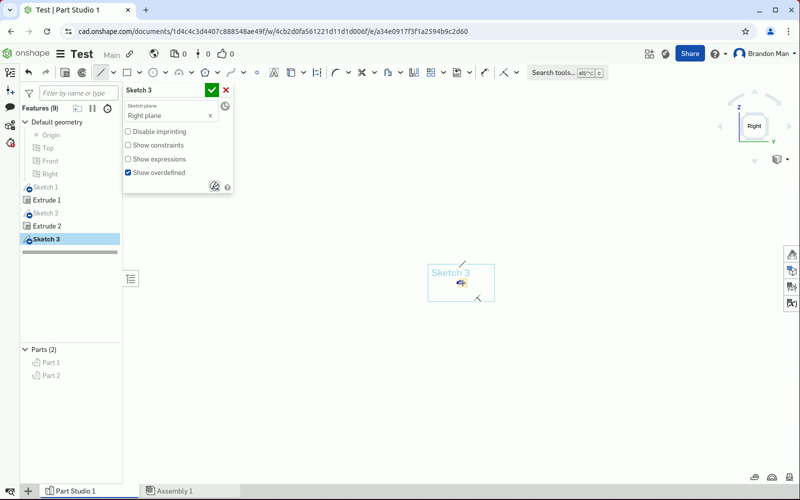
key_down(shift)
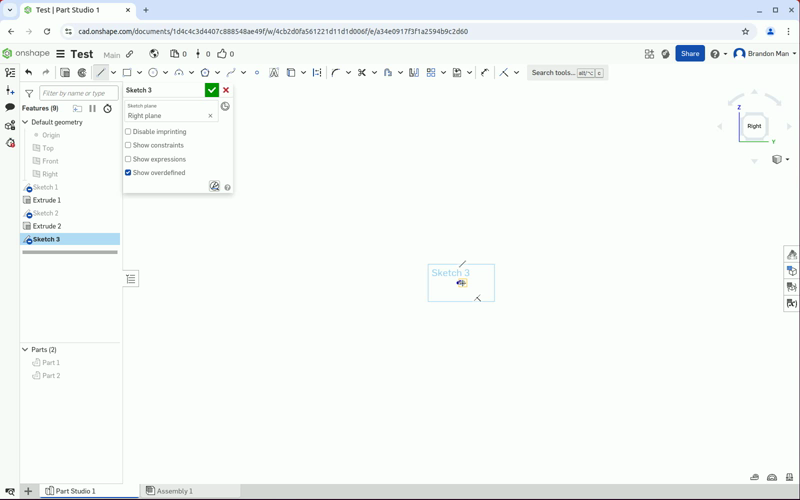
mouse_move(462, 172)
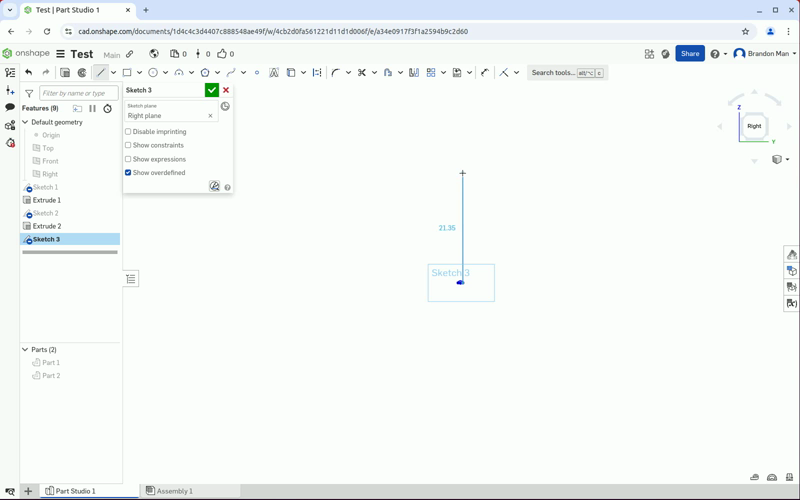
click(462, 172)
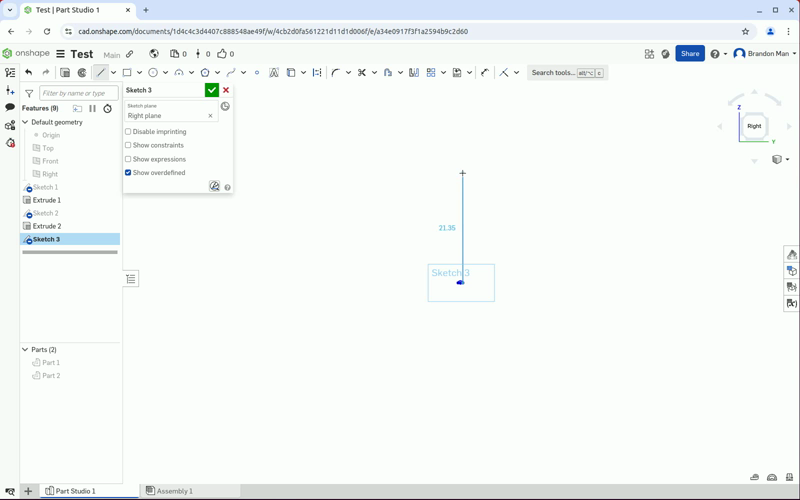
key_up(shift)
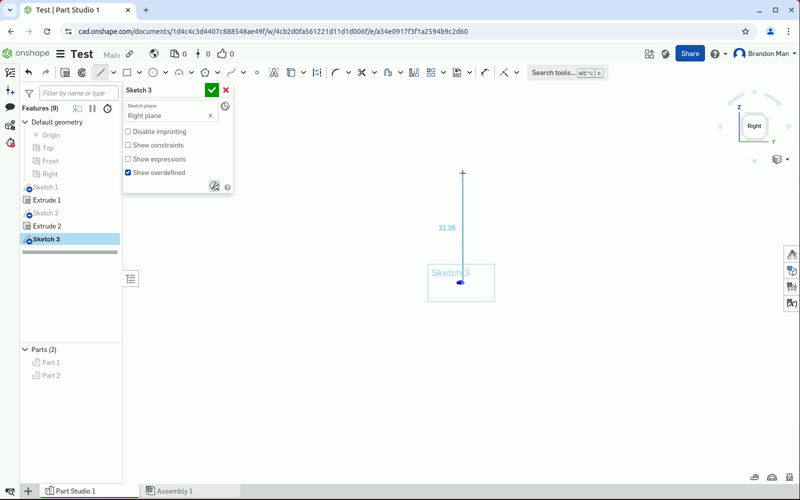
key(esc)
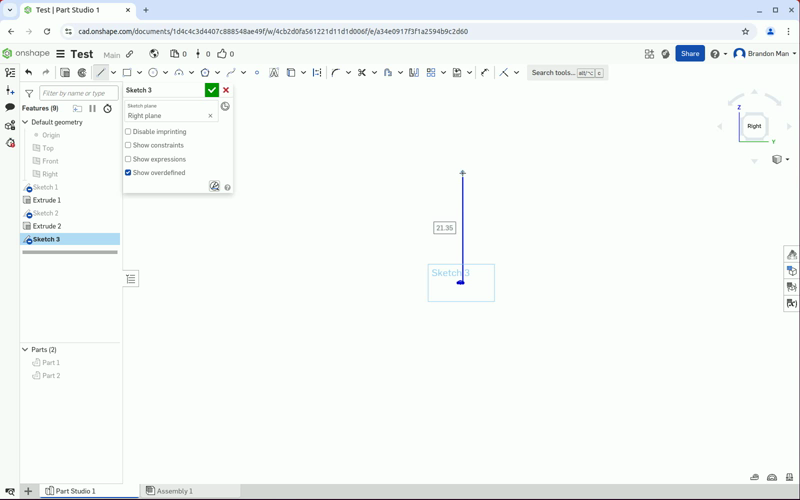
key(a)
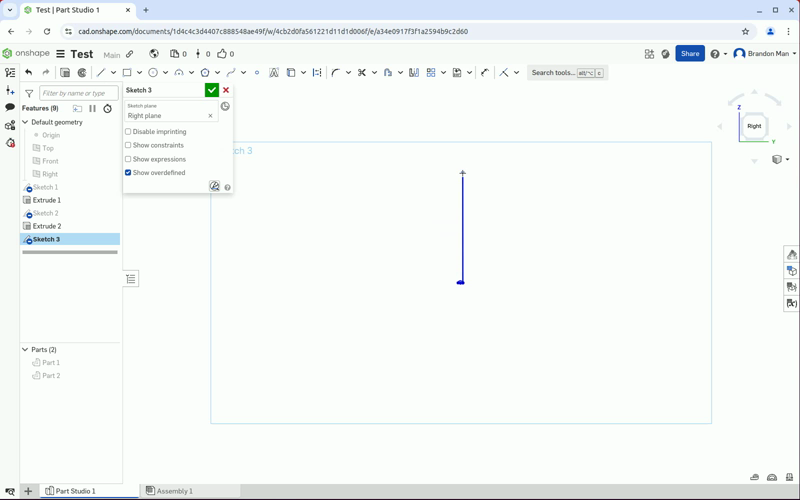
mouse_move(462, 172)
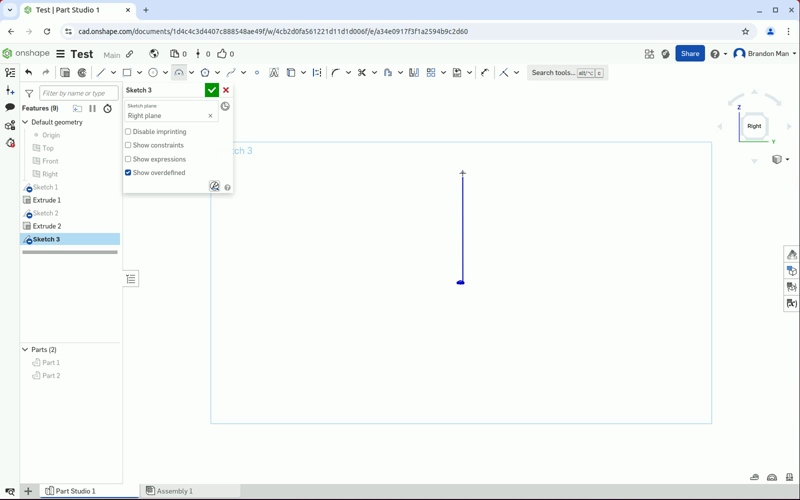
click(462, 172)
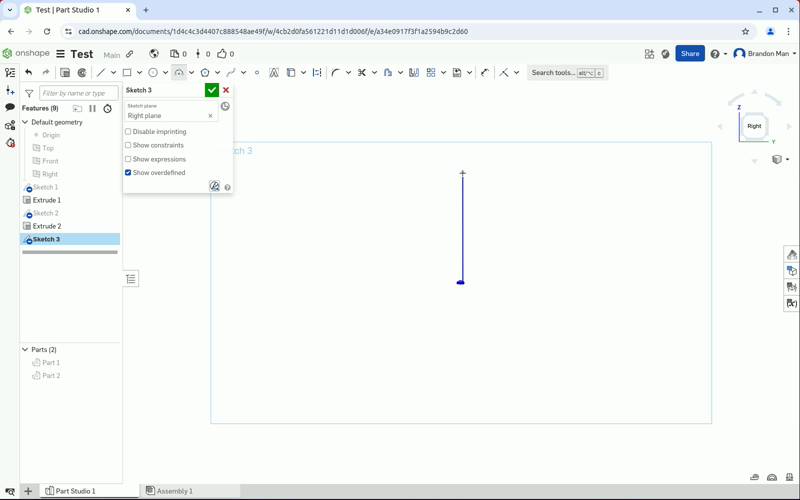
key_down(shift)
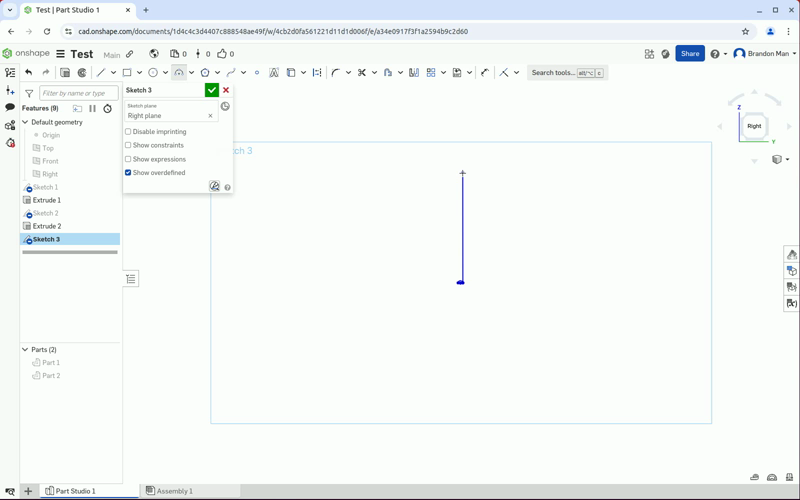
mouse_move(458, 172)
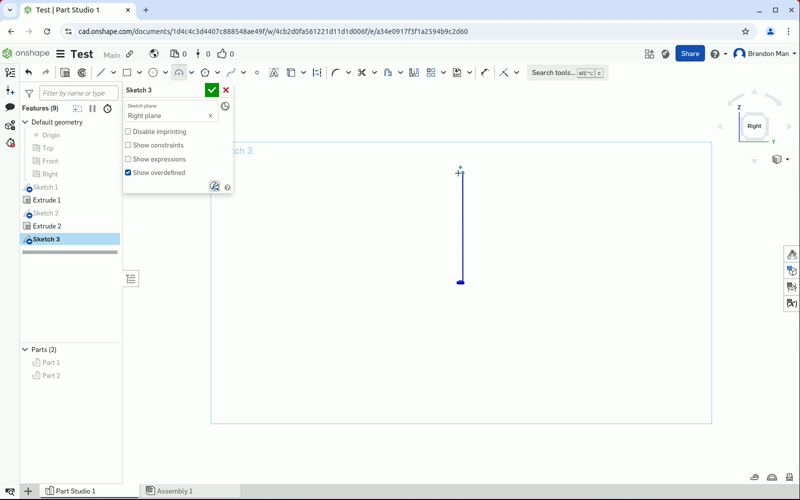
scroll(6)
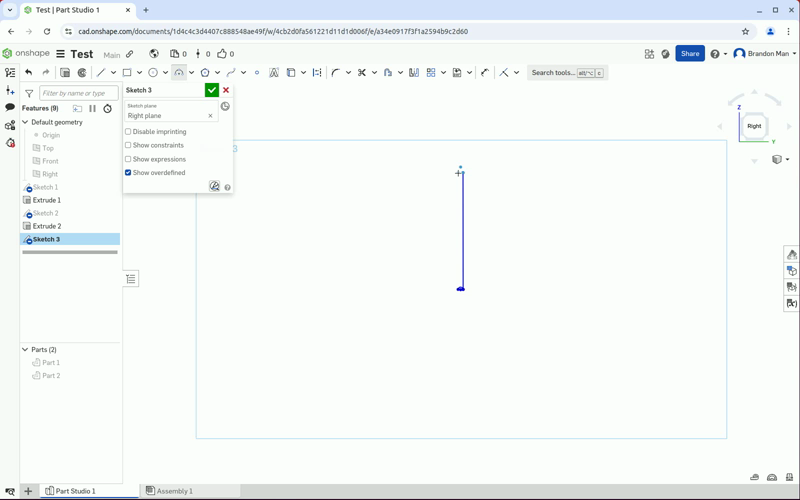
scroll(6)
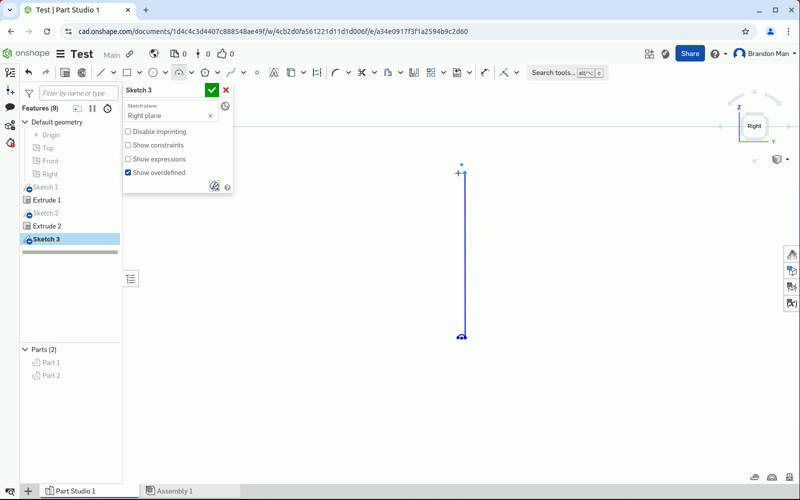
scroll(6)
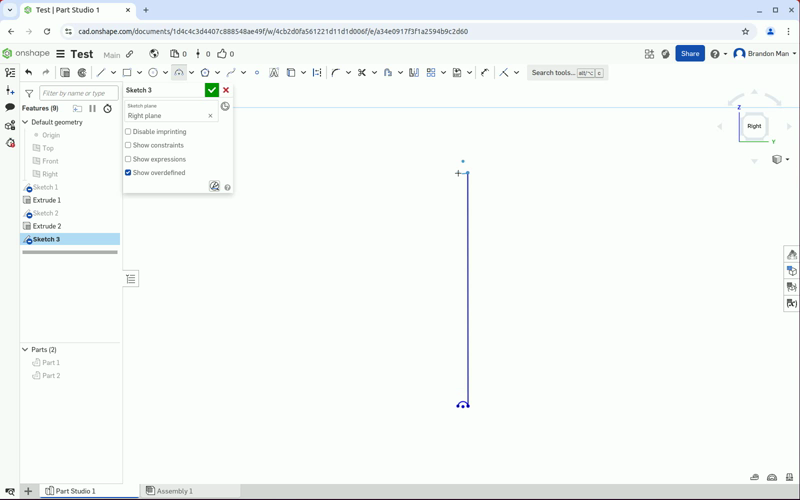
scroll(6)
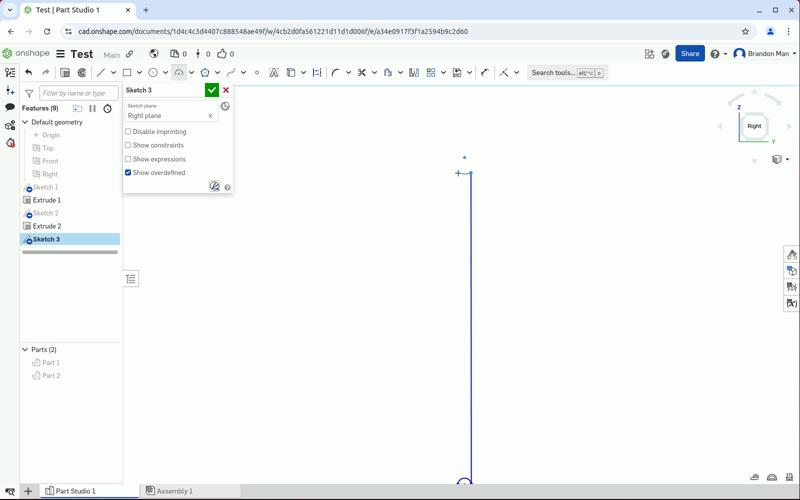
scroll(6)
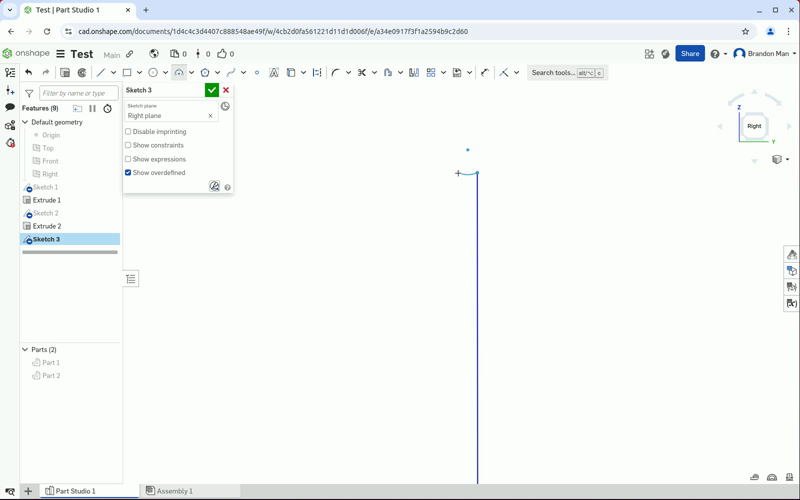
scroll(6)
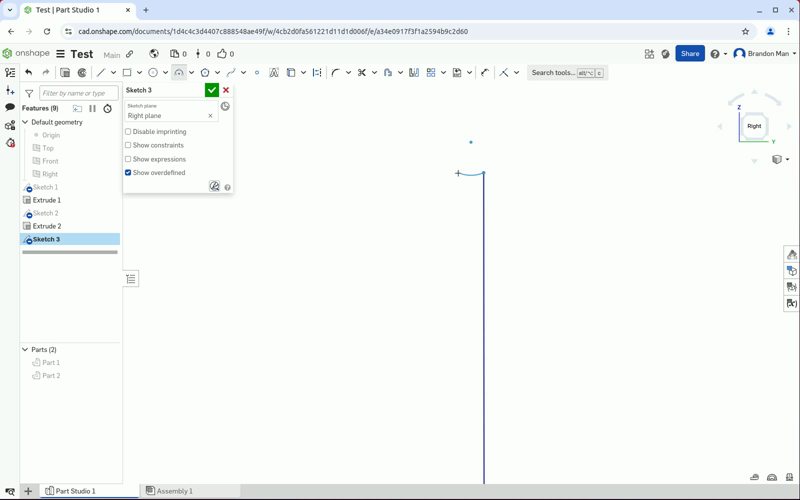
scroll(6)
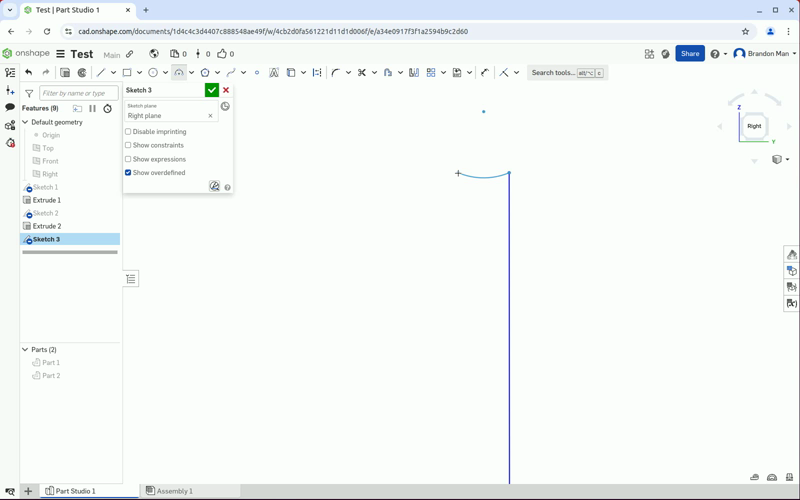
click(458, 172)
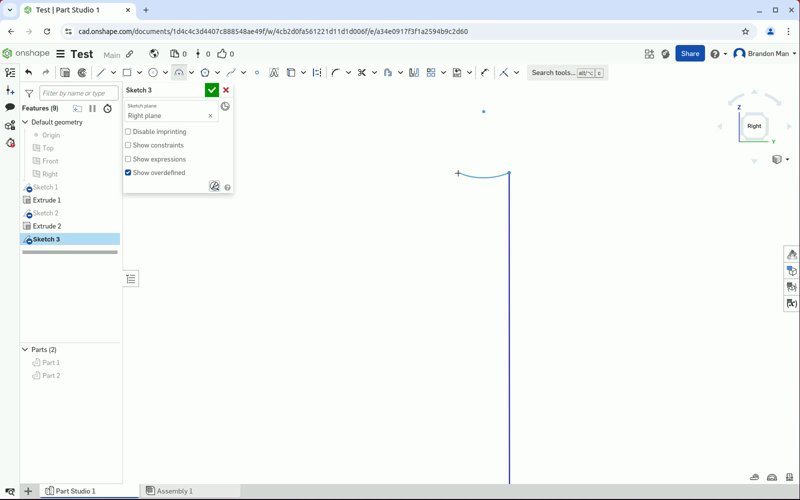
scroll(-6)
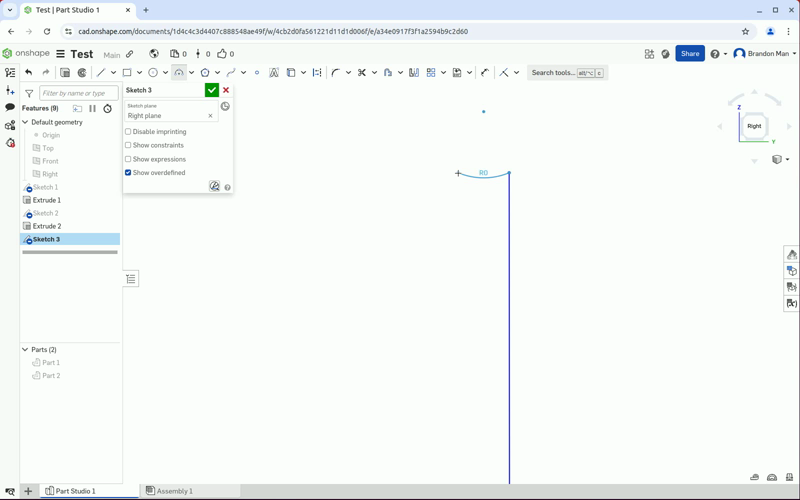
scroll(-6)
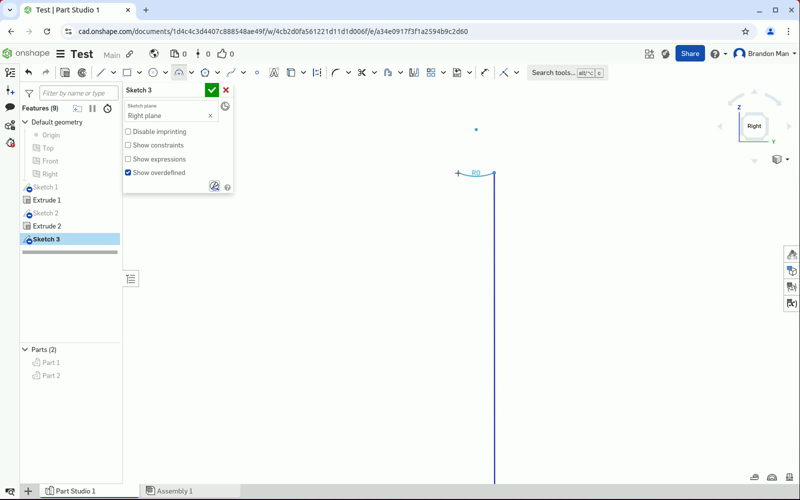
scroll(-6)
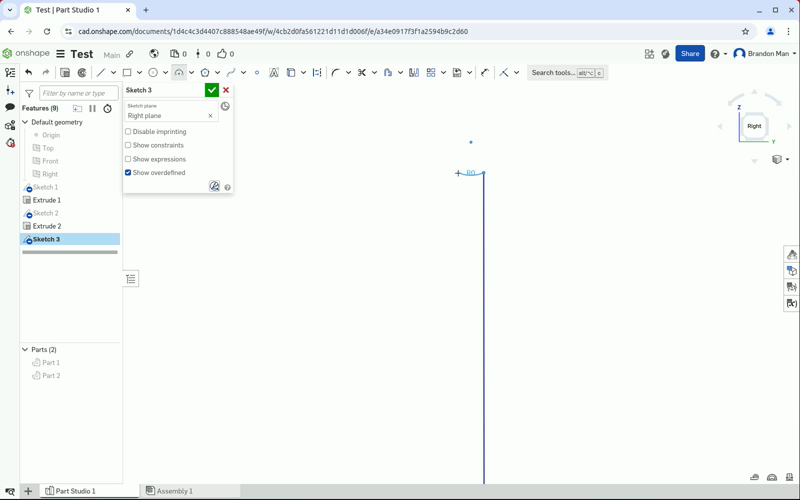
scroll(-6)
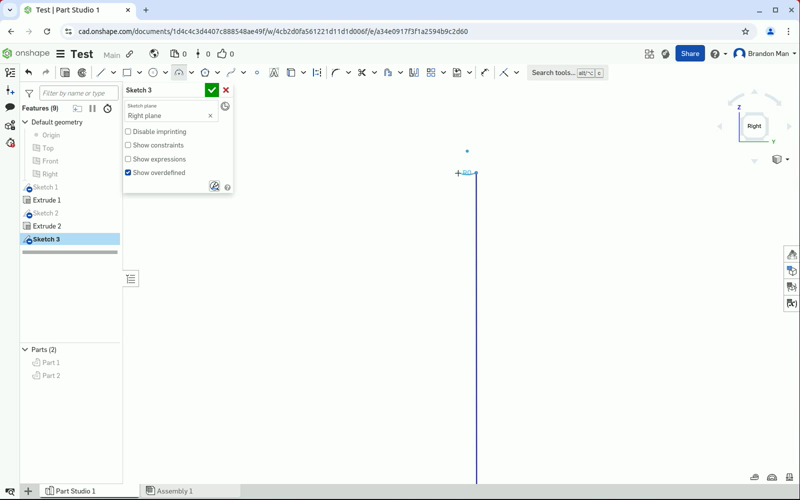
scroll(-6)
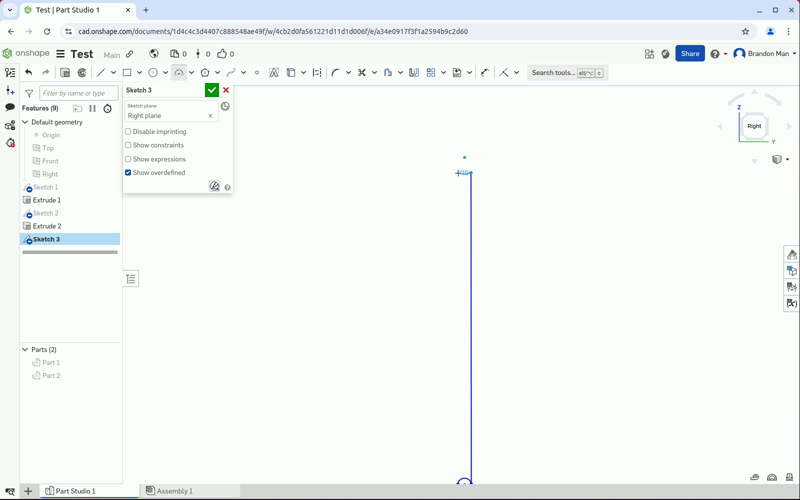
scroll(-6)
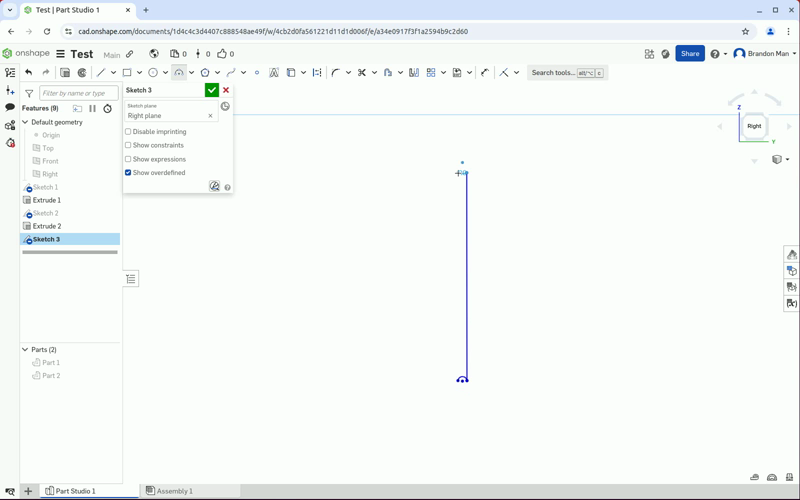
scroll(-6)
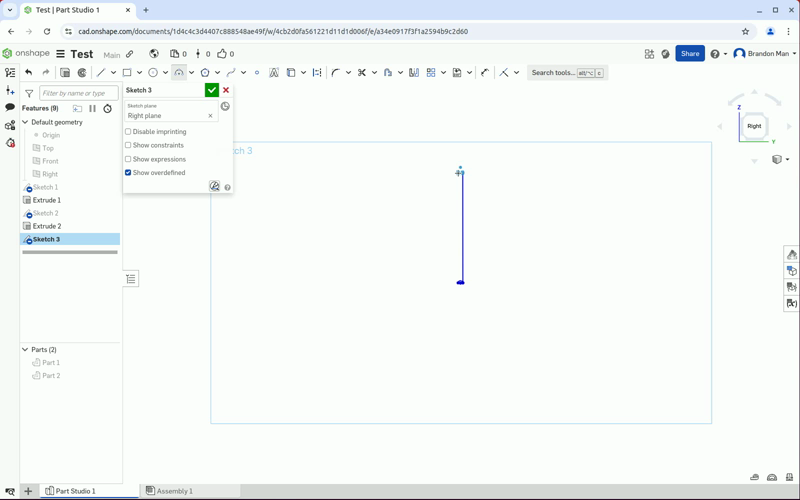
mouse_move(460, 175)
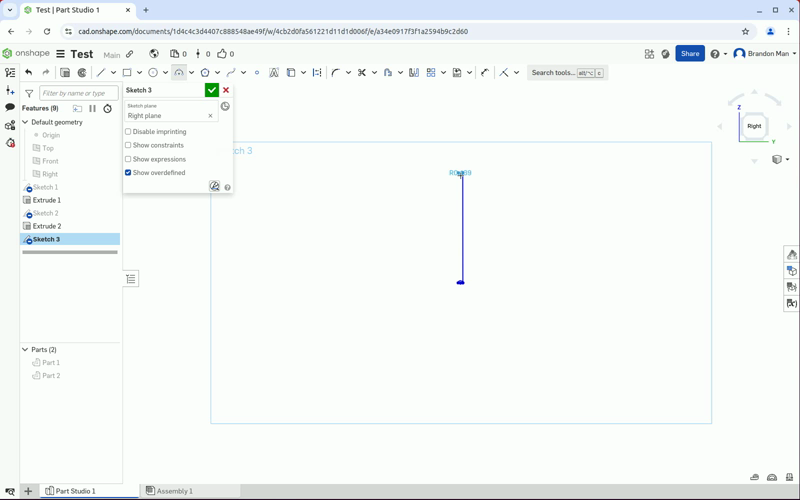
scroll(6)
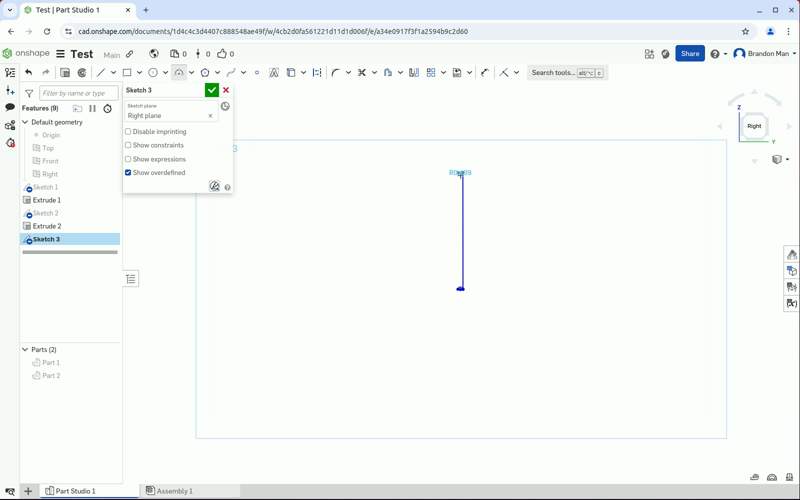
scroll(6)
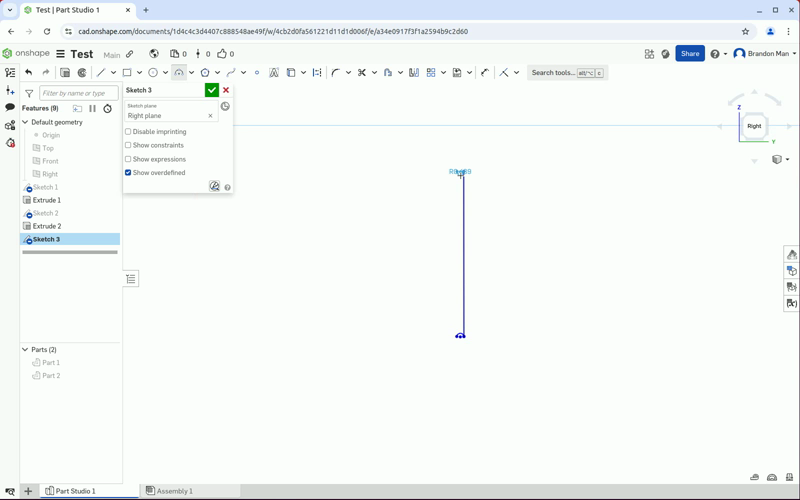
scroll(6)
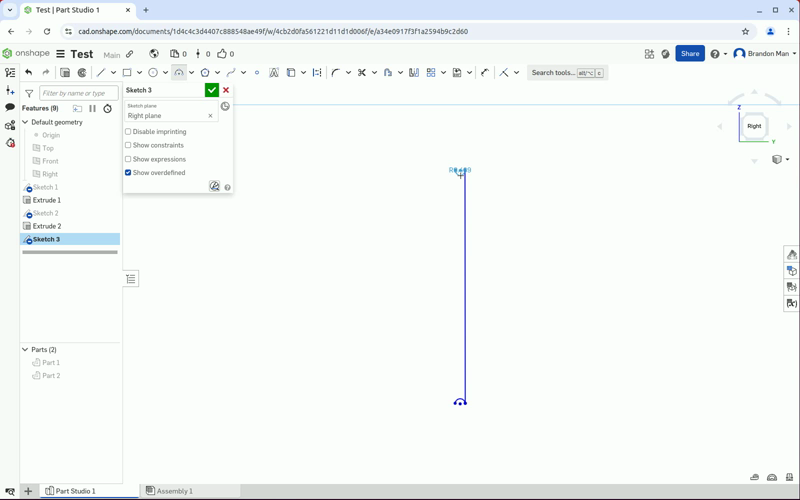
scroll(6)
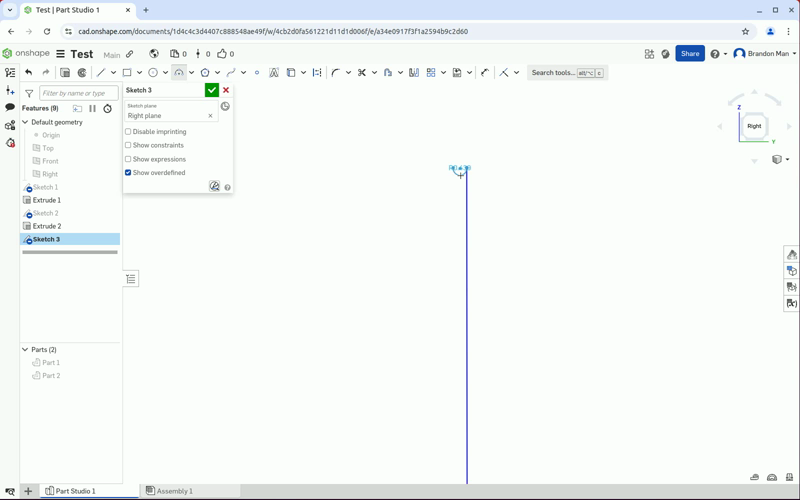
scroll(6)
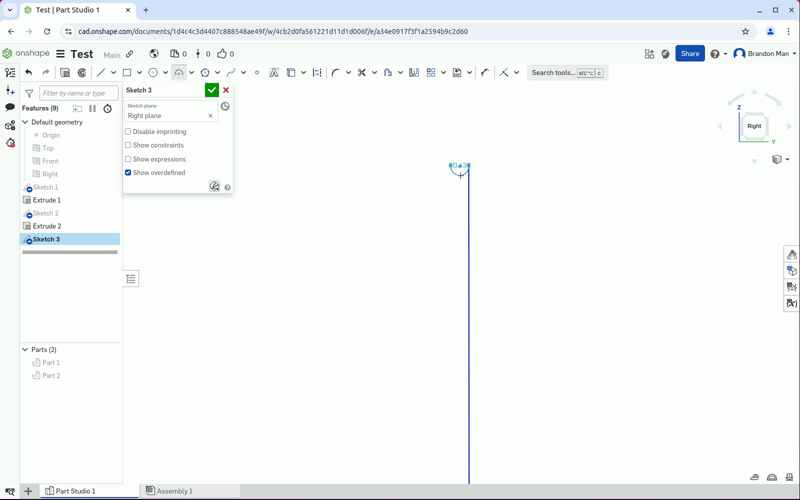
scroll(6)
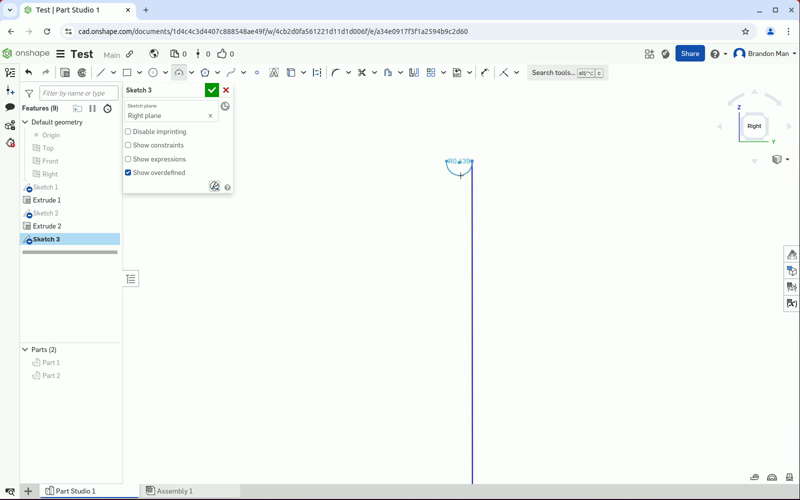
scroll(6)
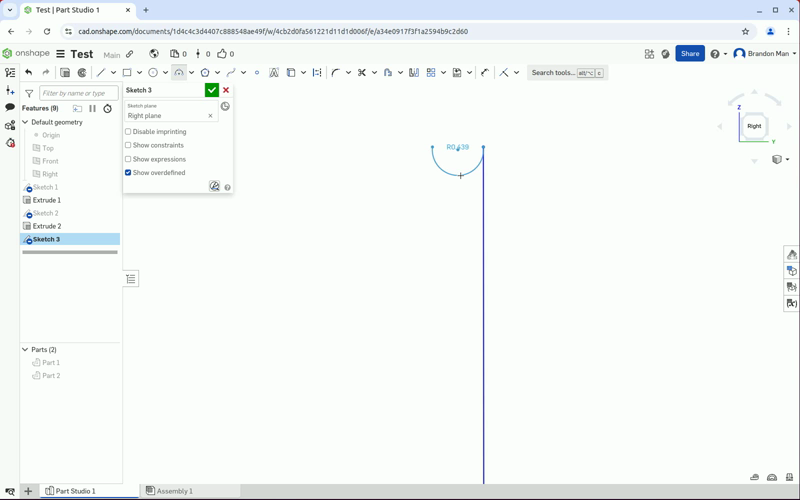
click(460, 175)
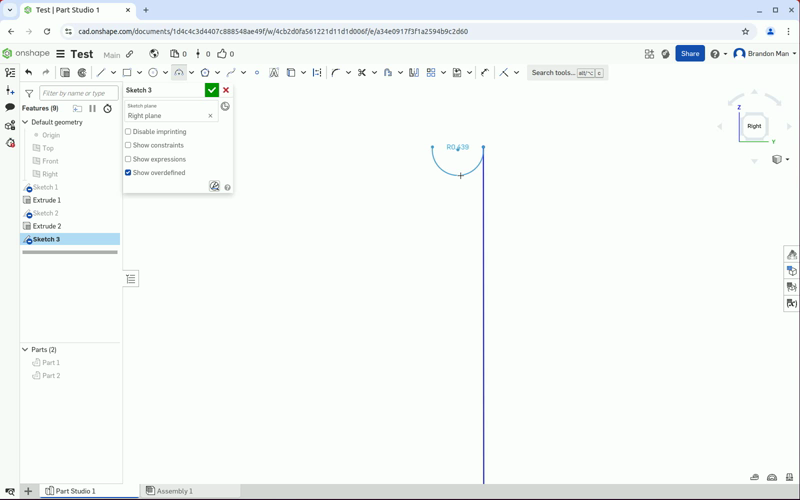
scroll(-6)
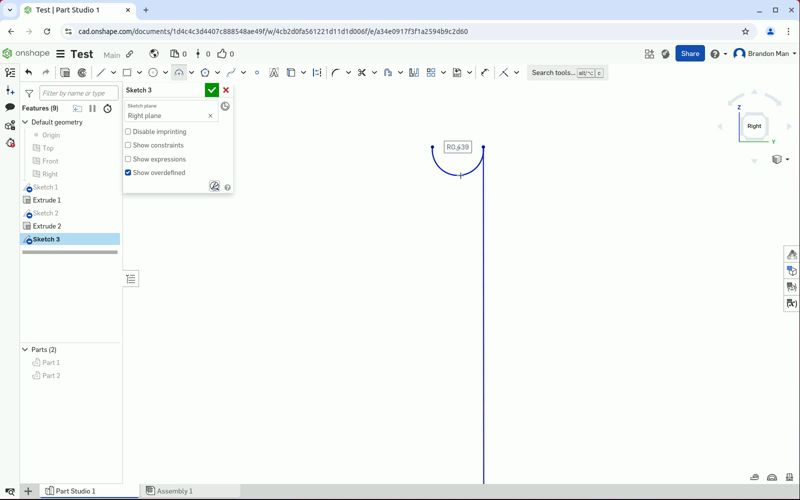
scroll(-6)
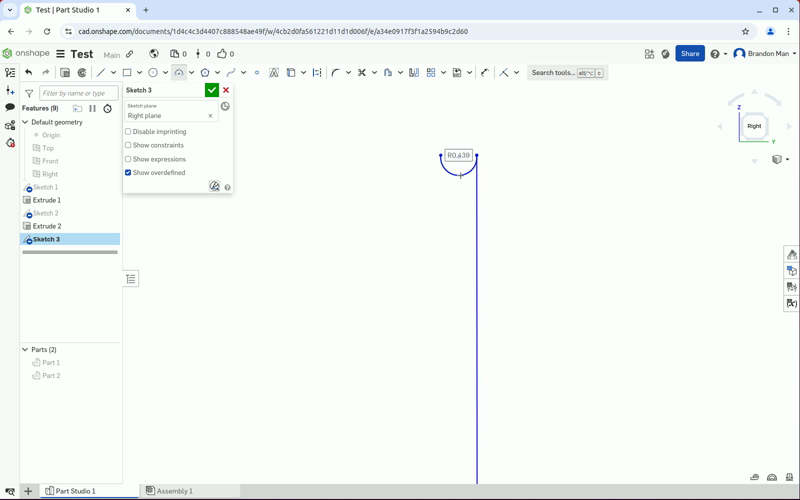
scroll(-6)
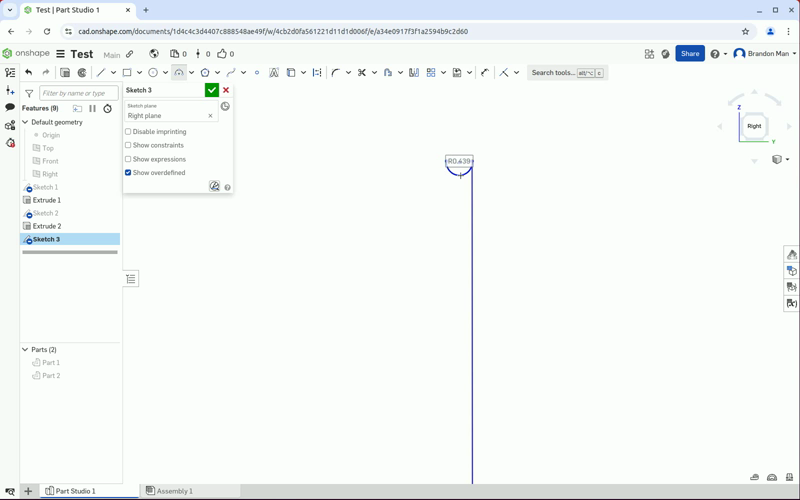
scroll(-6)
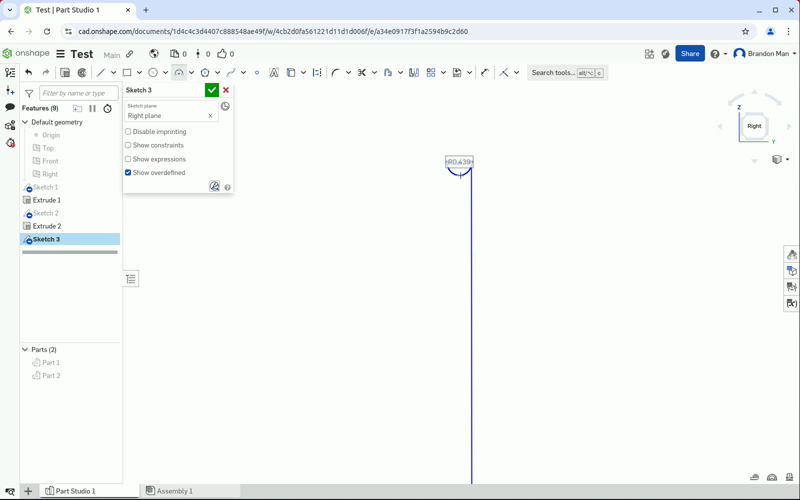
scroll(-6)
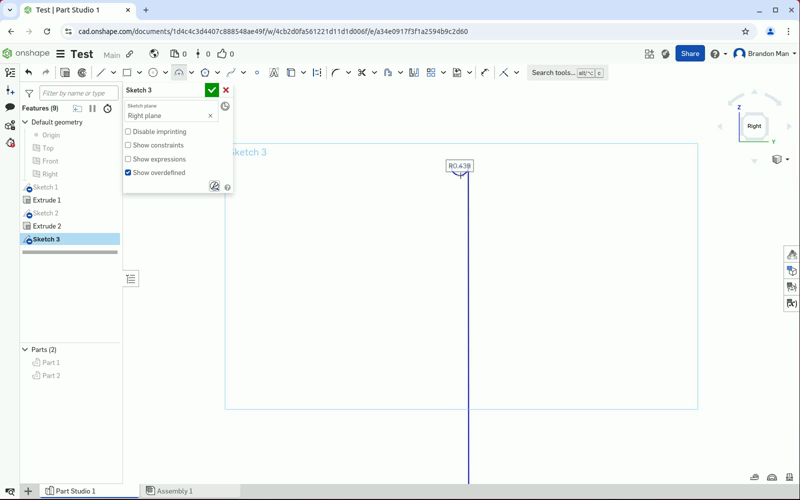
scroll(-6)
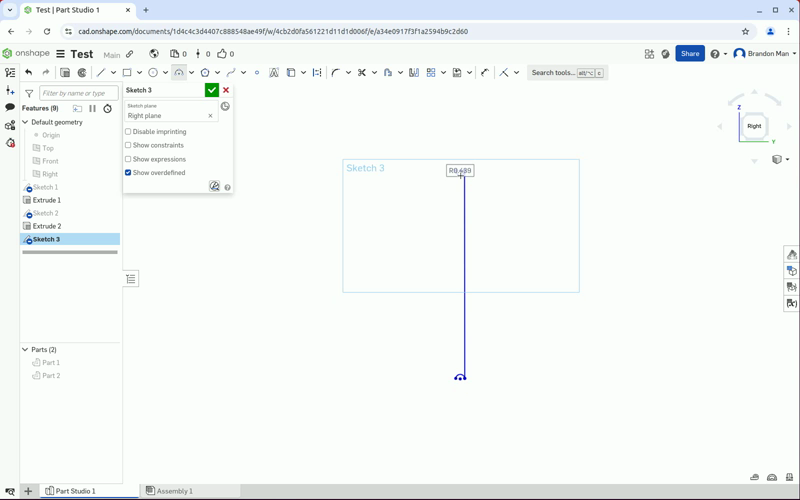
scroll(-6)
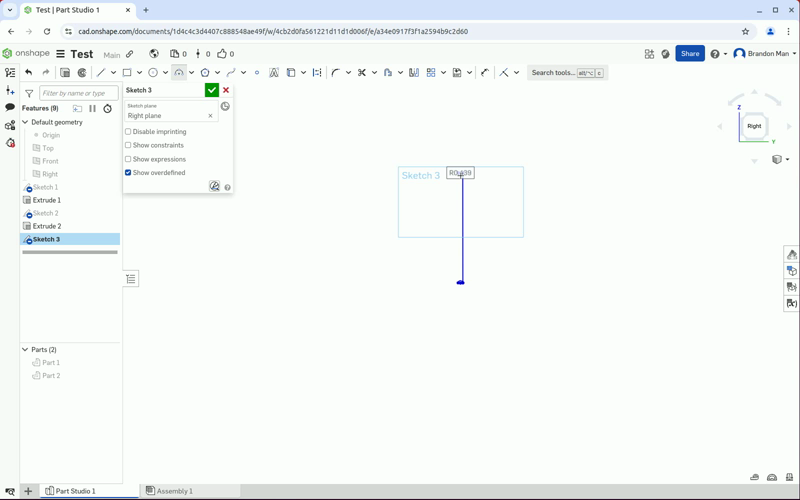
key_up(shift)
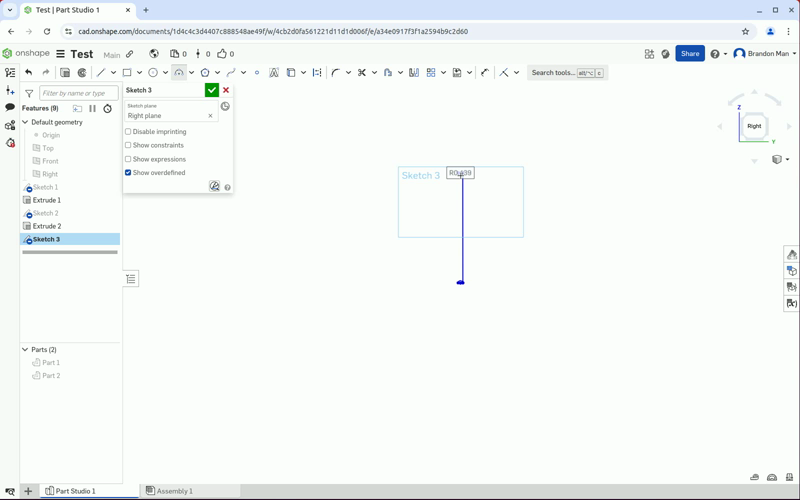
key(esc)
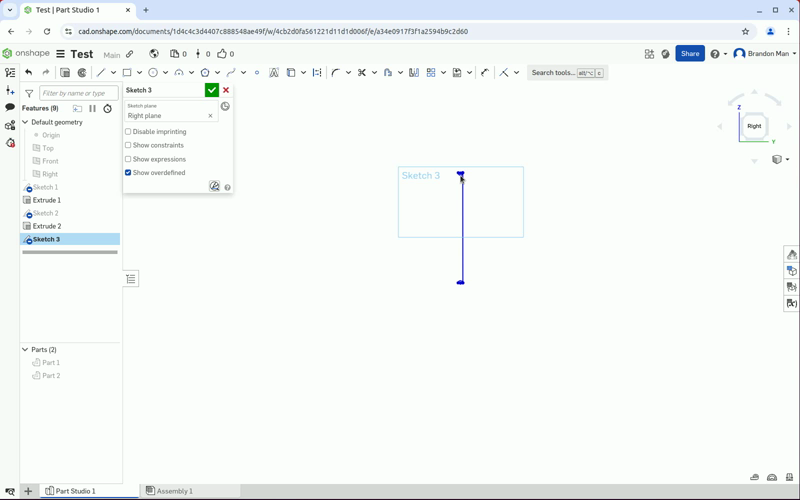
key(l)
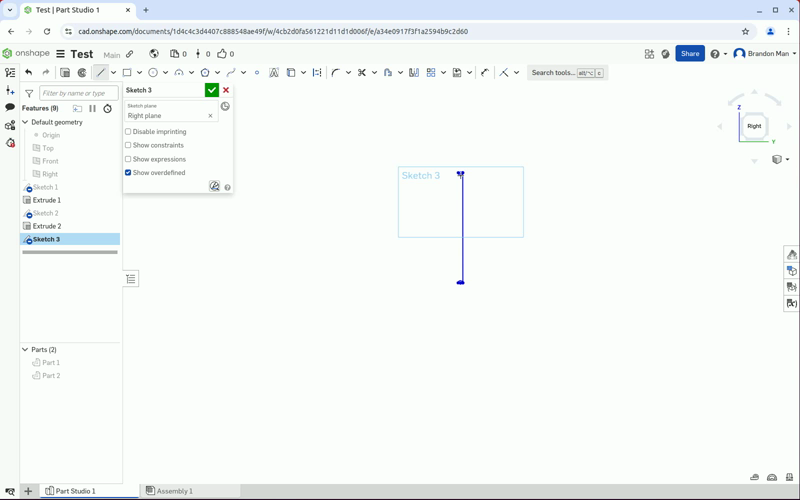
mouse_move(458, 172)
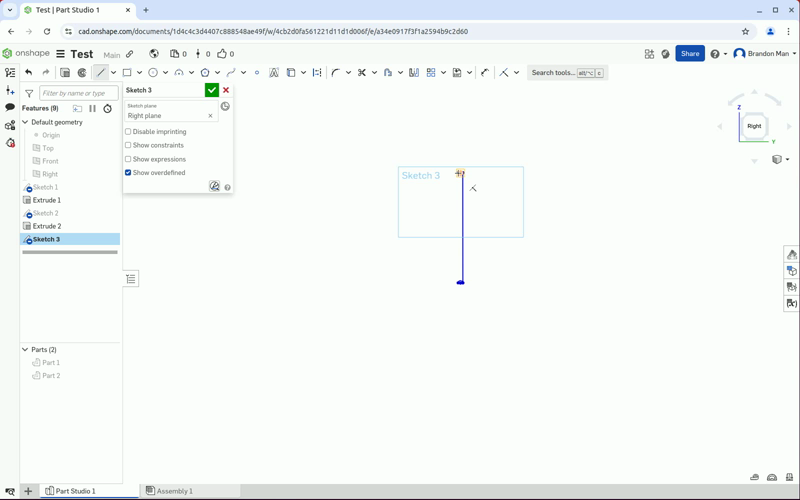
scroll(6)
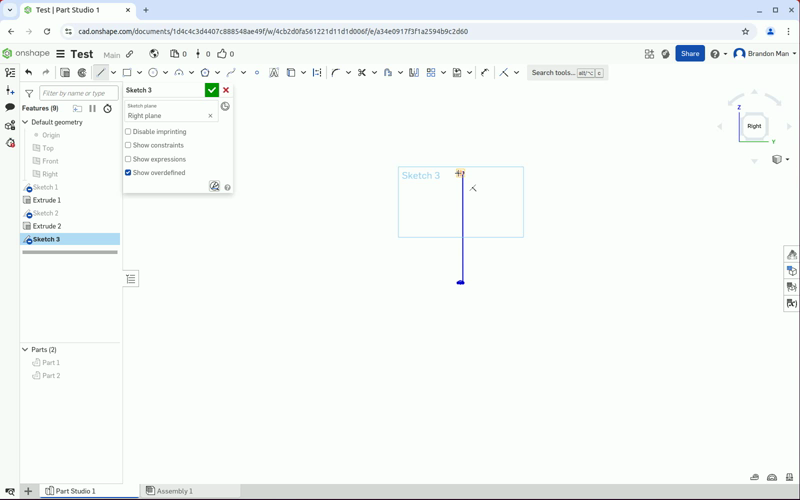
scroll(6)
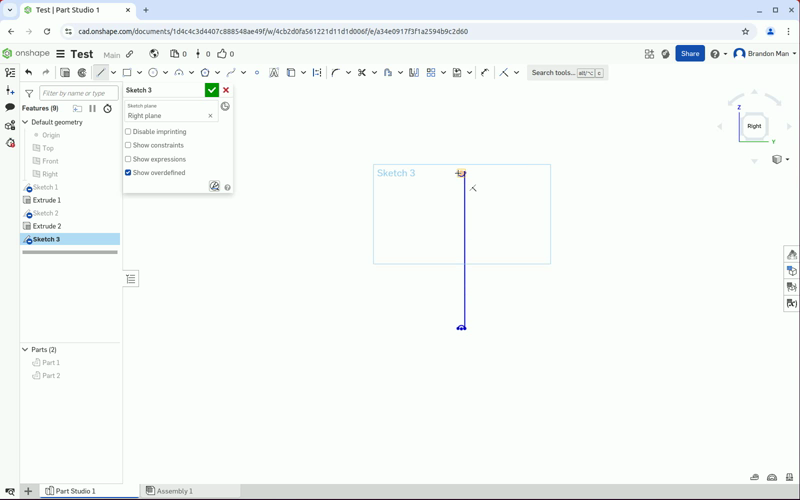
scroll(6)
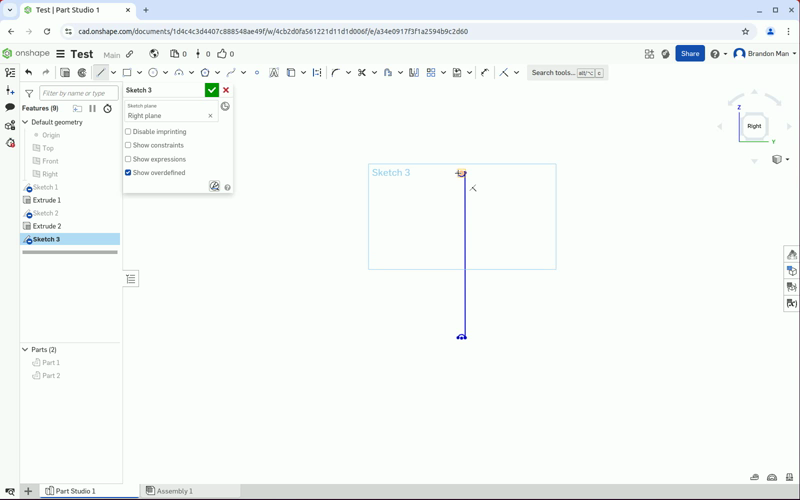
scroll(6)
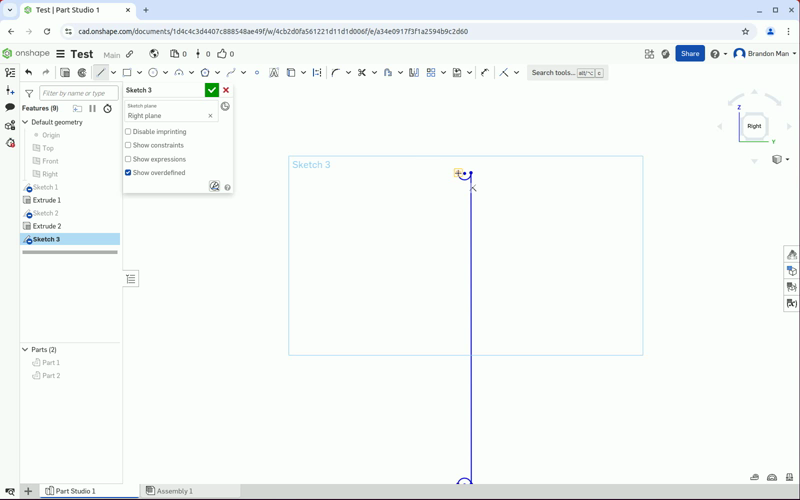
scroll(6)
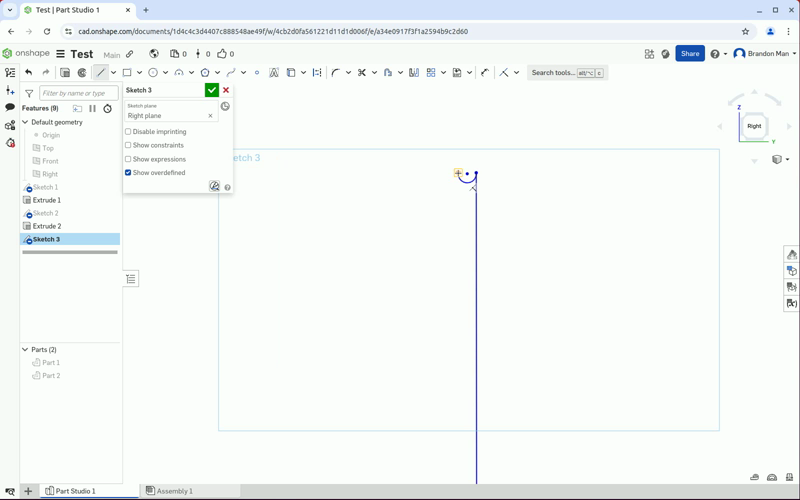
scroll(6)
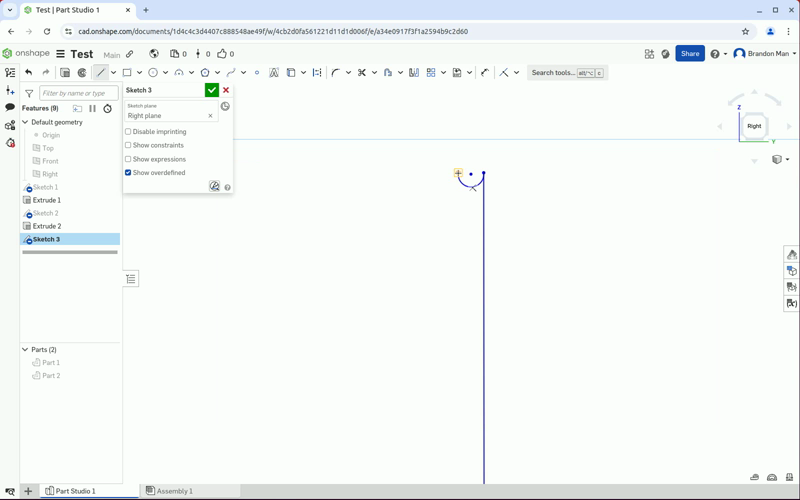
scroll(6)
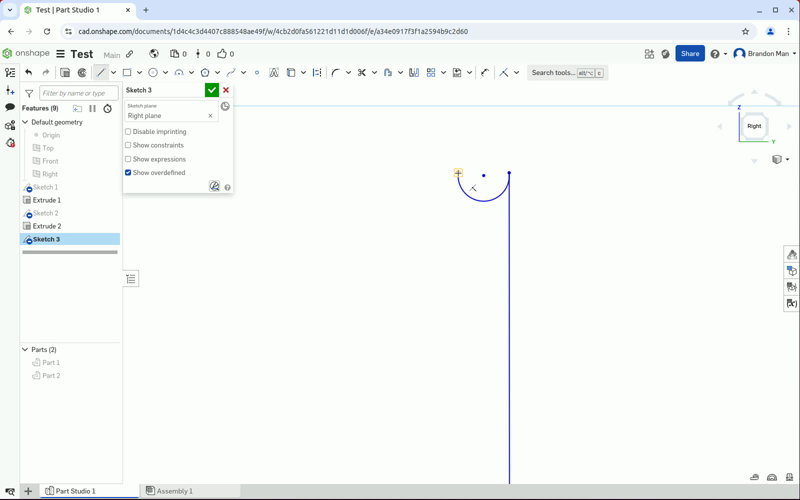
click(458, 172)
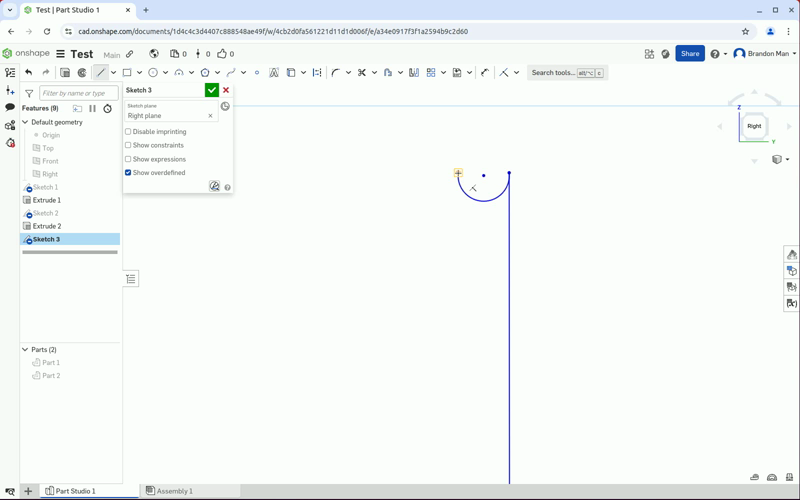
scroll(-6)
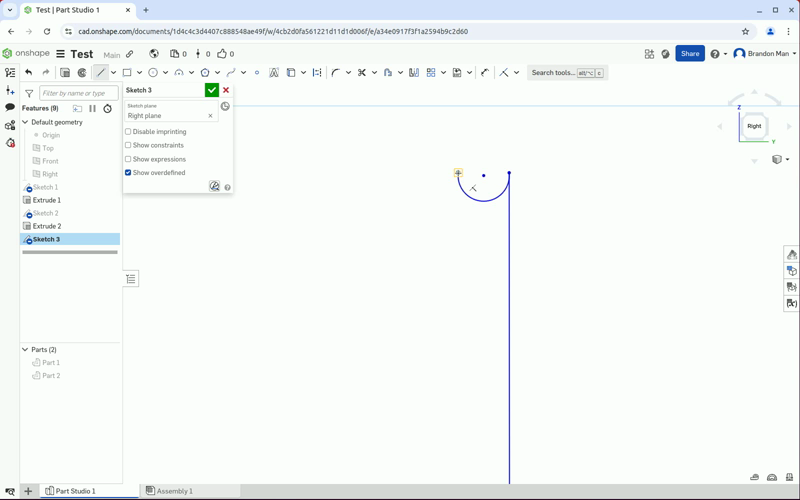
scroll(-6)
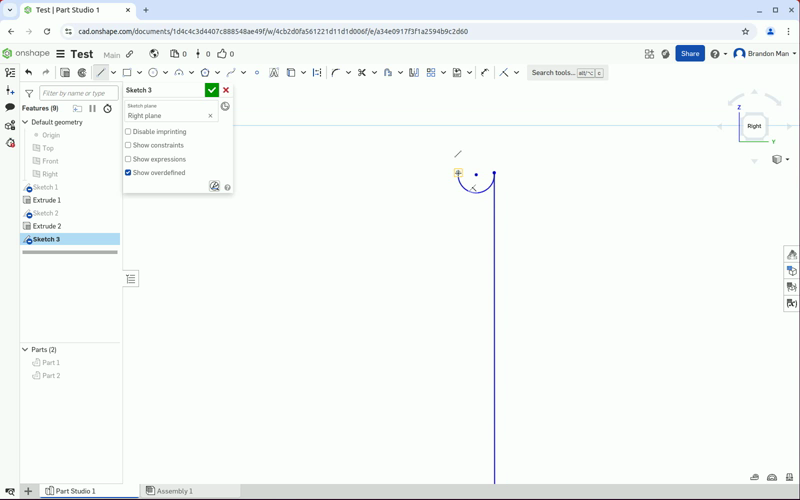
scroll(-6)
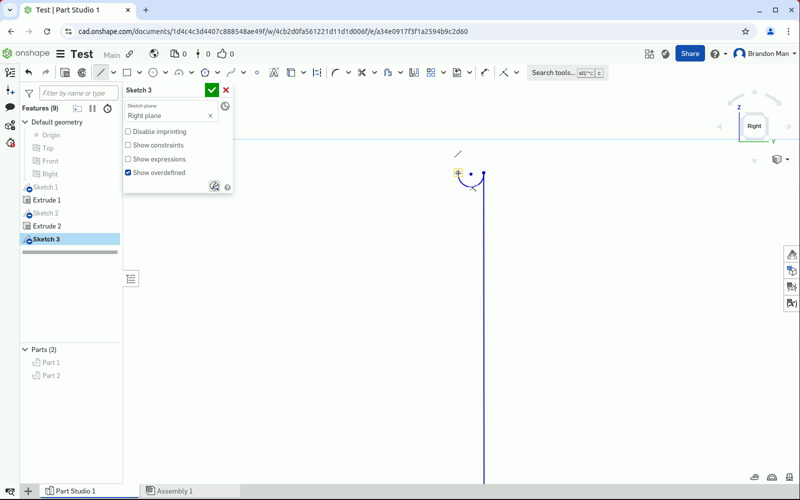
scroll(-6)
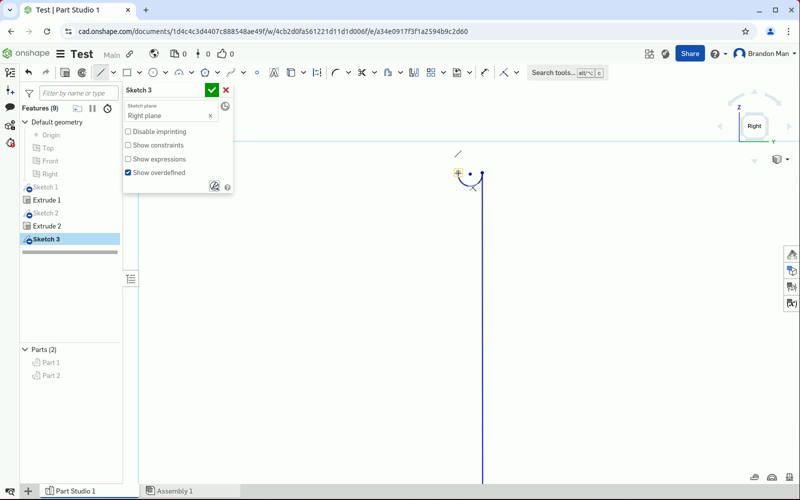
scroll(-6)
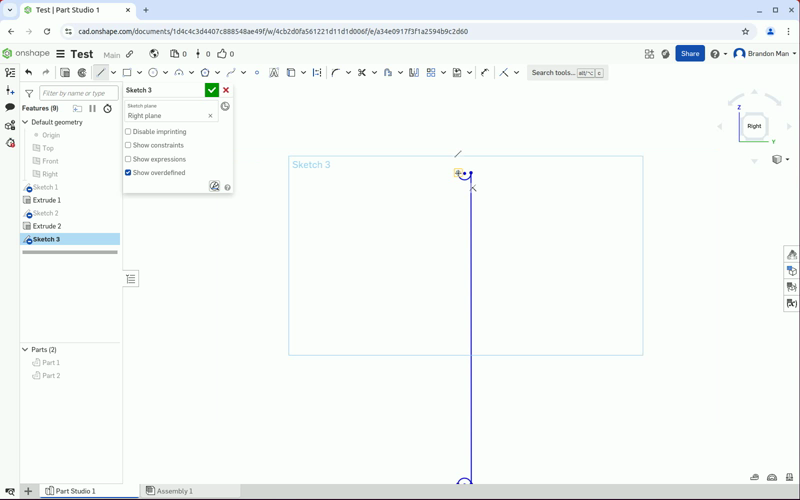
scroll(-6)
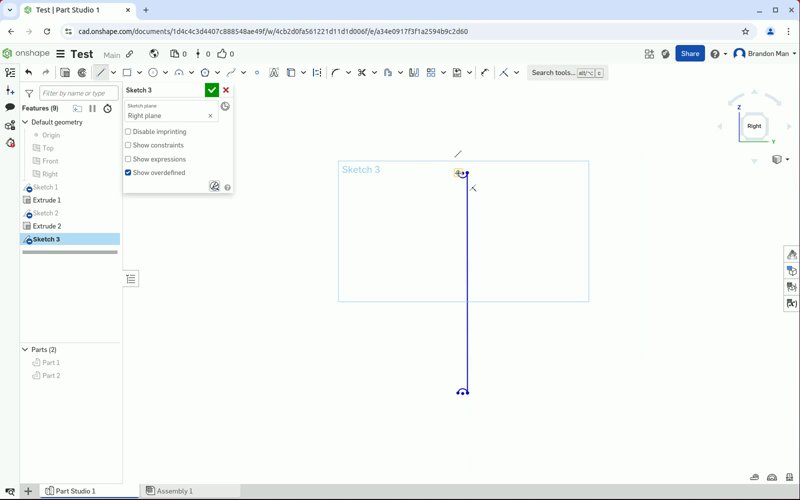
scroll(-6)
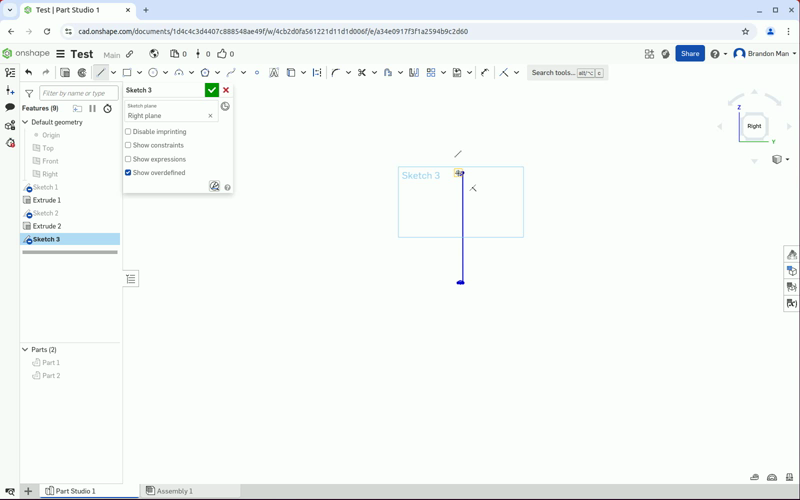
key_down(shift)
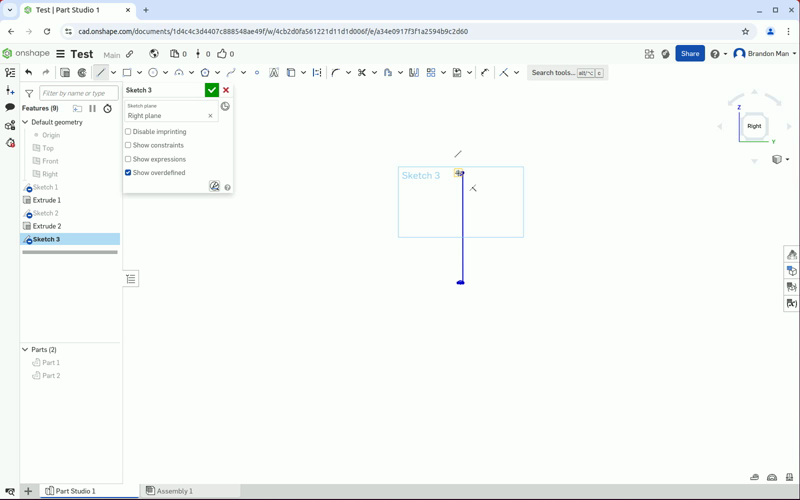
mouse_move(458, 282)
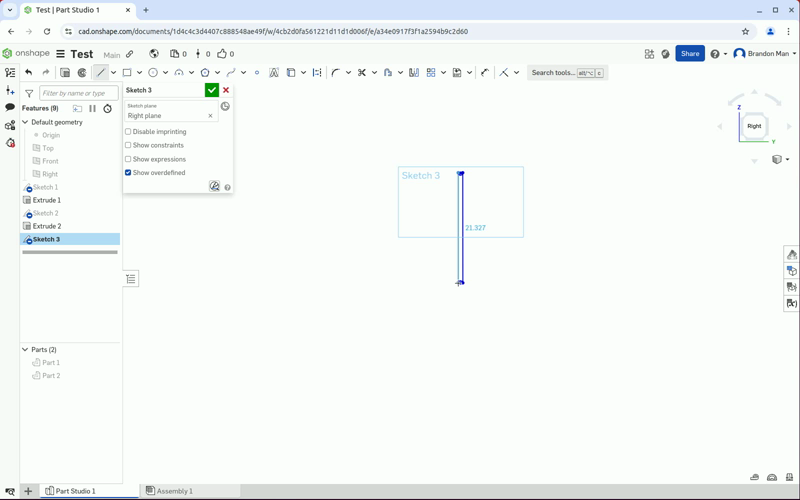
scroll(6)
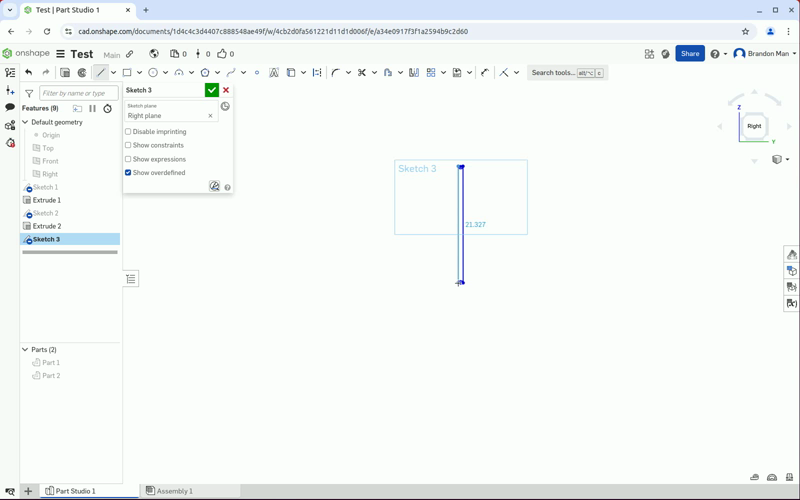
scroll(6)
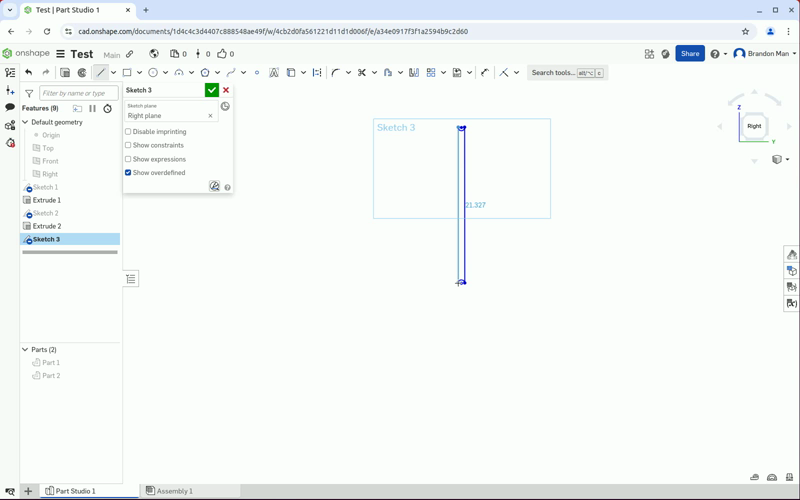
scroll(6)
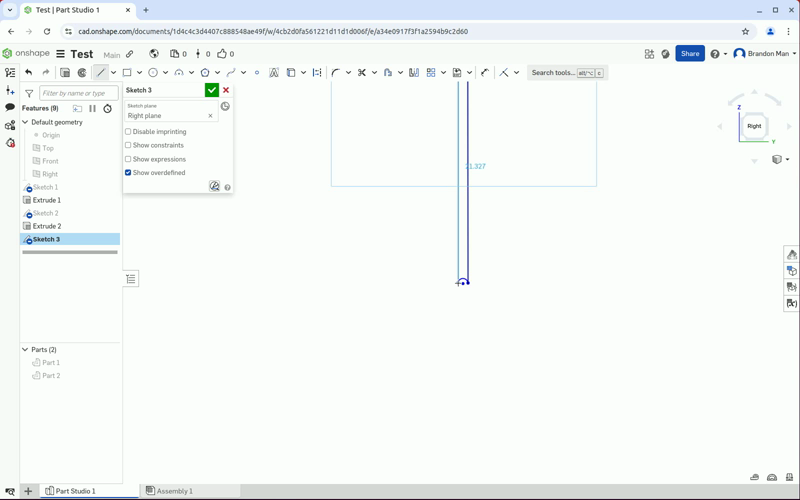
scroll(6)
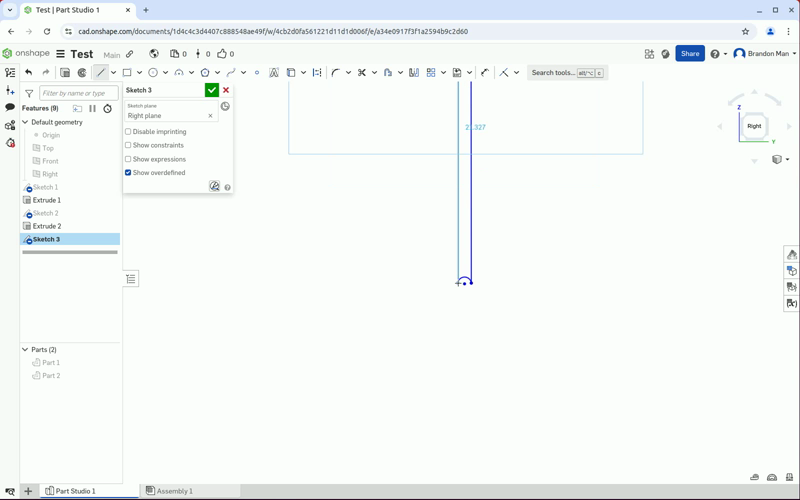
scroll(6)
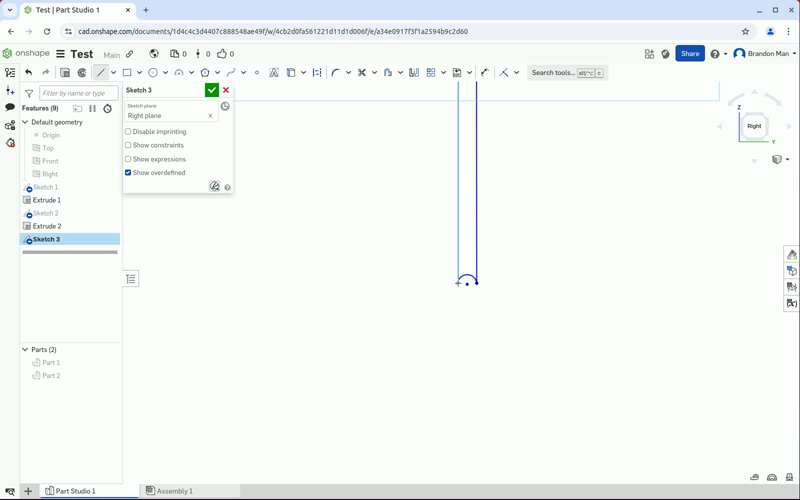
scroll(6)
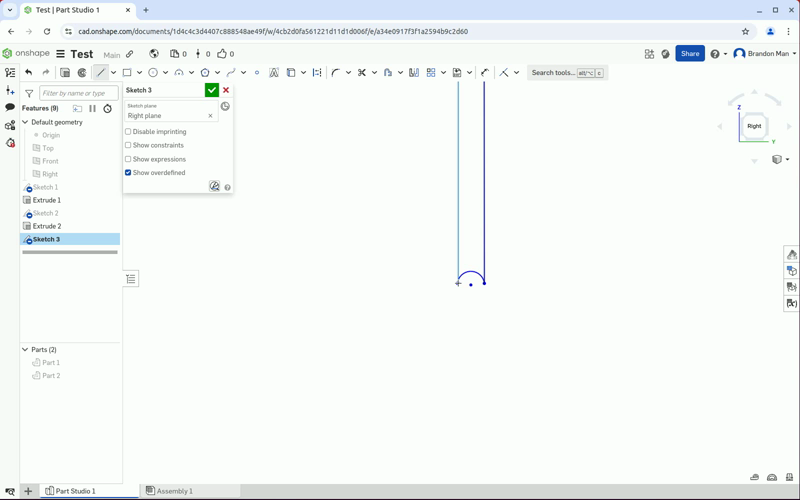
scroll(6)
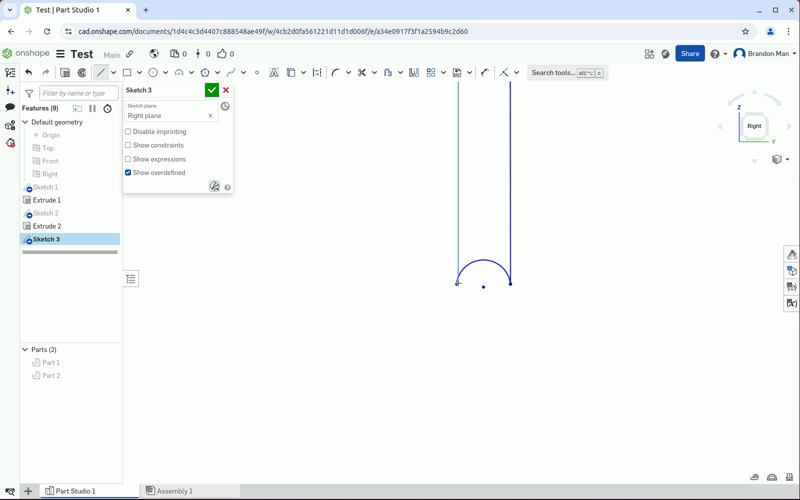
key_up(shift)
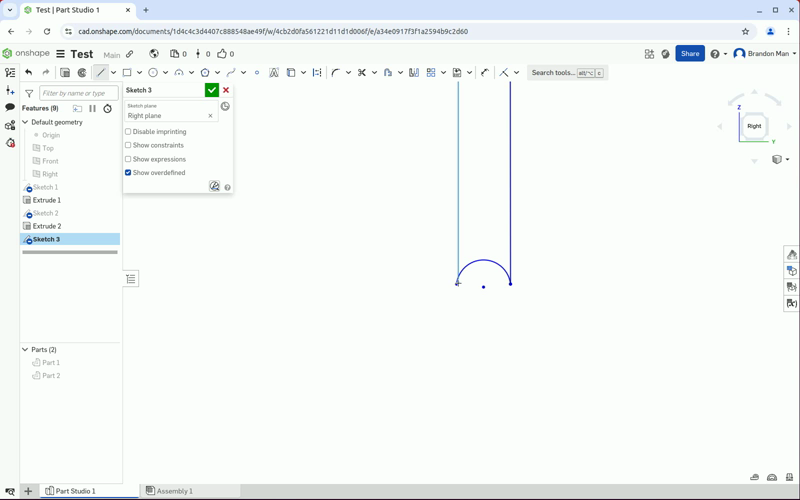
click(458, 282)
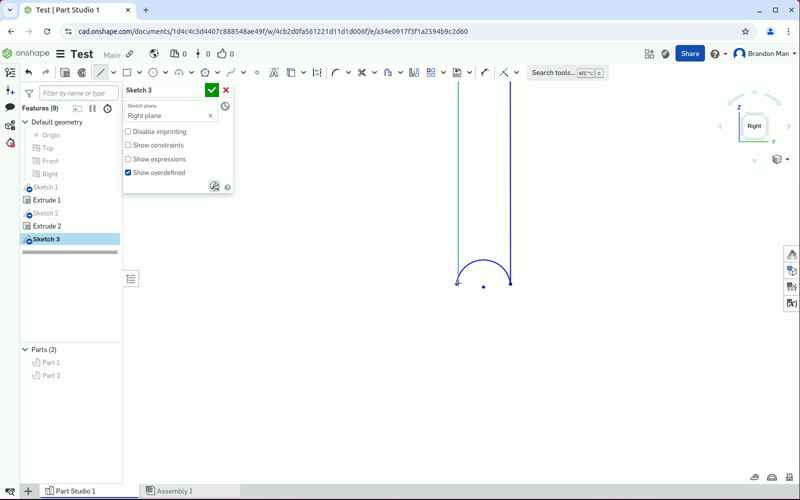
scroll(-6)
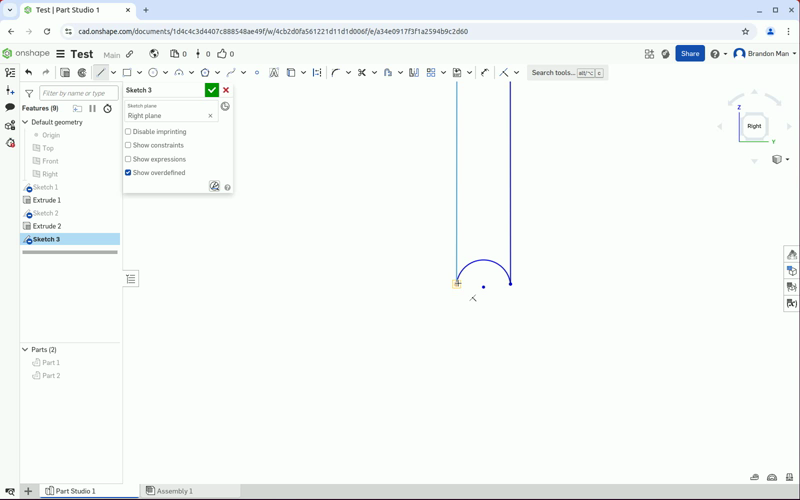
scroll(-6)
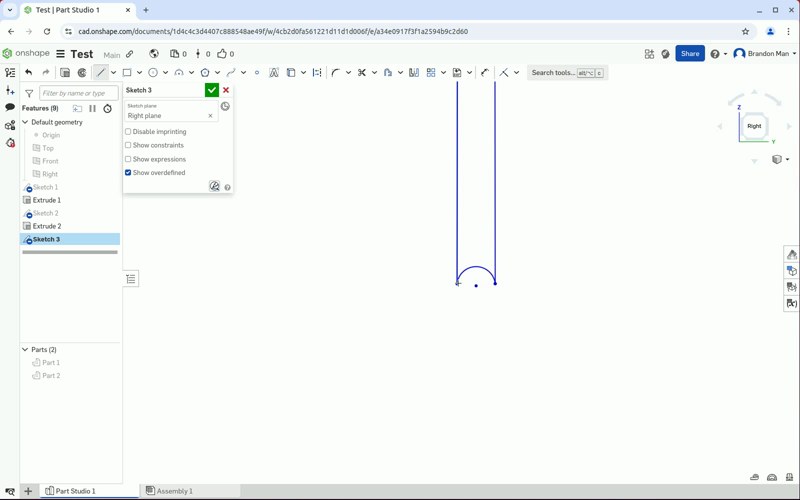
scroll(-6)
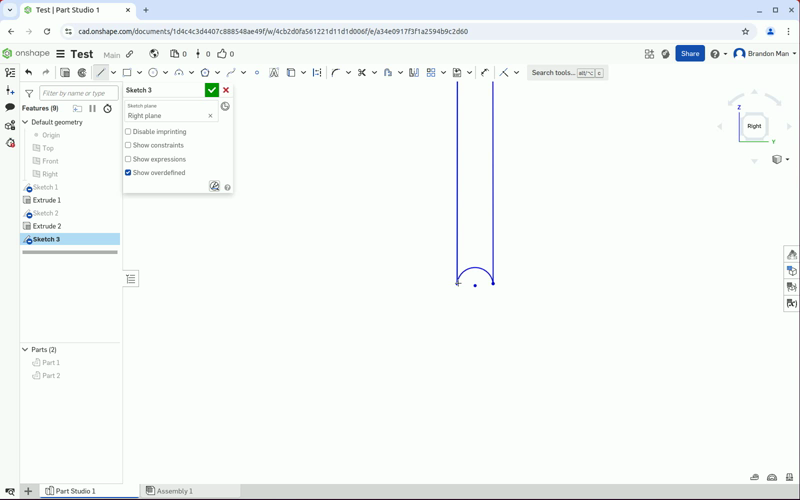
scroll(-6)
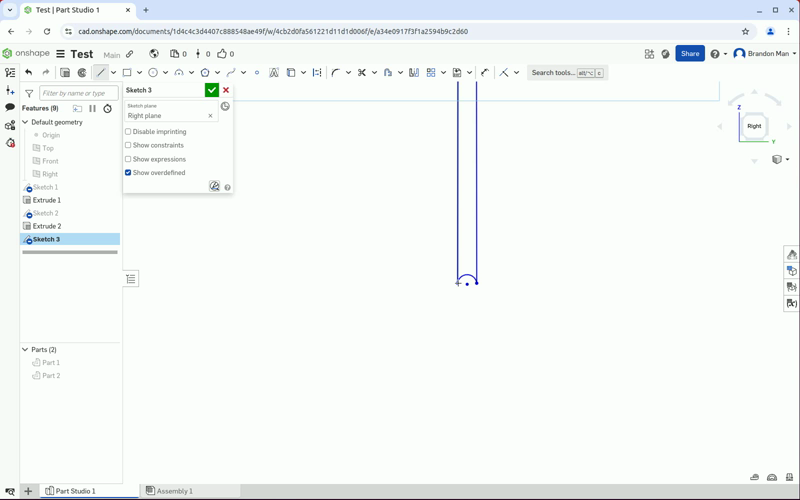
scroll(-6)
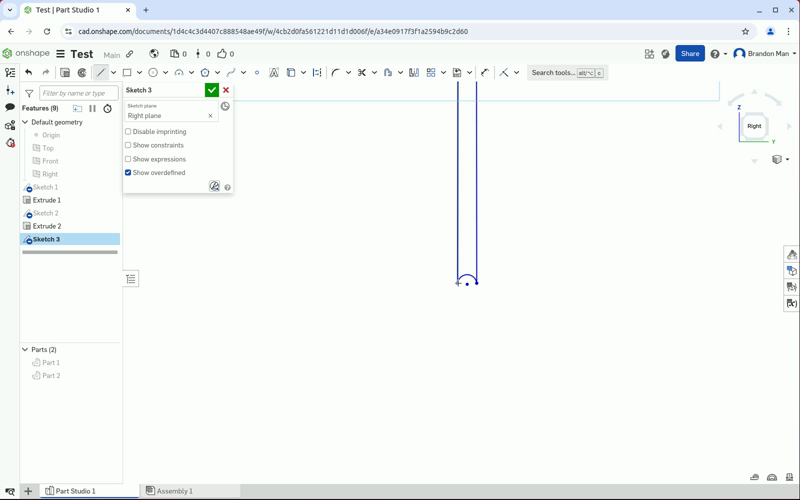
scroll(-6)
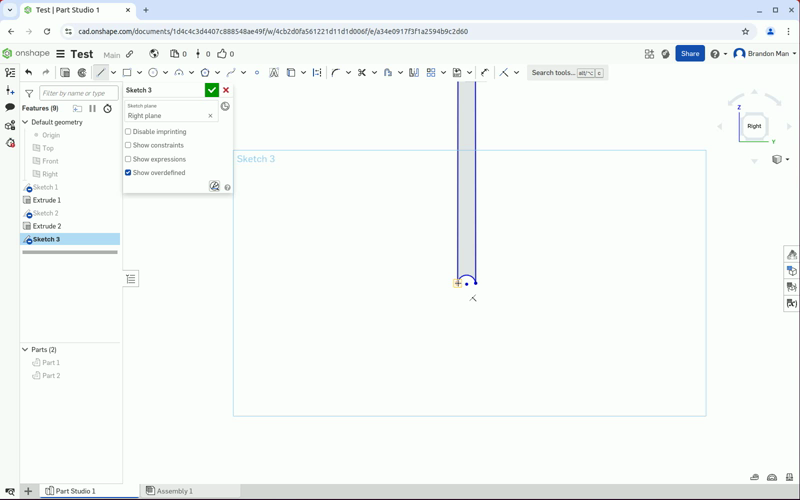
scroll(-6)
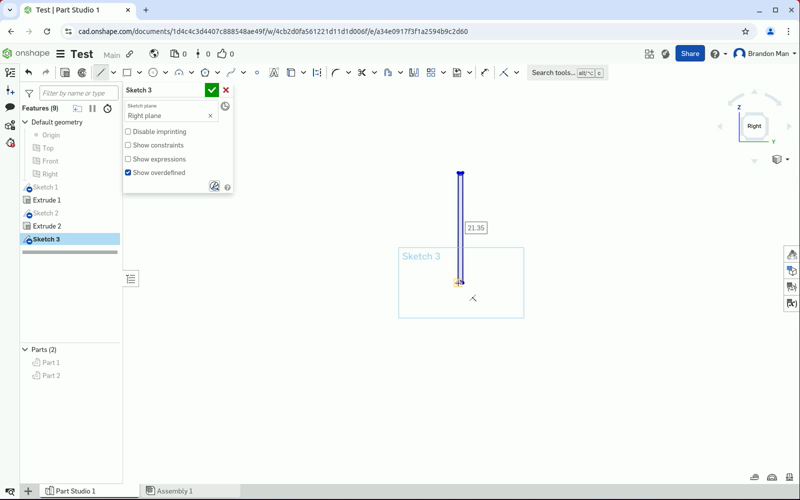
key(esc)
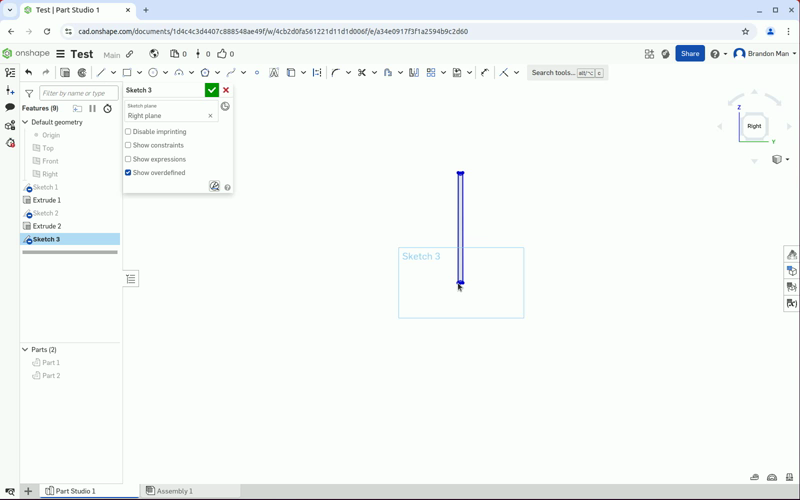
mouse_move(462, 185)
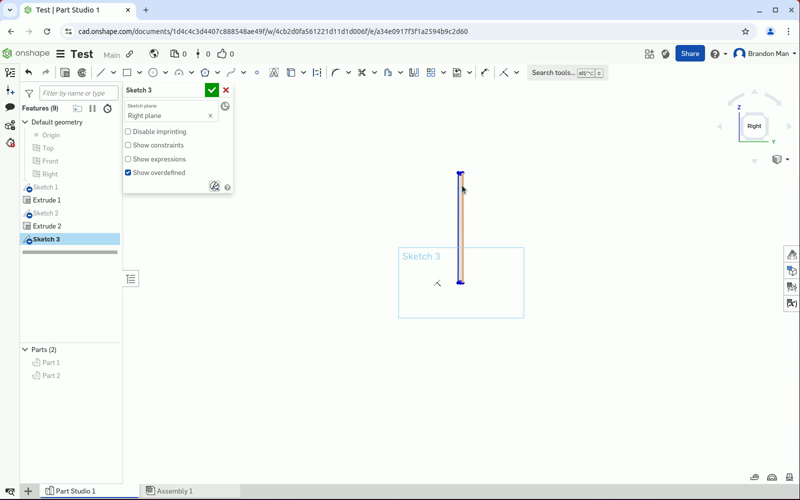
scroll(6)
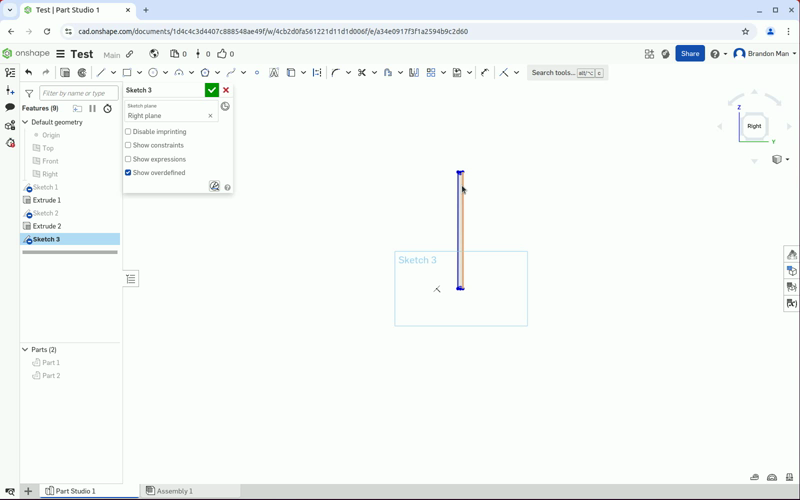
scroll(6)
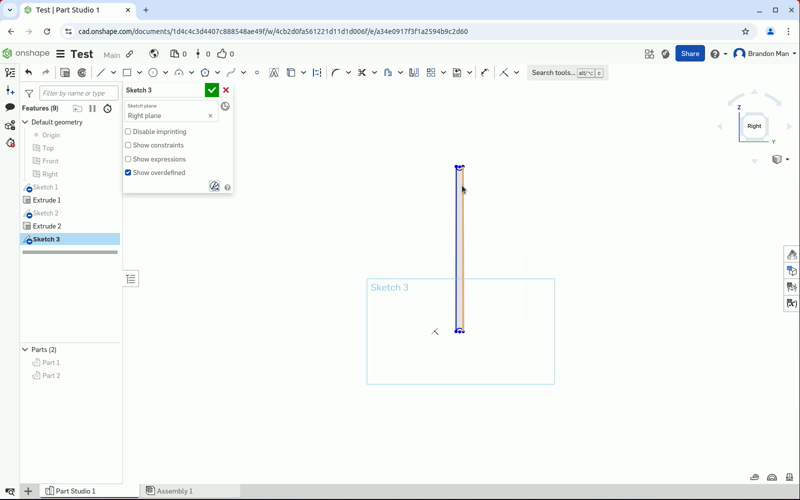
scroll(6)
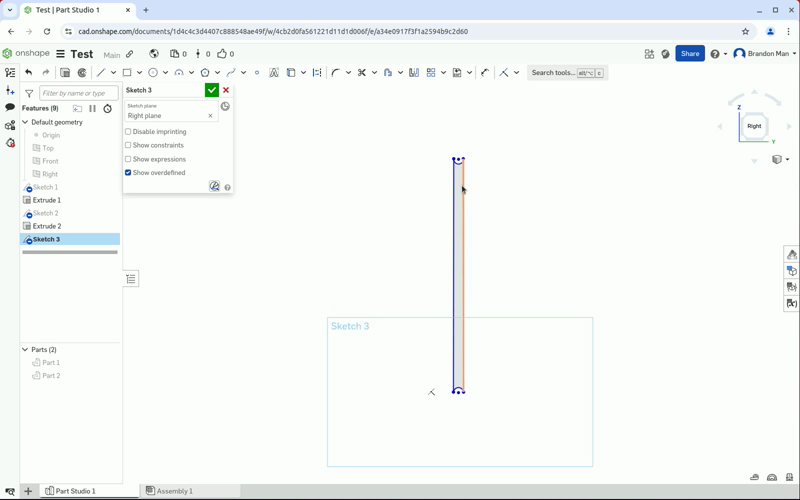
scroll(6)
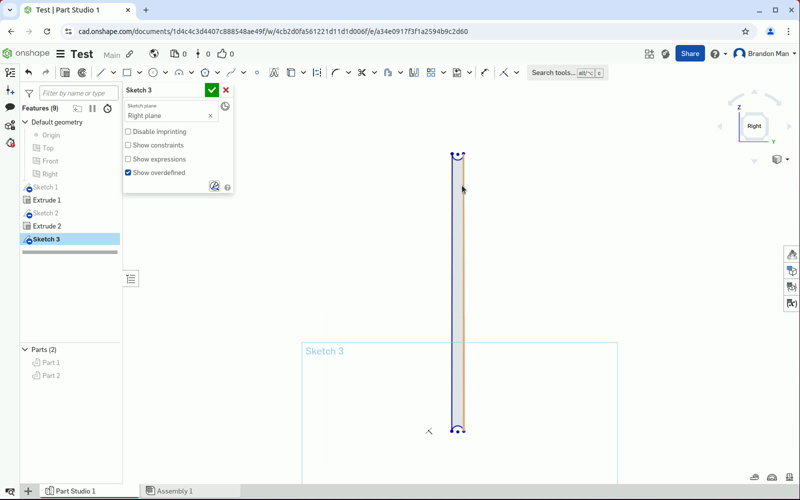
scroll(6)
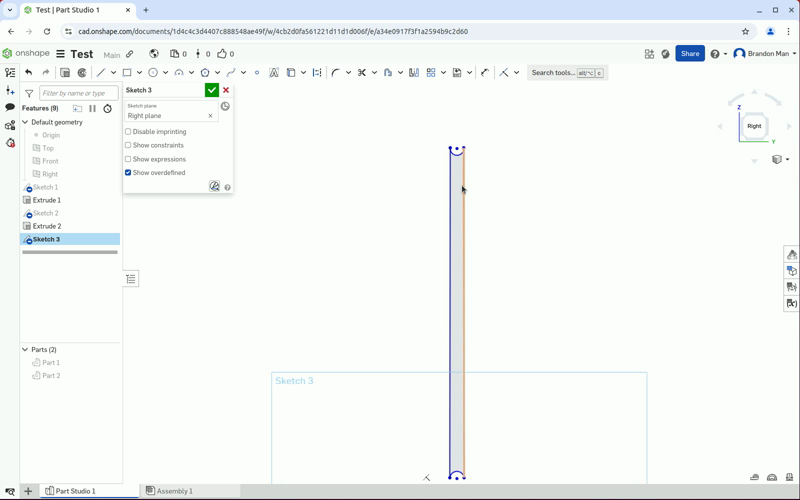
scroll(6)
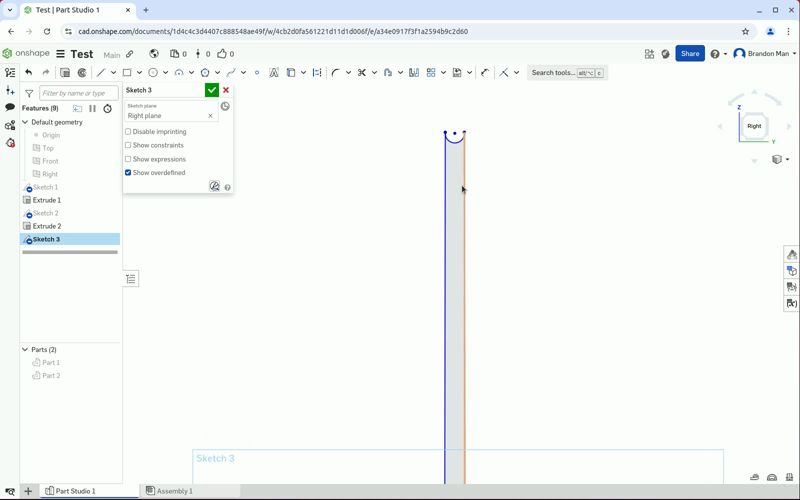
scroll(6)
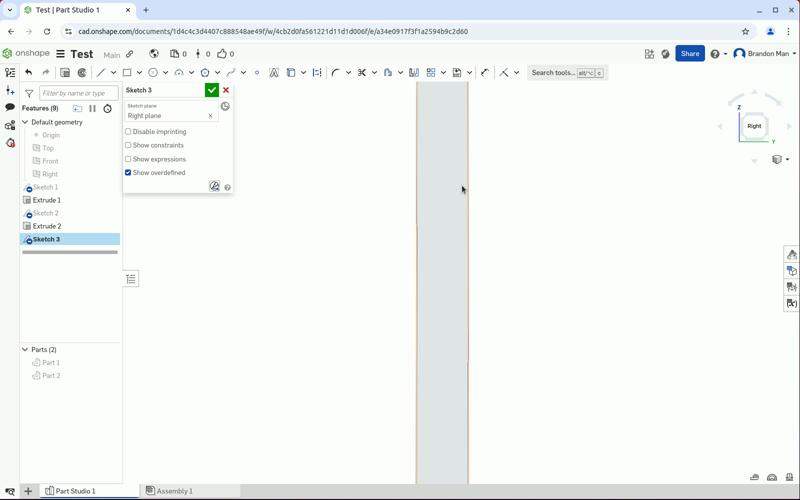
click(462, 185)
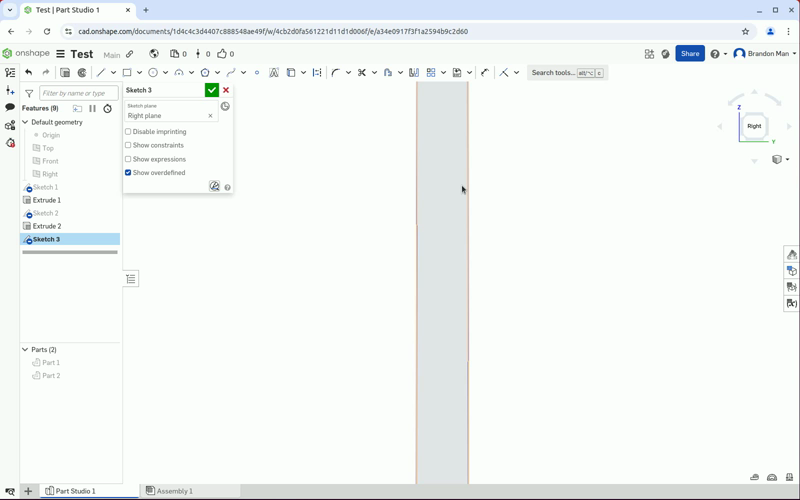
scroll(-6)
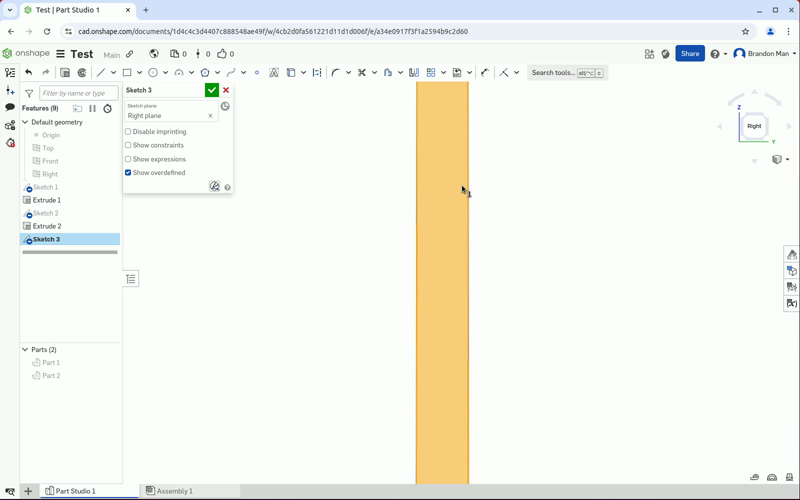
scroll(-6)
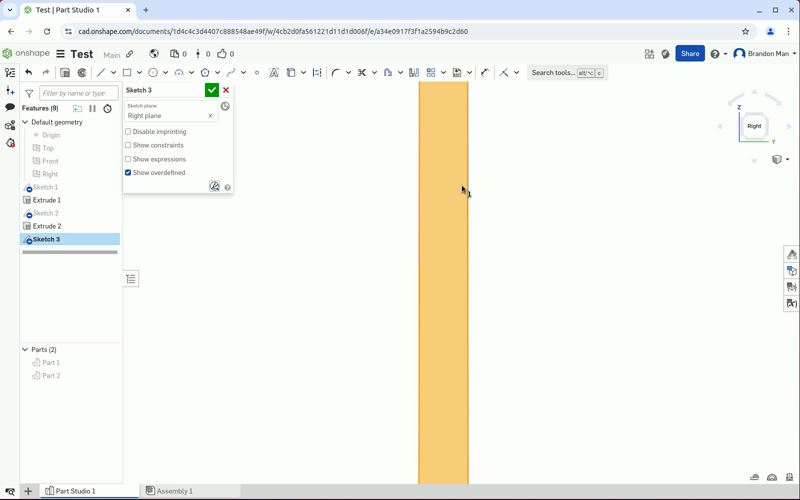
scroll(-6)
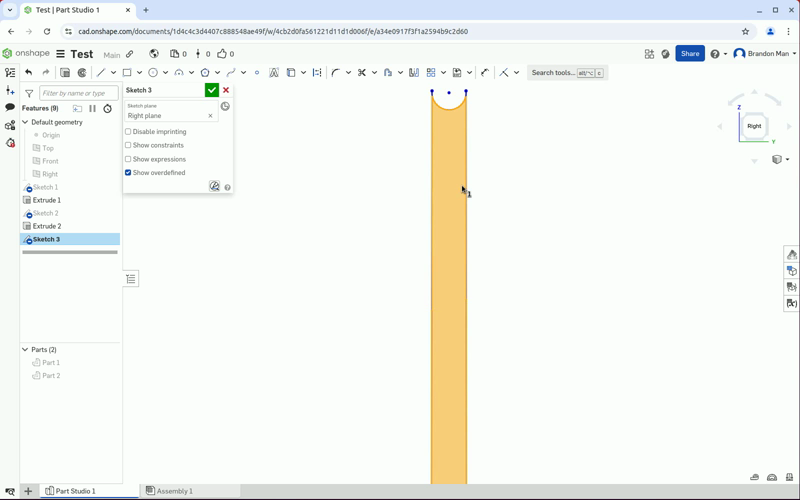
scroll(-6)
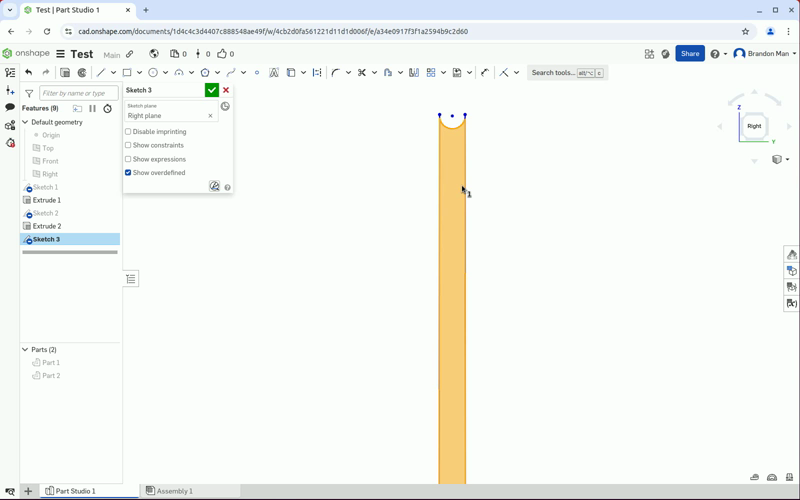
scroll(-6)
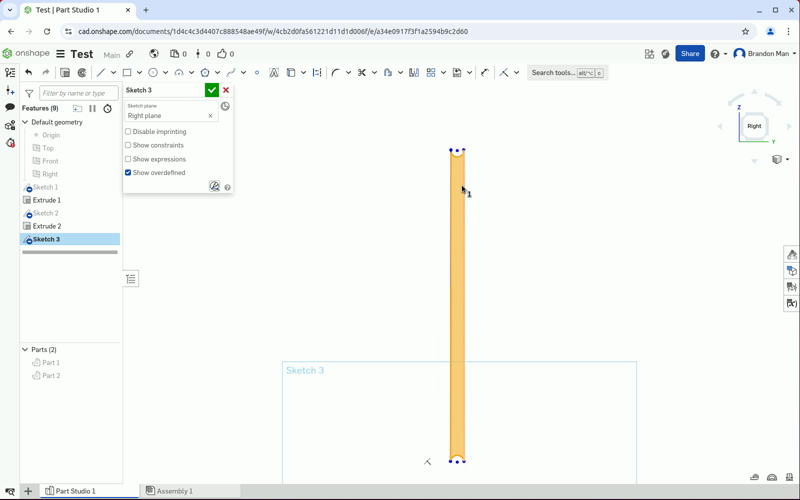
scroll(-6)
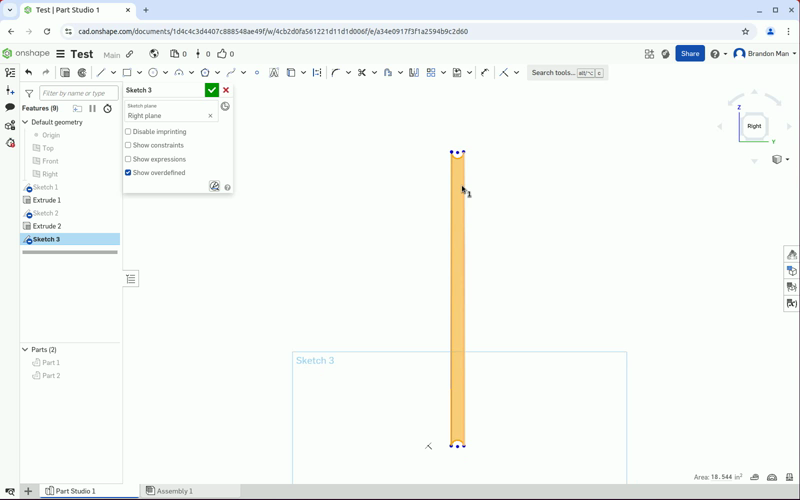
scroll(-6)
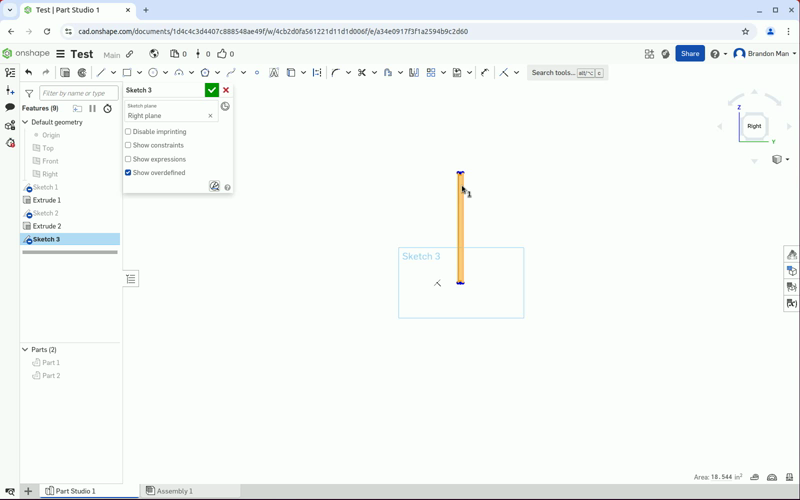
mouse_move(73, 352)
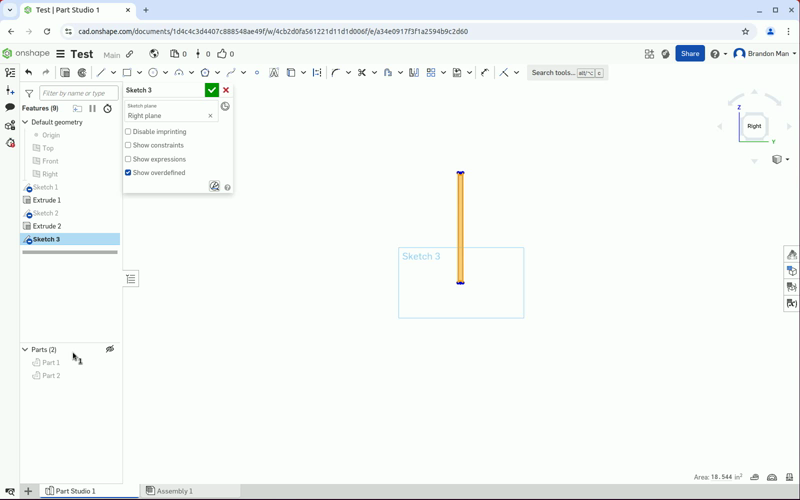
key(shift+y)
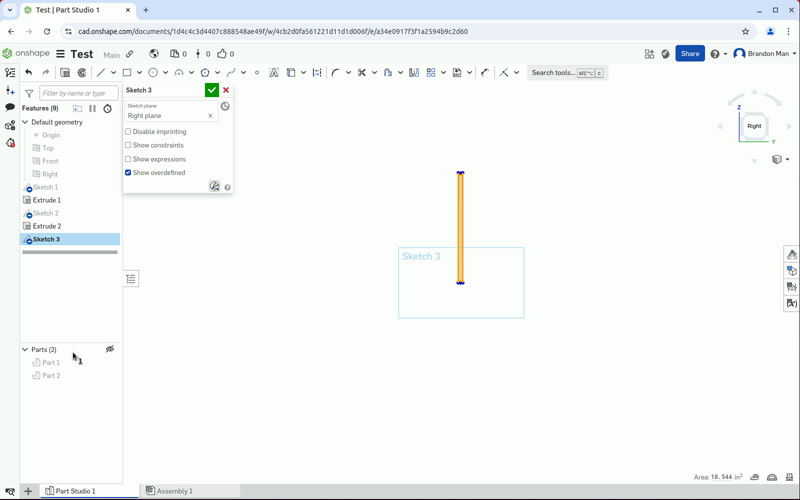
key(shift+e)
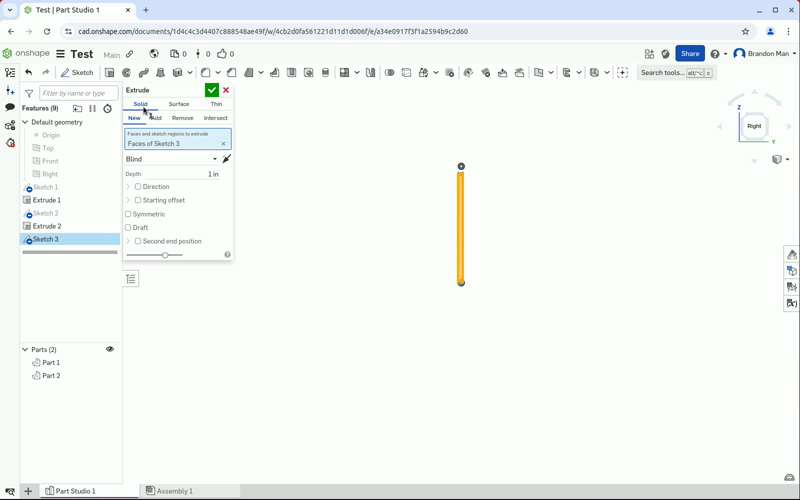
mouse_move(143, 106)
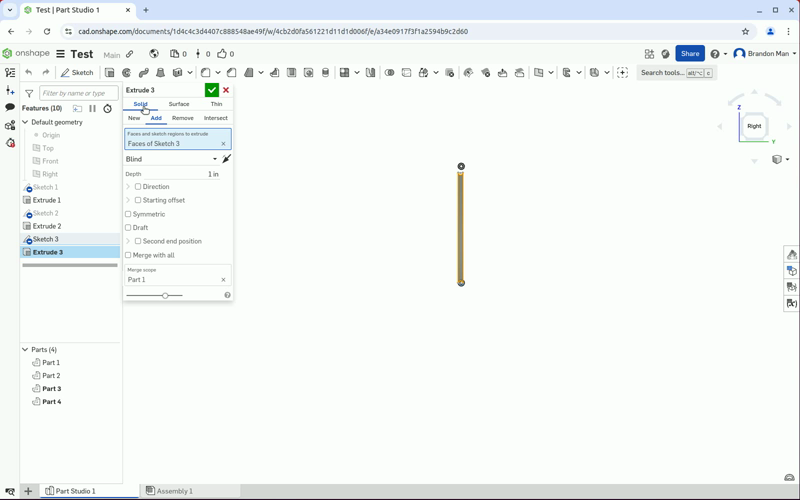
click(143, 106)
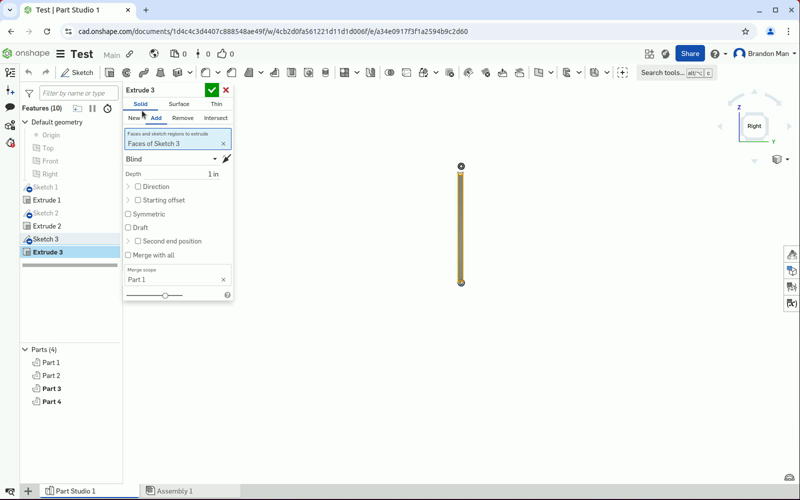
mouse_move(137, 120)
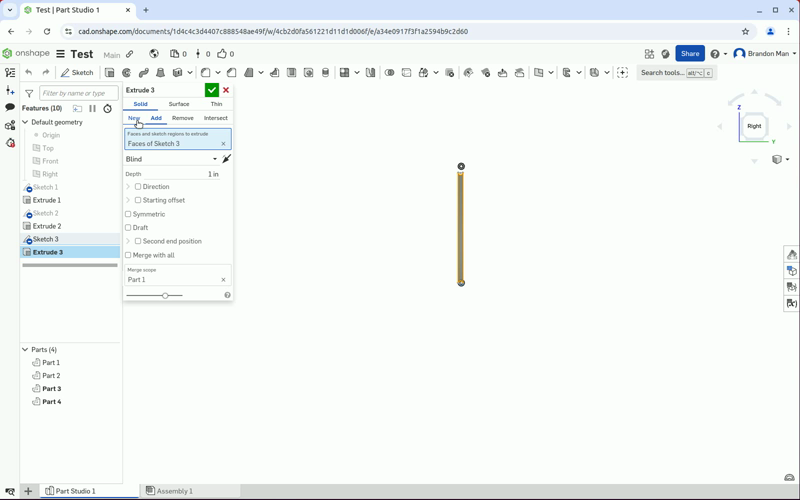
click(137, 120)
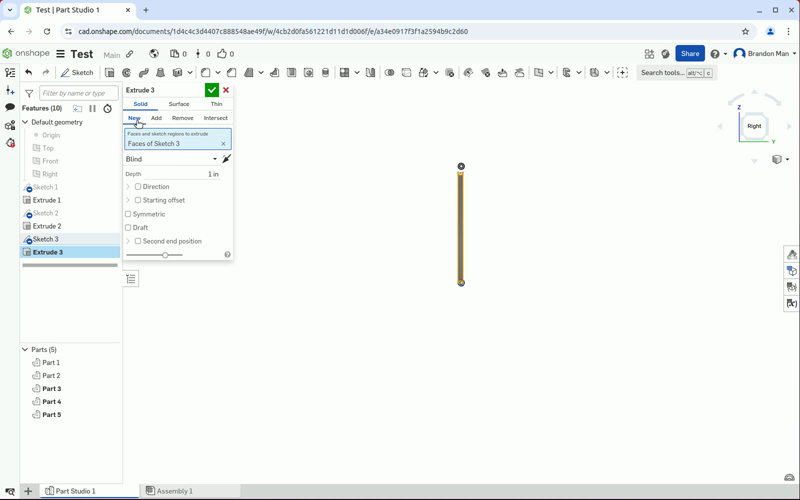
key(tab, 4)
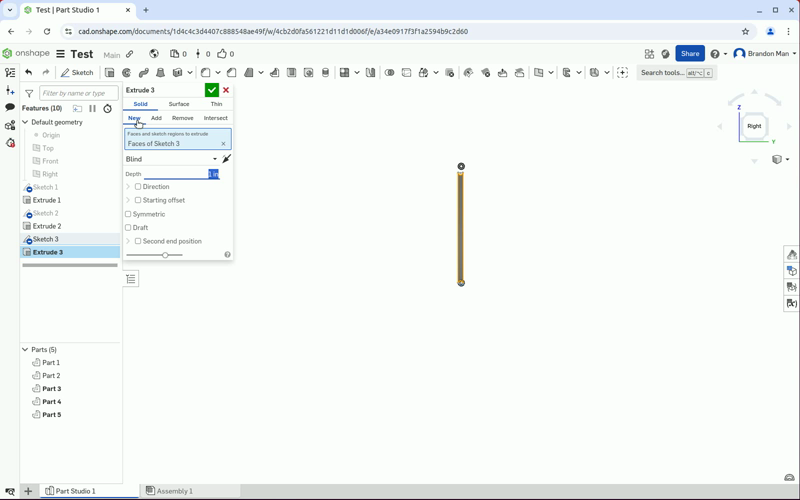
text(0.241)
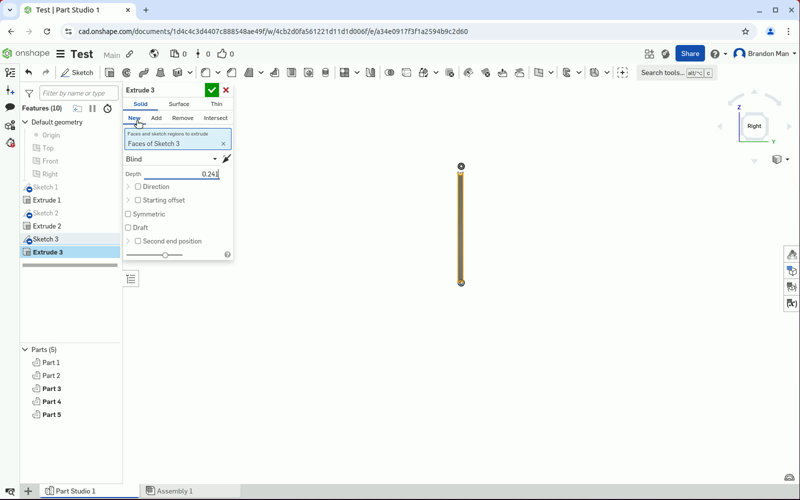
key(enter)
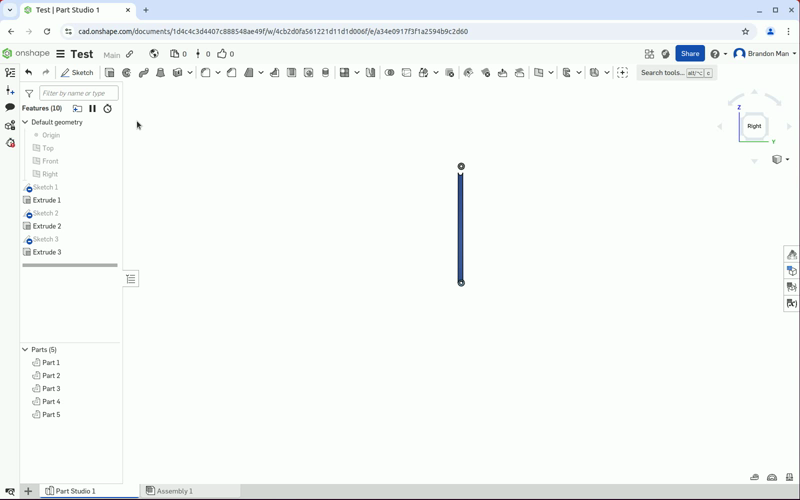
key(shift+h)
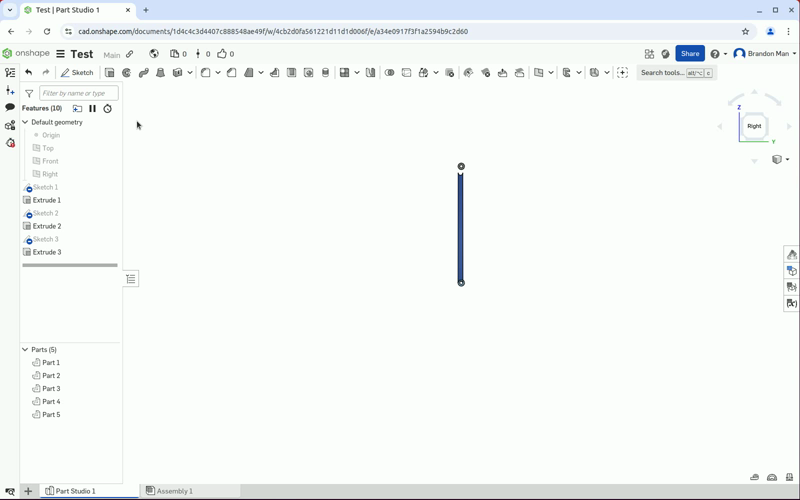
key(shift+h)
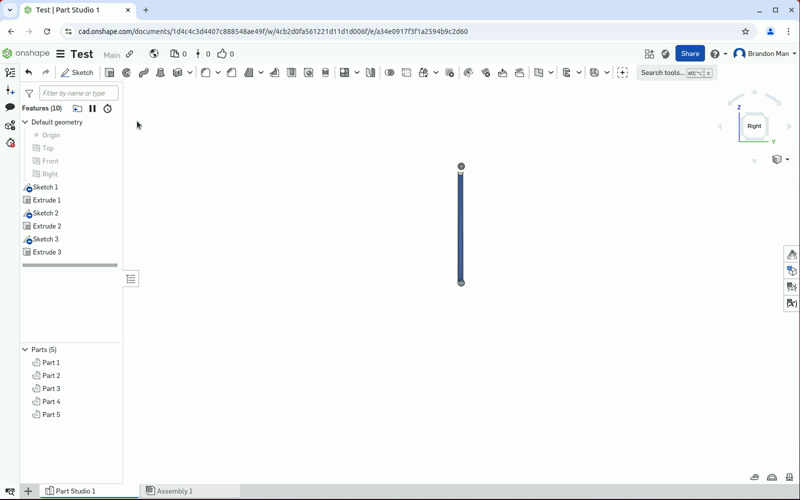
key(shift+7)
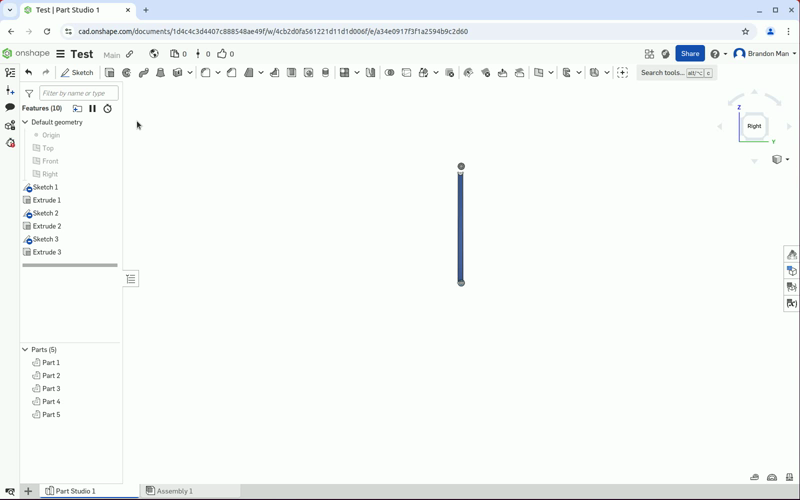
key(right, 2)
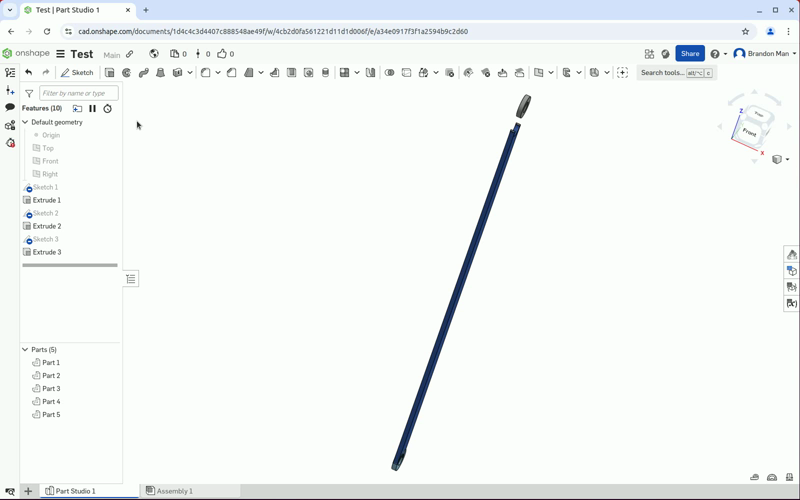
key(down, 2)
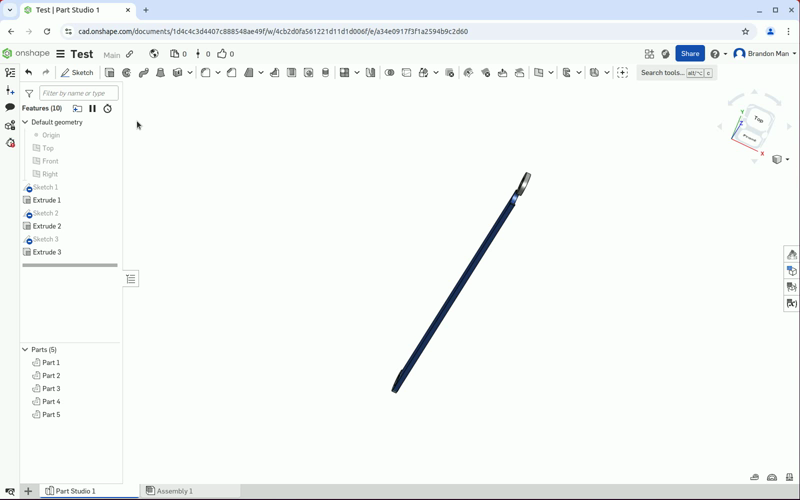
key(up, 2)
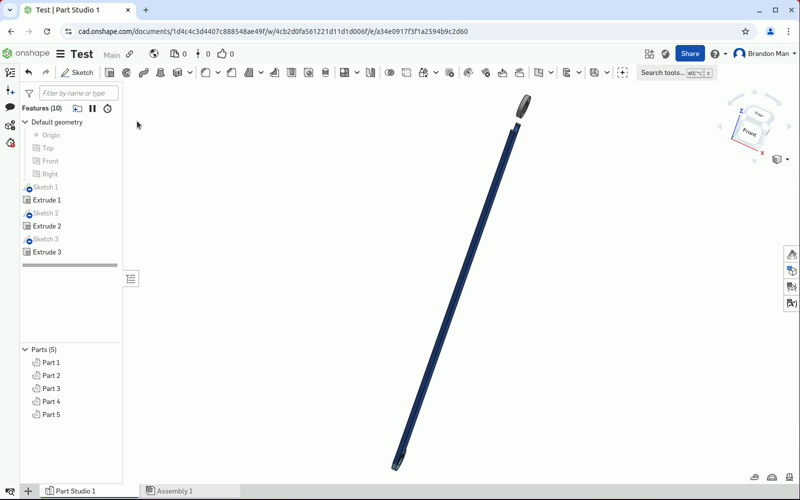
key(left, 2)
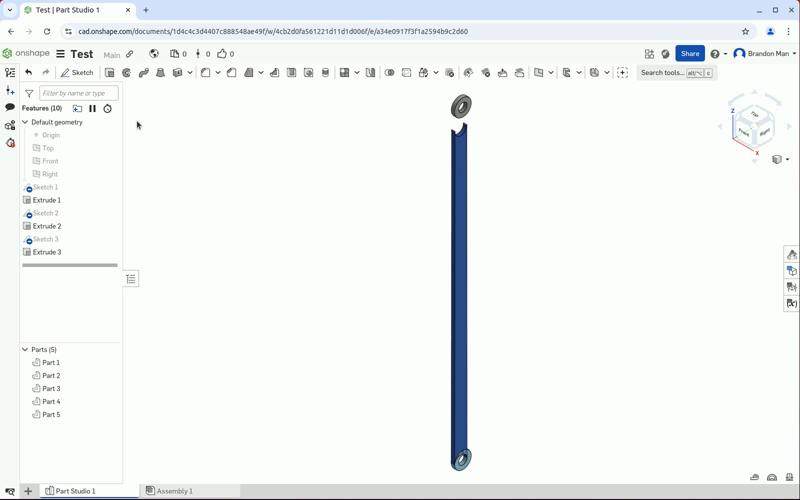
mouse_move(73, 189)
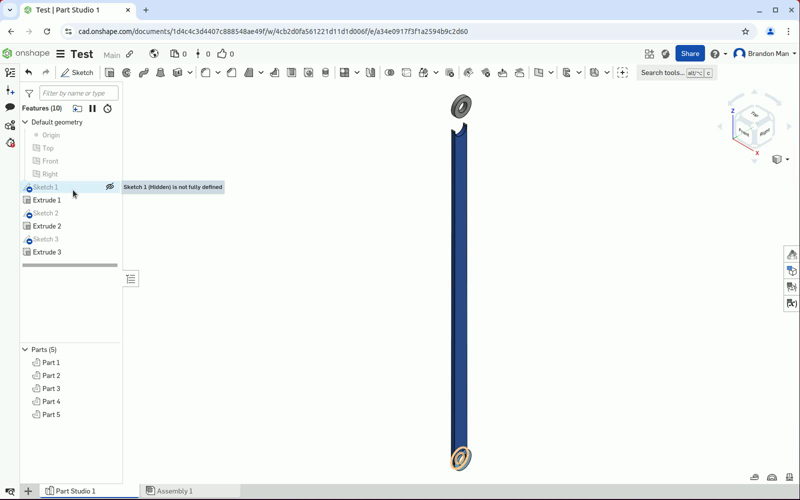
click(73, 189)